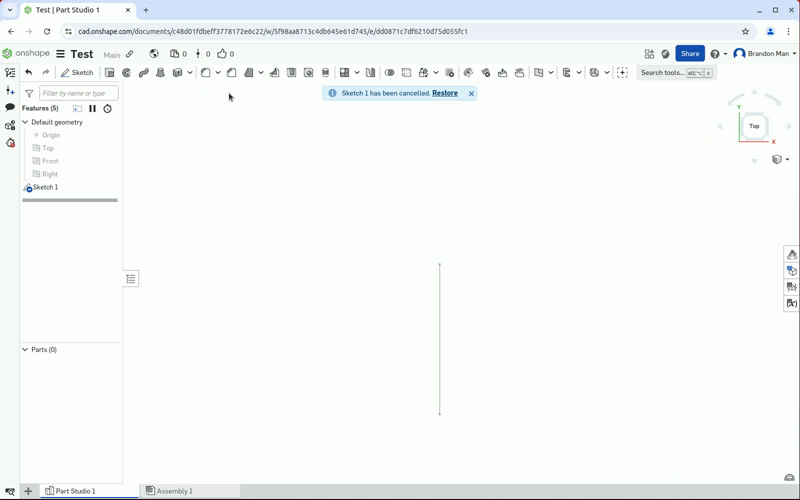
key(shift+h)
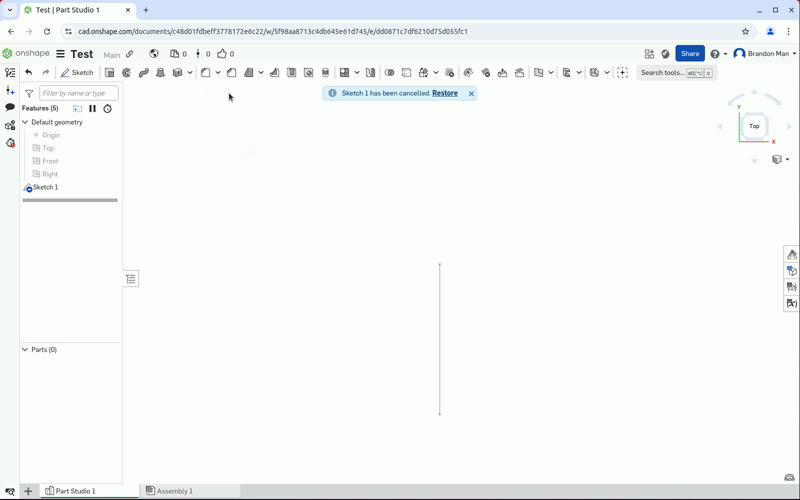
key(shift+s)
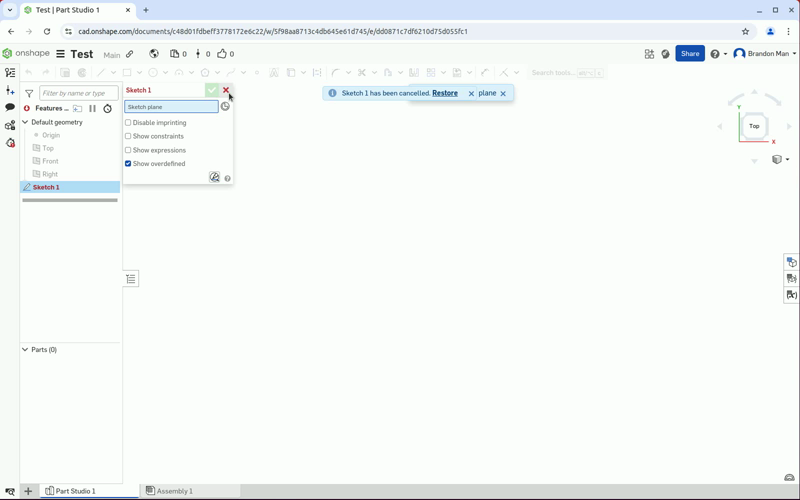
mouse_move(73, 150)
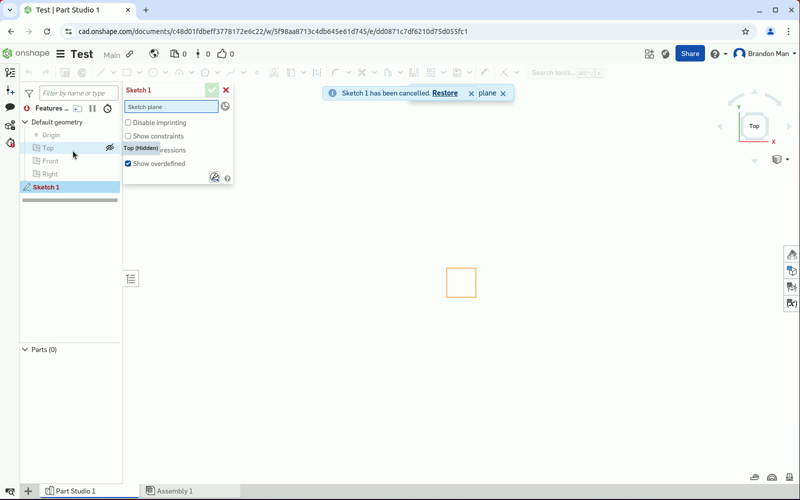
click(73, 150)
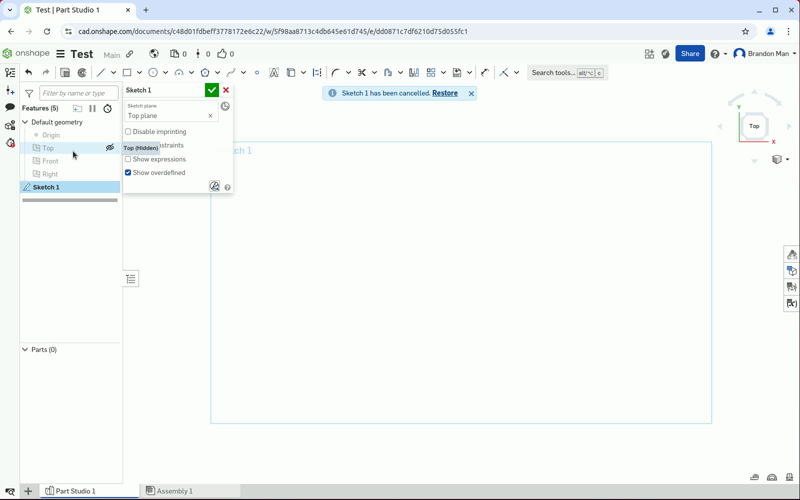
mouse_move(73, 352)
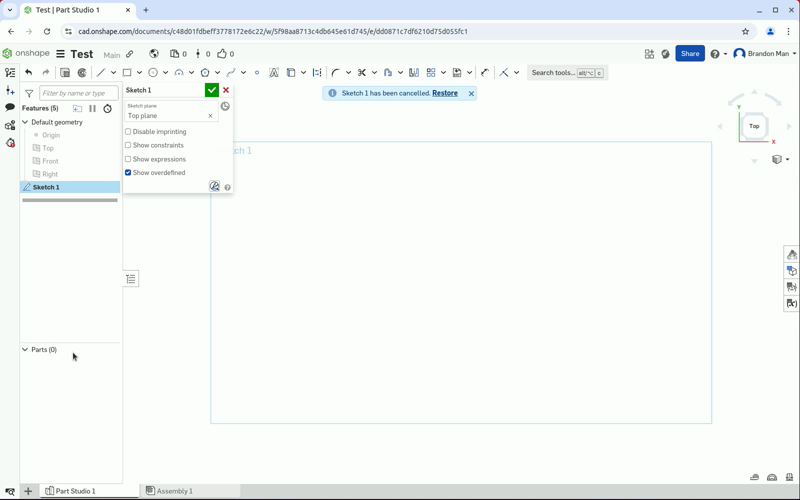
key(y)
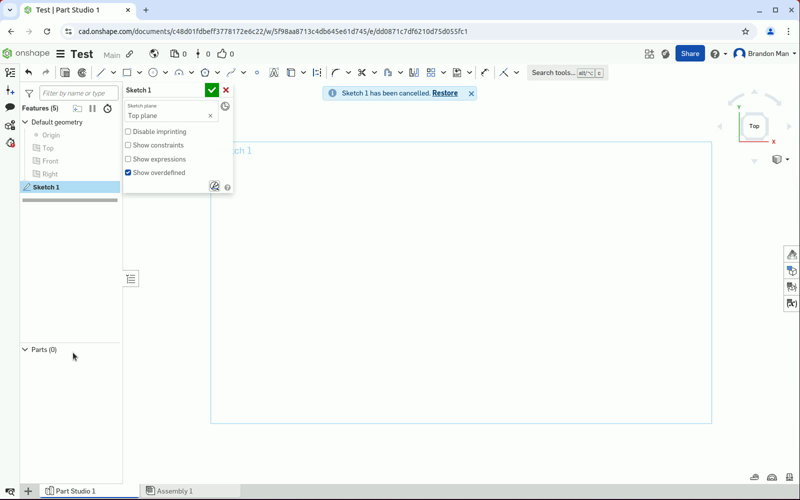
key(l)
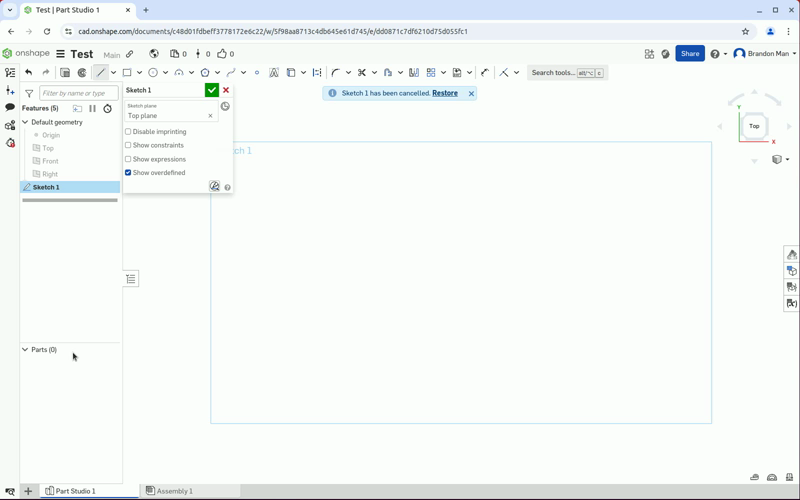
key_down(shift)
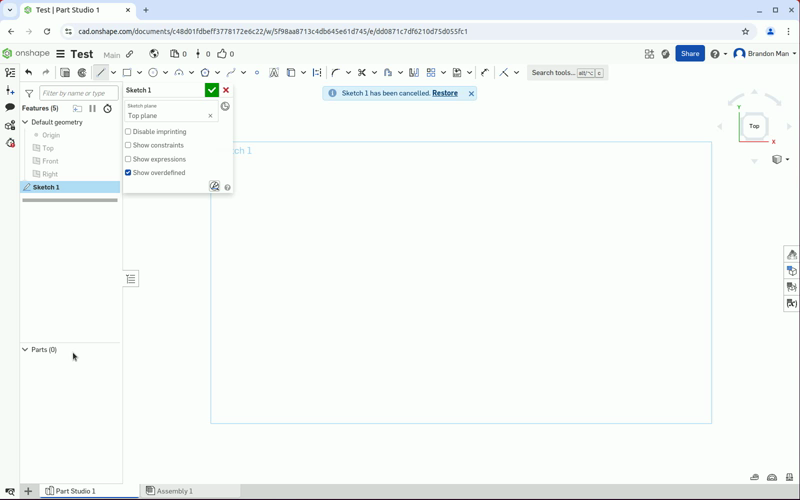
mouse_move(348, 318)
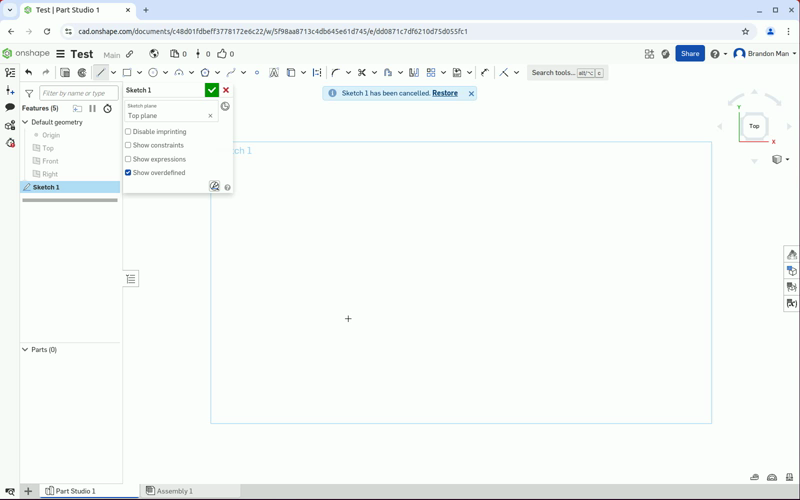
click(348, 318)
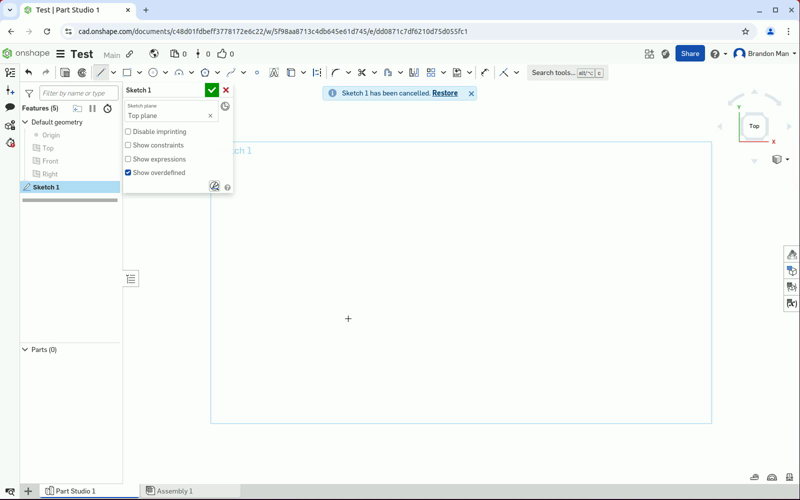
key_up(shift)
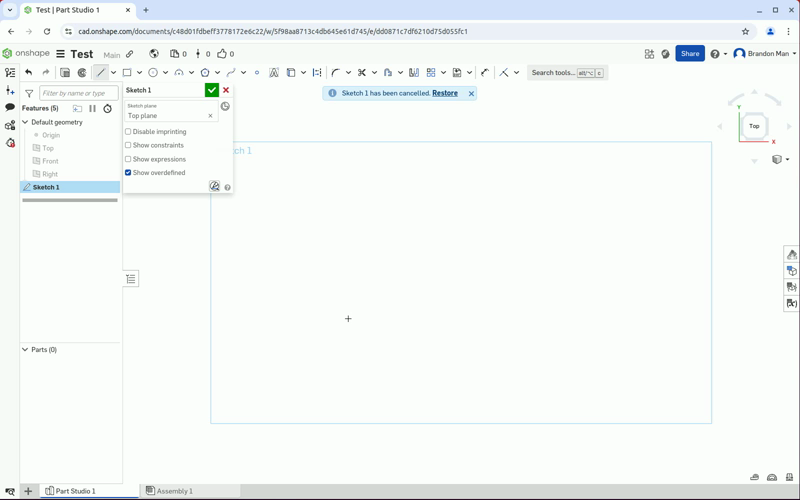
key_down(shift)
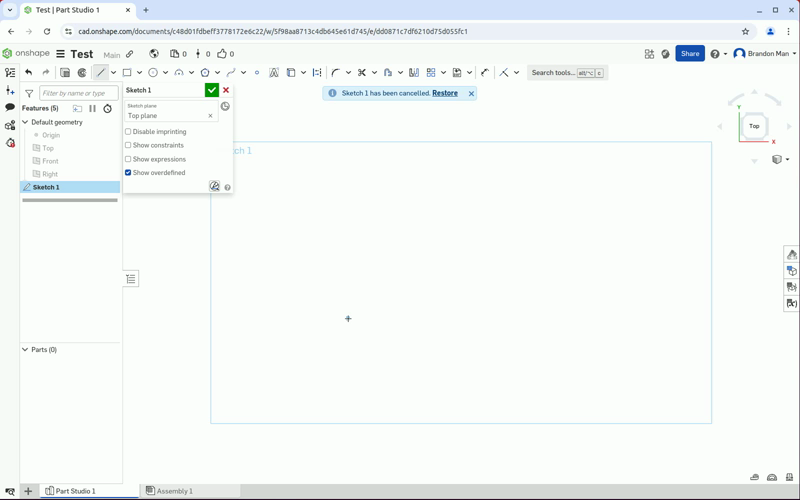
mouse_move(572, 318)
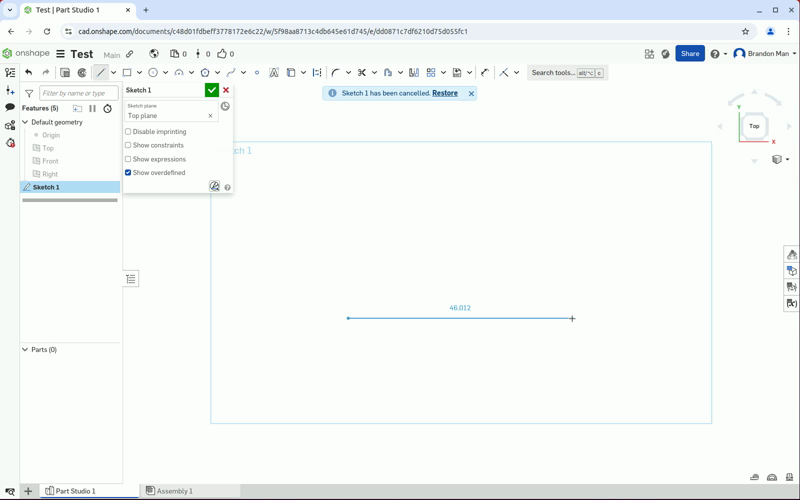
click(572, 318)
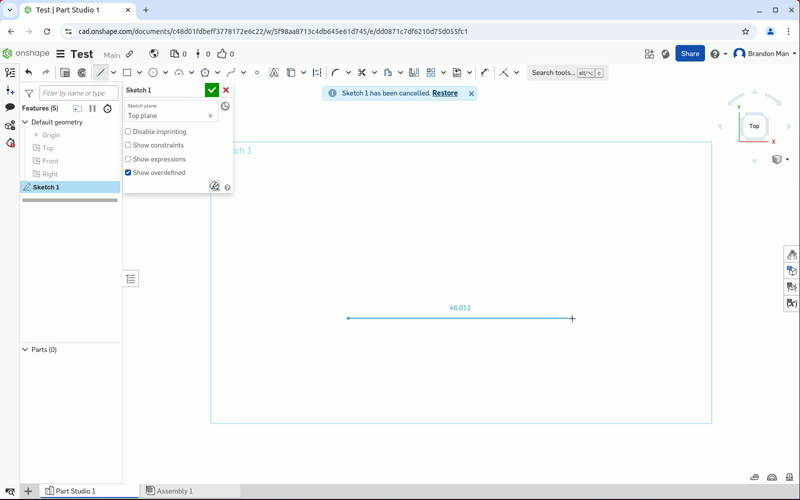
key_up(shift)
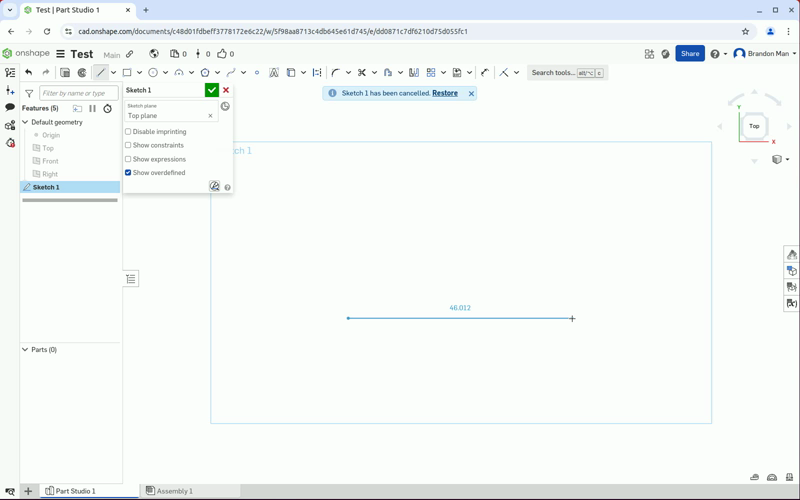
key_down(shift)
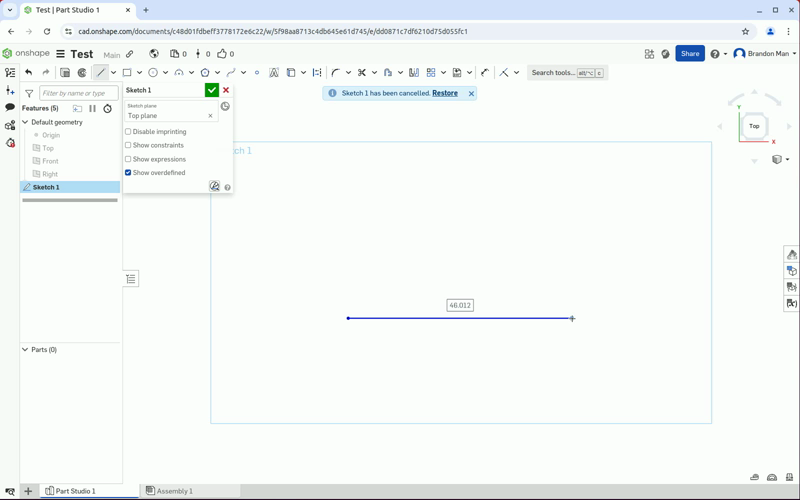
mouse_move(572, 247)
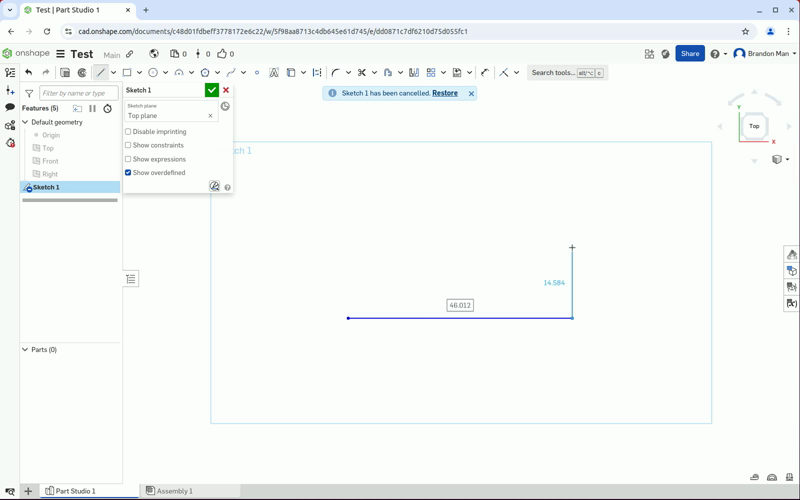
click(572, 247)
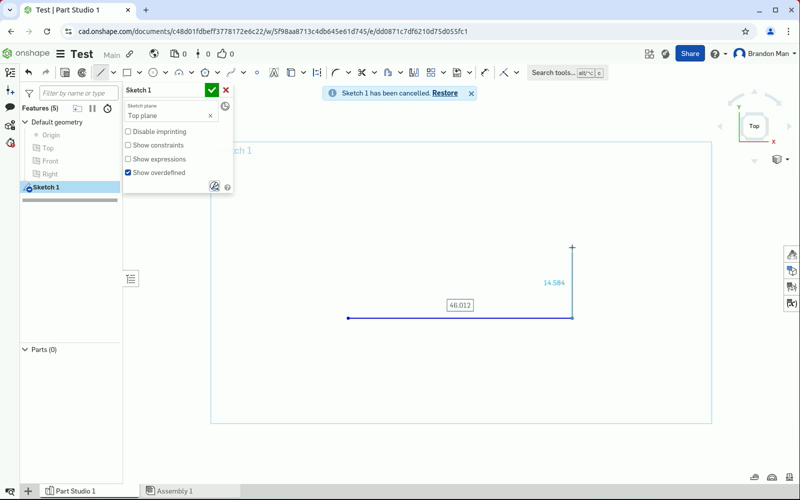
key_up(shift)
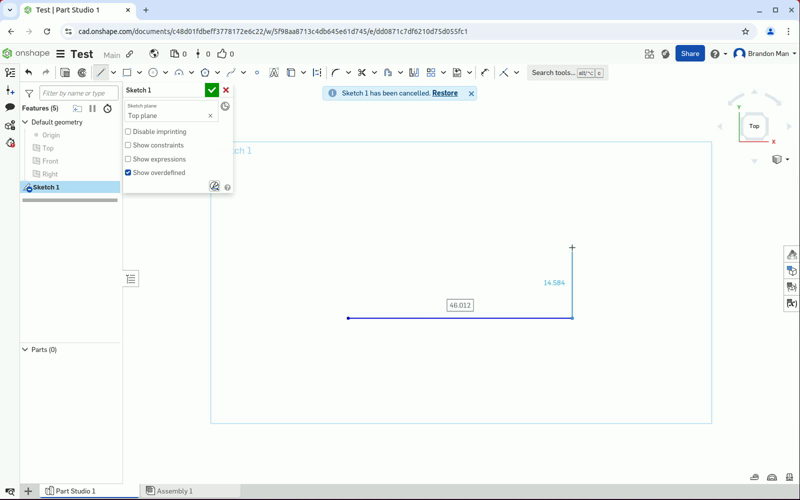
key_down(shift)
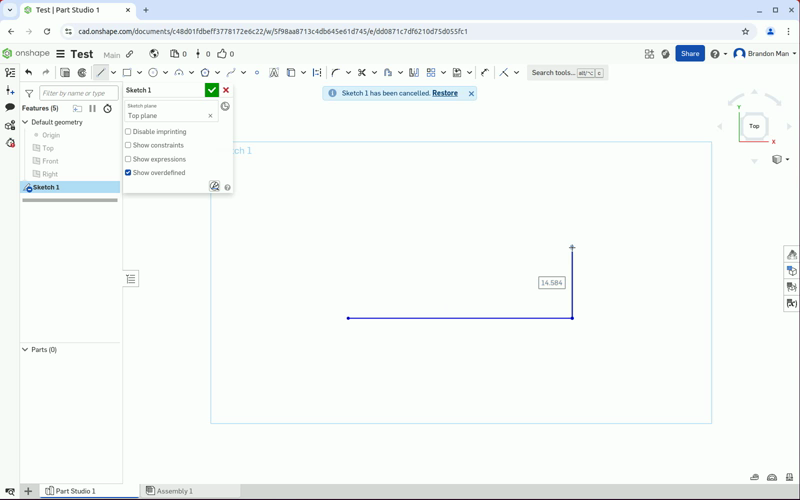
mouse_move(348, 247)
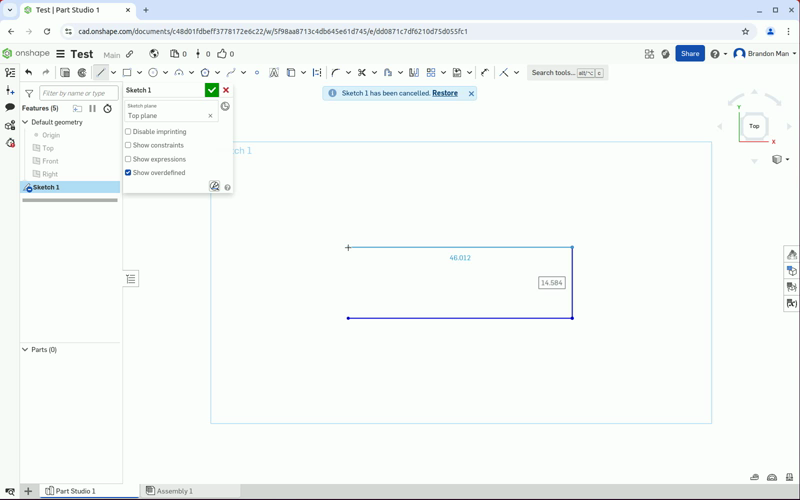
click(348, 247)
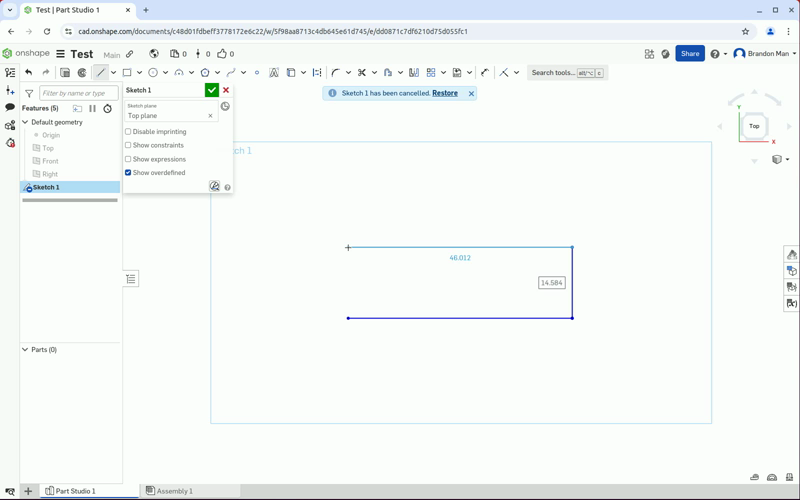
key_up(shift)
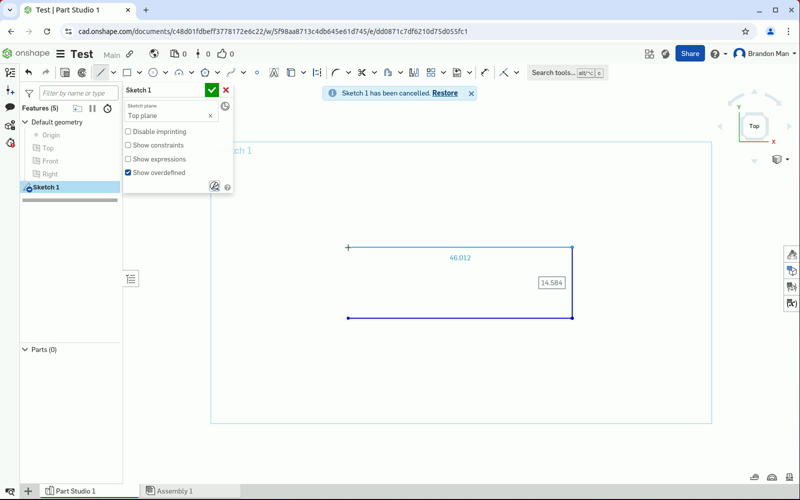
key_down(shift)
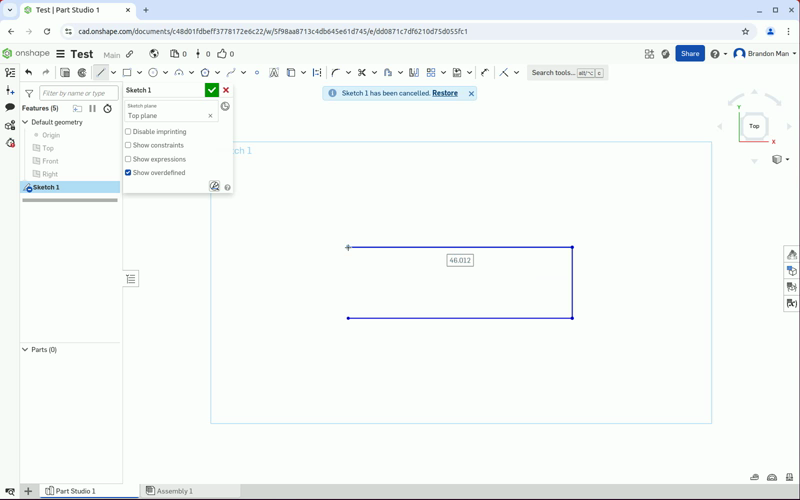
mouse_move(348, 318)
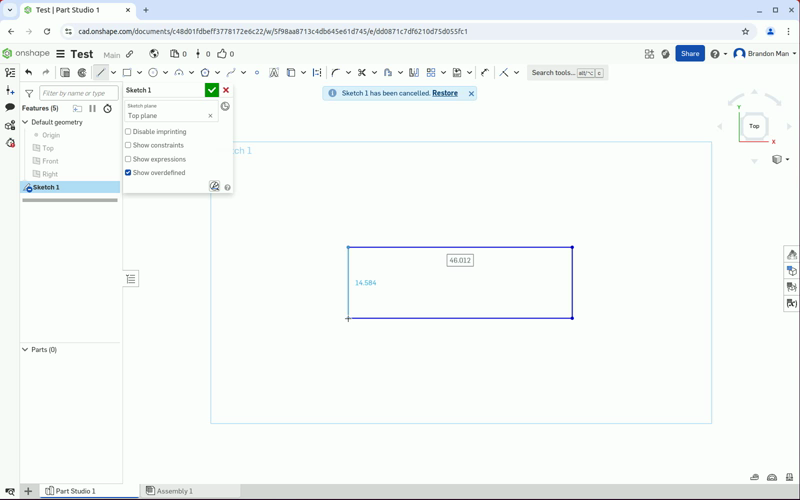
key_up(shift)
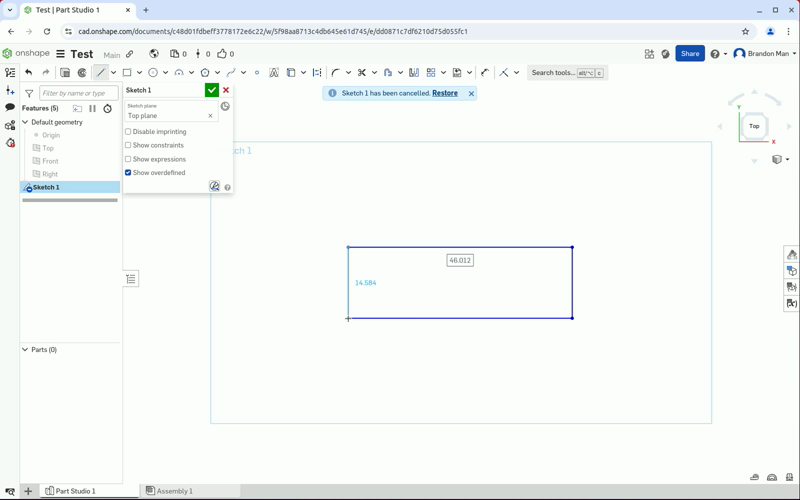
click(348, 318)
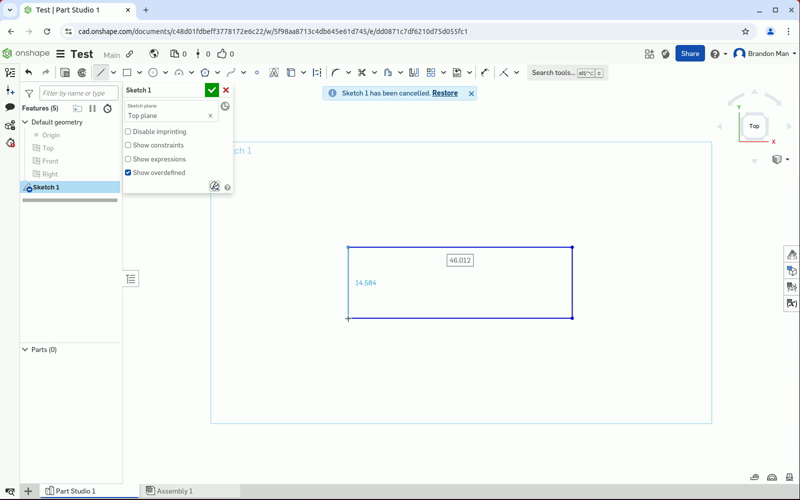
key(esc)
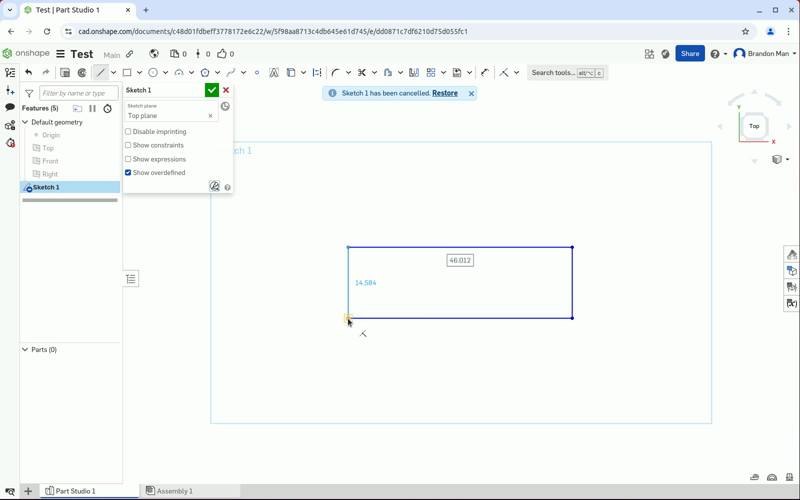
mouse_move(420, 278)
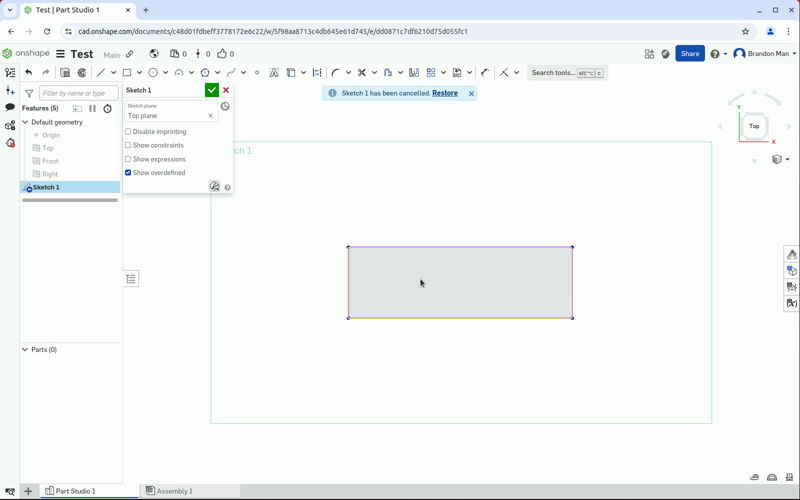
click(420, 278)
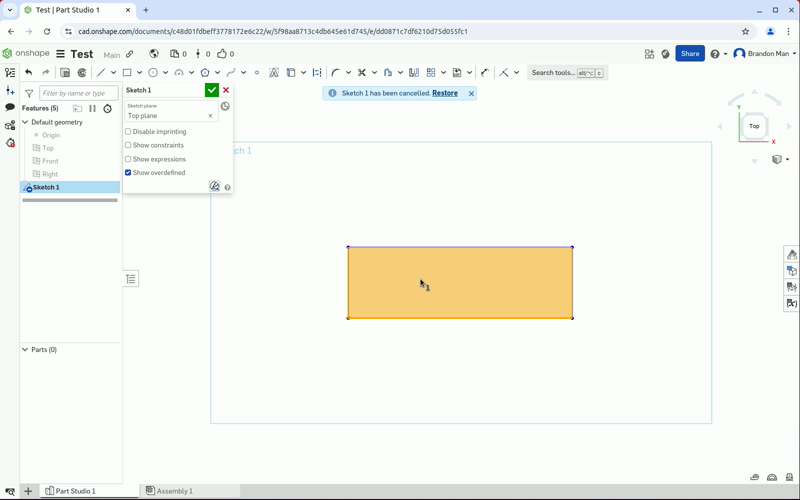
mouse_move(73, 352)
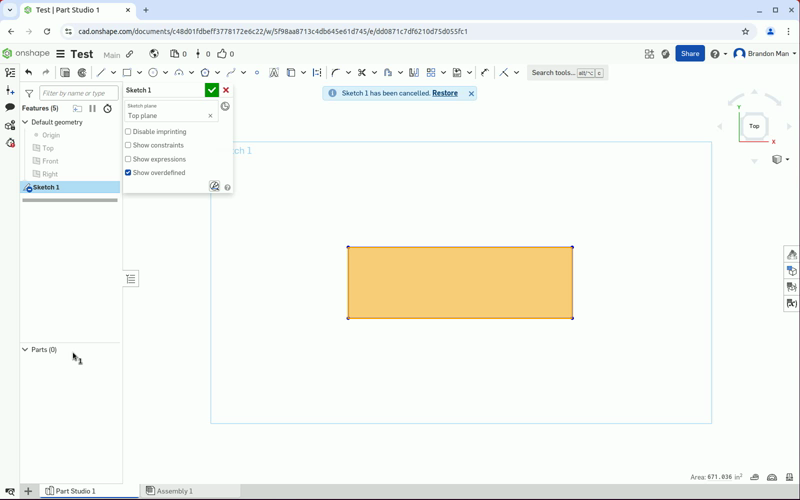
key(shift+y)
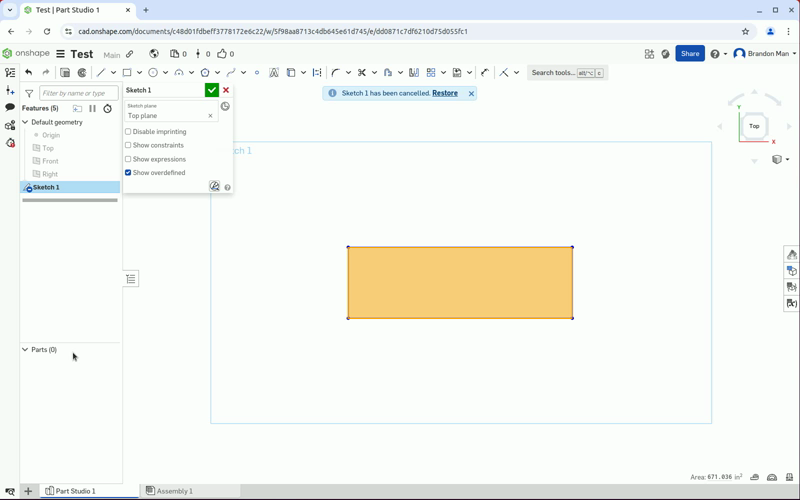
key(shift+e)
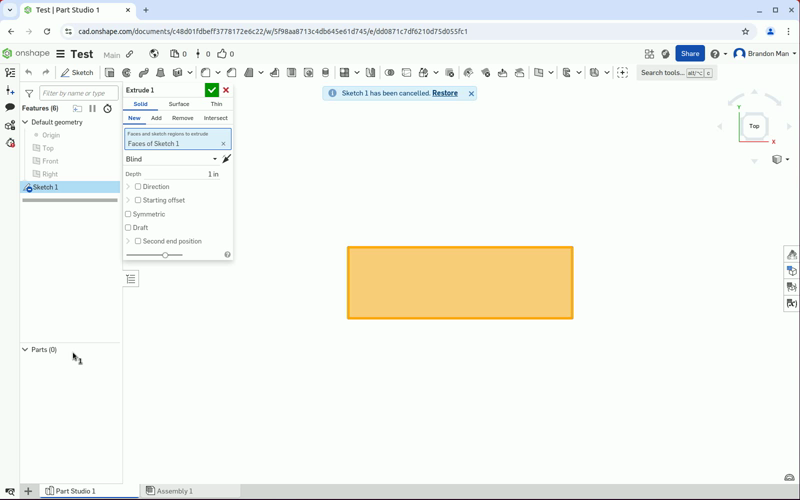
mouse_move(143, 106)
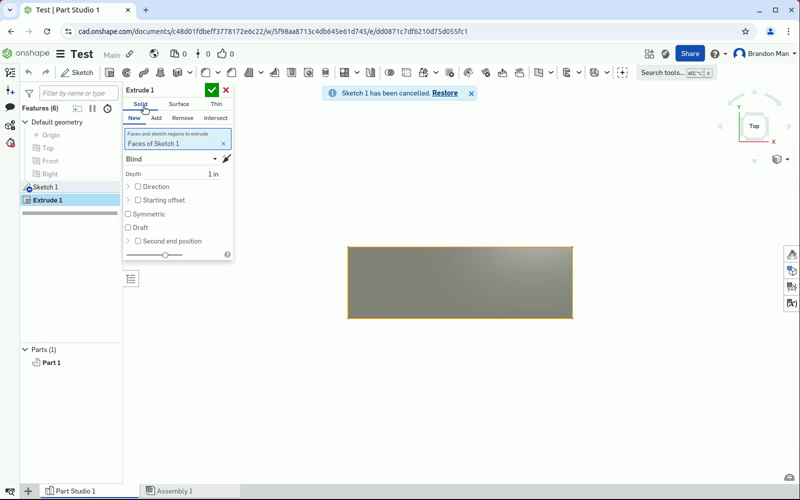
click(143, 106)
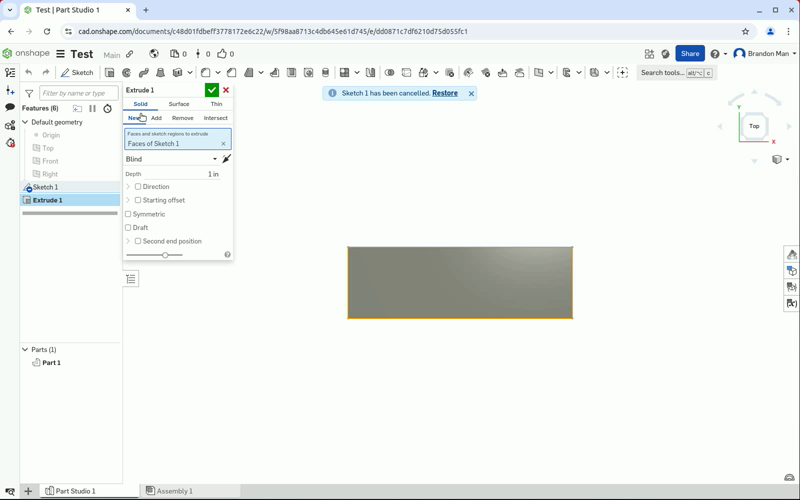
mouse_move(137, 120)
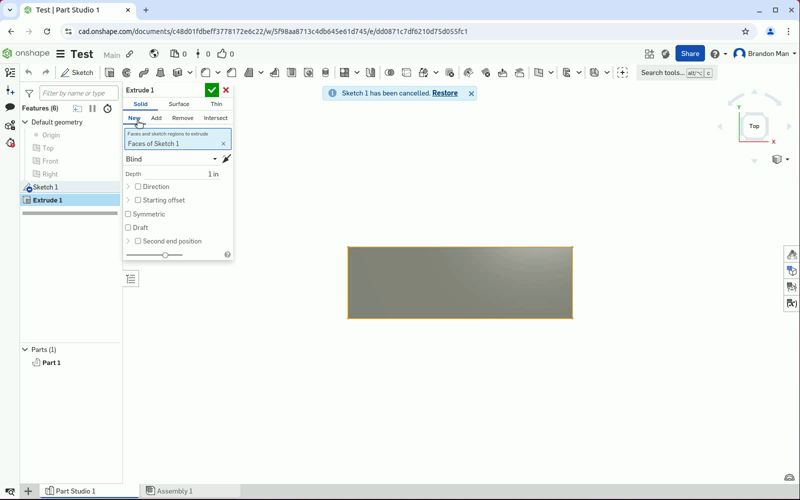
click(137, 120)
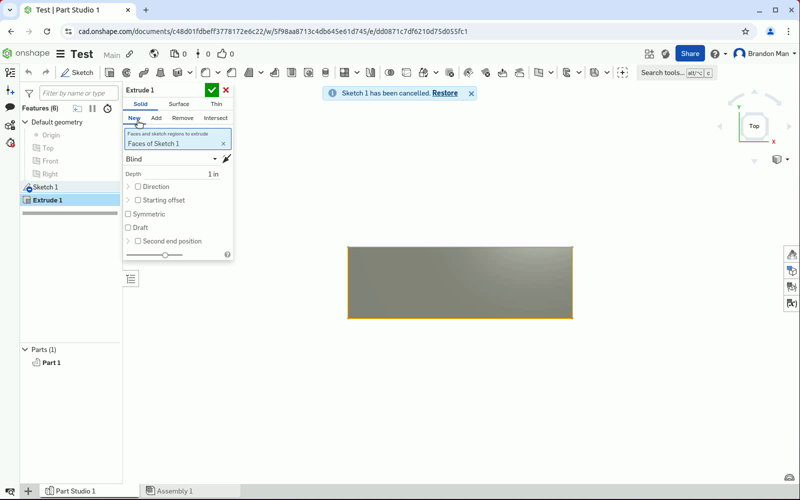
key(tab, 4)
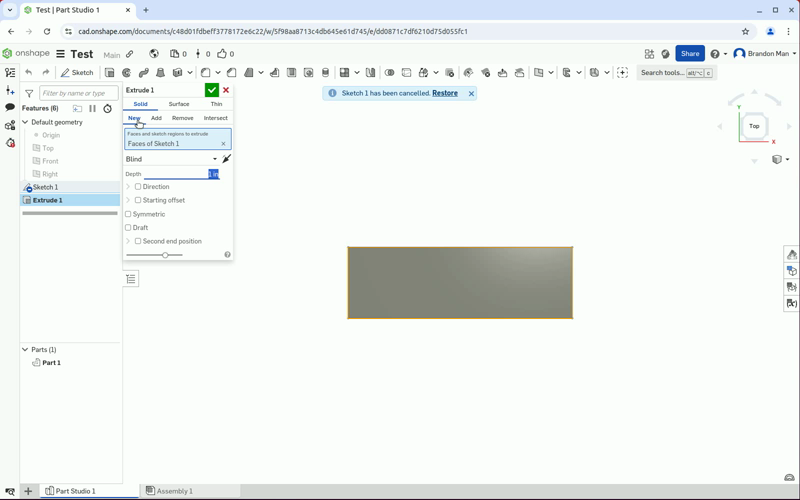
text(2.166)
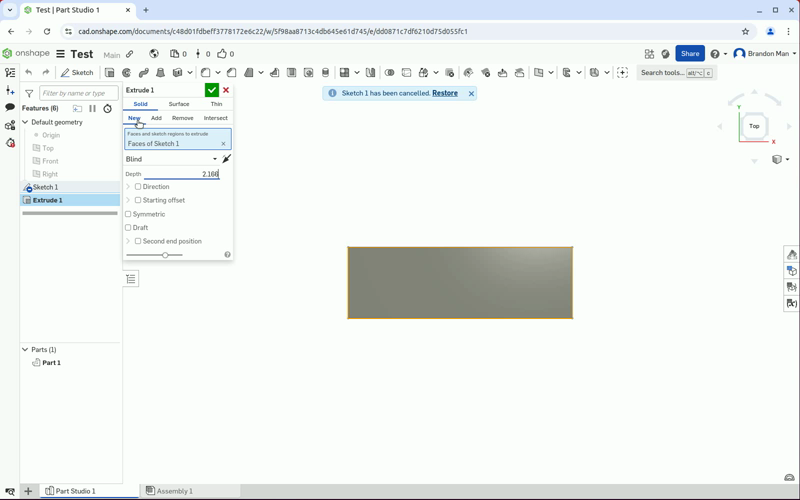
key(enter)
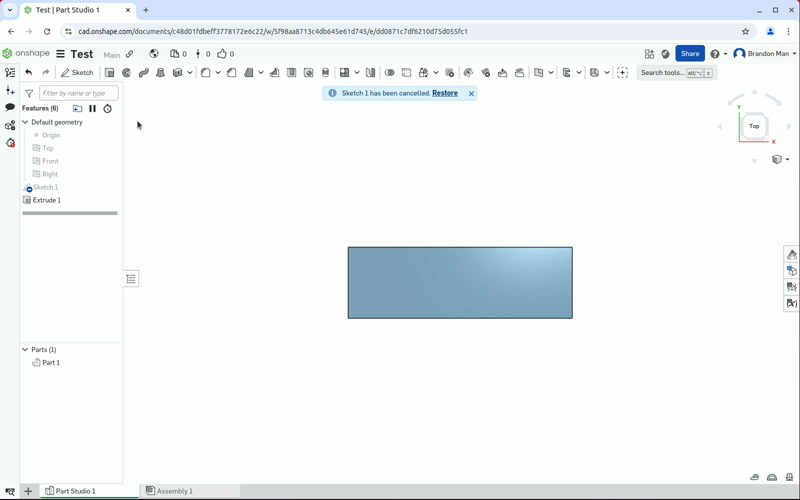
key(shift+h)
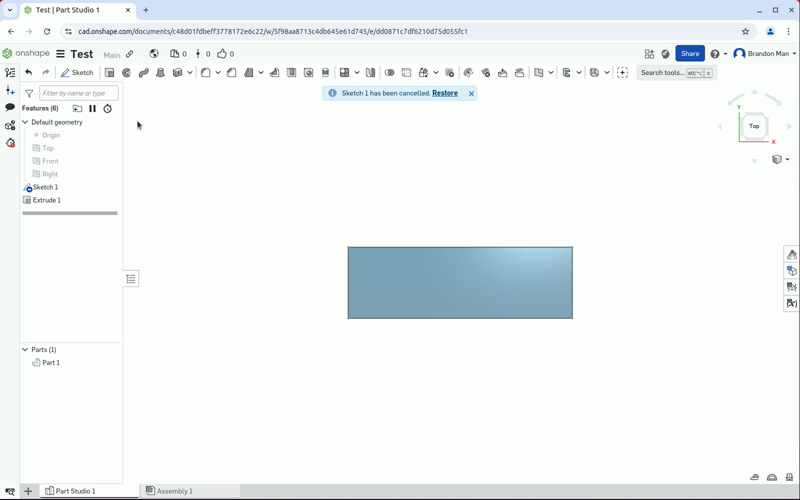
key(shift+h)
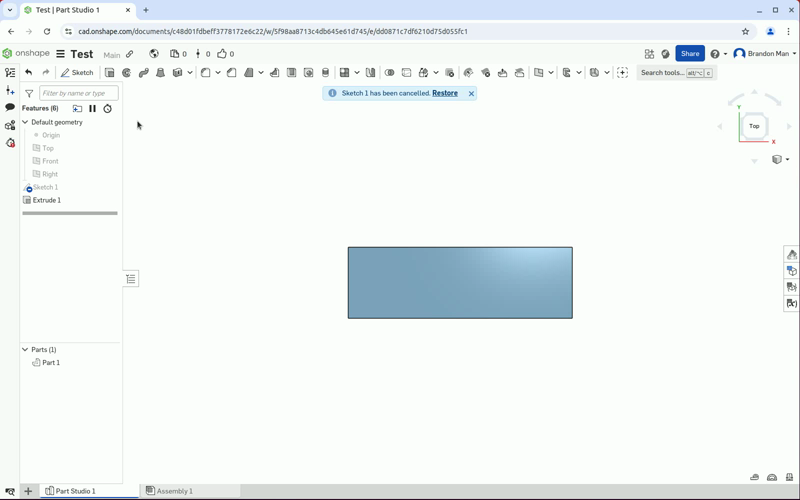
mouse_move(73, 189)
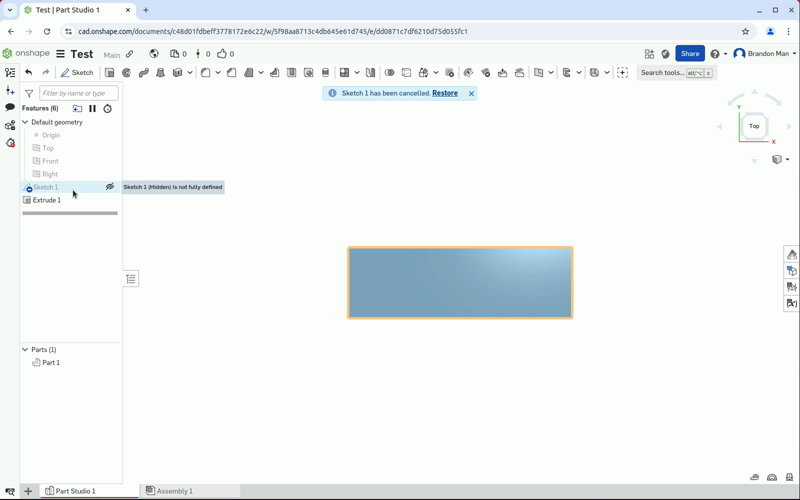
click(73, 189)
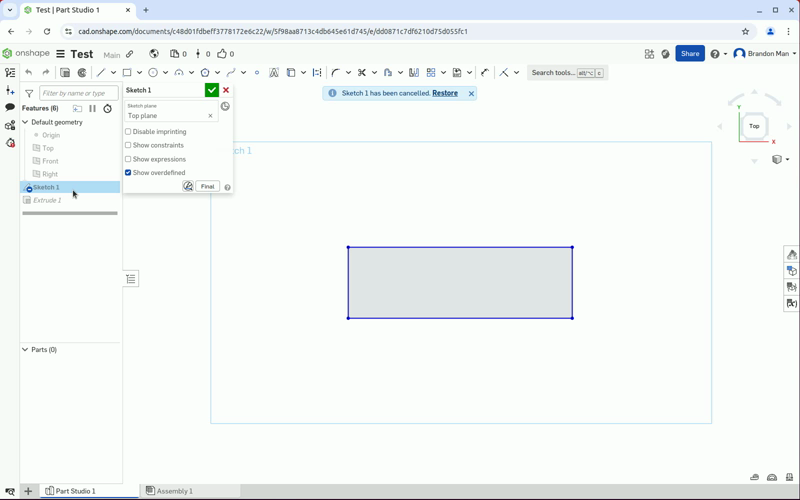
mouse_move(229, 92)
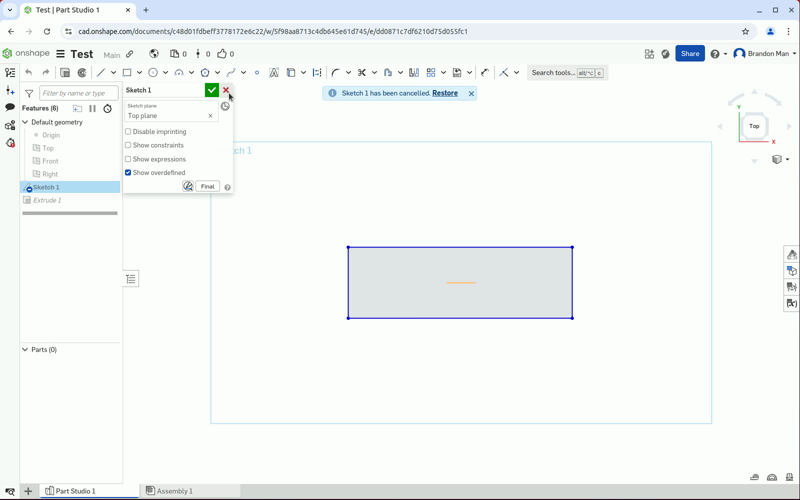
click(229, 92)
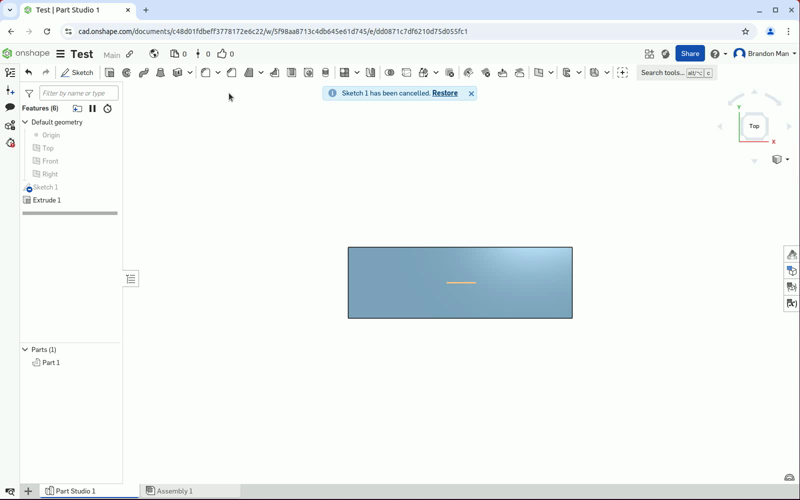
mouse_move(541, 75)
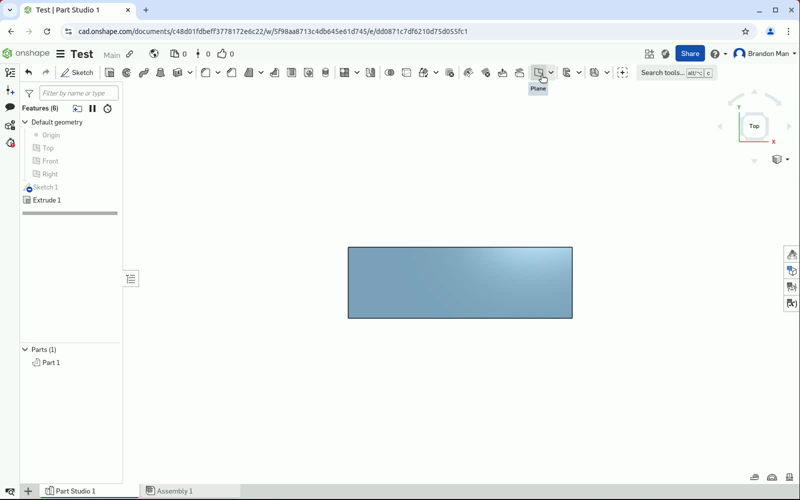
click(541, 75)
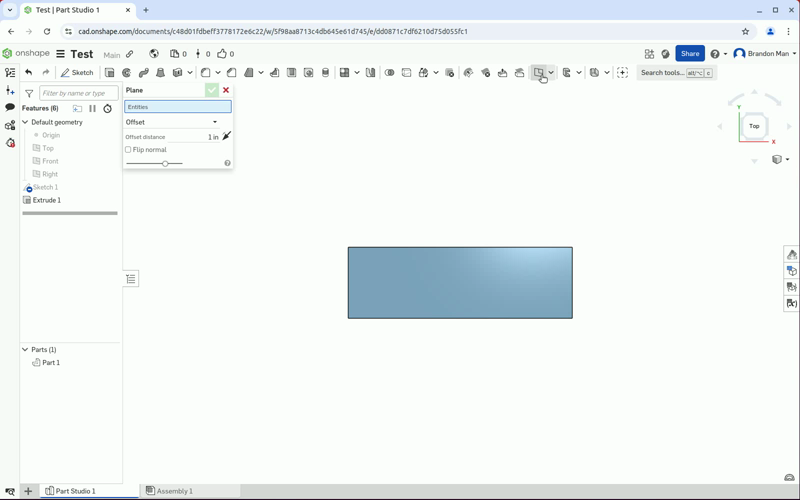
mouse_move(73, 150)
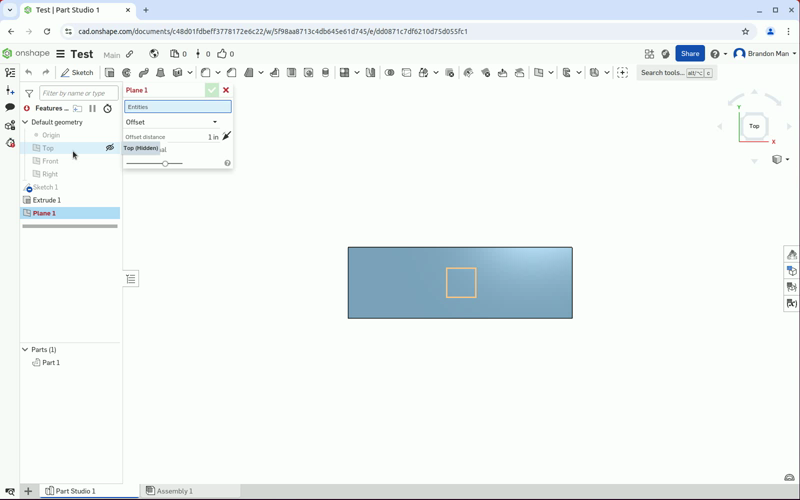
click(73, 150)
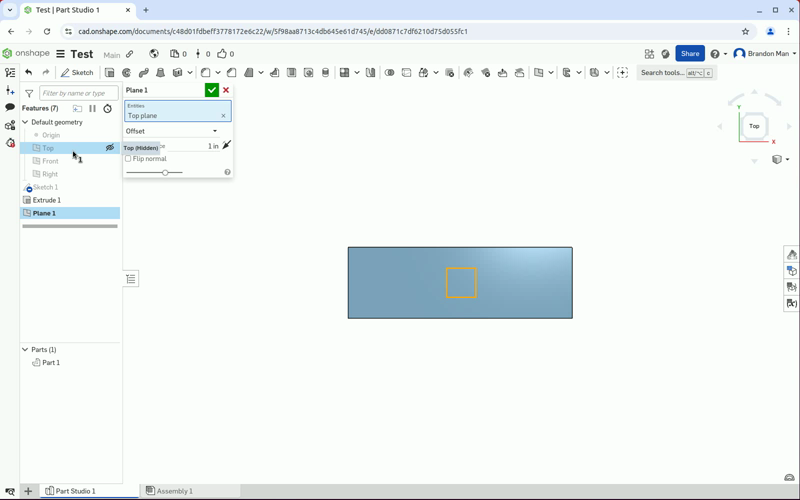
key(tab, 2)
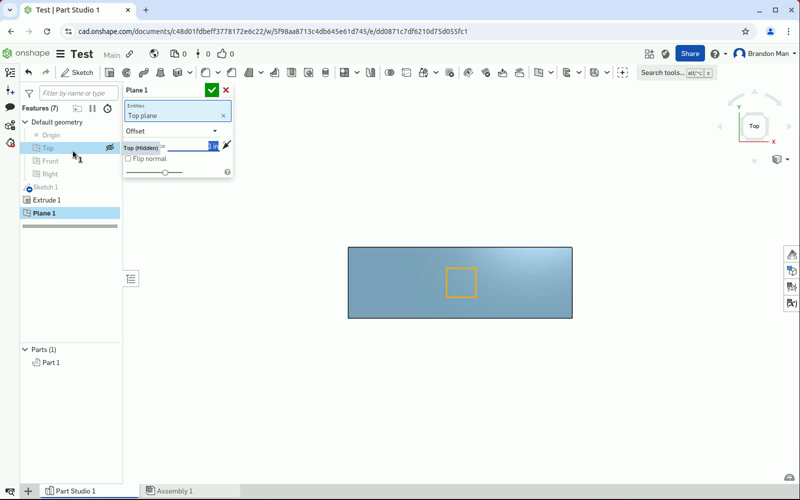
text(2.157)
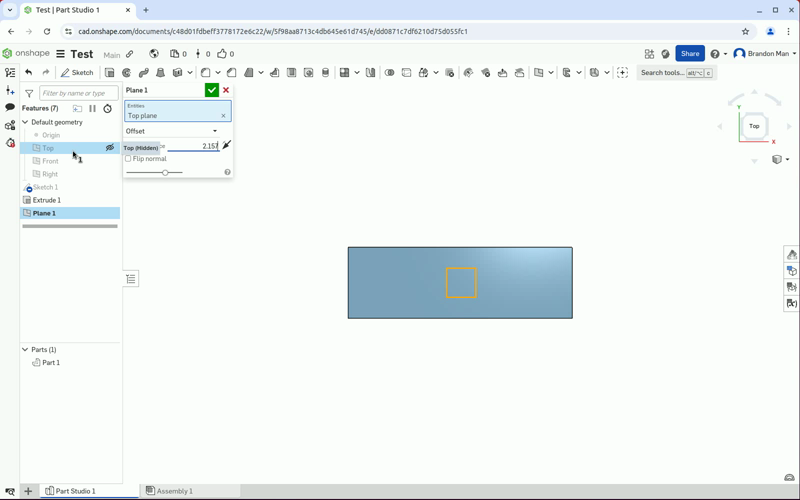
key(enter, 2)
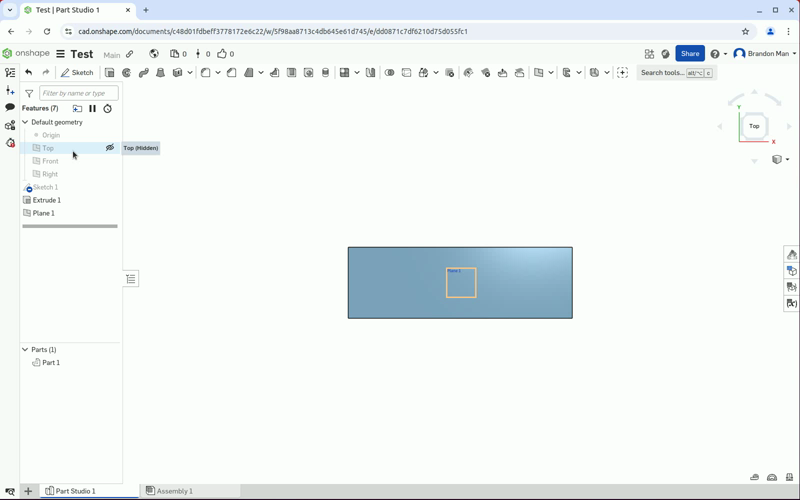
key(shift+s)
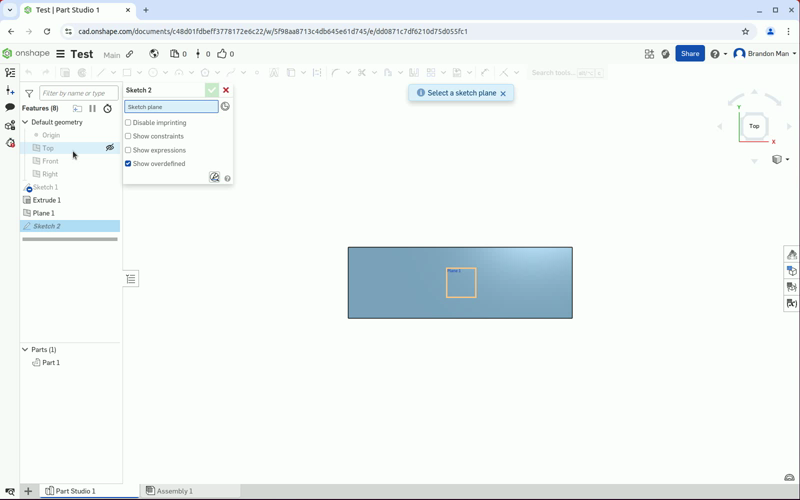
mouse_move(73, 215)
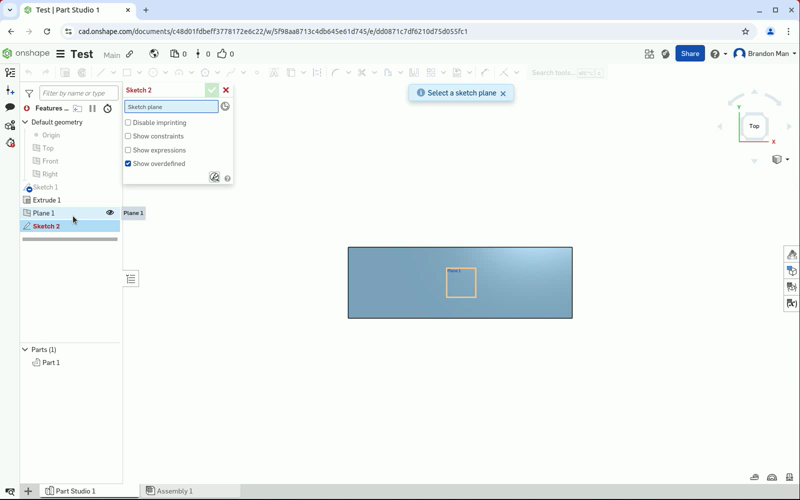
click(73, 215)
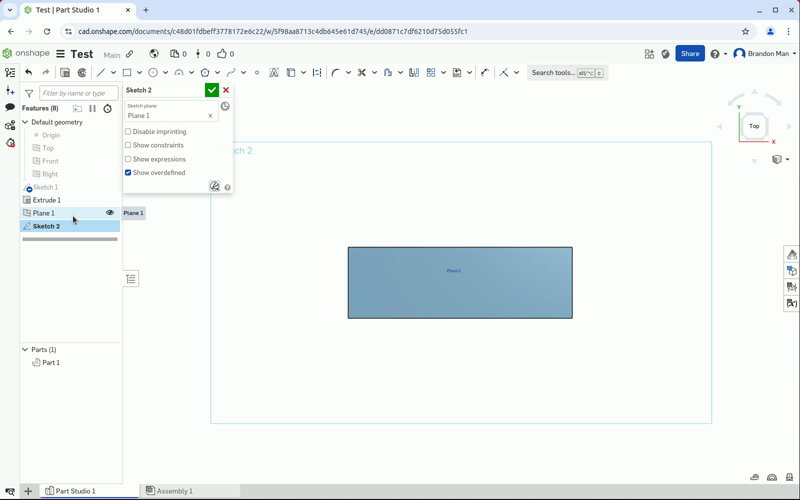
mouse_move(73, 352)
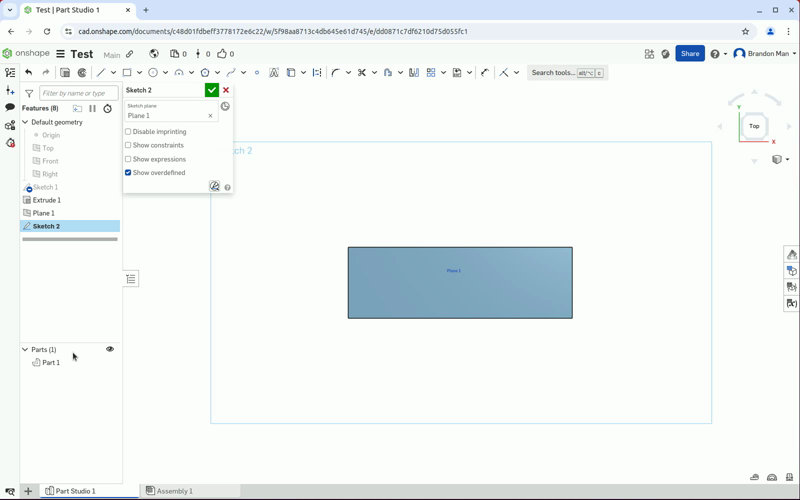
key(y)
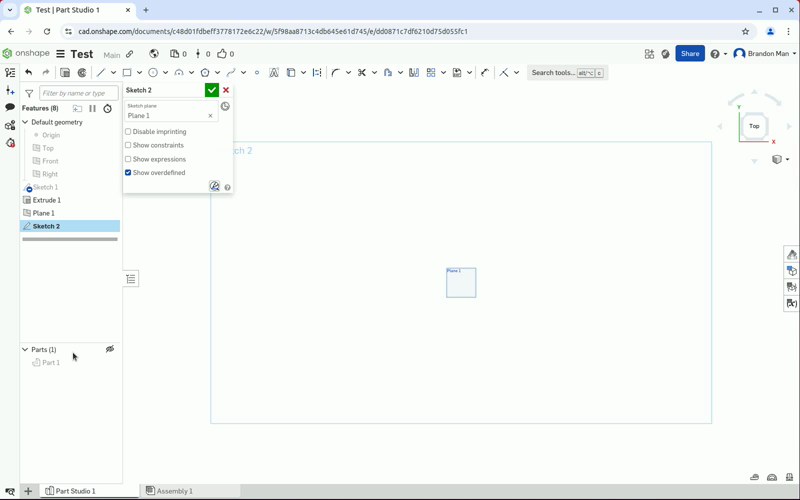
key(l)
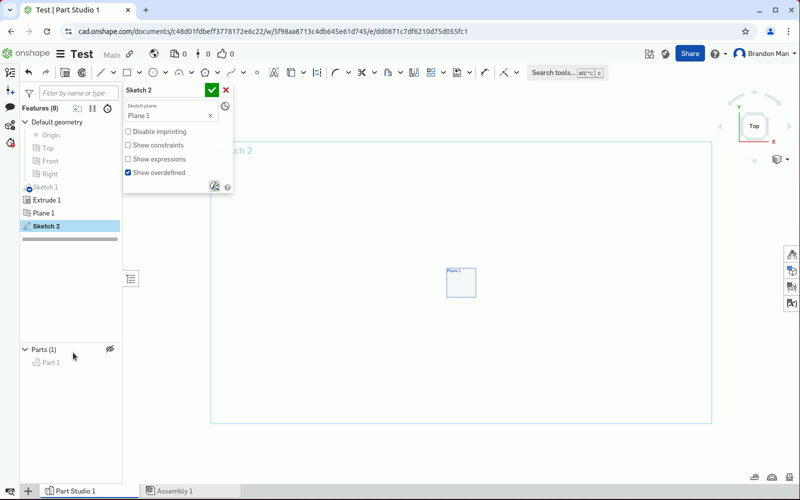
key_down(shift)
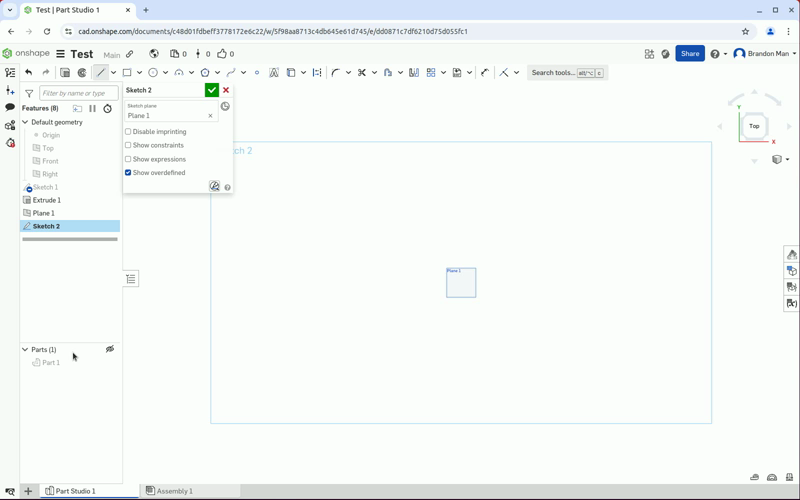
mouse_move(404, 303)
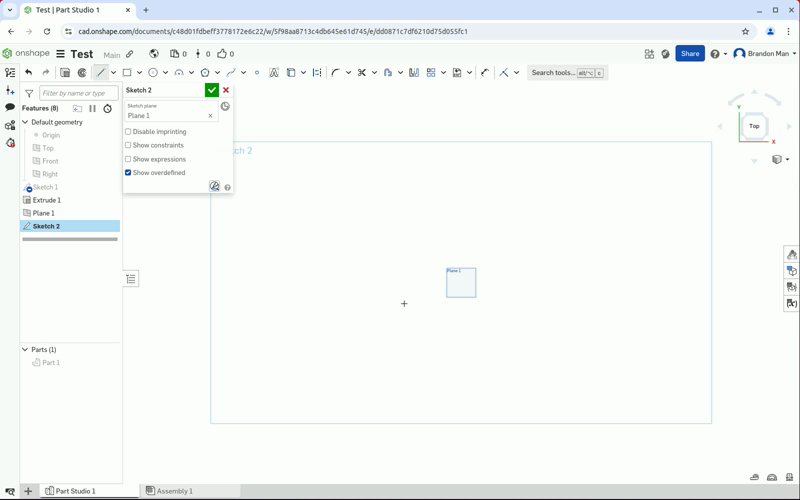
click(404, 303)
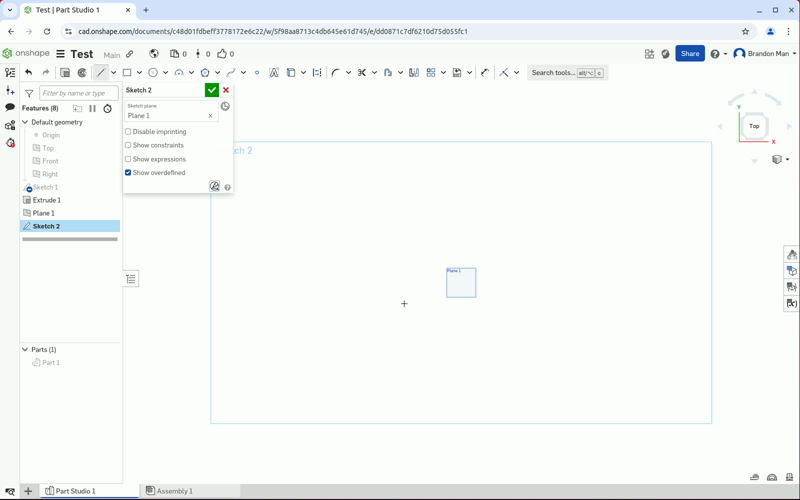
key_up(shift)
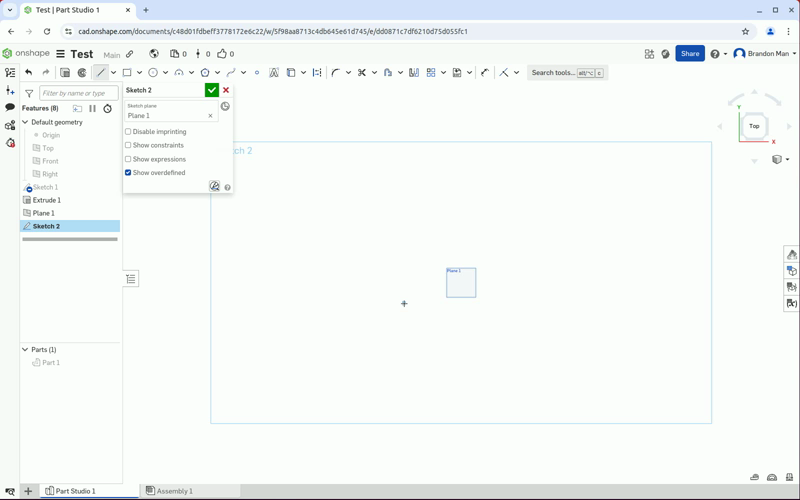
key_down(shift)
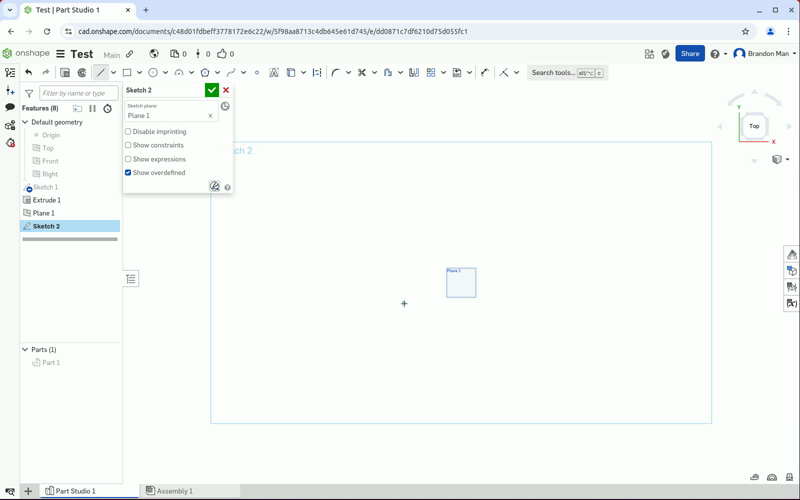
mouse_move(434, 303)
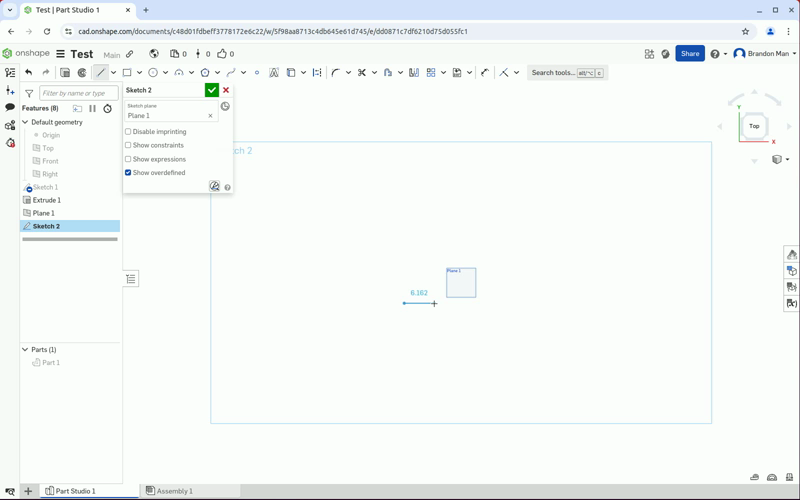
mouse_move(446, 303)
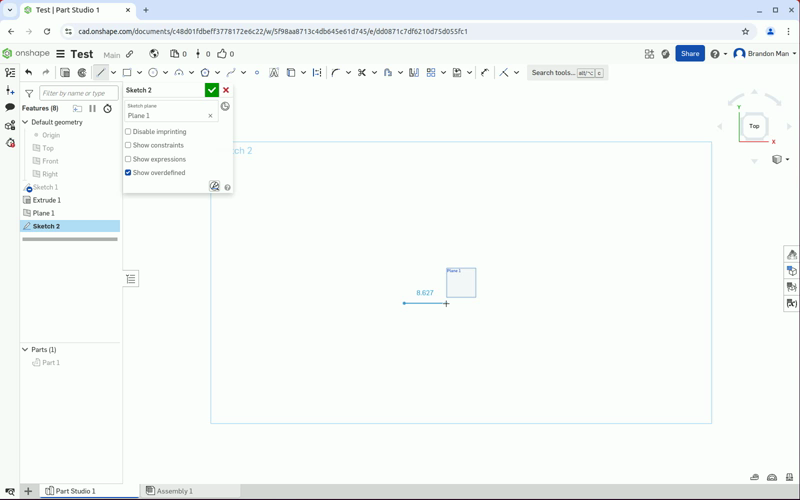
click(446, 303)
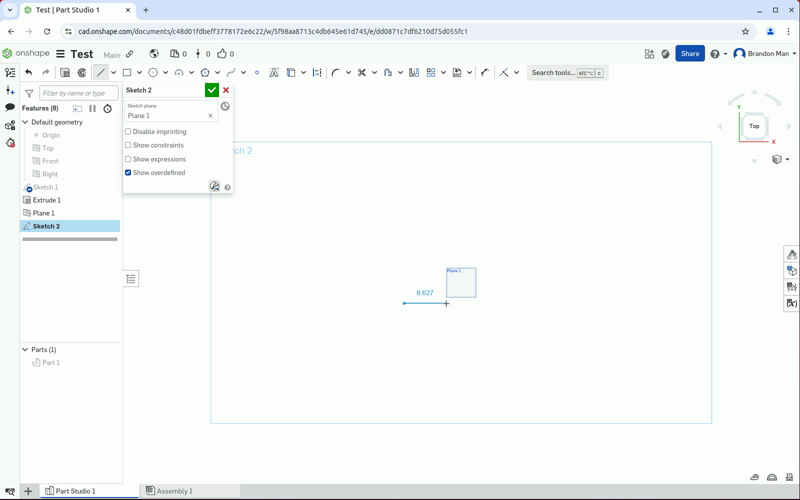
key_up(shift)
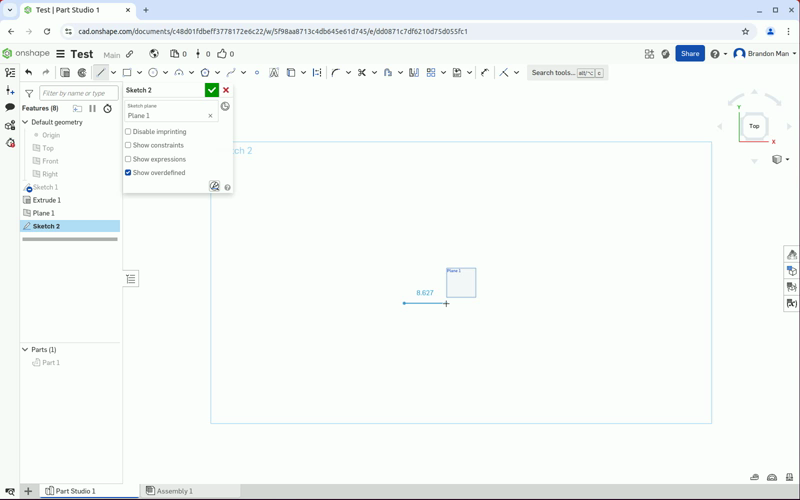
key_down(shift)
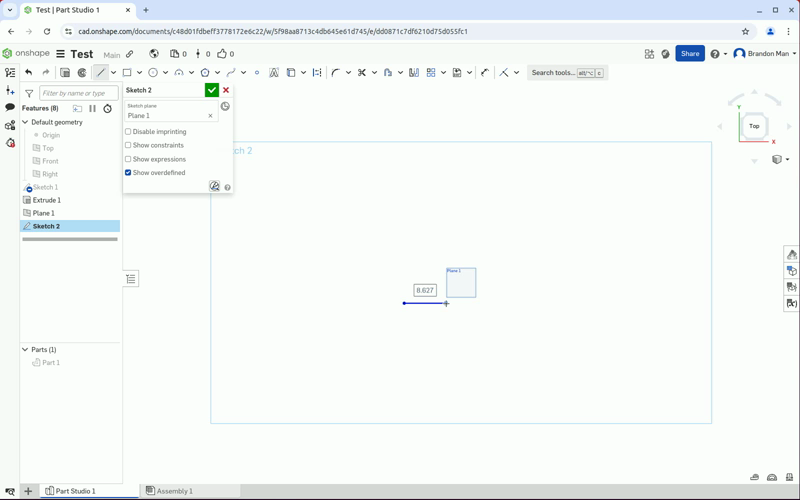
mouse_move(476, 303)
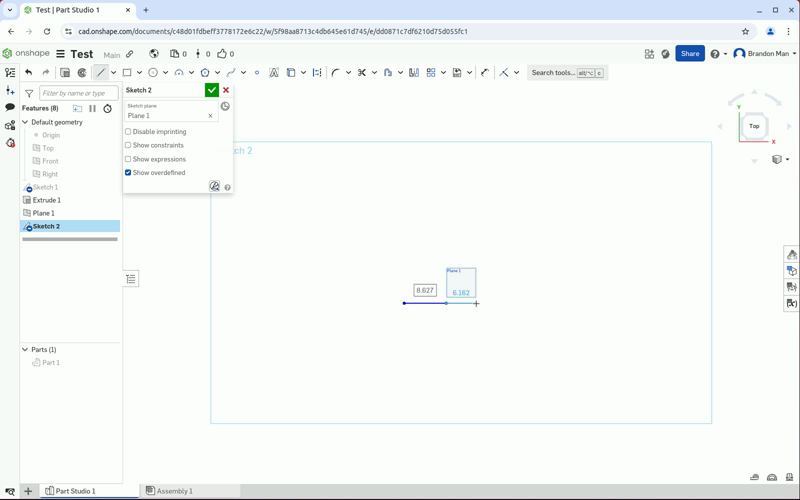
mouse_move(446, 261)
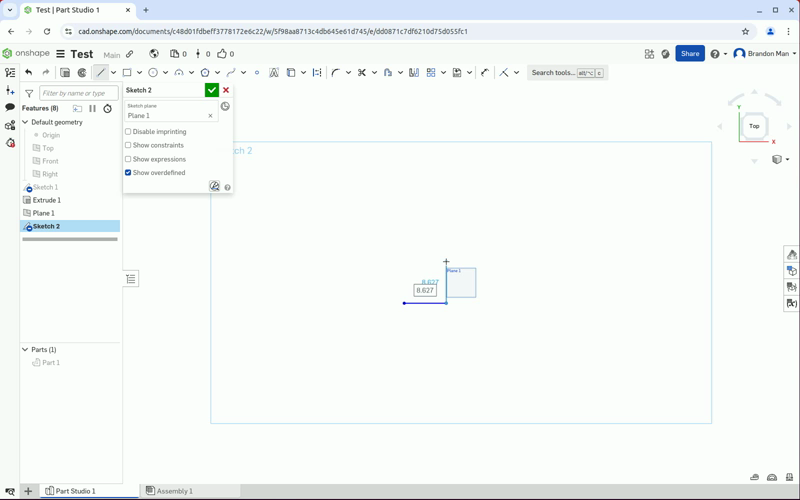
click(446, 261)
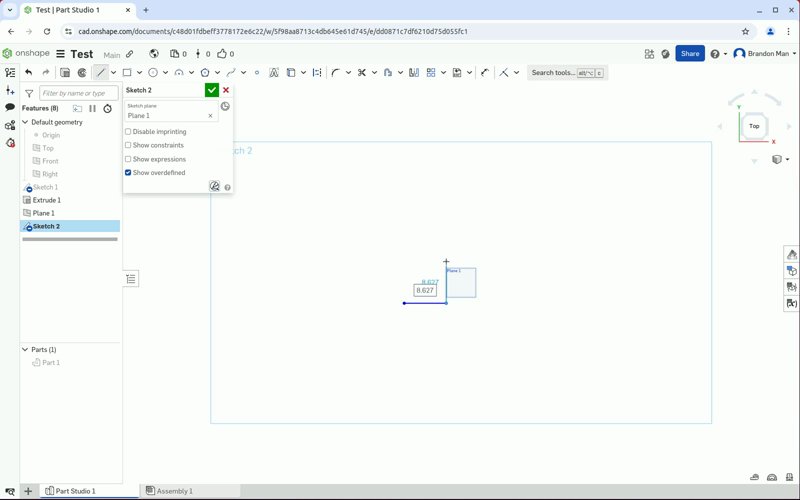
key_up(shift)
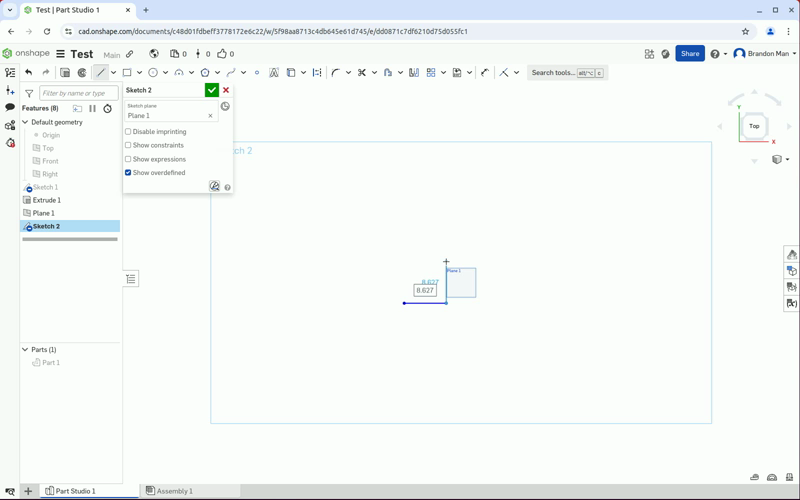
key_down(shift)
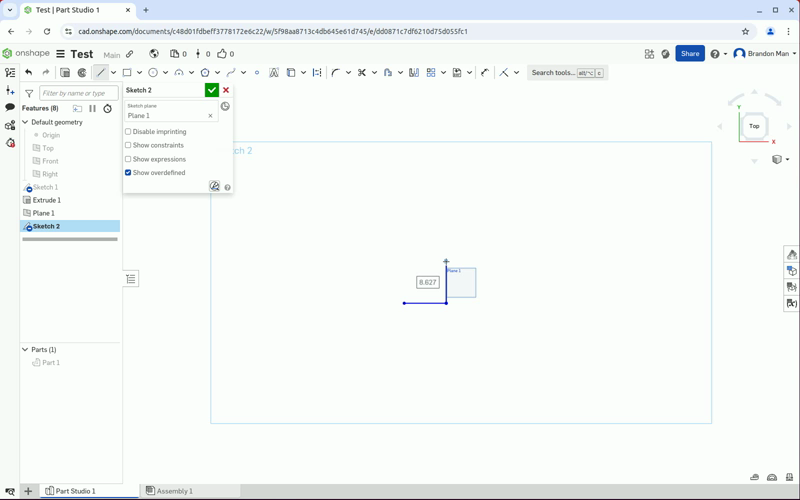
mouse_move(476, 261)
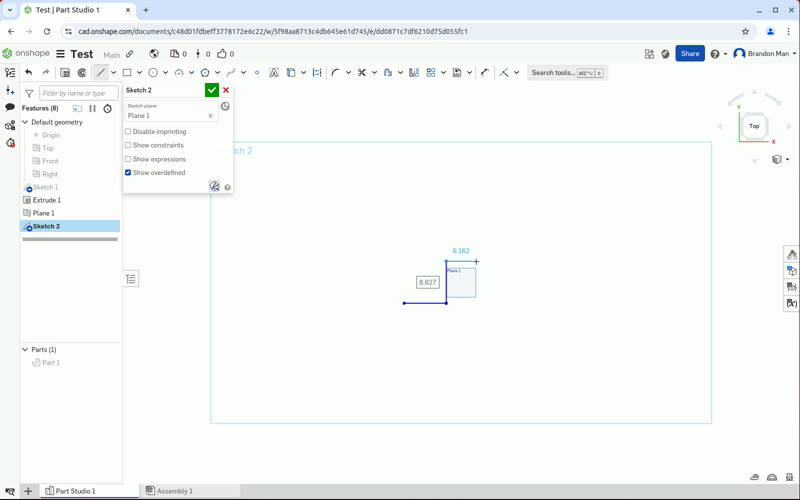
mouse_move(404, 261)
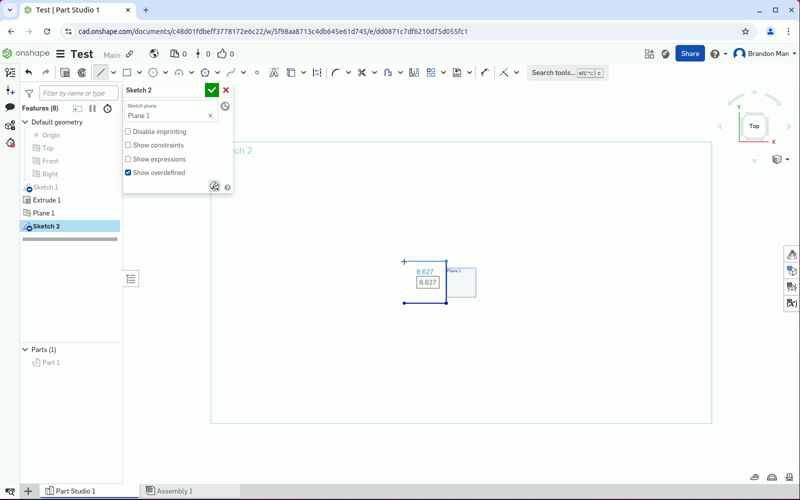
click(404, 261)
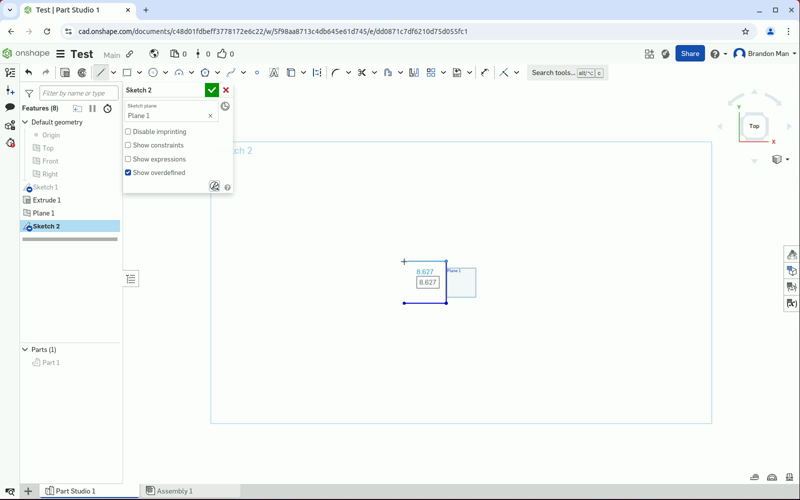
key_up(shift)
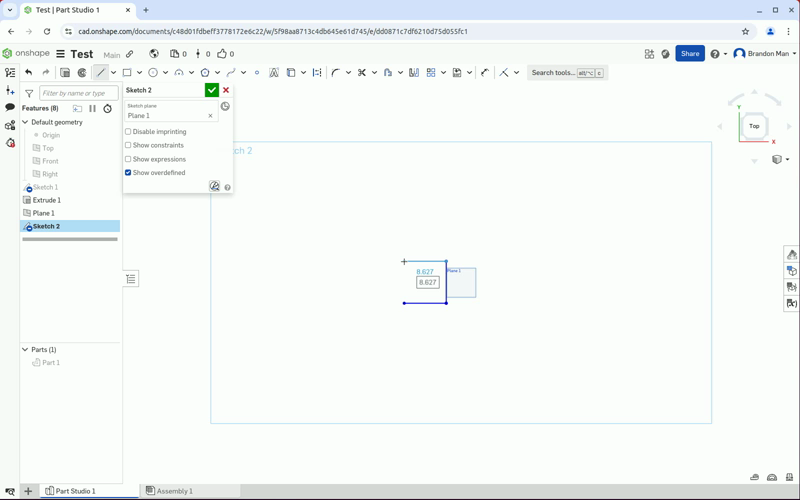
mouse_move(434, 261)
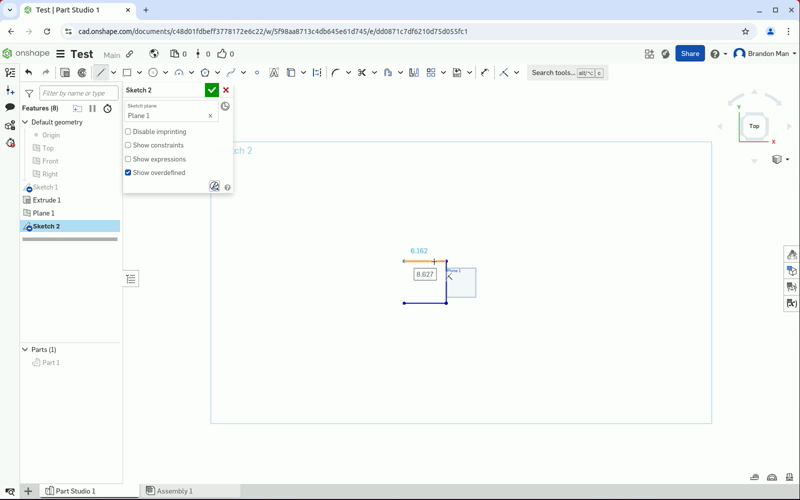
key_down(shift)
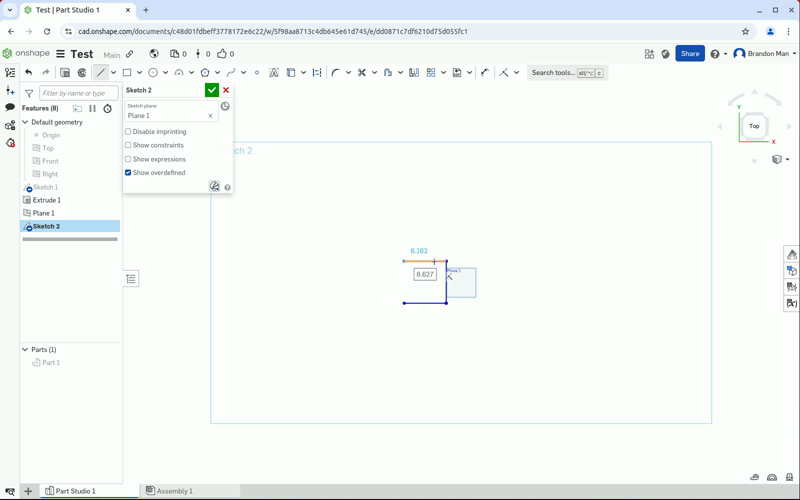
mouse_move(404, 303)
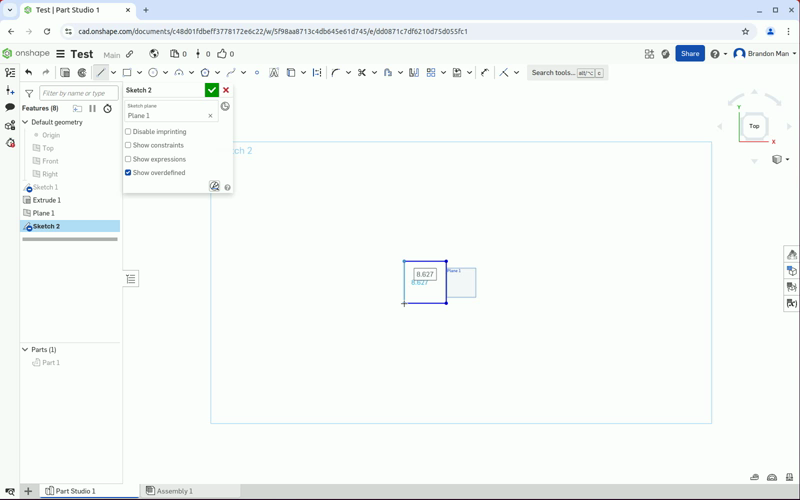
key_up(shift)
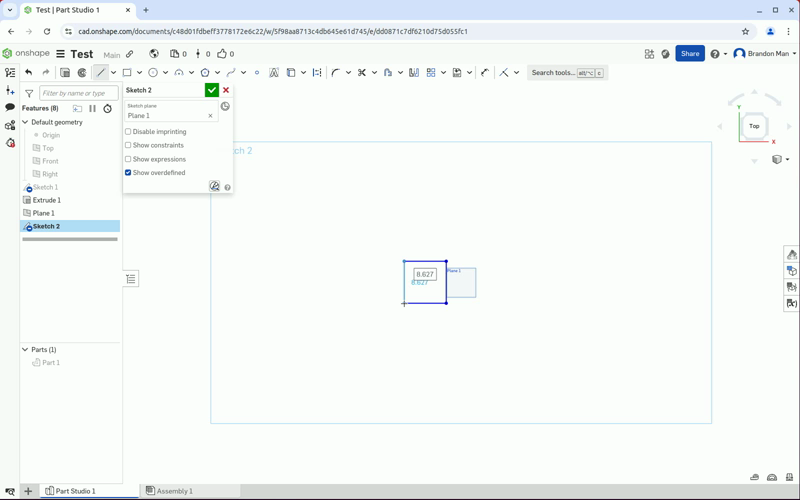
click(404, 303)
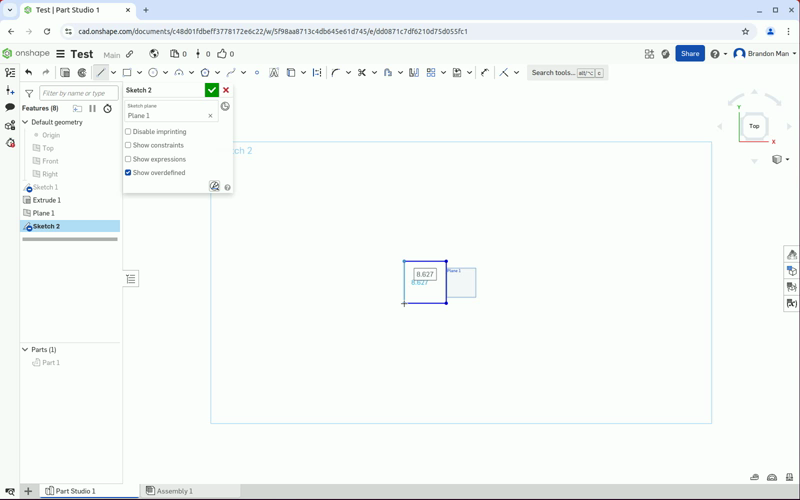
key(esc)
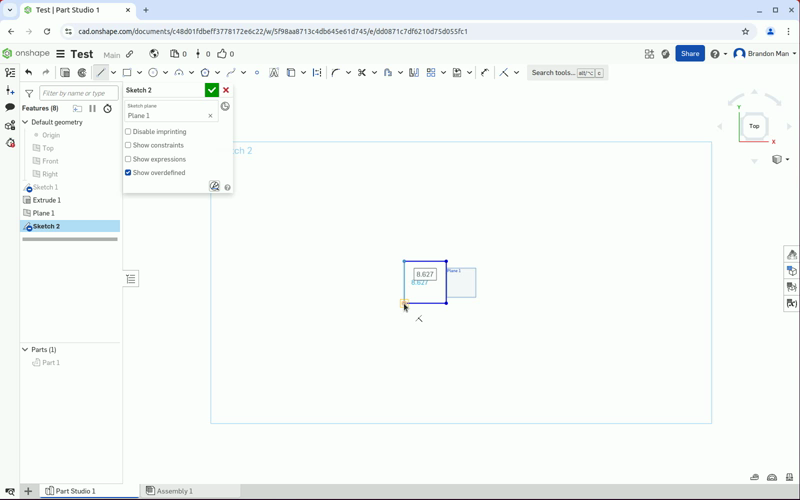
mouse_move(419, 267)
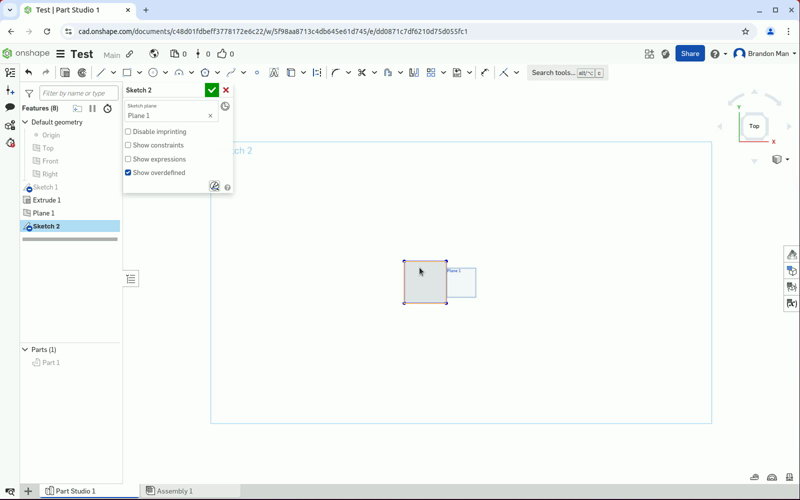
scroll(6)
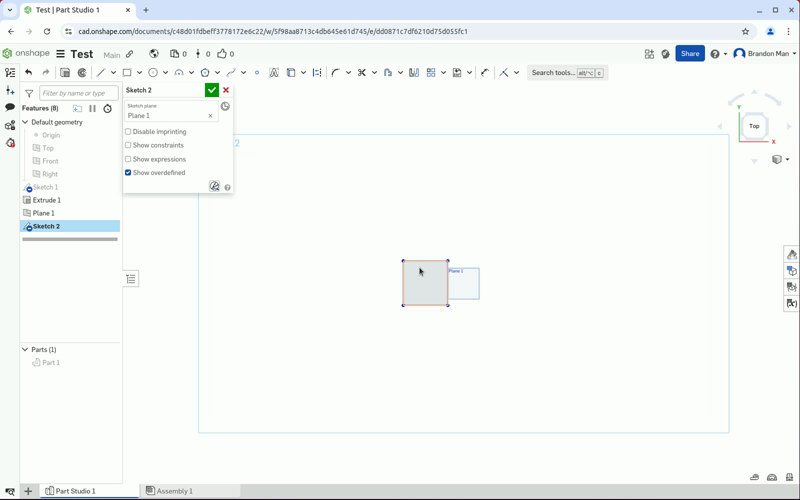
scroll(6)
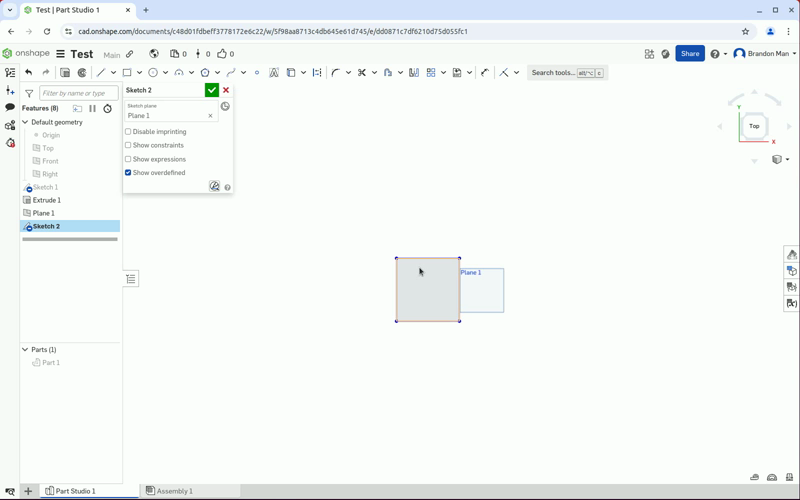
scroll(6)
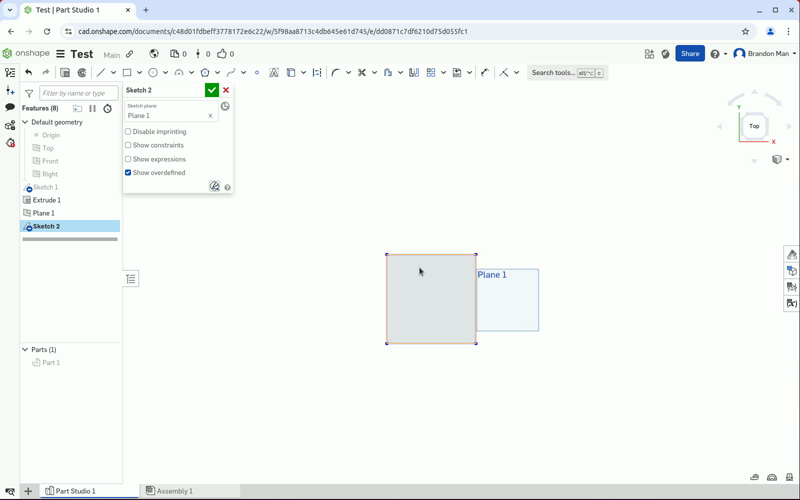
scroll(6)
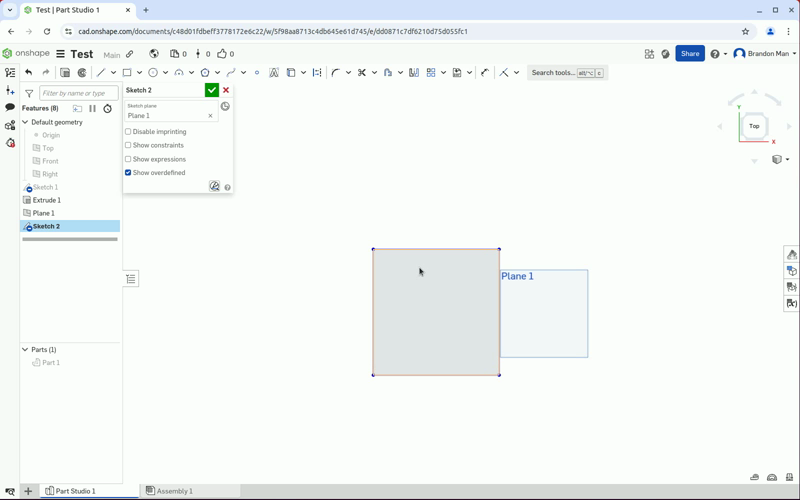
scroll(6)
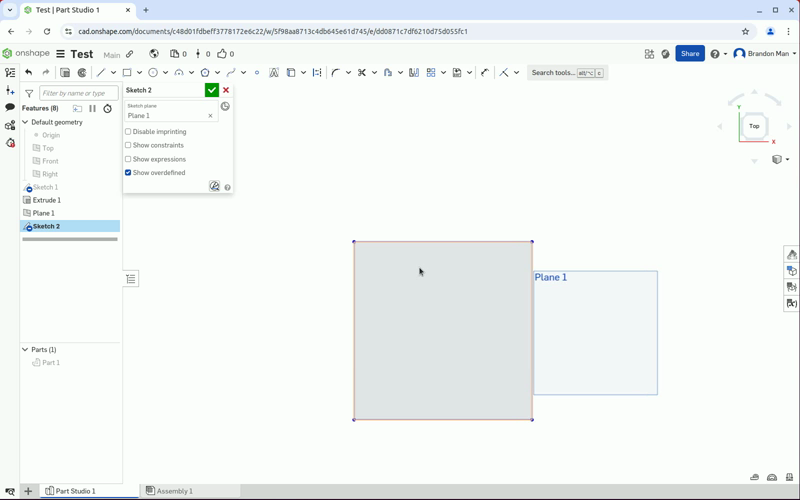
scroll(6)
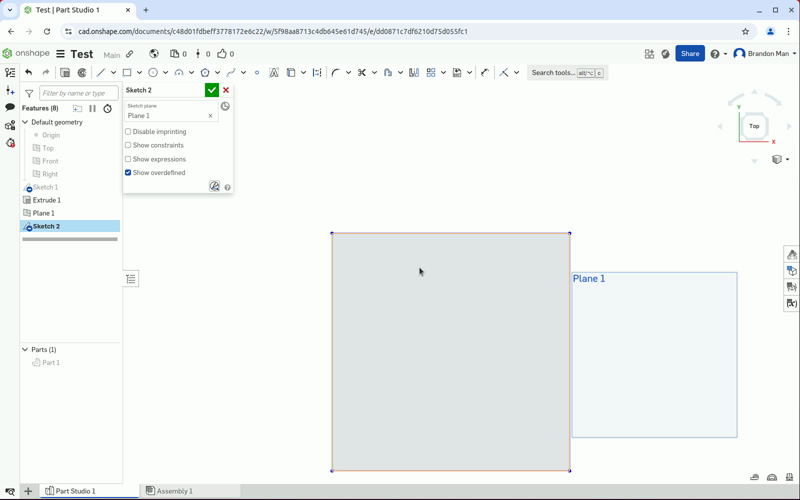
scroll(6)
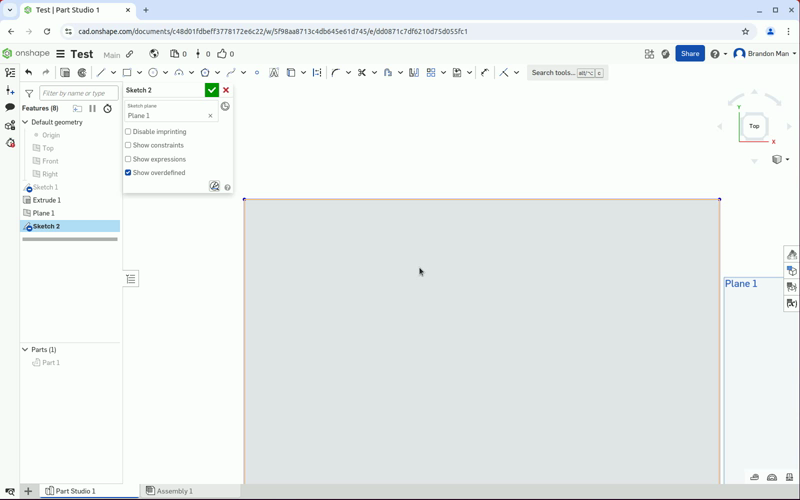
click(419, 267)
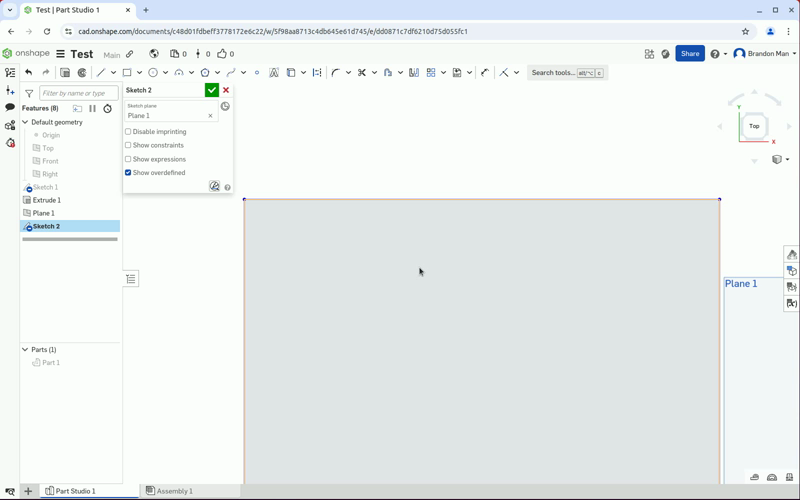
scroll(-6)
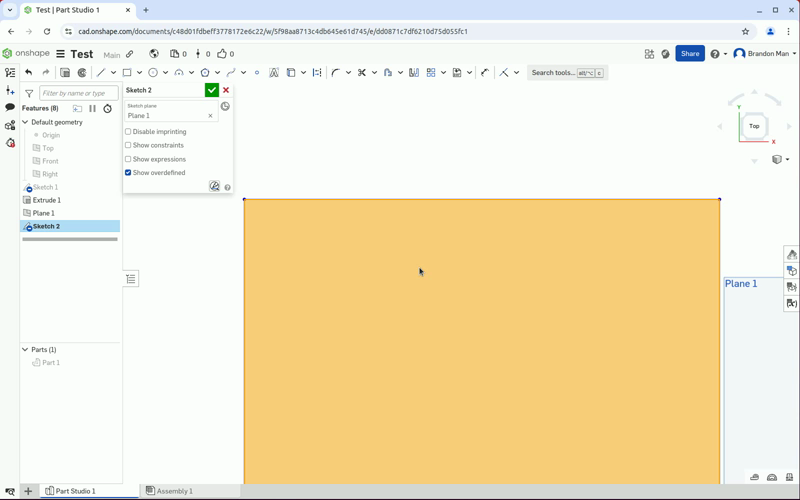
scroll(-6)
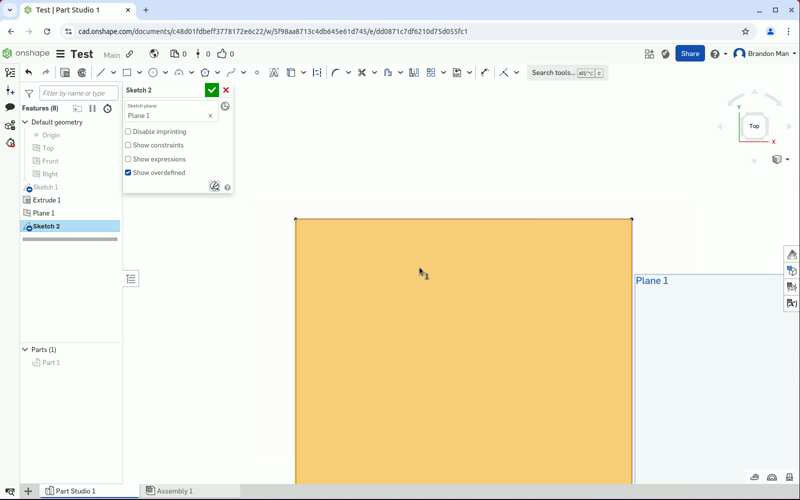
scroll(-6)
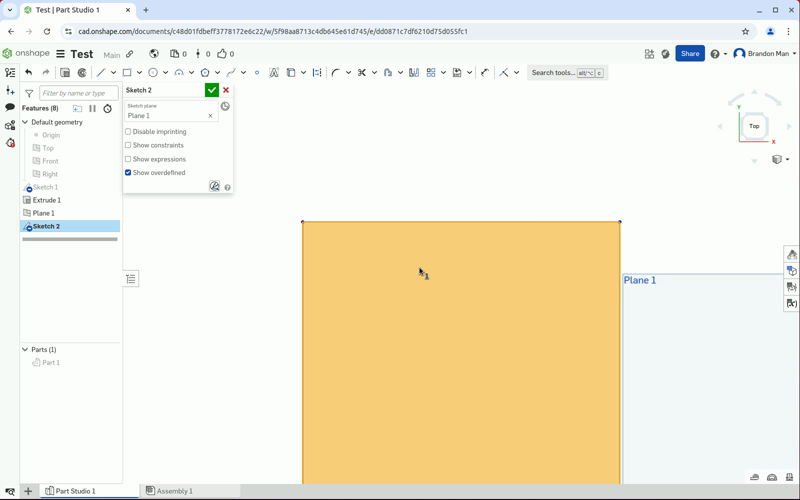
scroll(-6)
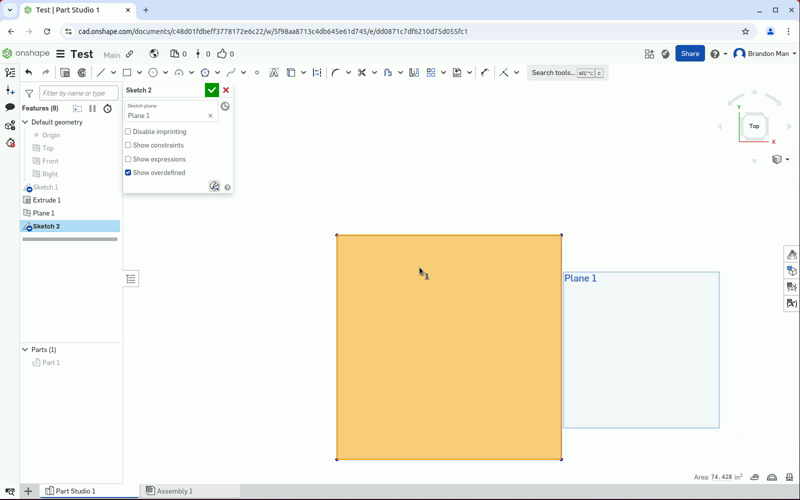
scroll(-6)
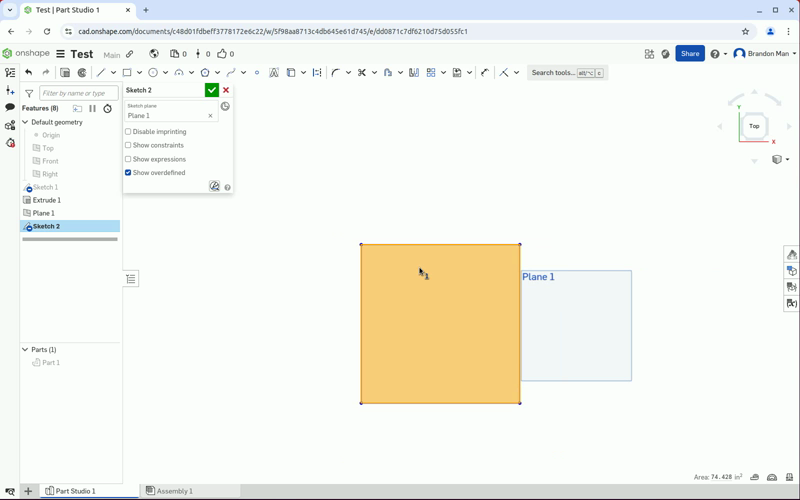
scroll(-6)
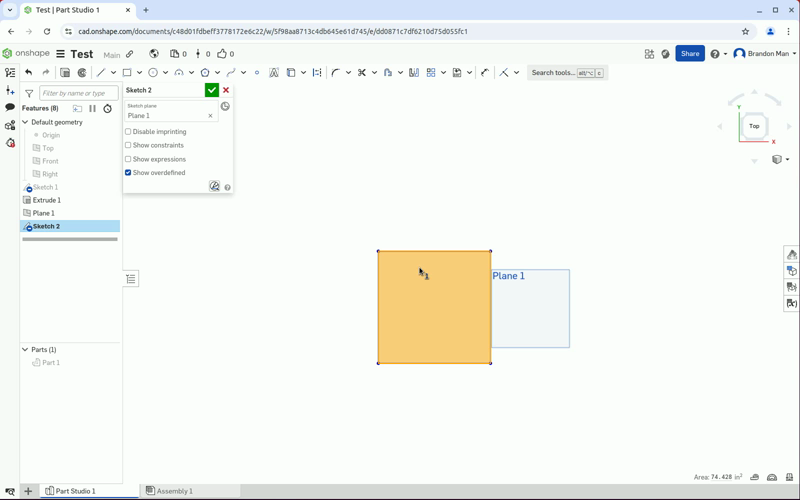
scroll(-6)
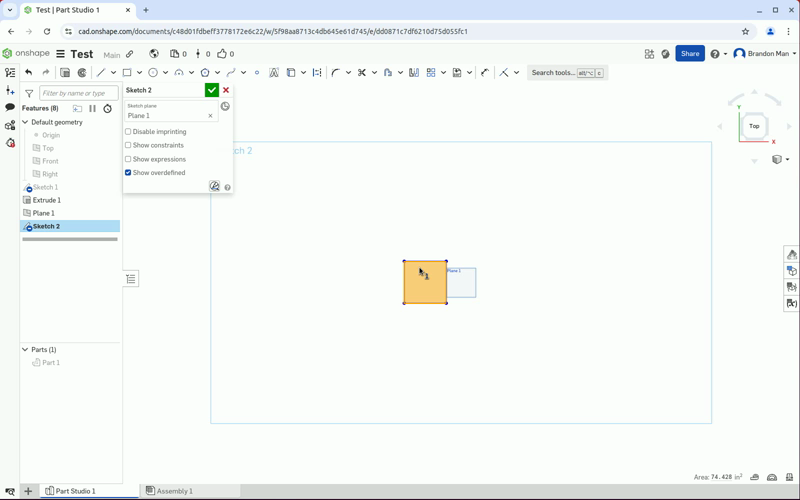
mouse_move(73, 352)
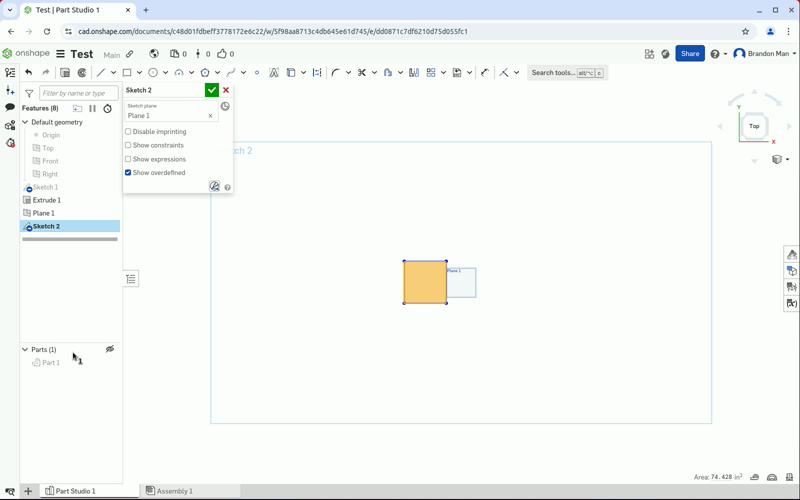
key(shift+y)
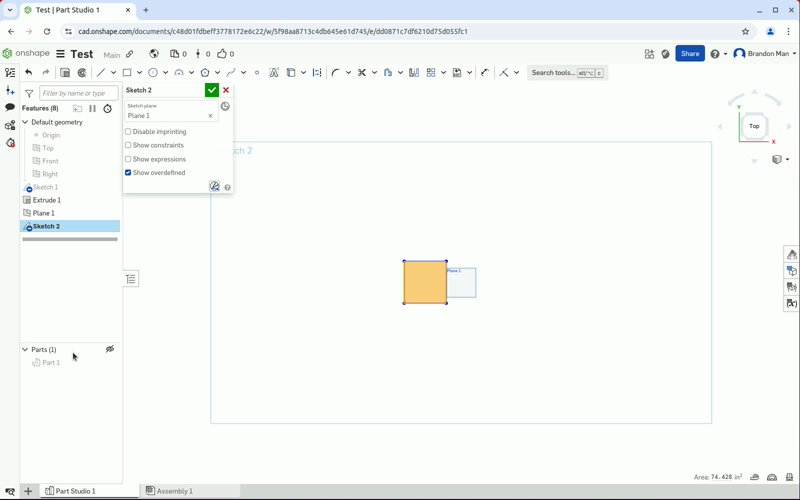
key(shift+e)
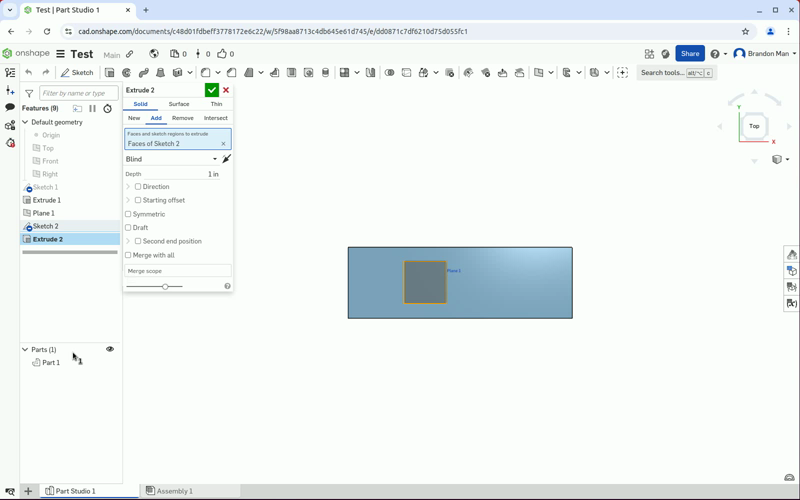
mouse_move(143, 106)
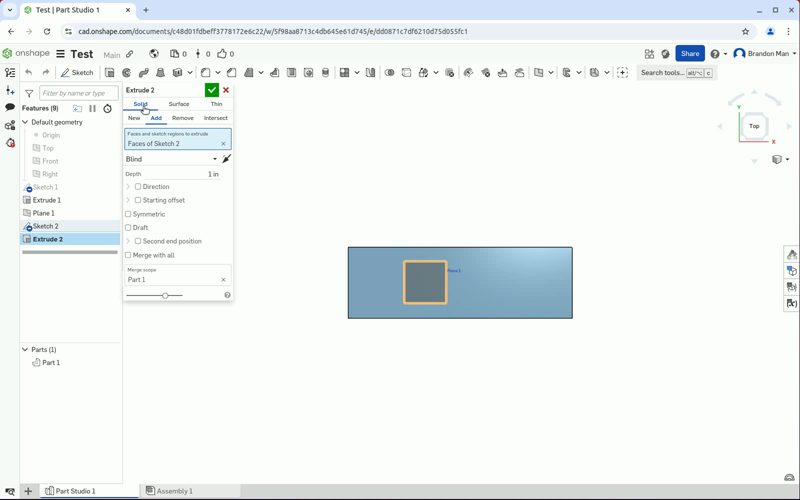
click(143, 106)
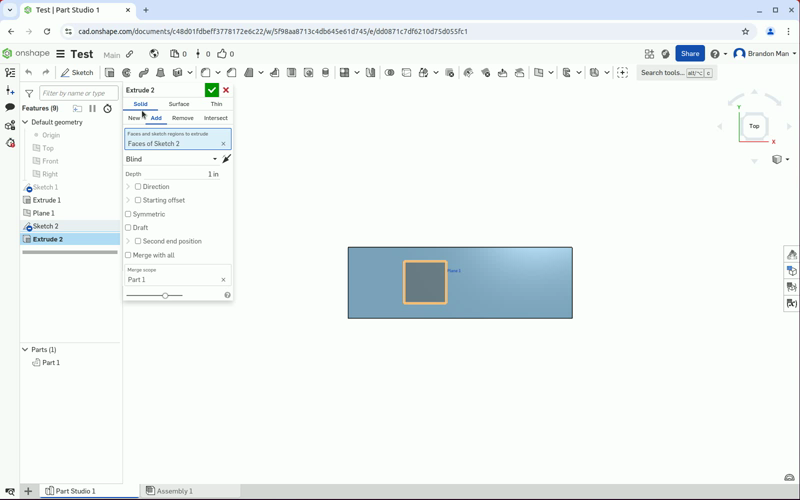
mouse_move(137, 120)
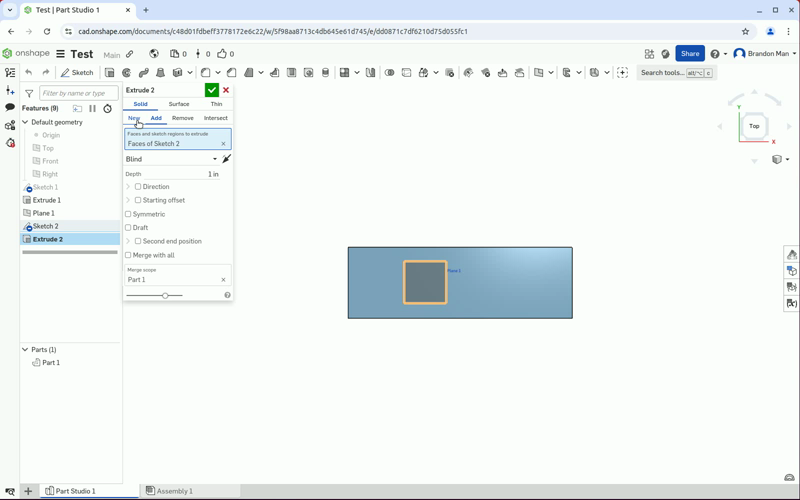
click(137, 120)
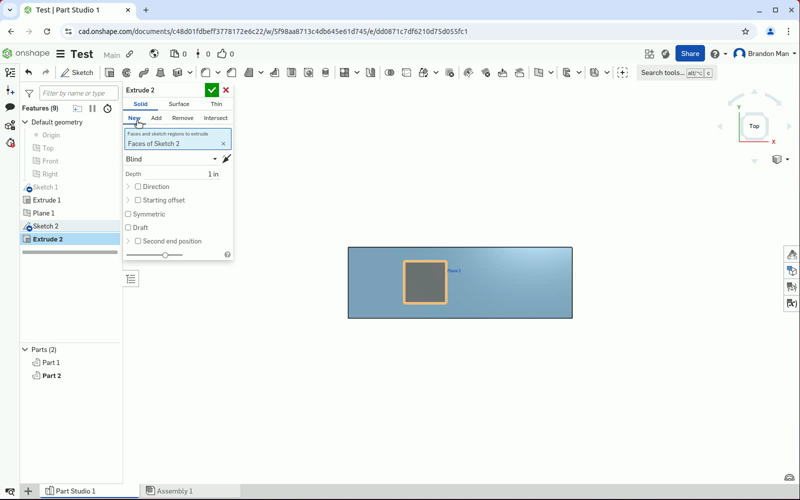
key(tab, 4)
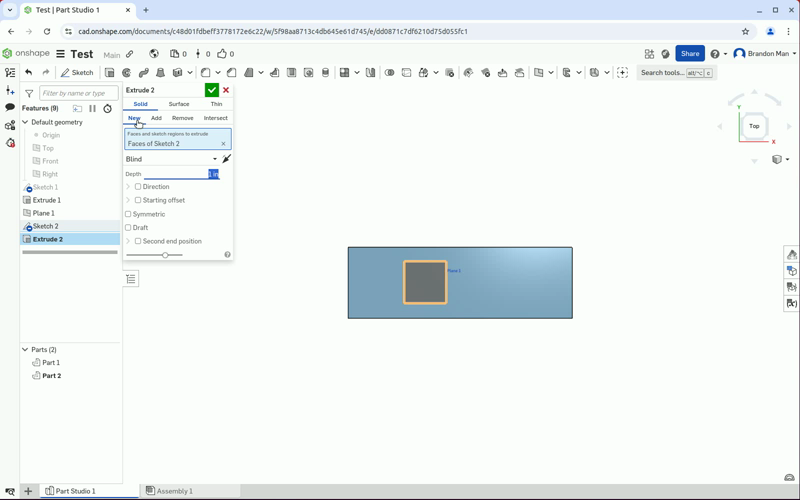
text(4.092)
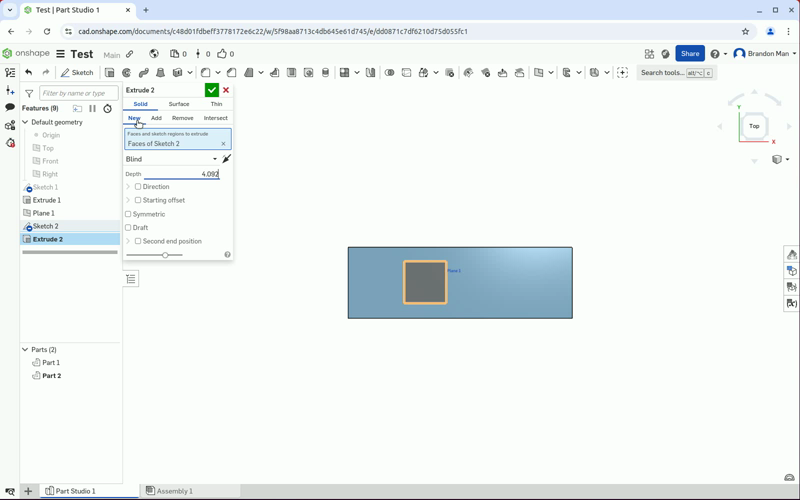
key(enter)
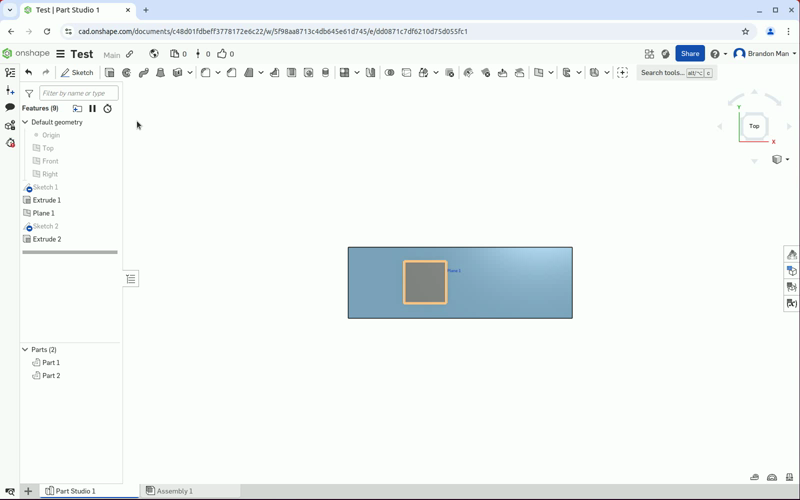
key(shift+h)
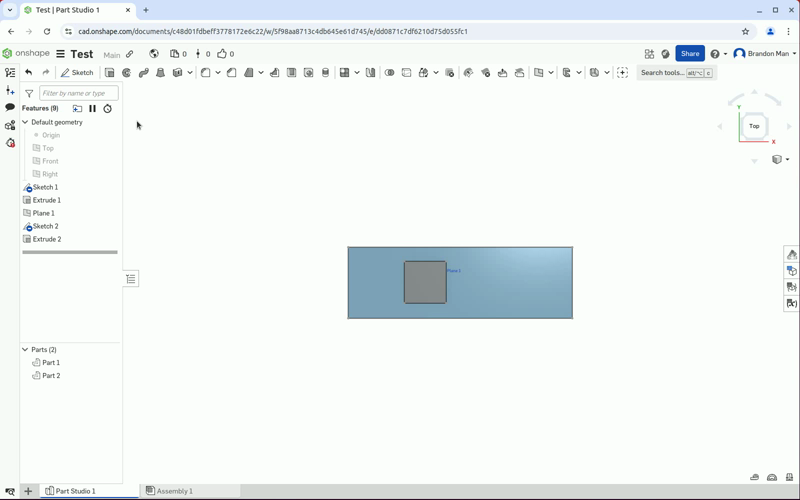
key(shift+h)
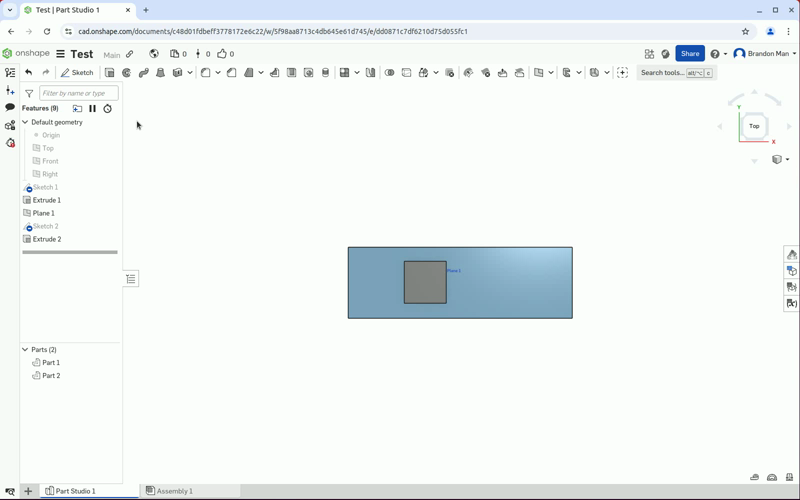
mouse_move(73, 189)
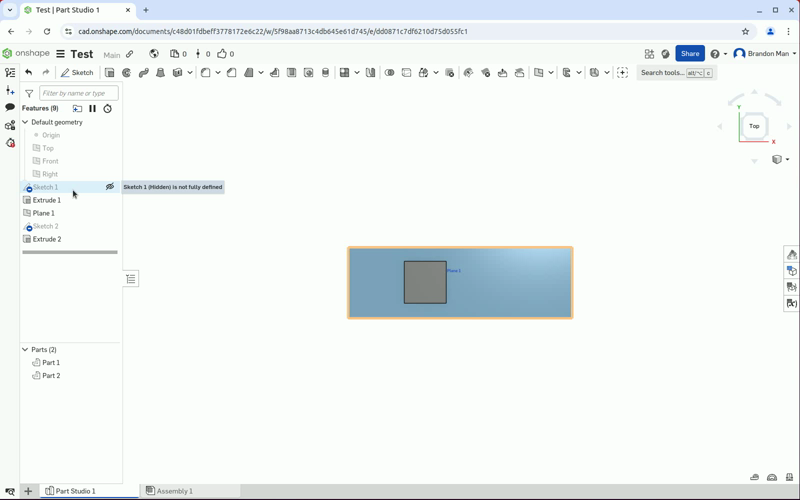
click(73, 189)
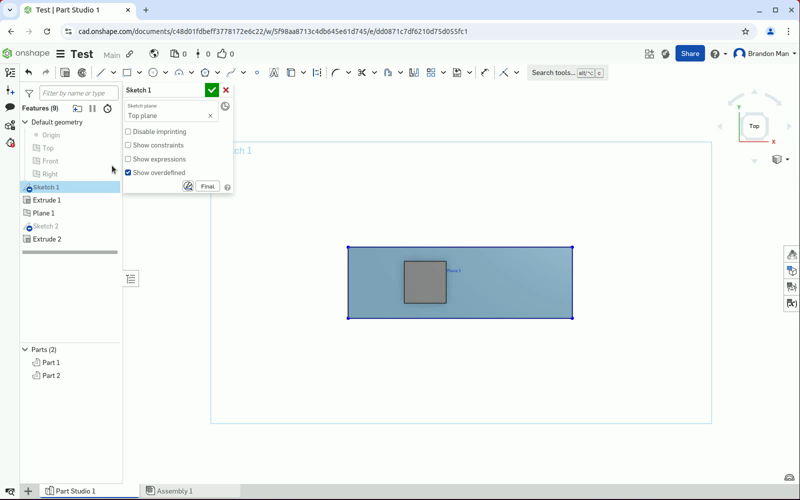
mouse_move(229, 92)
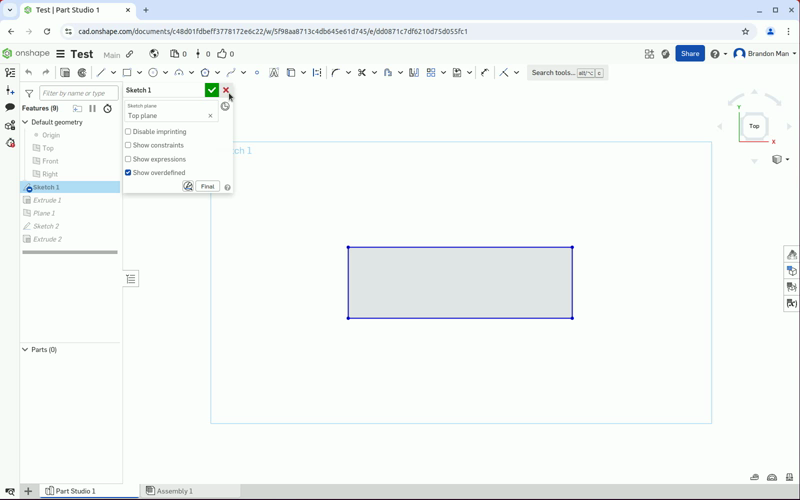
click(229, 92)
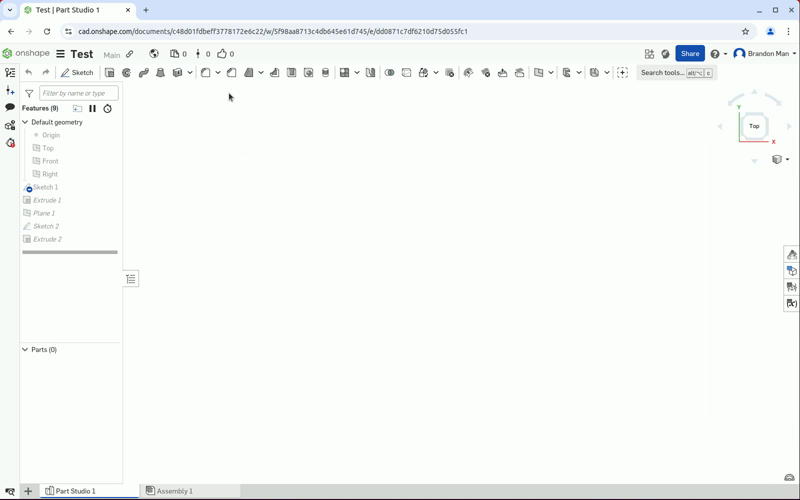
key(shift+s)
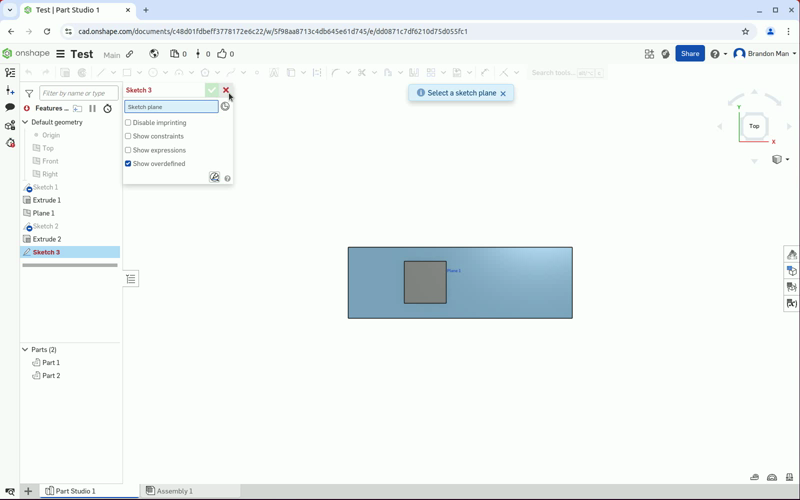
mouse_move(73, 215)
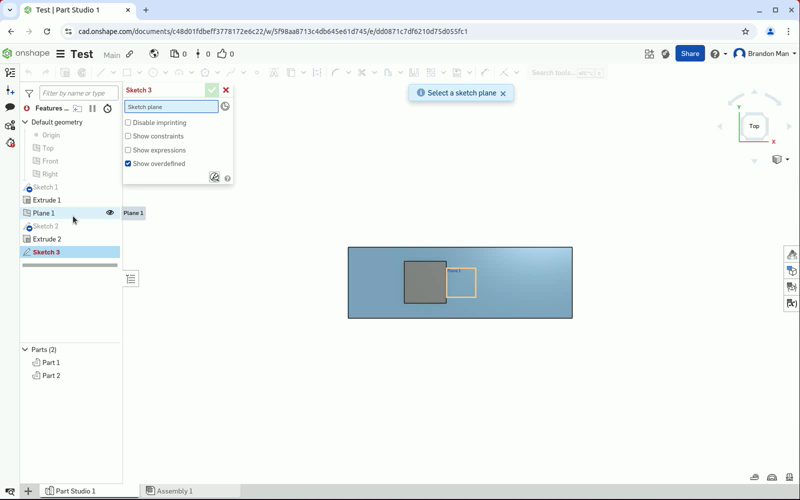
click(73, 215)
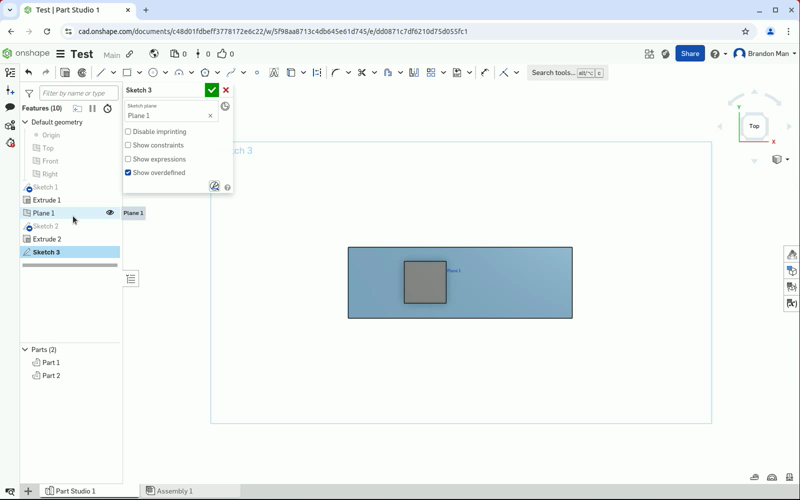
mouse_move(73, 352)
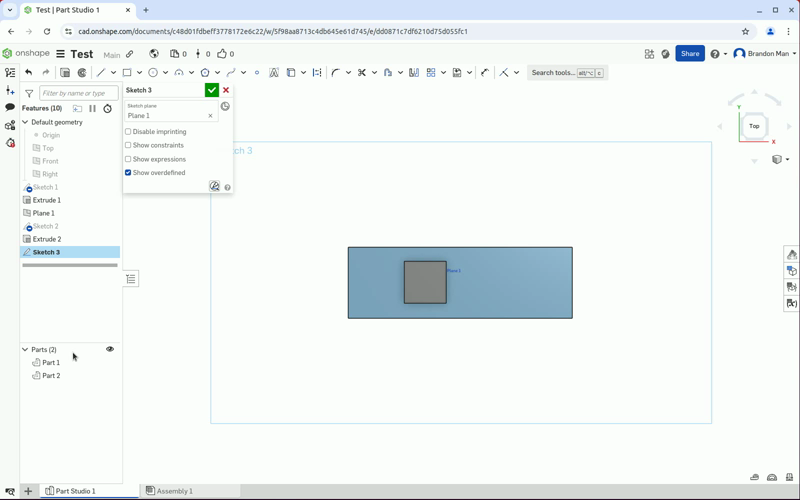
key(y)
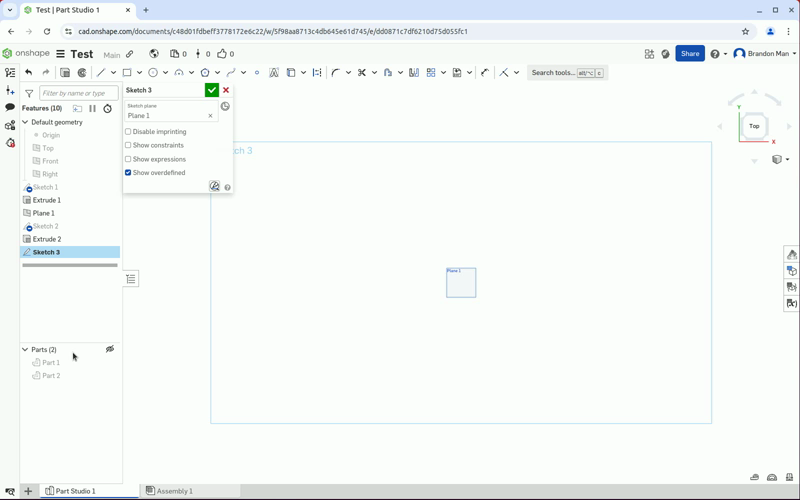
key(l)
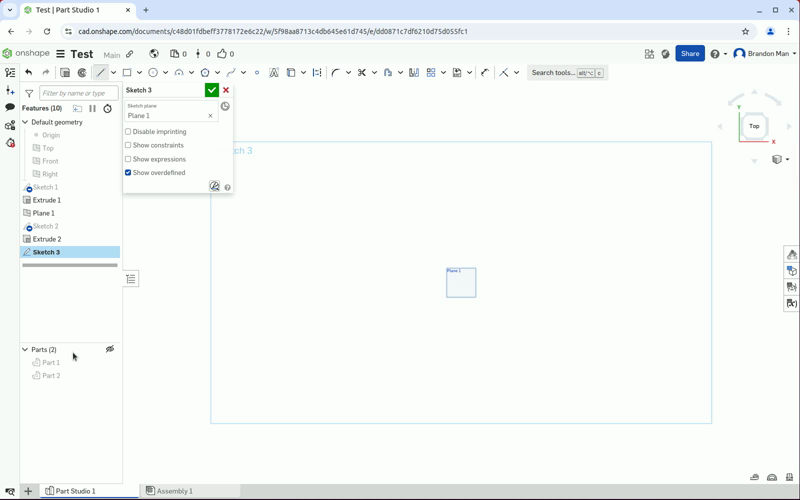
key_down(shift)
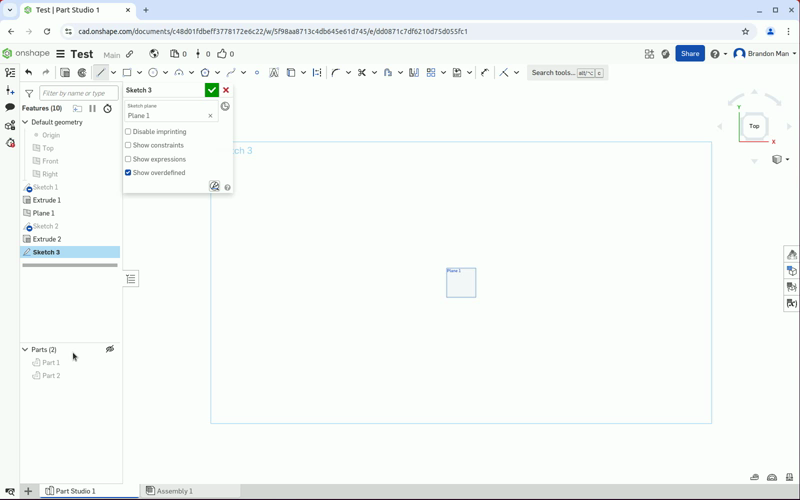
mouse_move(528, 303)
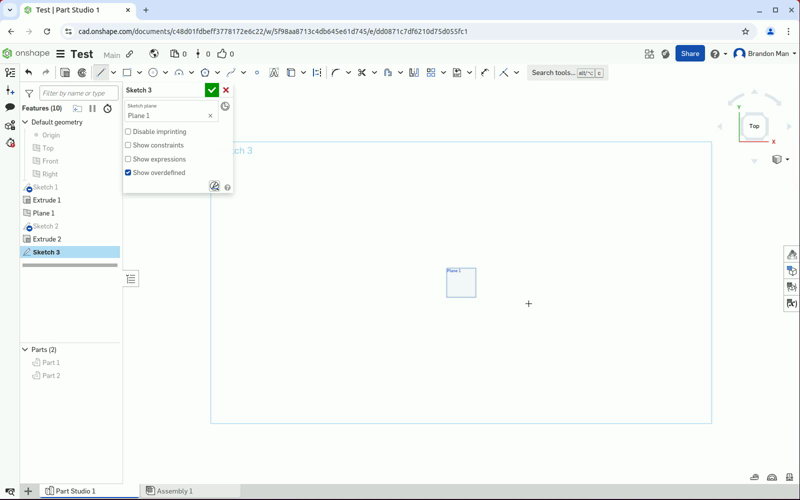
click(528, 303)
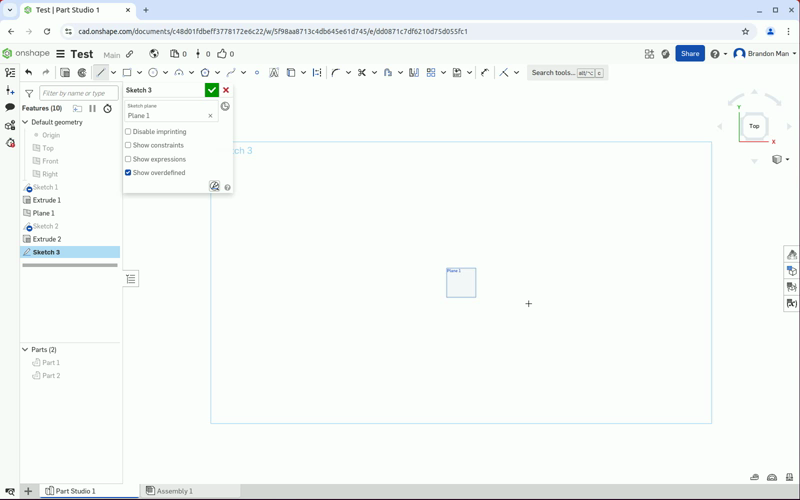
key_up(shift)
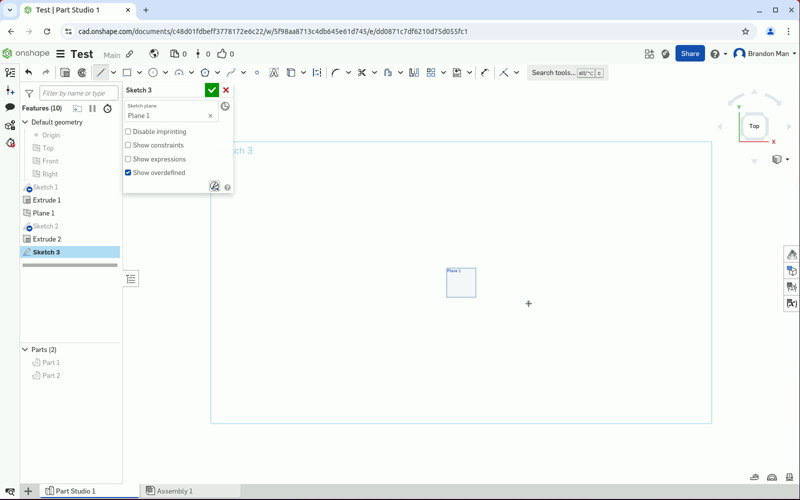
key_down(shift)
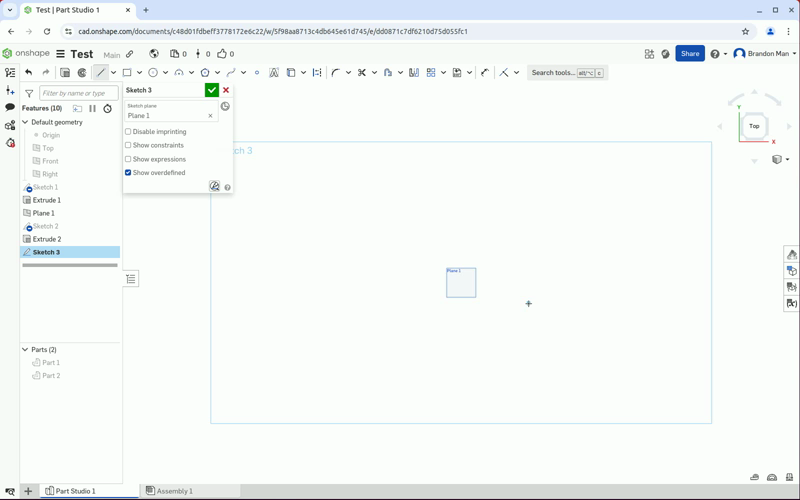
mouse_move(558, 303)
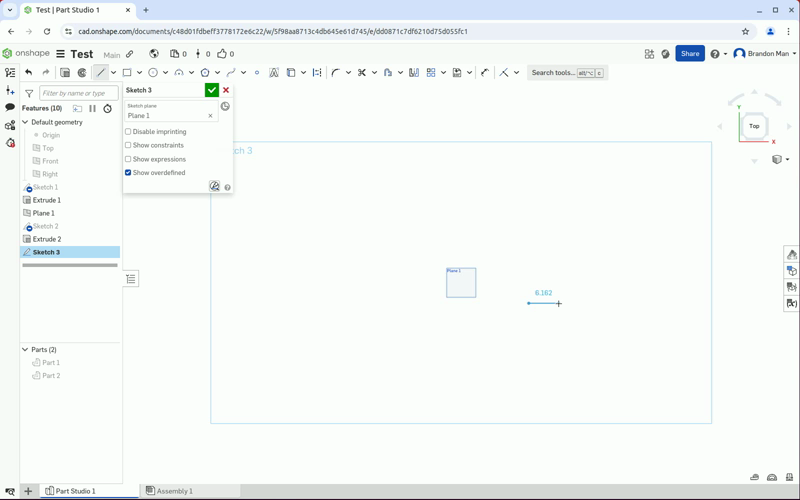
mouse_move(570, 303)
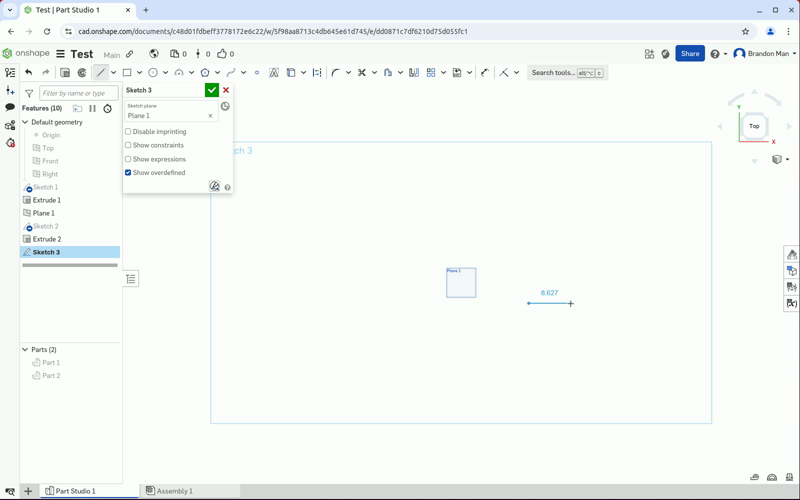
click(570, 303)
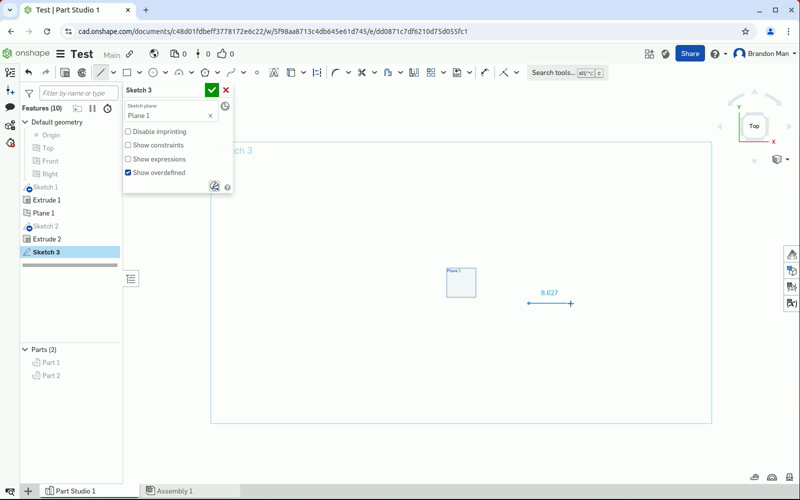
key_up(shift)
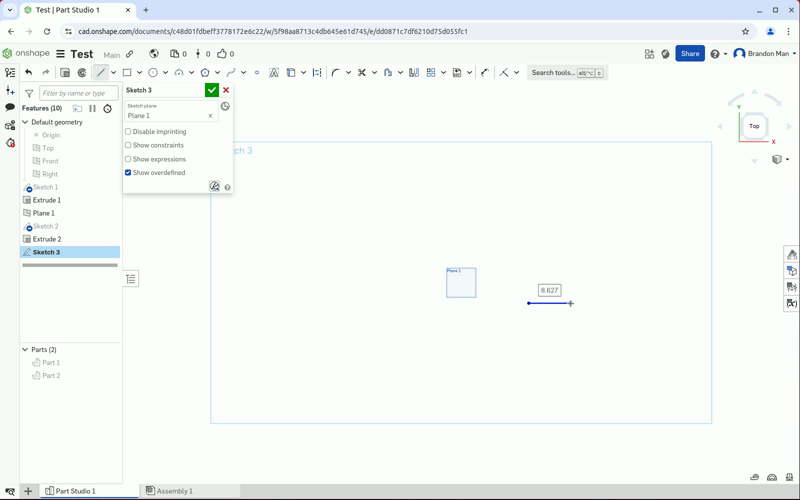
key_down(shift)
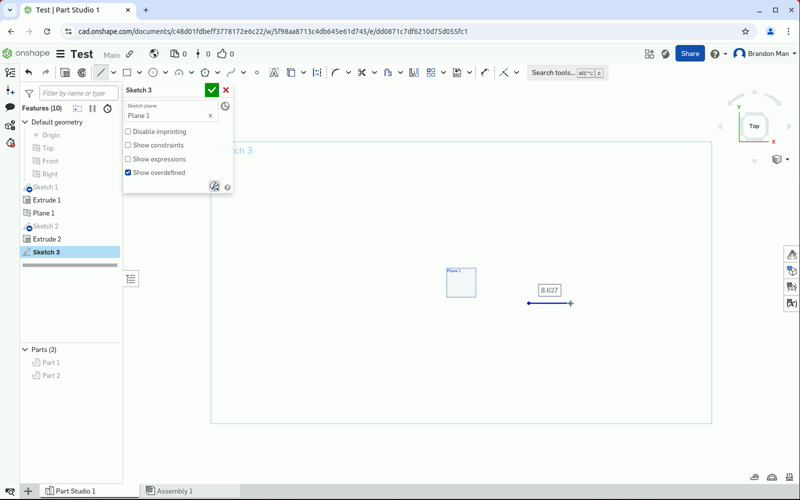
mouse_move(589, 303)
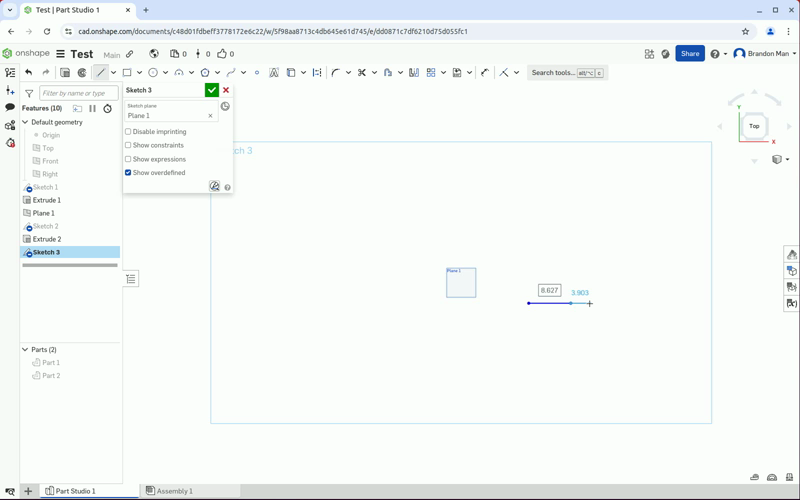
mouse_move(570, 261)
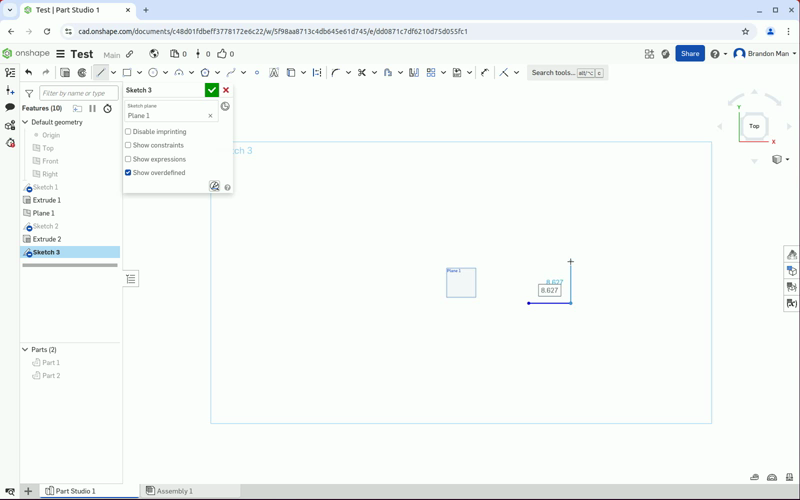
click(570, 261)
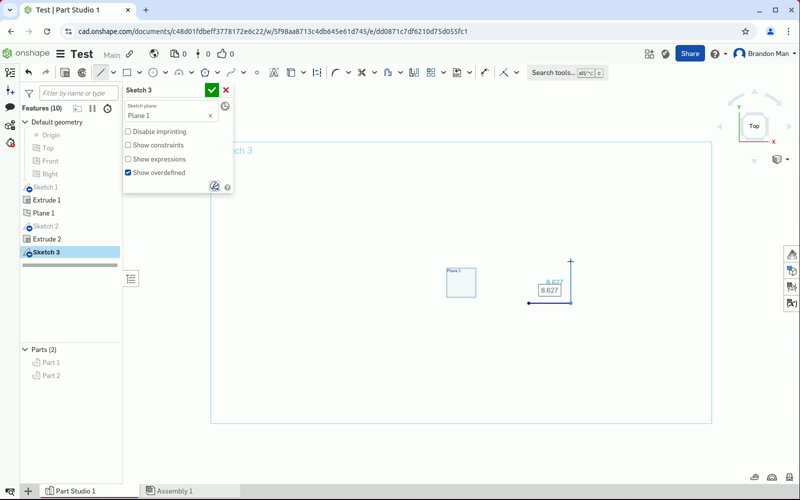
key_up(shift)
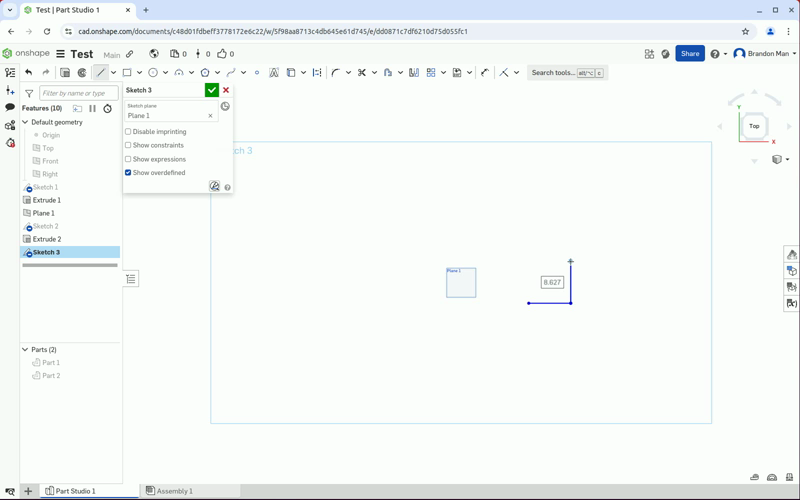
key_down(shift)
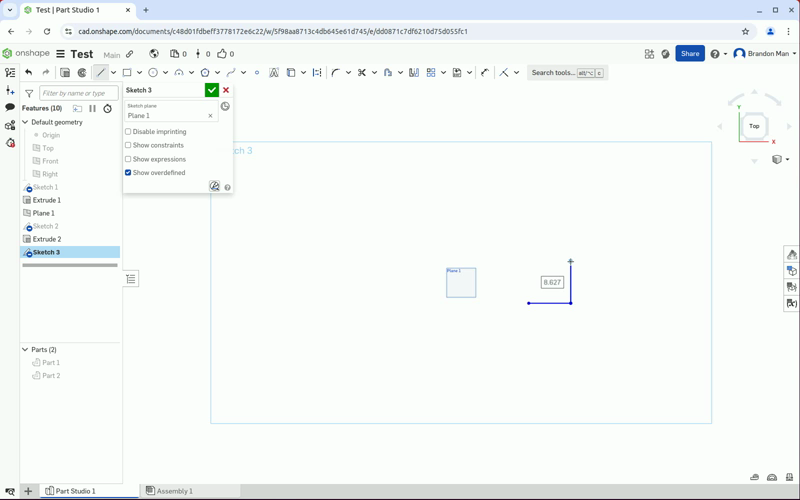
mouse_move(589, 261)
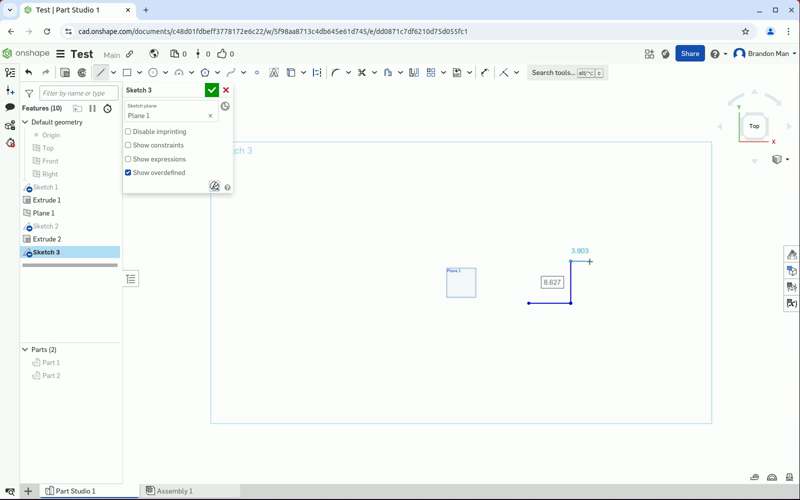
mouse_move(528, 261)
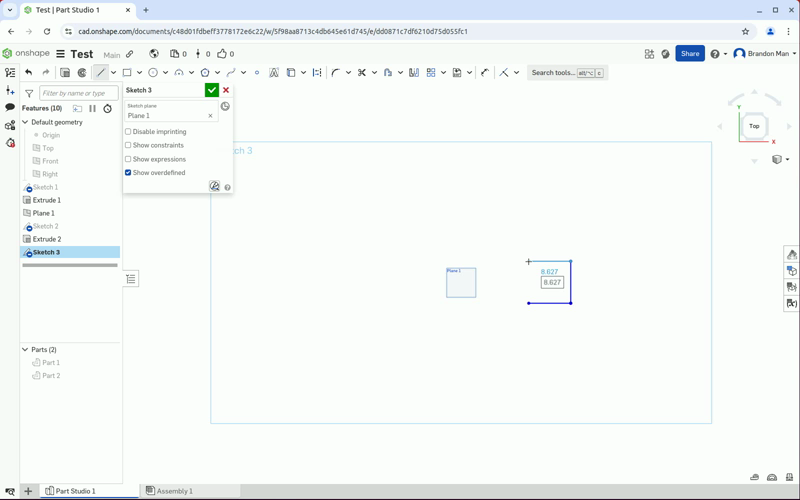
click(528, 261)
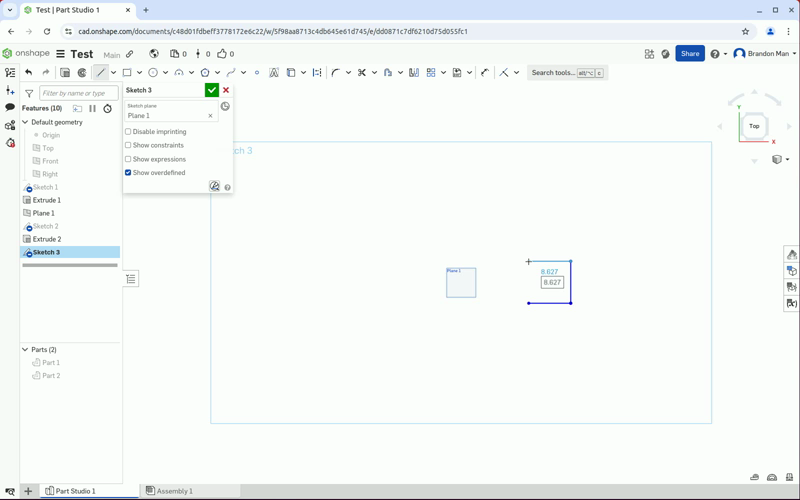
key_up(shift)
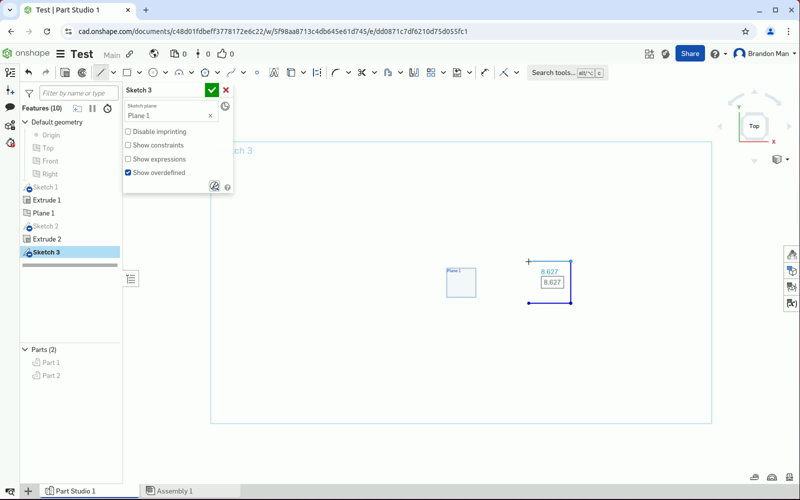
mouse_move(558, 261)
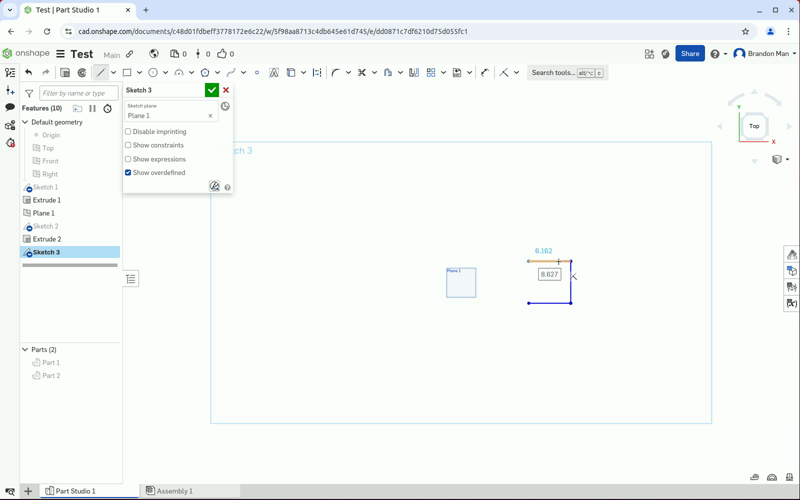
key_down(shift)
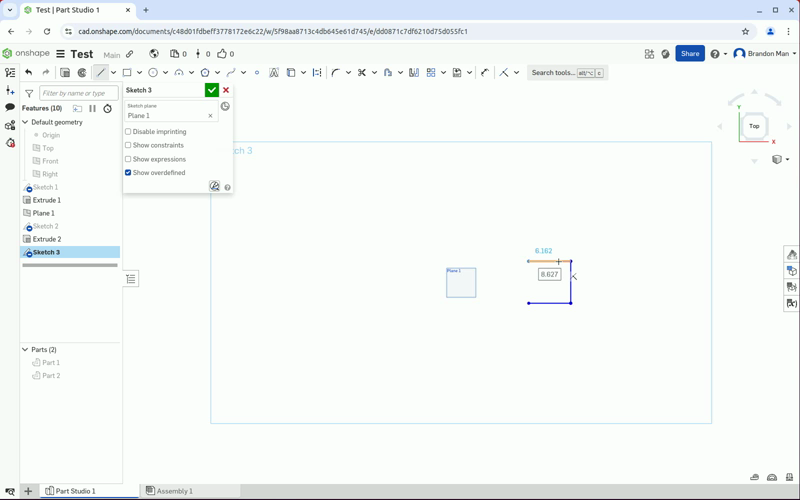
mouse_move(528, 303)
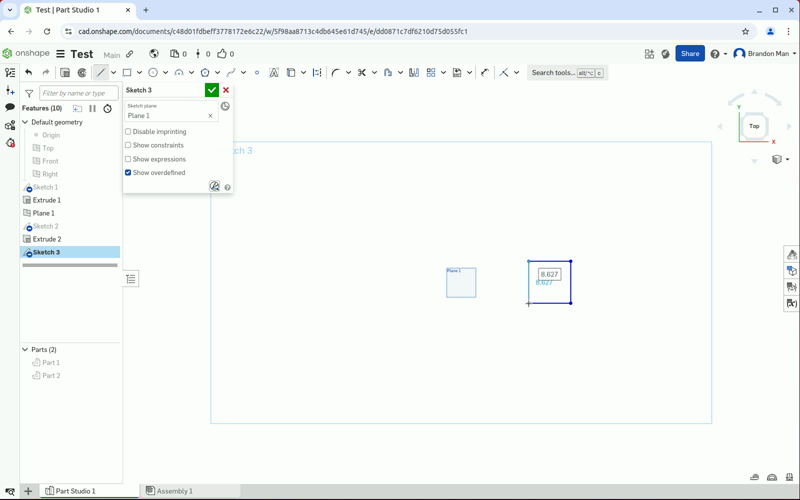
key_up(shift)
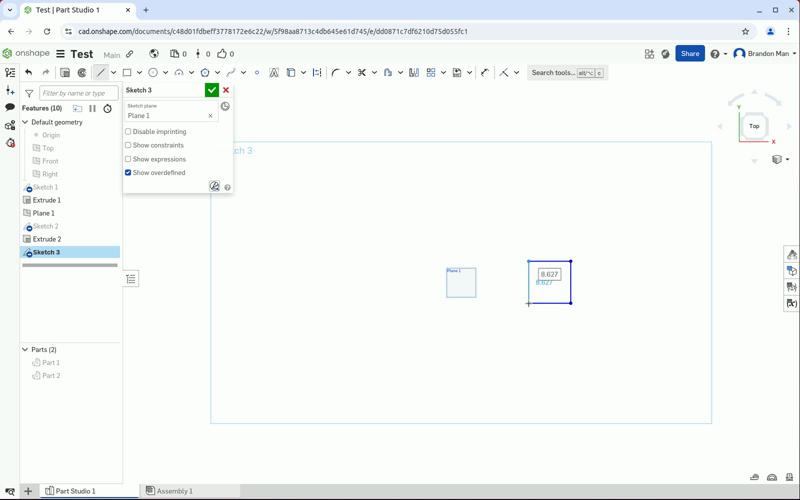
click(528, 303)
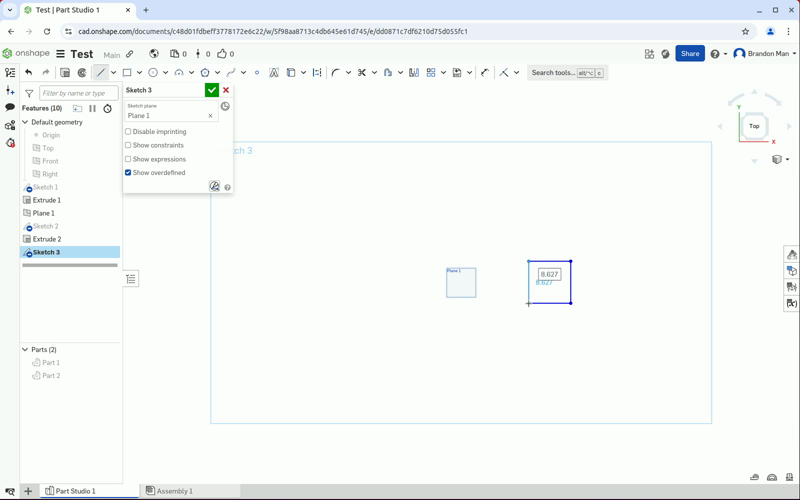
key(esc)
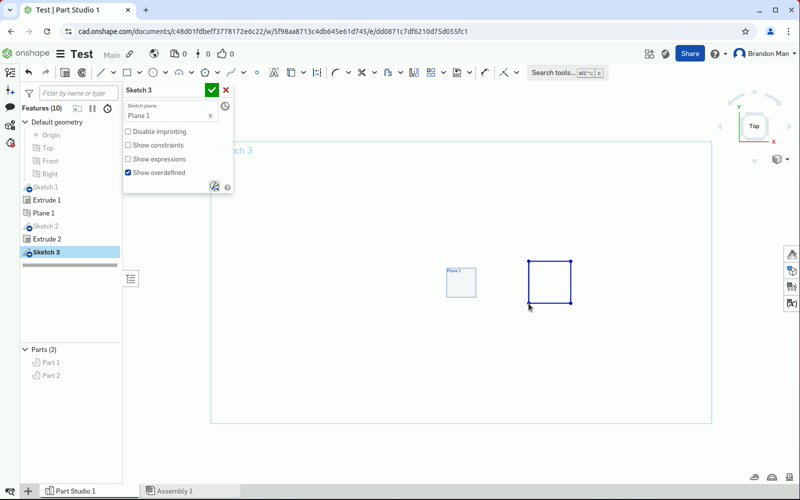
mouse_move(560, 285)
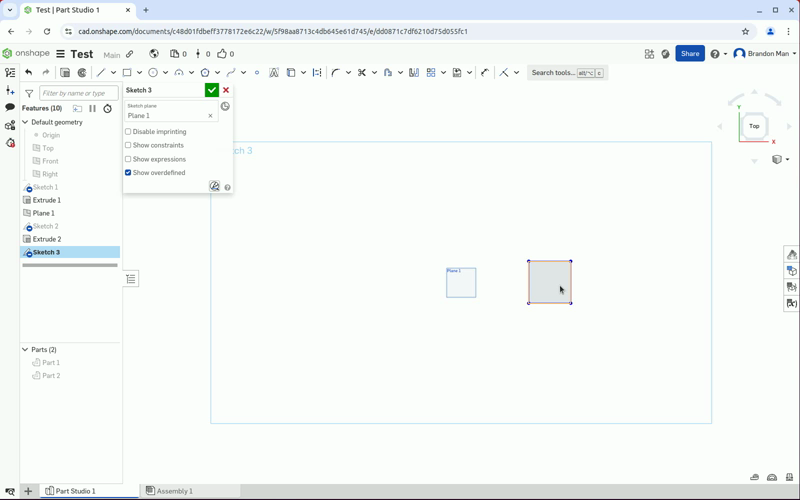
scroll(6)
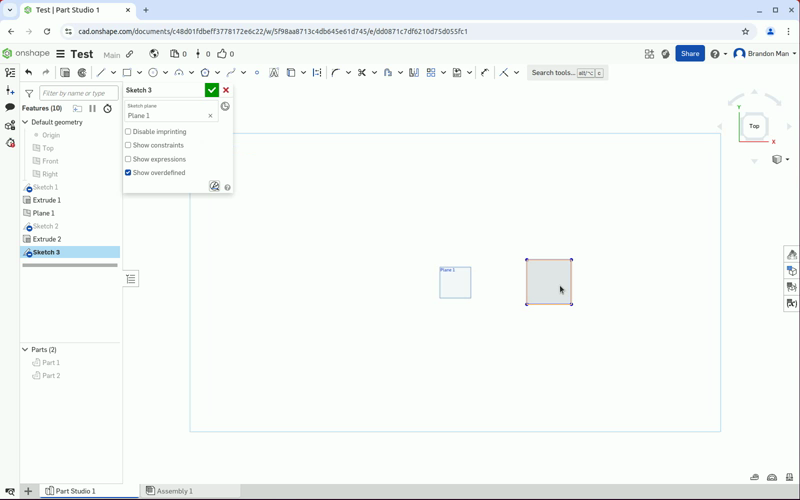
scroll(6)
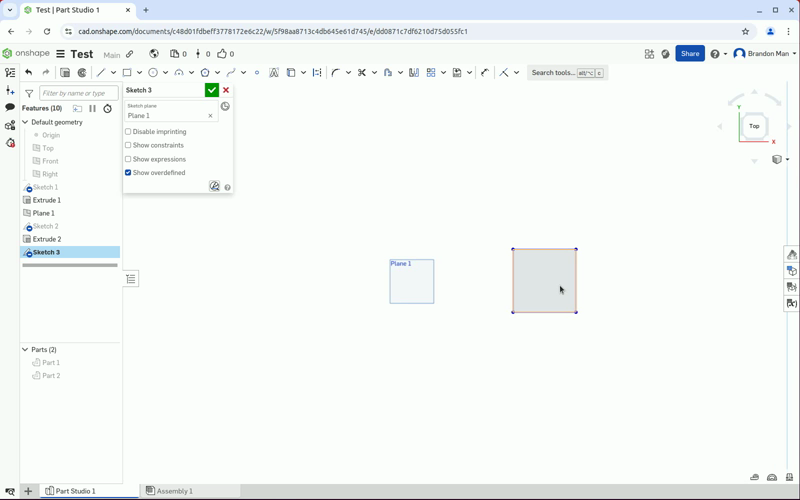
scroll(6)
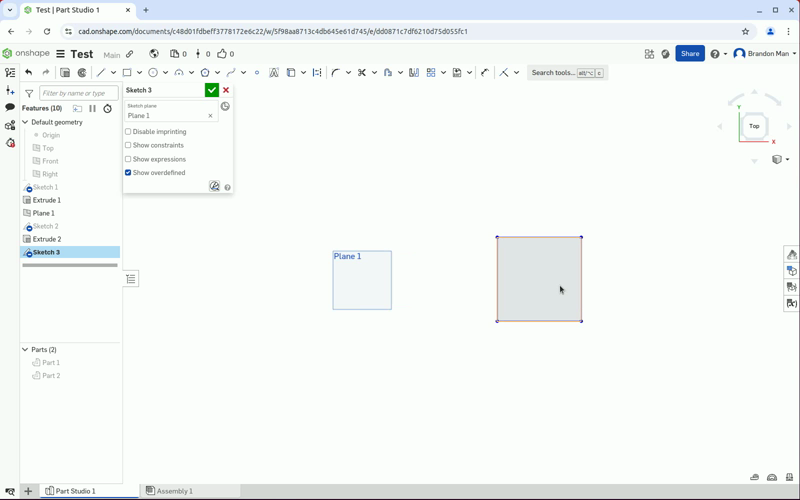
scroll(6)
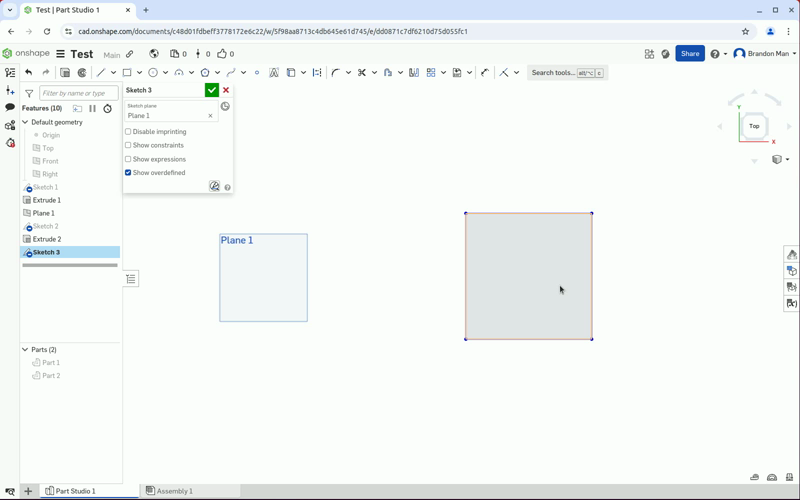
scroll(6)
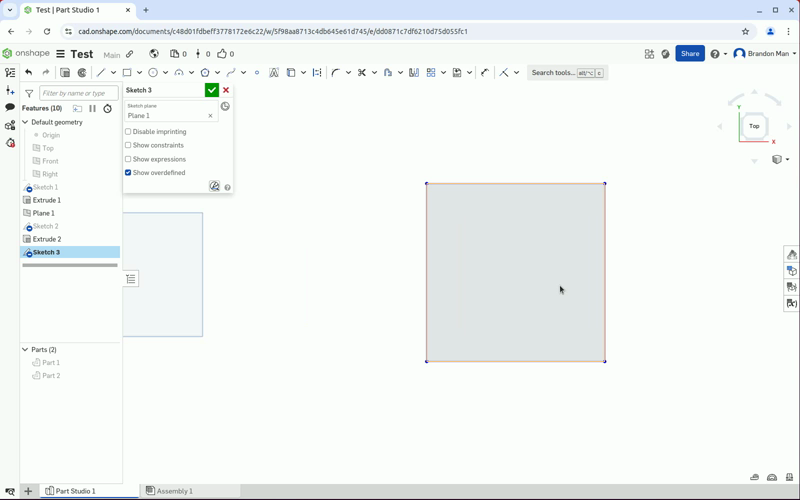
scroll(6)
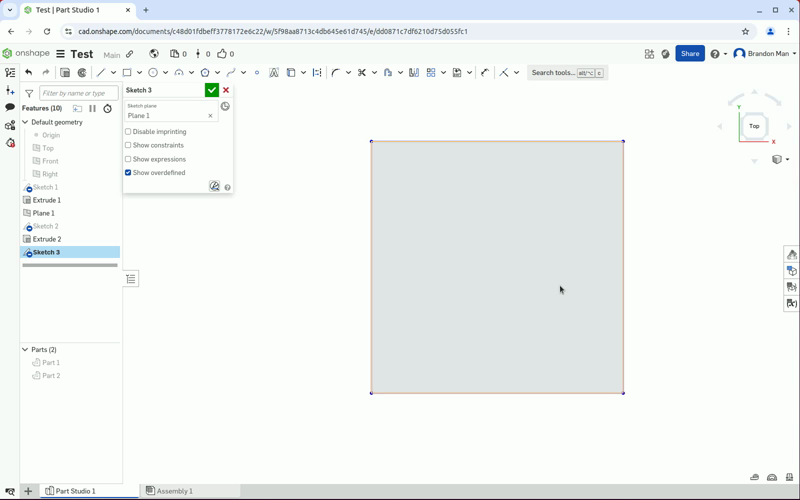
scroll(6)
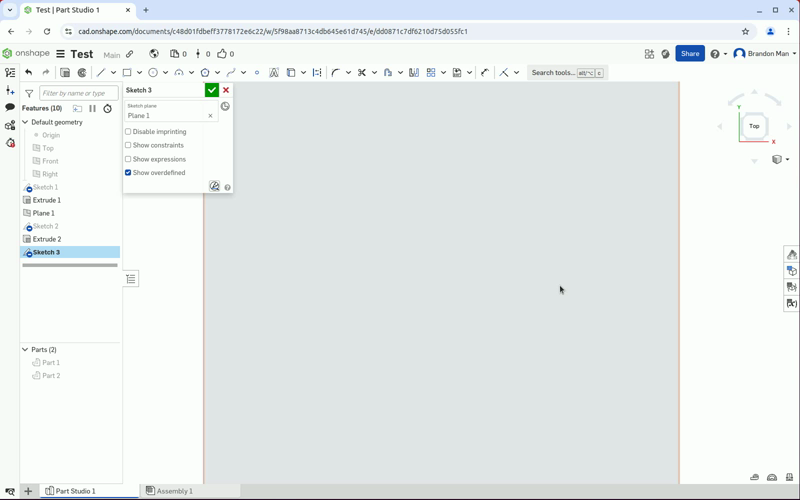
click(560, 285)
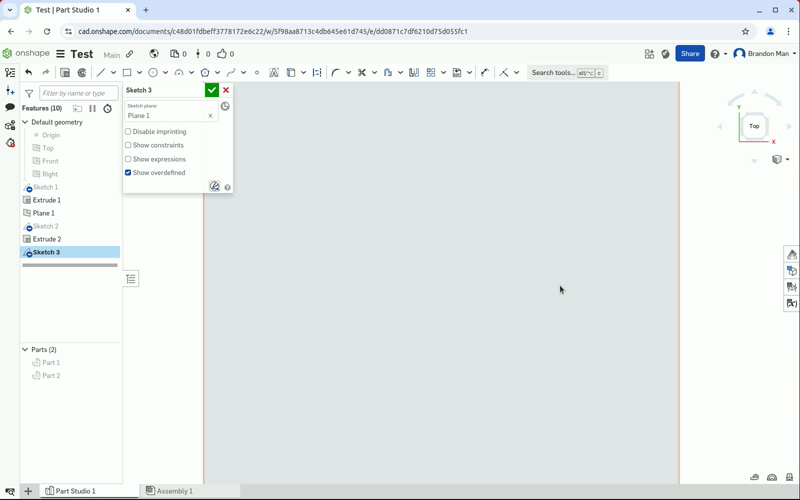
scroll(-6)
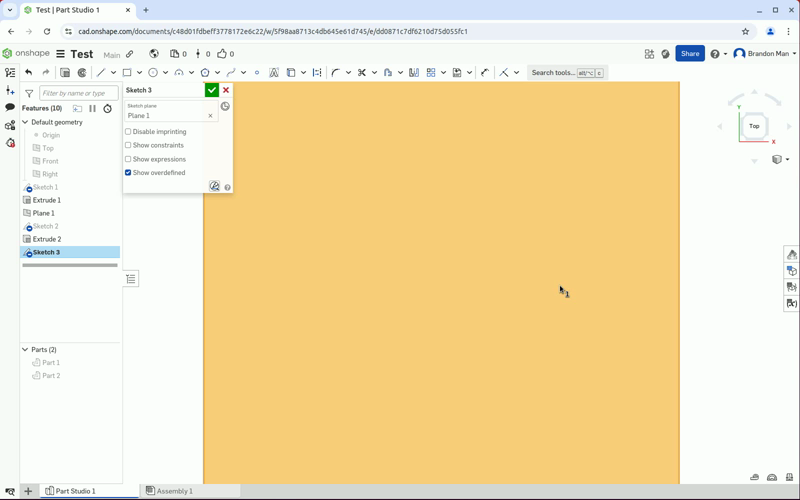
scroll(-6)
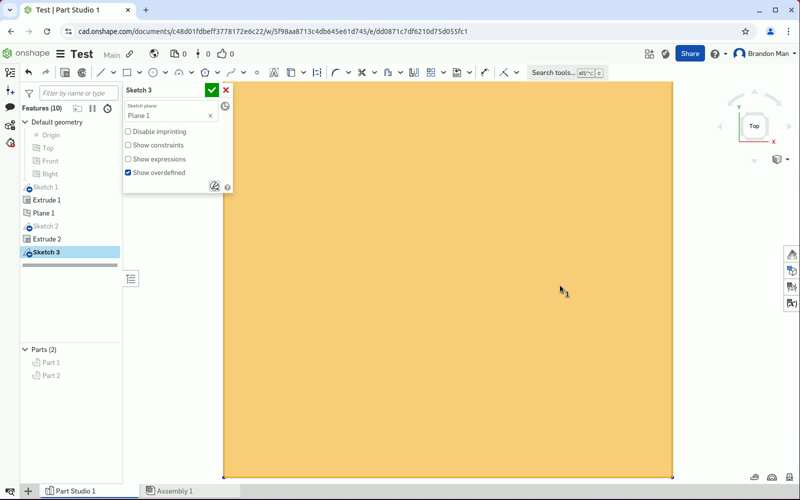
scroll(-6)
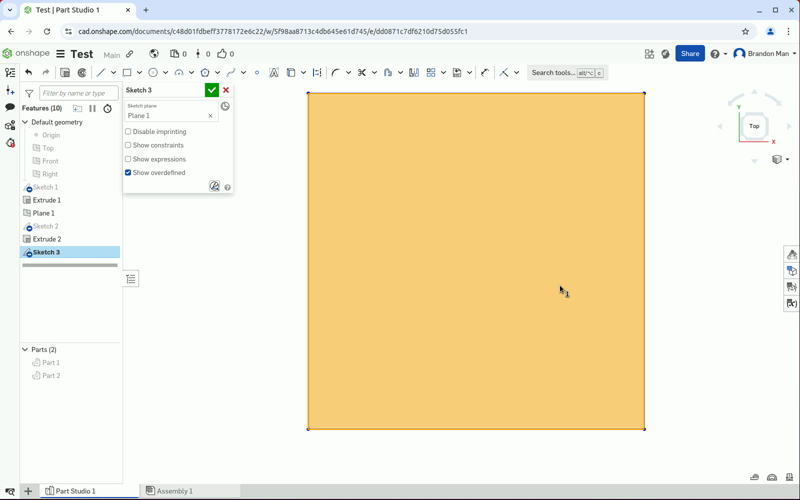
scroll(-6)
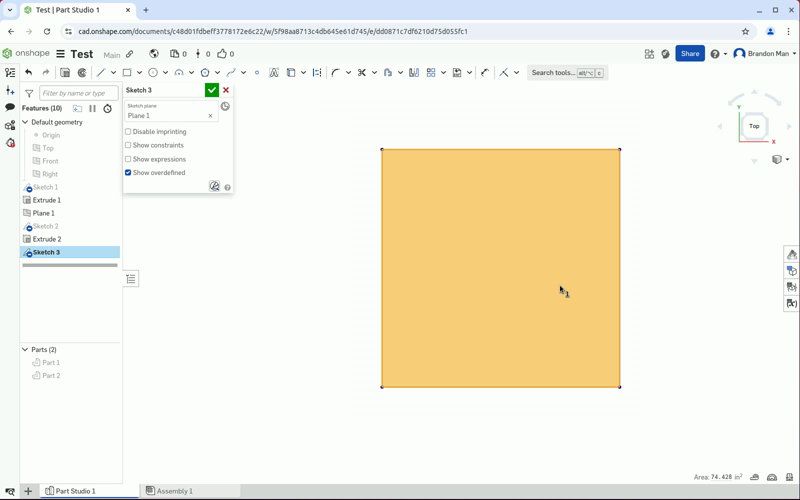
scroll(-6)
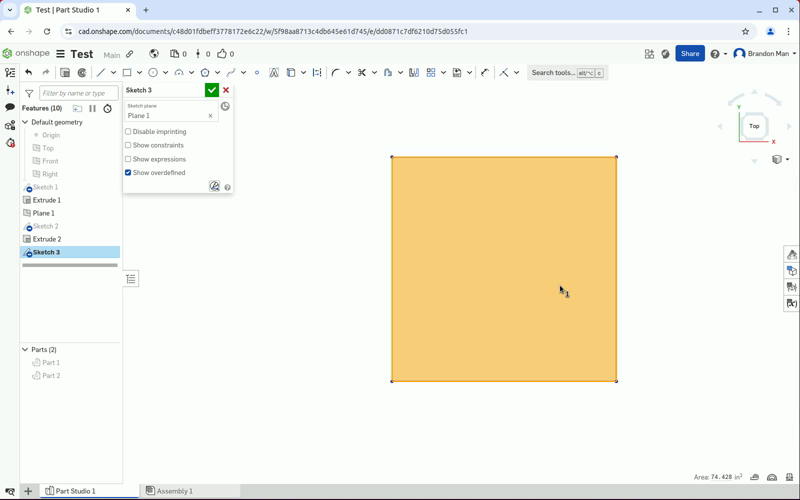
scroll(-6)
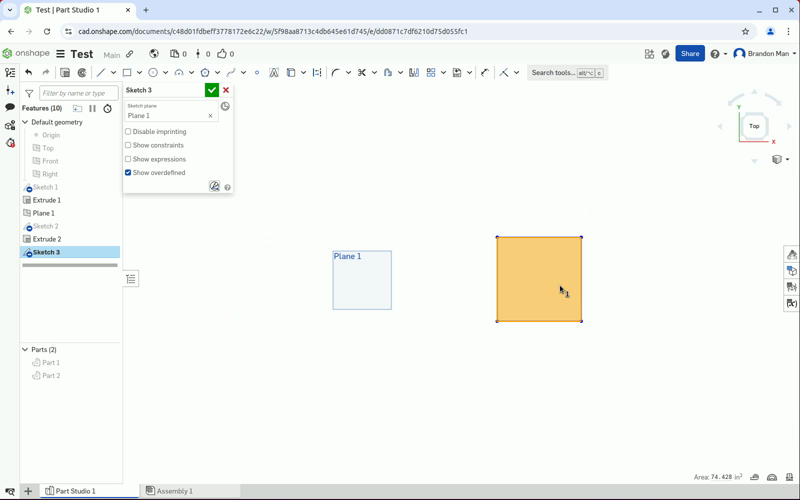
scroll(-6)
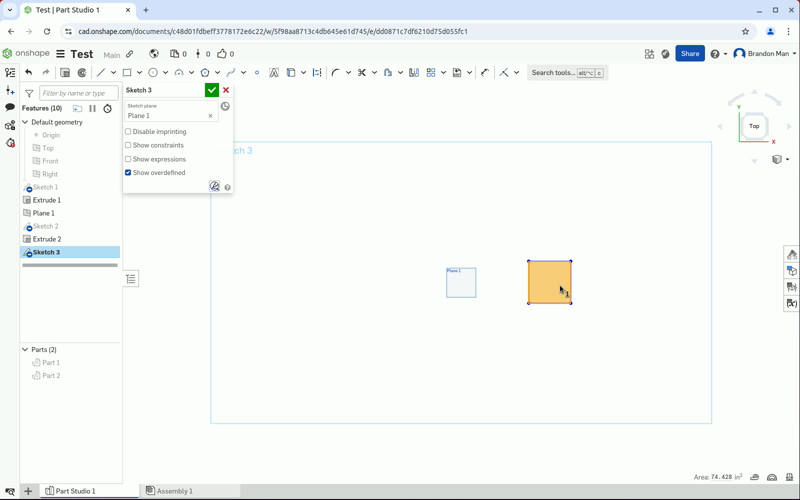
mouse_move(73, 352)
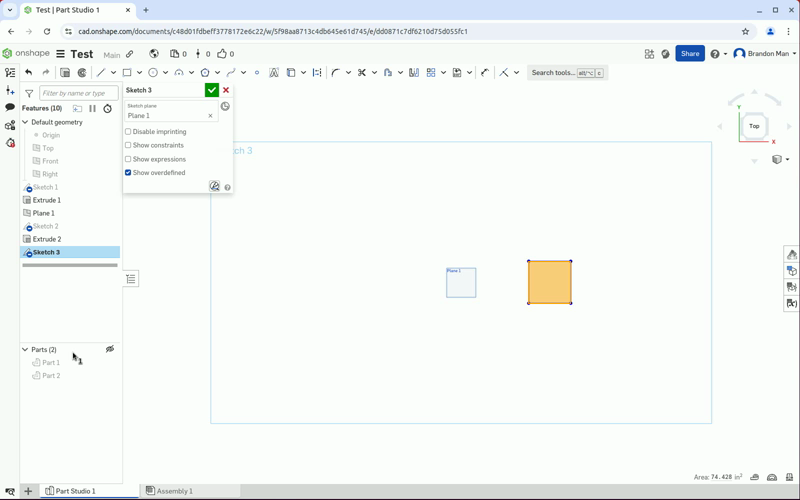
key(shift+y)
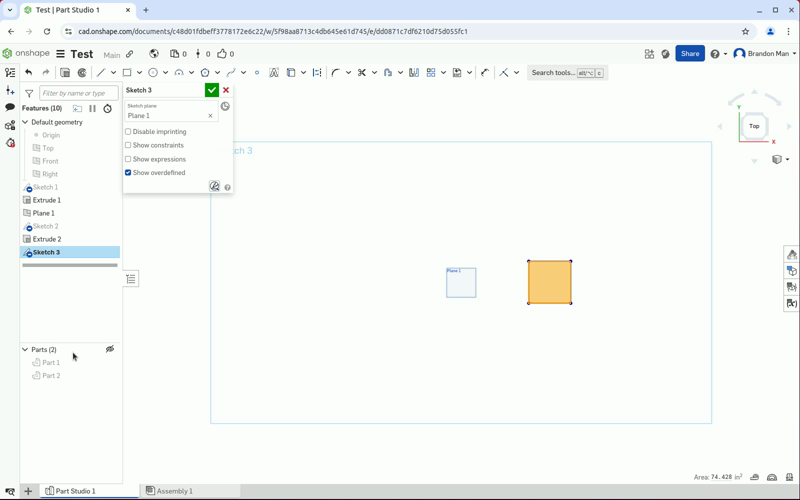
key(shift+e)
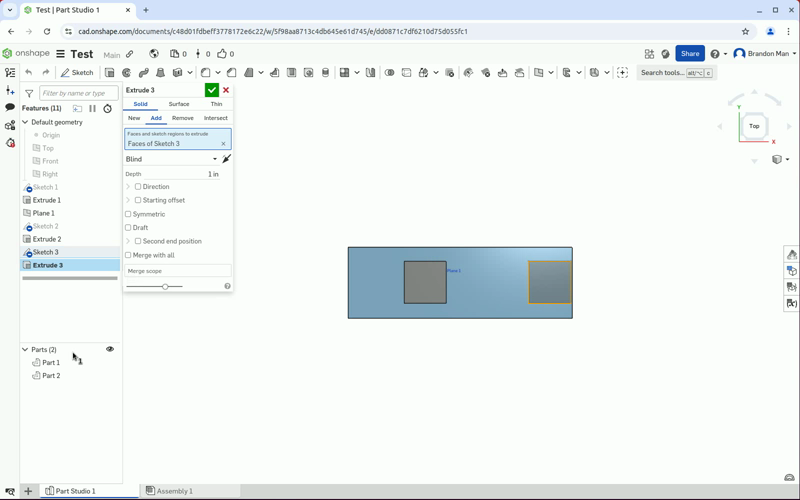
mouse_move(143, 106)
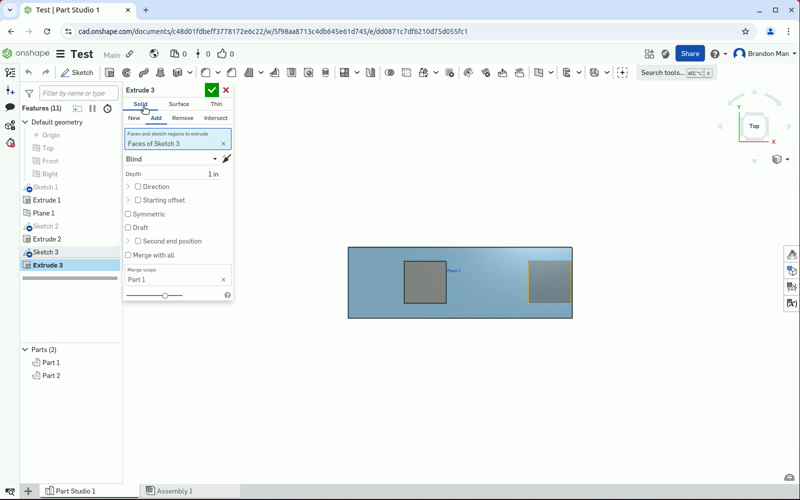
click(143, 106)
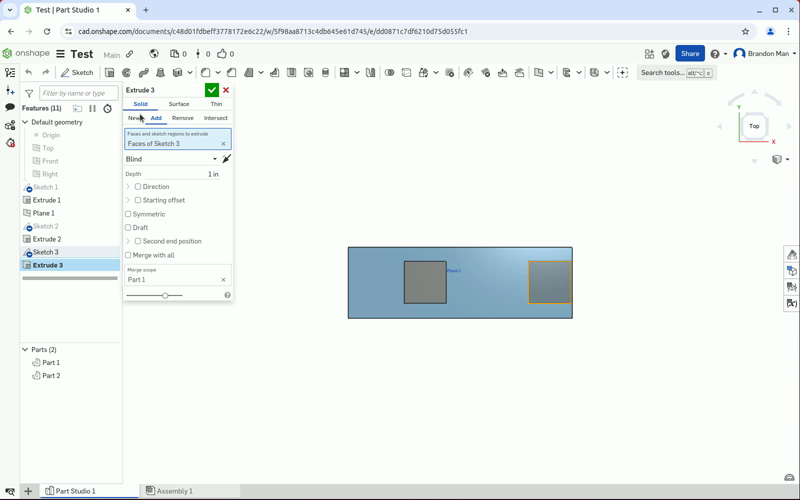
mouse_move(137, 120)
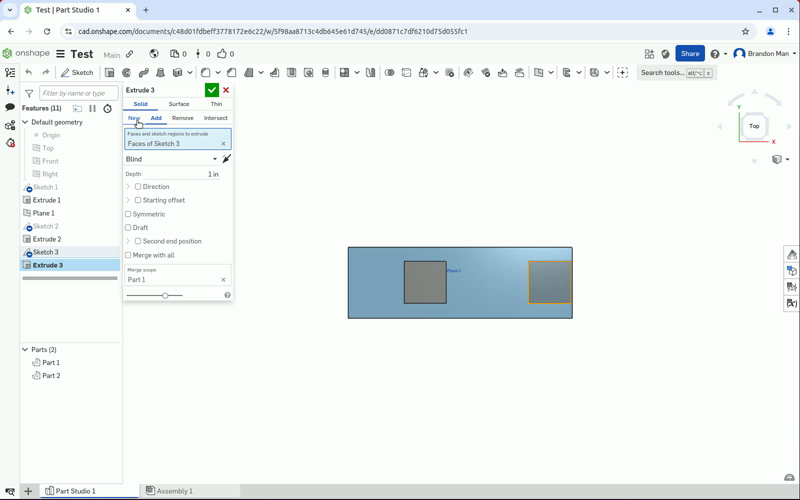
click(137, 120)
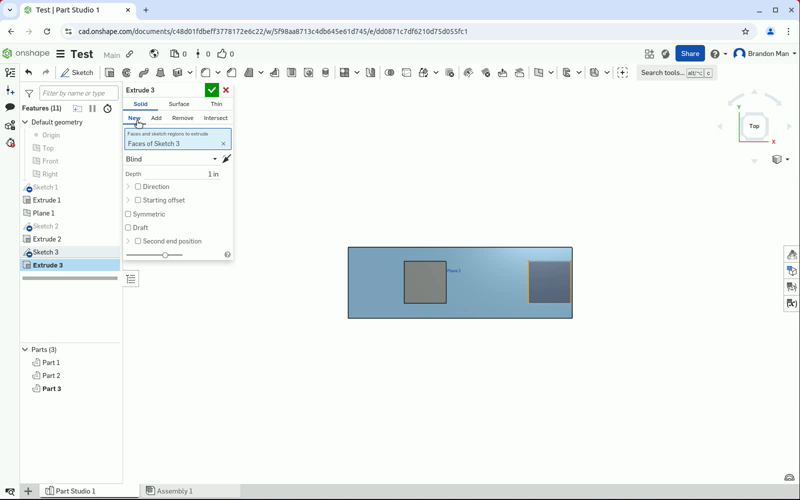
key(tab, 4)
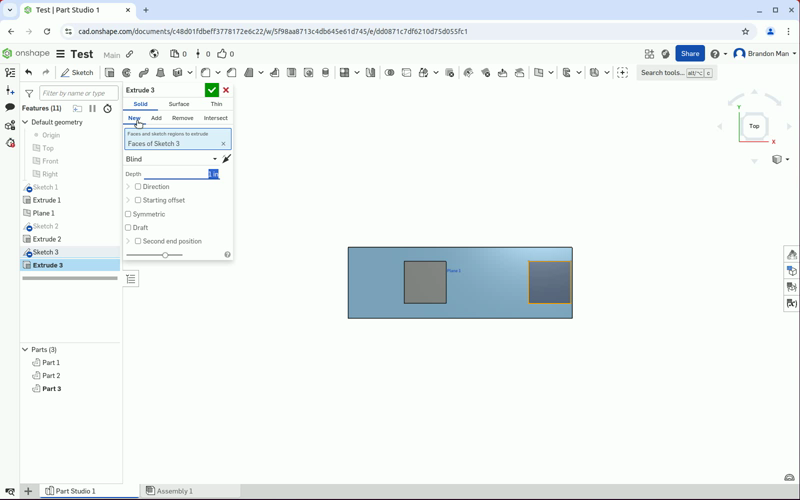
text(4.092)
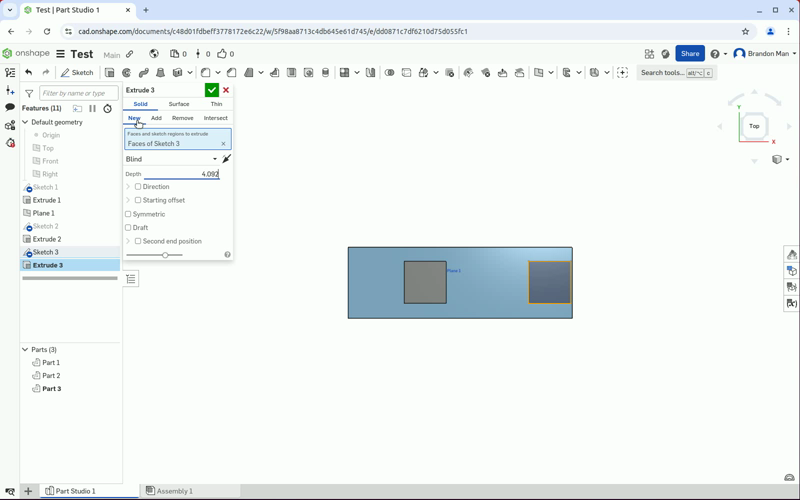
key(enter)
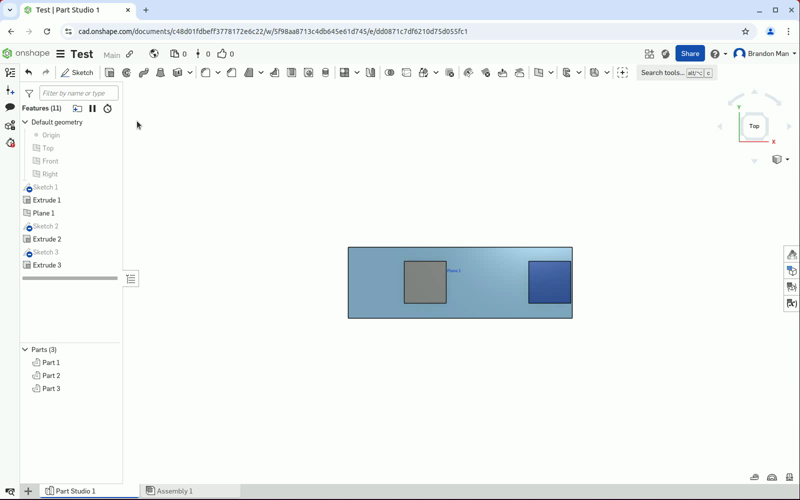
key(shift+h)
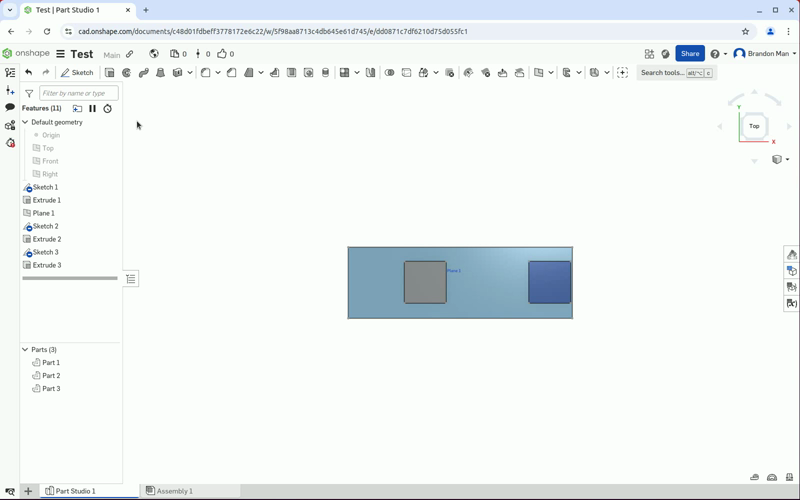
key(shift+h)
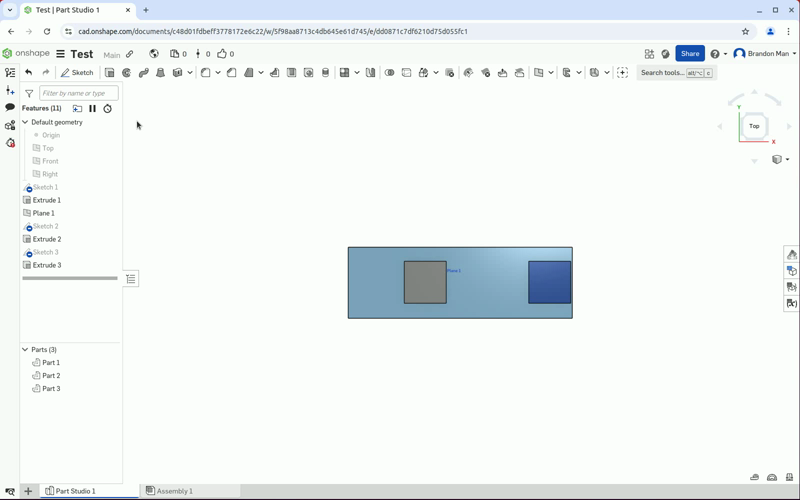
mouse_move(73, 189)
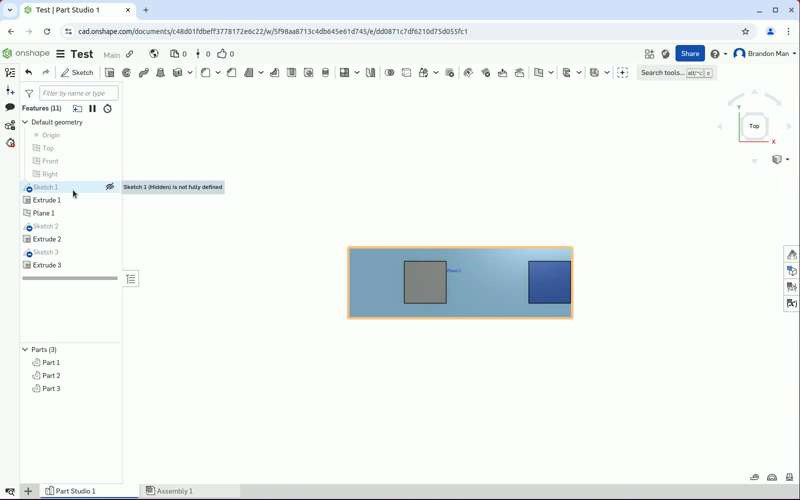
click(73, 189)
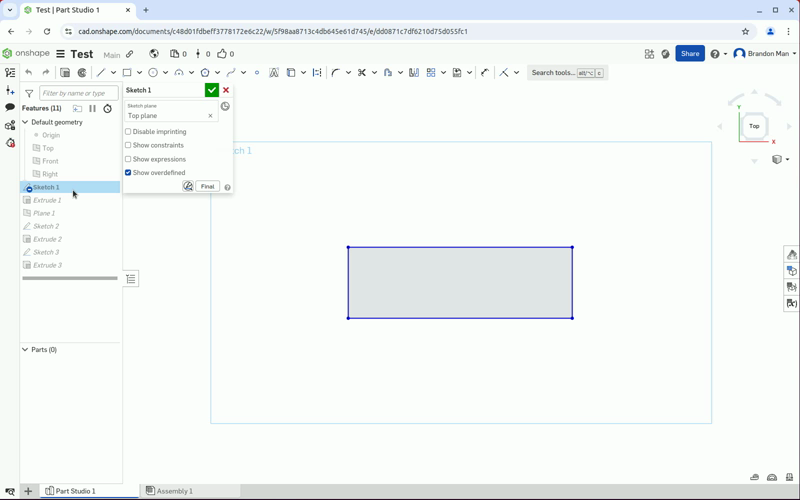
mouse_move(229, 92)
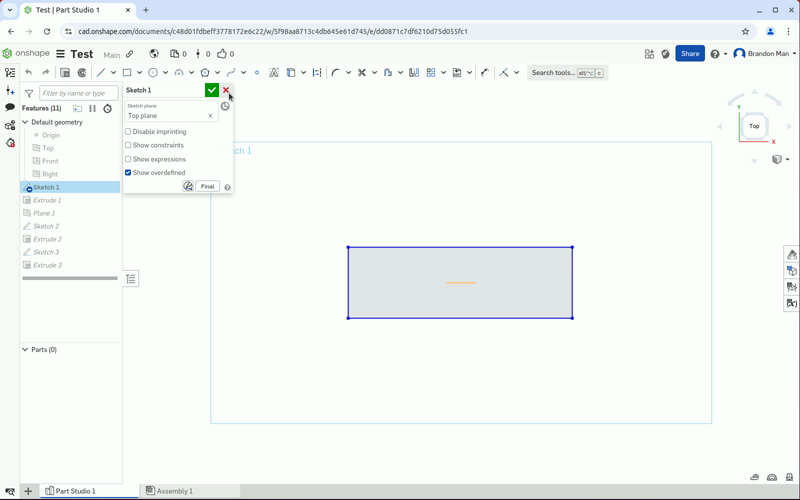
click(229, 92)
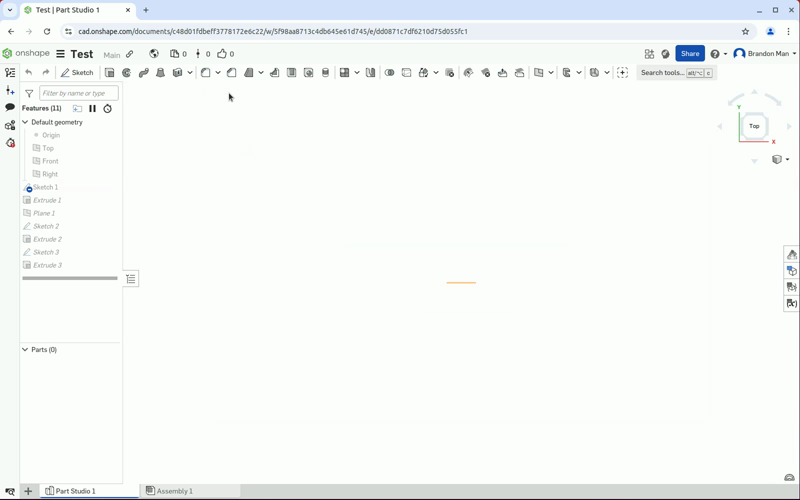
key(shift+s)
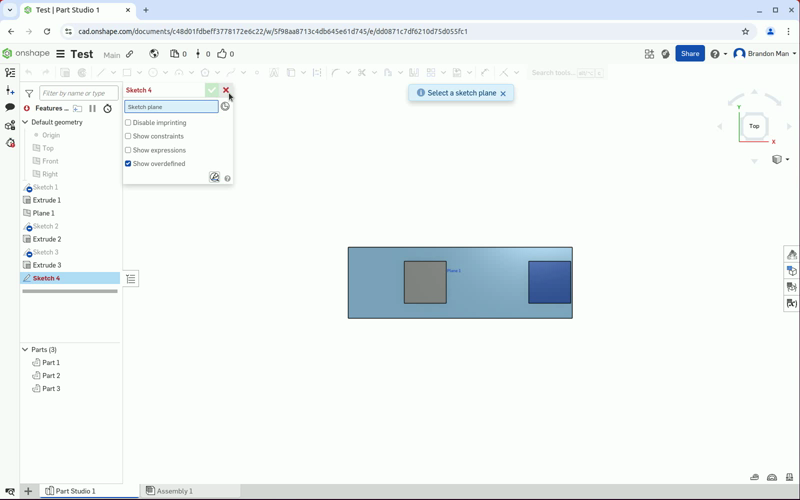
mouse_move(73, 215)
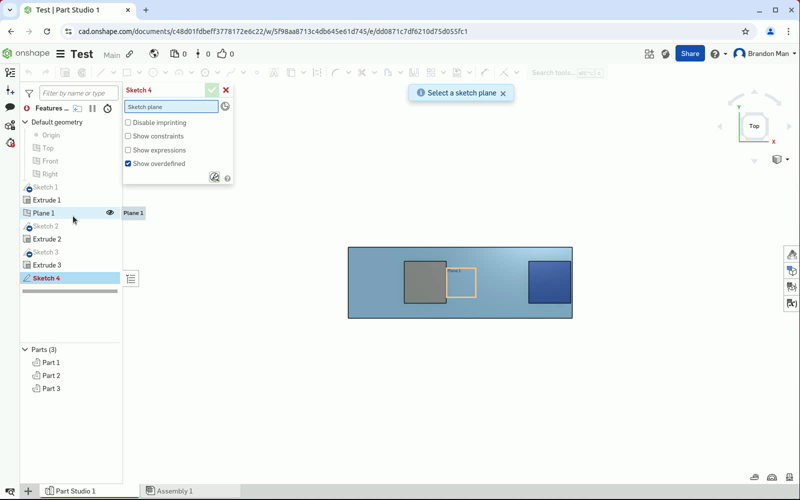
click(73, 215)
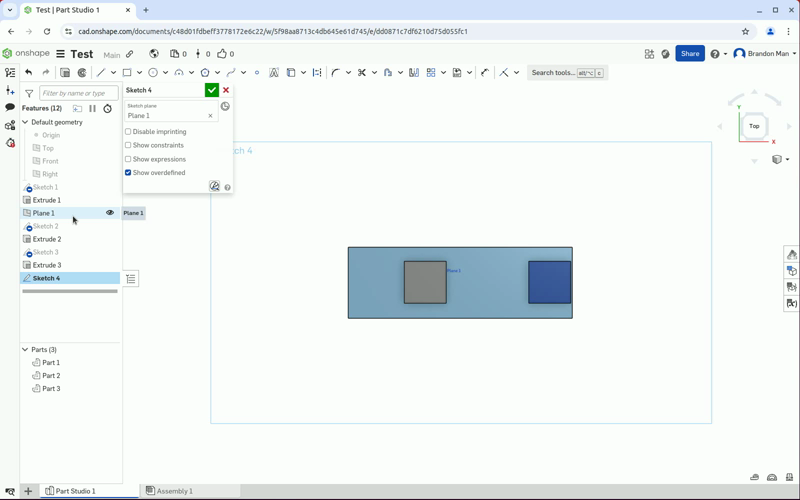
mouse_move(73, 352)
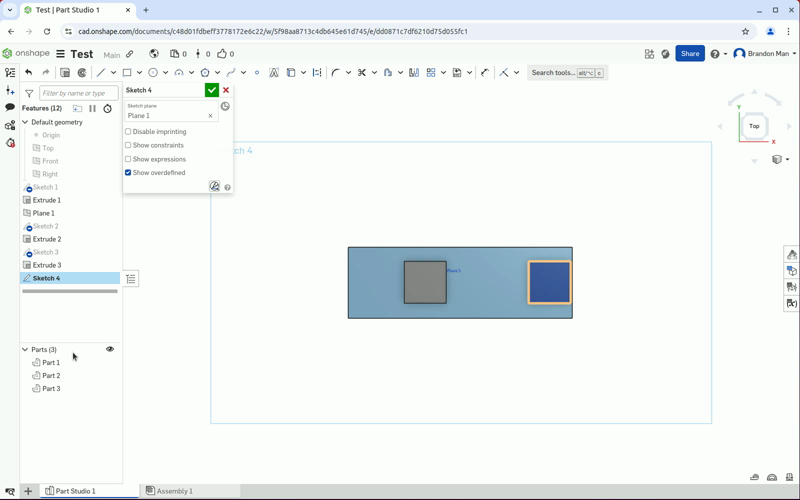
key(y)
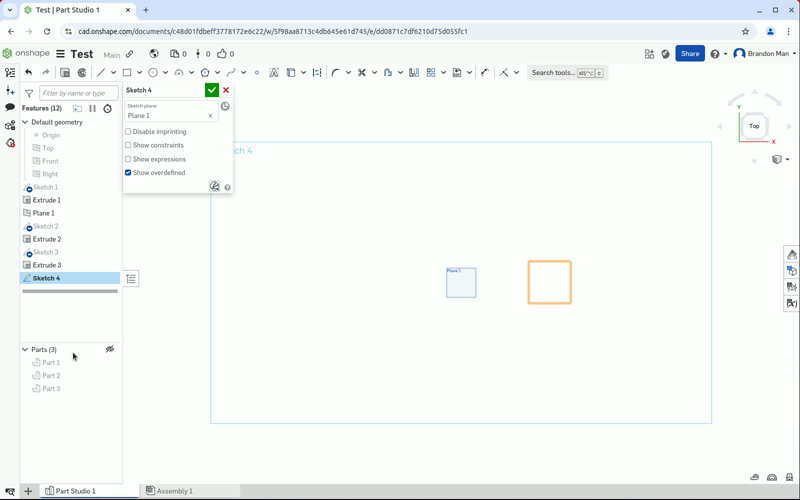
key(l)
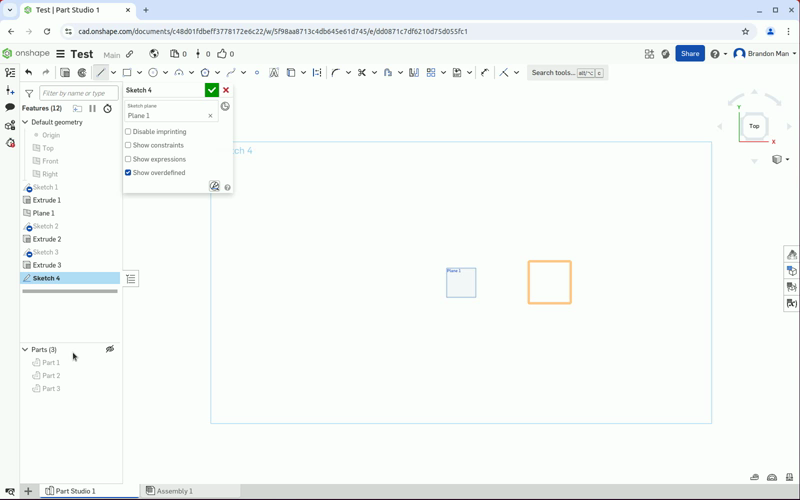
key_down(shift)
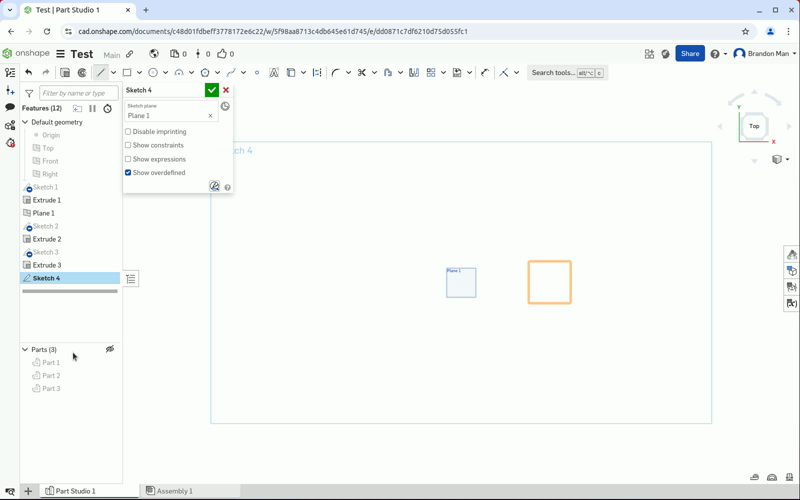
mouse_move(445, 303)
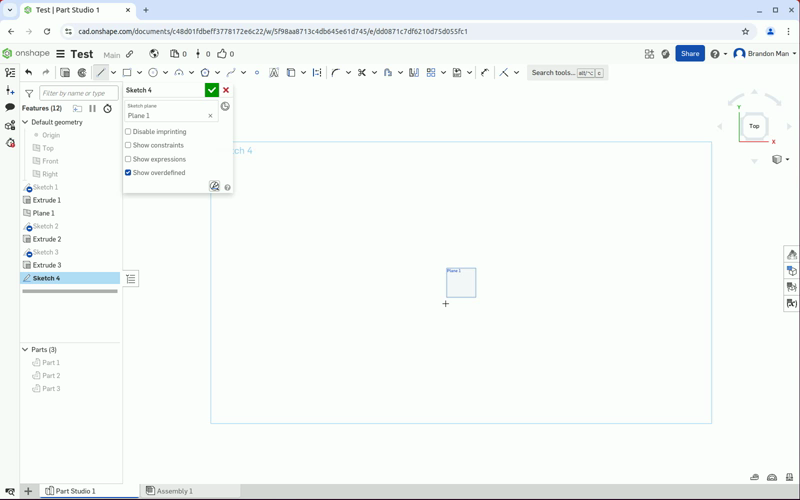
click(445, 303)
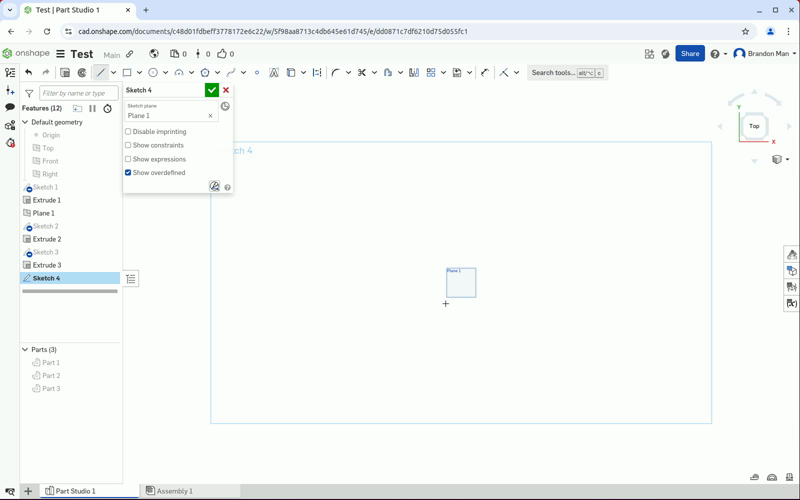
key_up(shift)
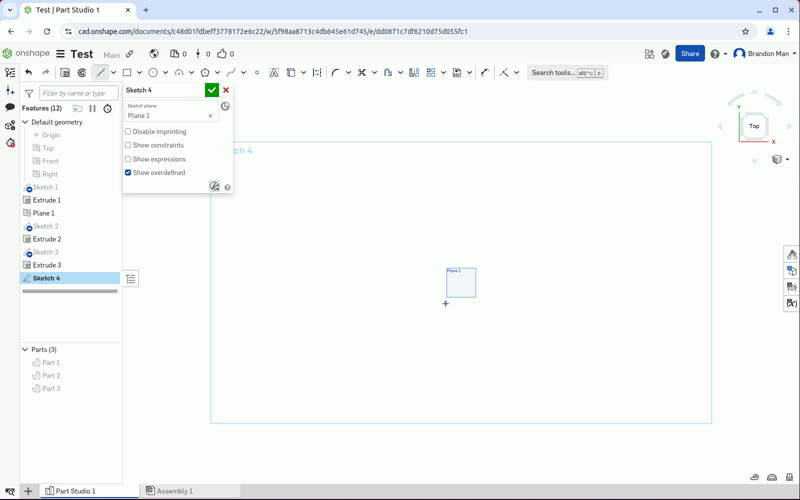
key_down(shift)
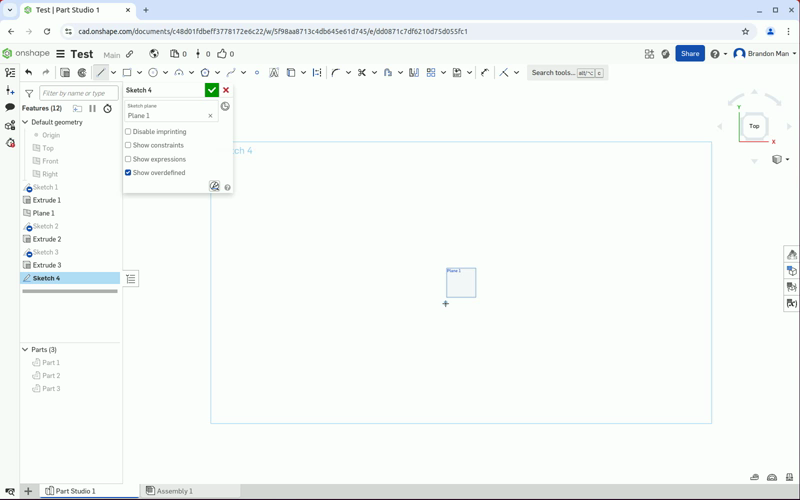
mouse_move(475, 303)
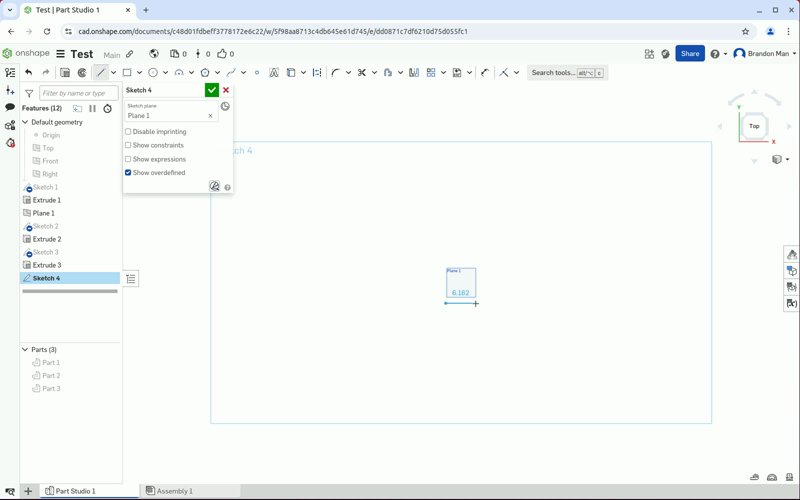
mouse_move(477, 303)
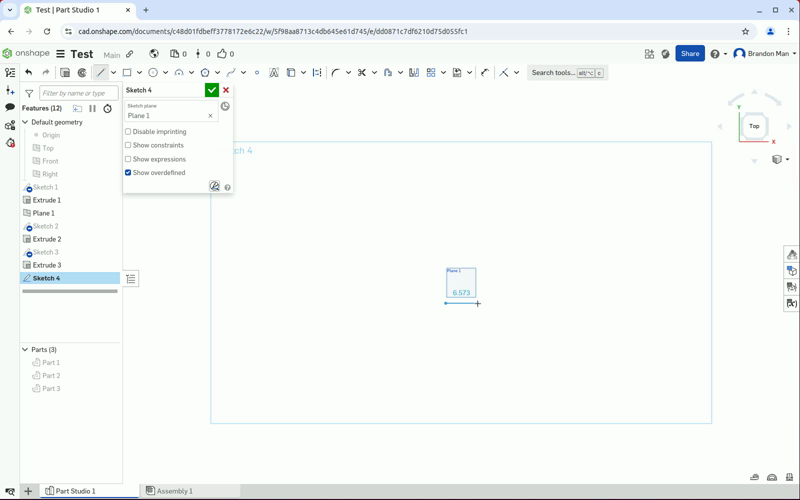
click(477, 303)
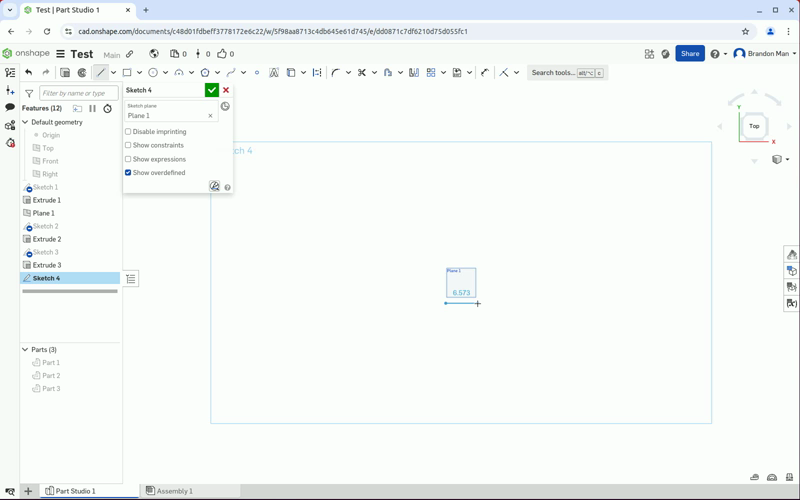
key_up(shift)
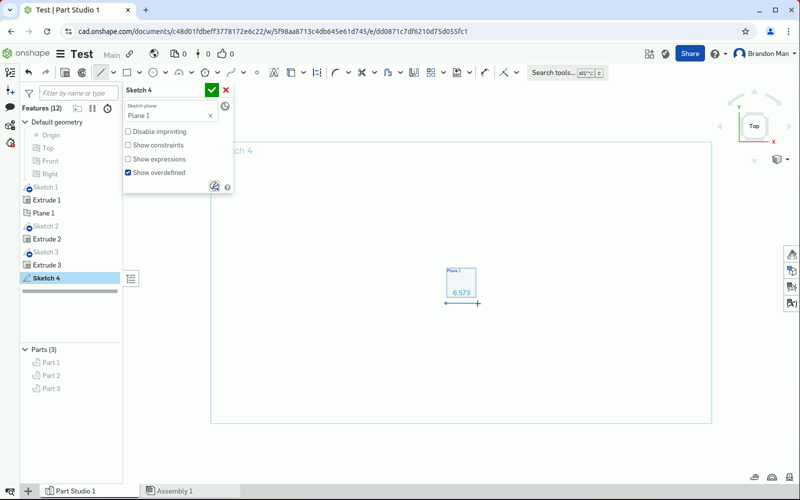
key_down(shift)
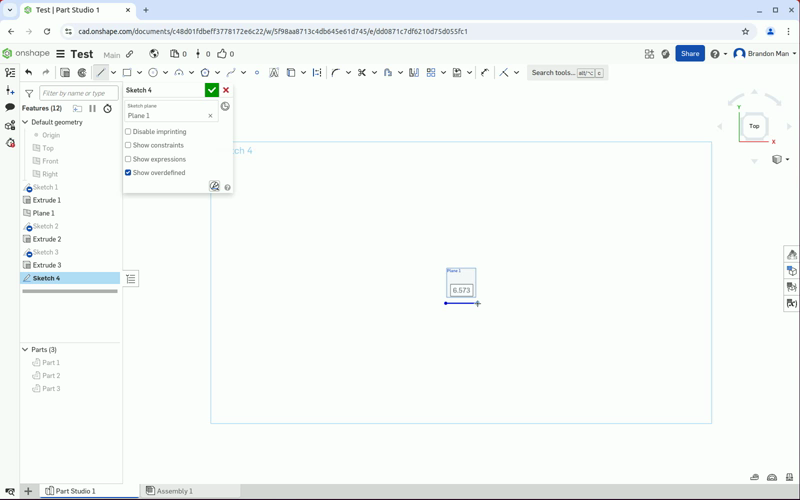
mouse_move(507, 303)
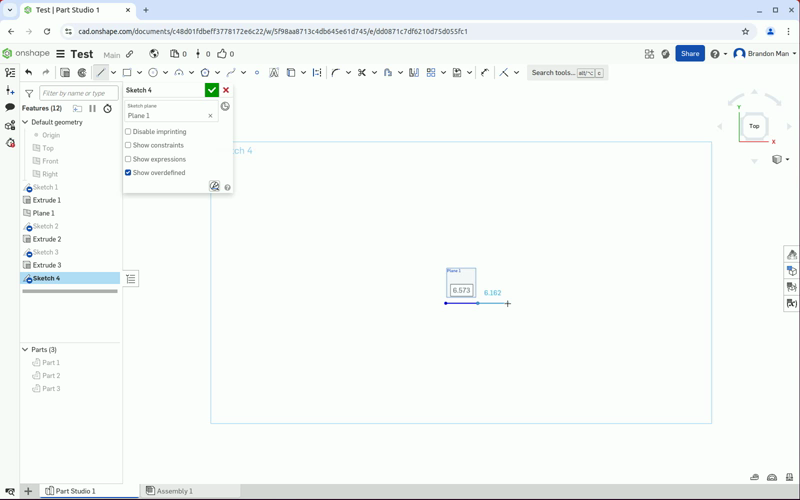
mouse_move(477, 261)
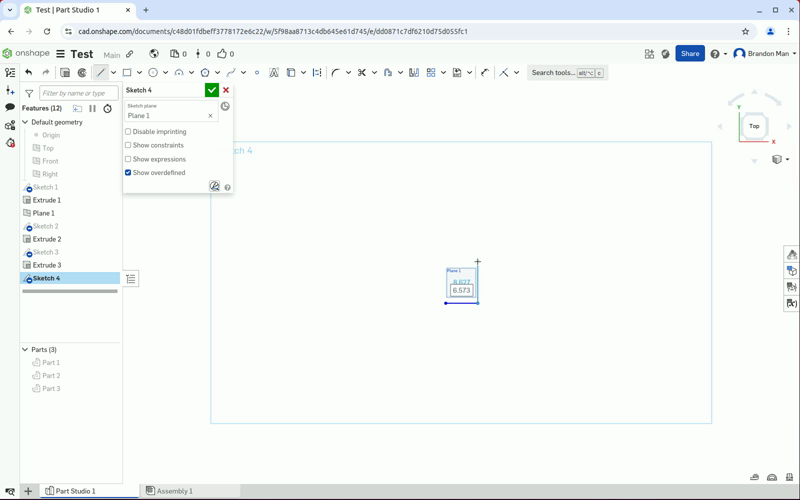
click(477, 261)
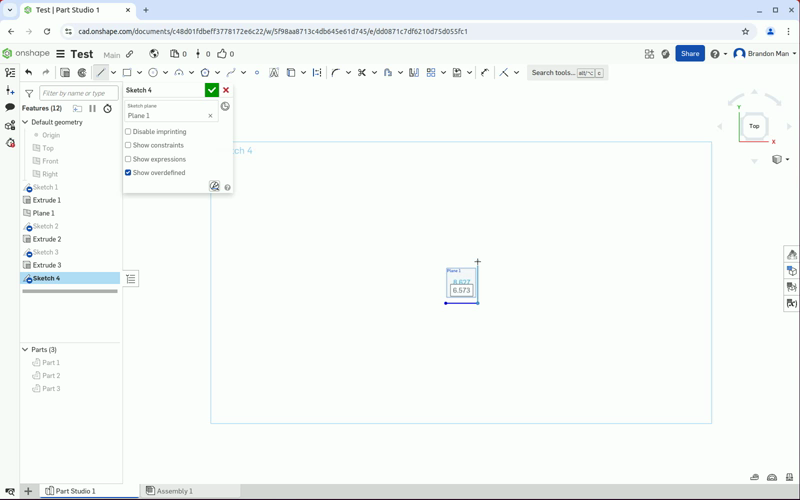
key_up(shift)
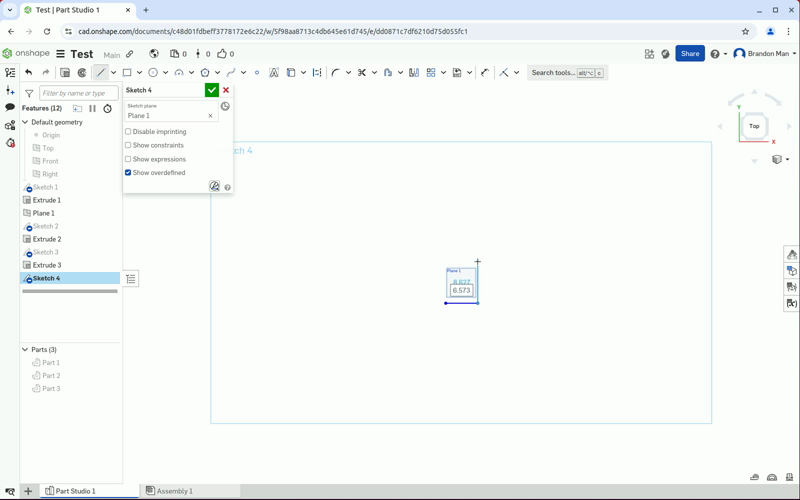
key_down(shift)
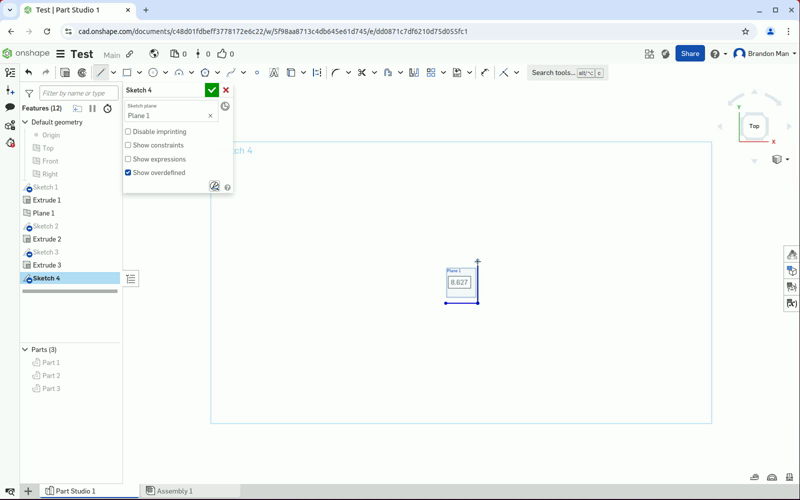
mouse_move(507, 261)
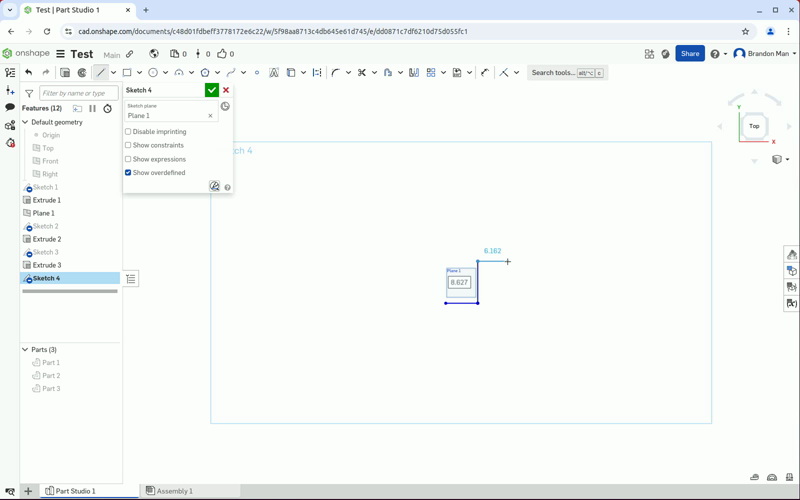
mouse_move(445, 261)
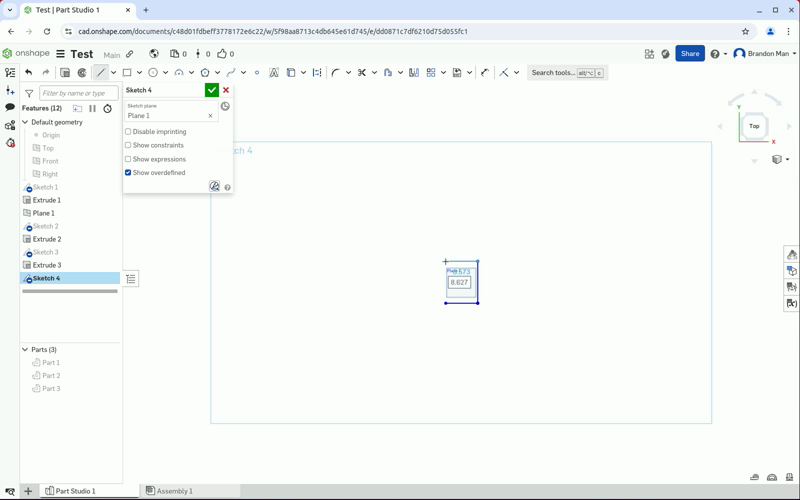
click(445, 261)
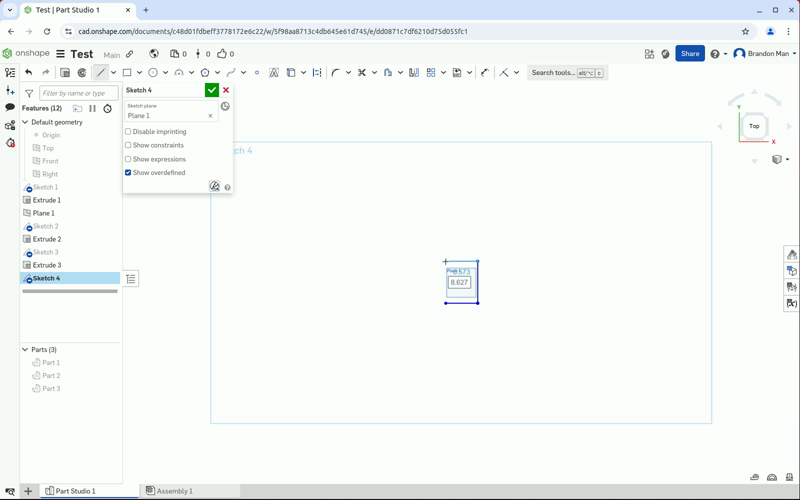
key_up(shift)
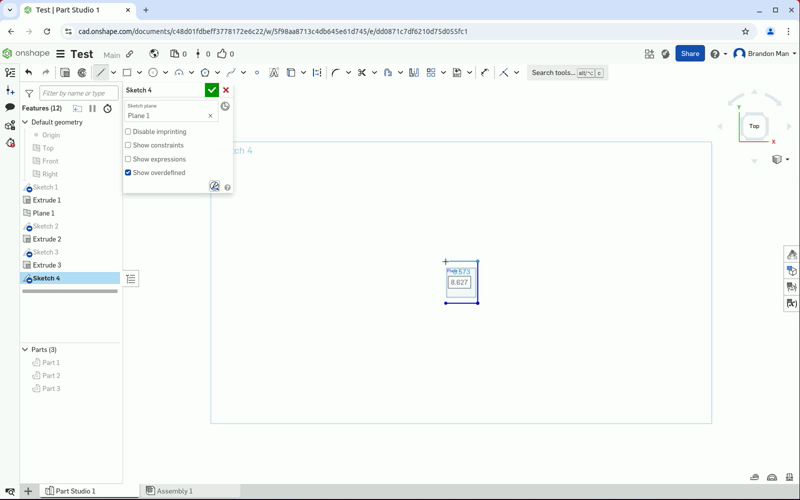
mouse_move(475, 261)
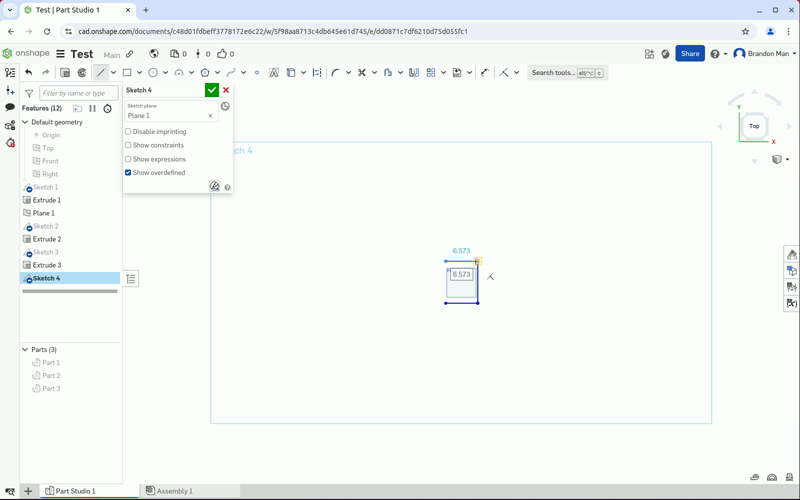
key_down(shift)
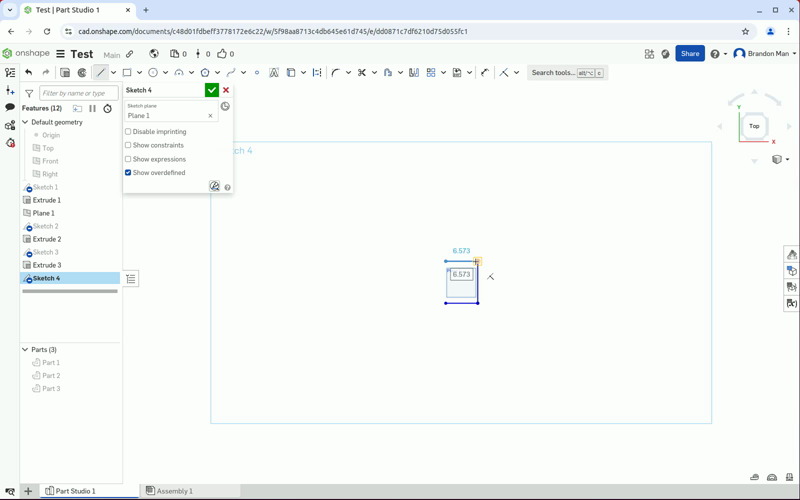
mouse_move(445, 303)
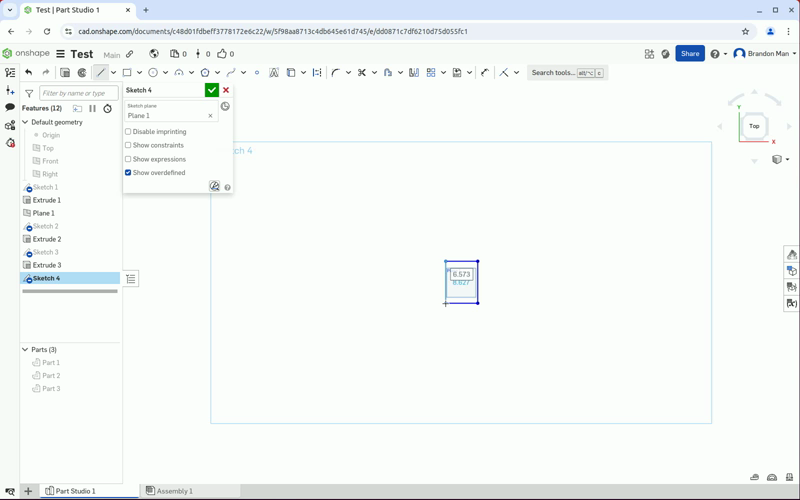
key_up(shift)
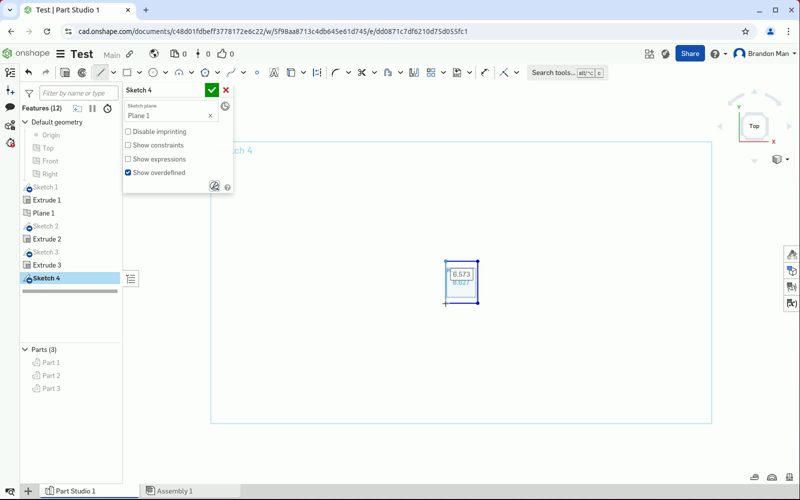
click(445, 303)
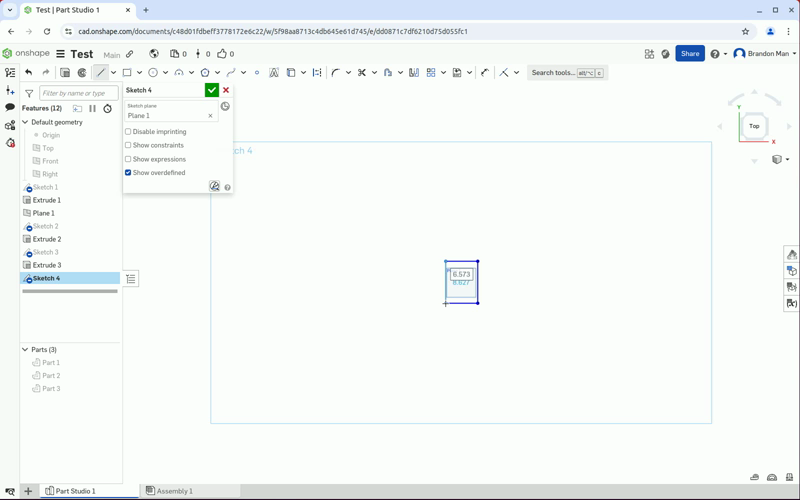
key(esc)
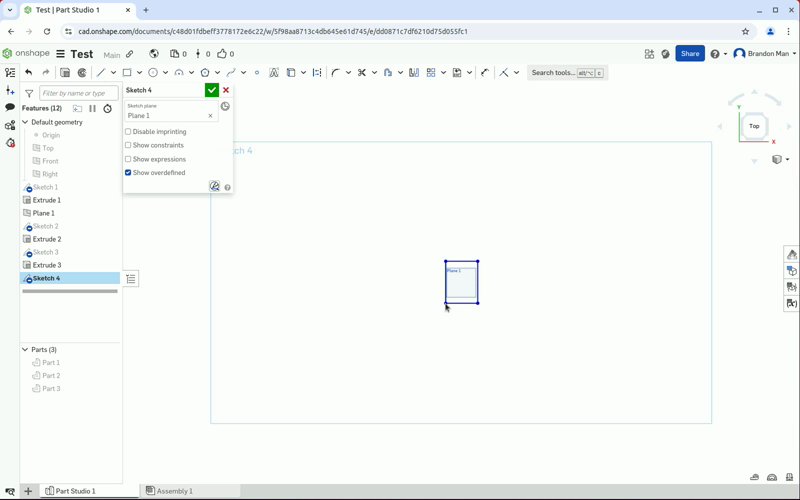
mouse_move(451, 280)
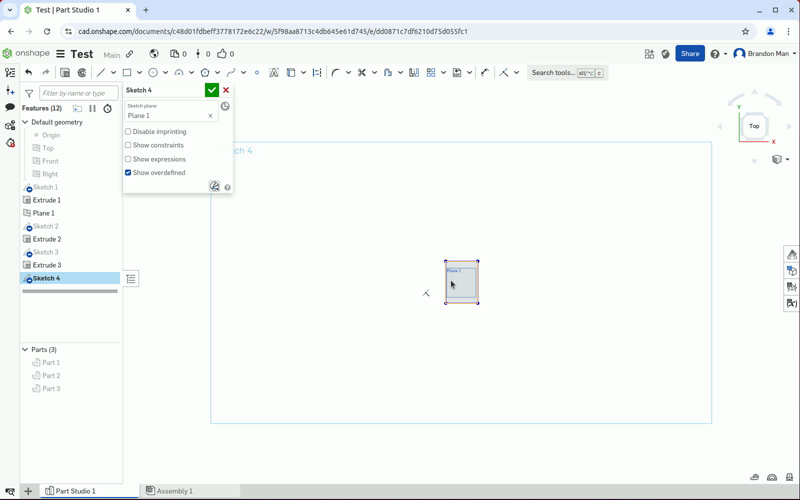
scroll(6)
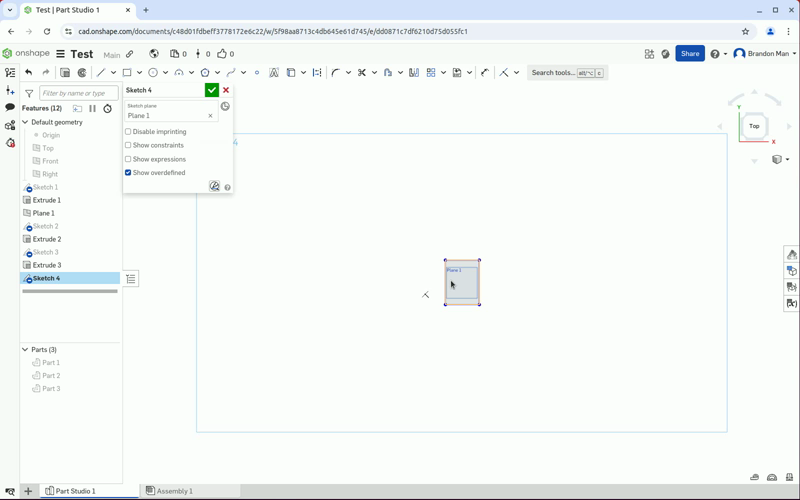
scroll(6)
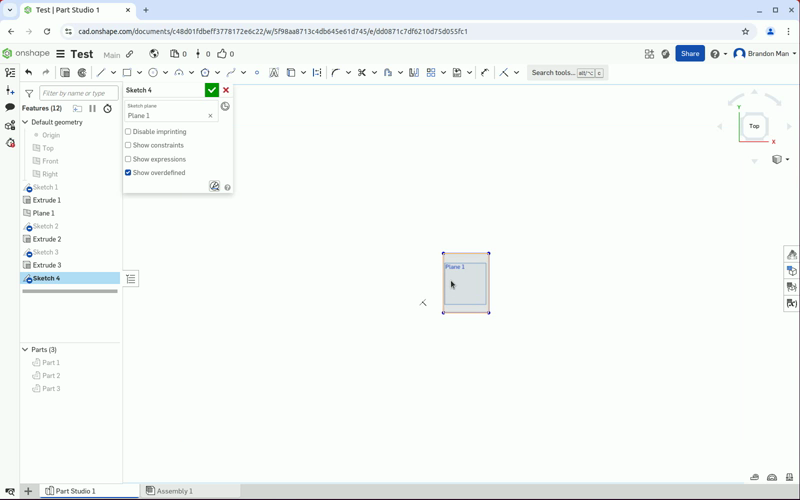
scroll(6)
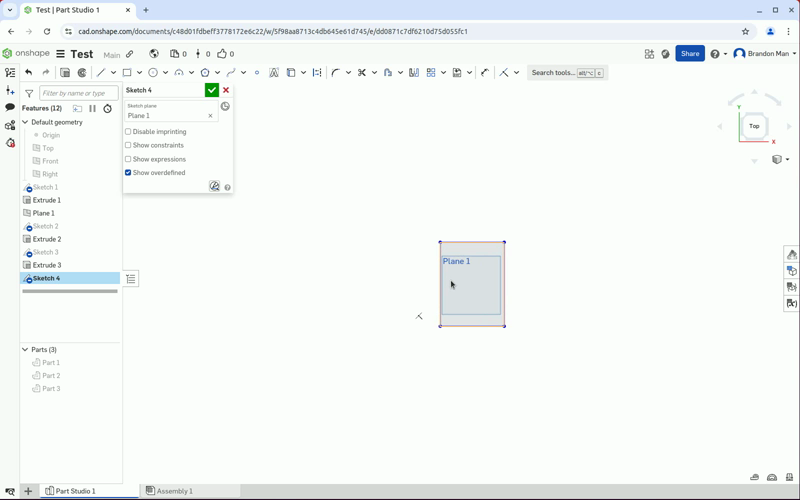
scroll(6)
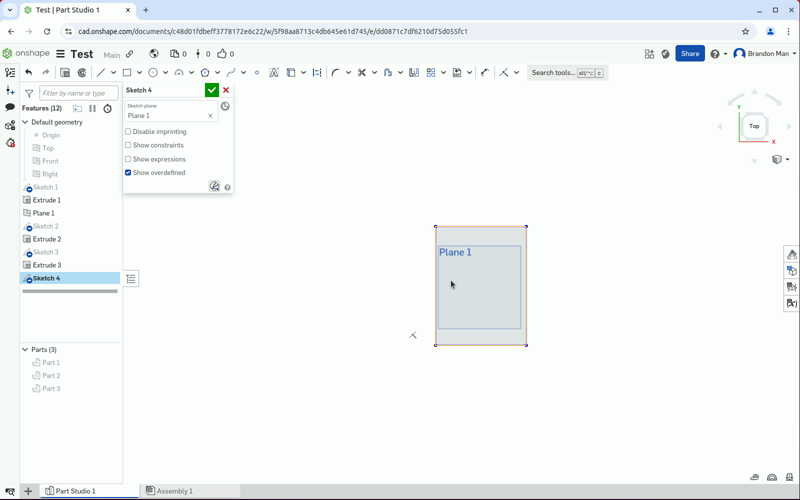
scroll(6)
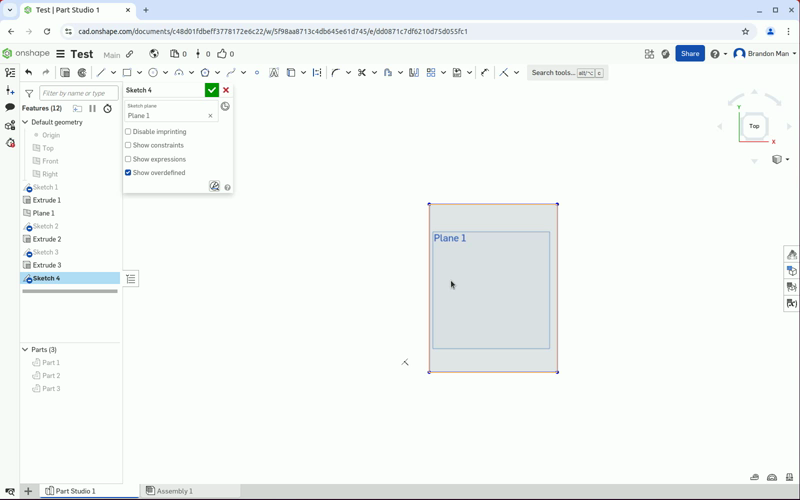
scroll(6)
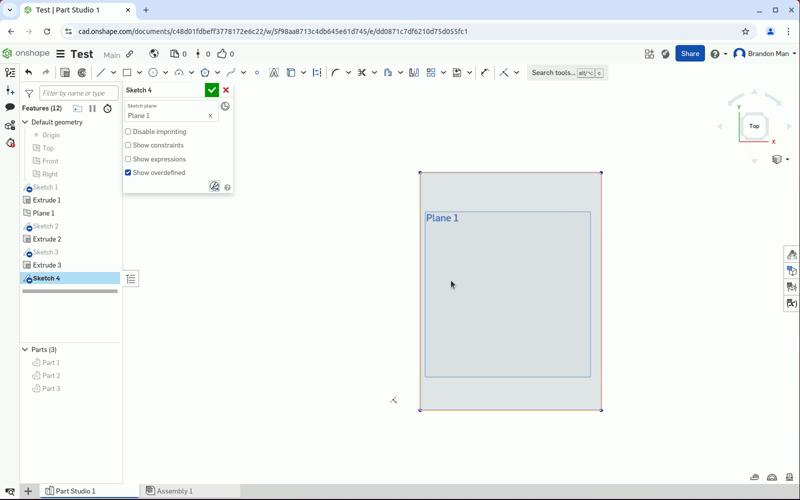
scroll(6)
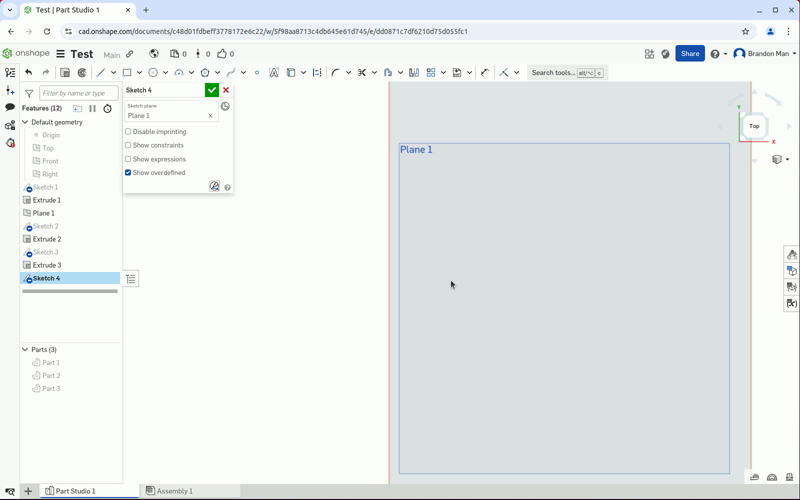
click(451, 280)
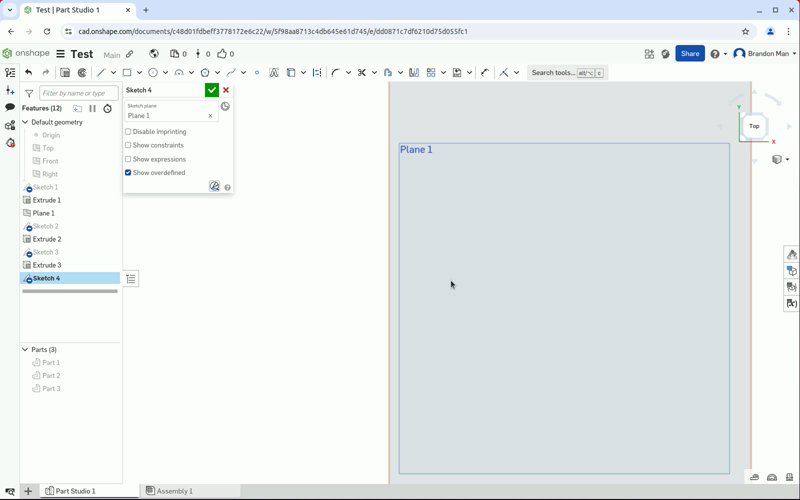
scroll(-6)
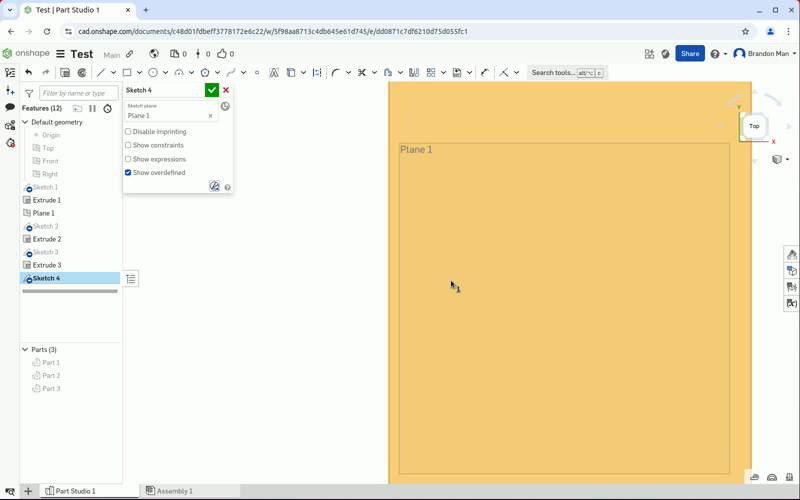
scroll(-6)
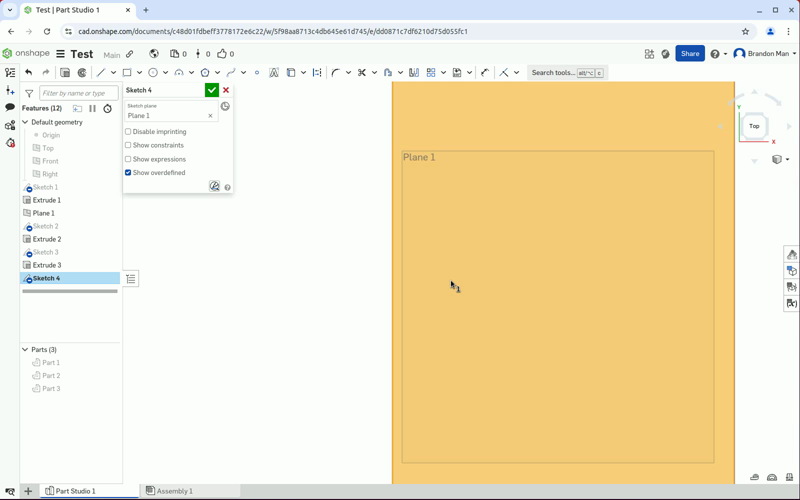
scroll(-6)
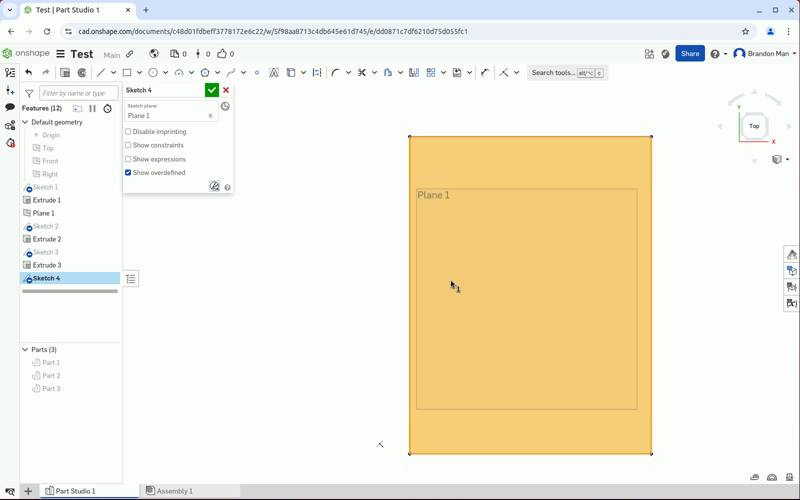
scroll(-6)
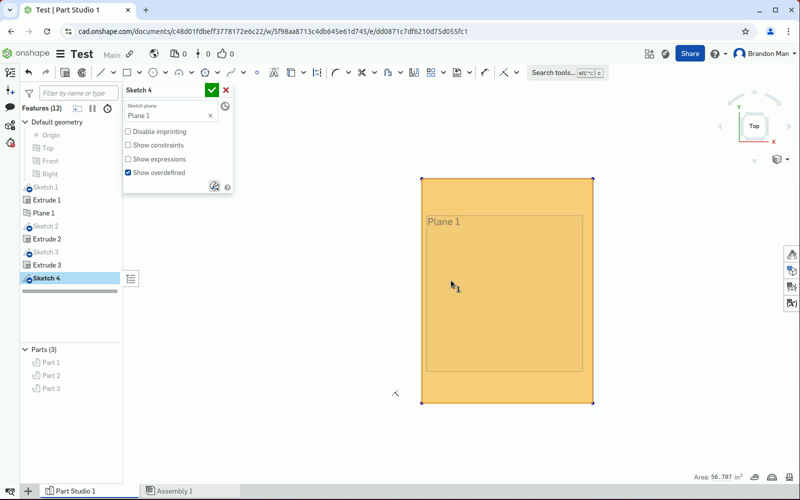
scroll(-6)
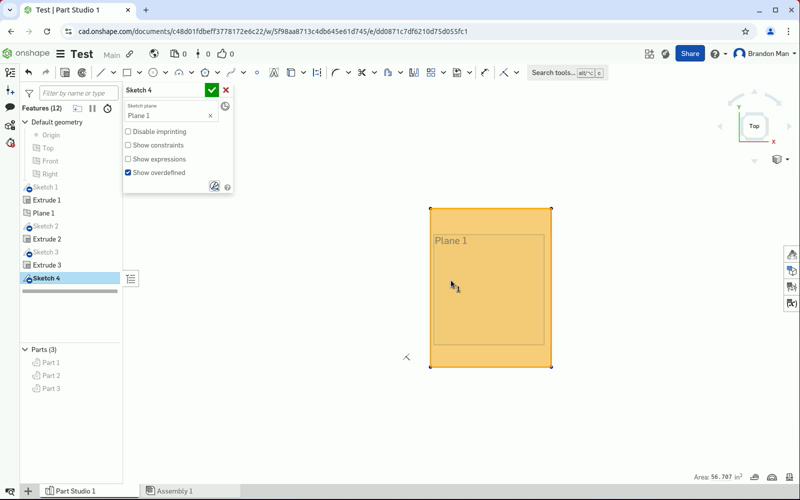
scroll(-6)
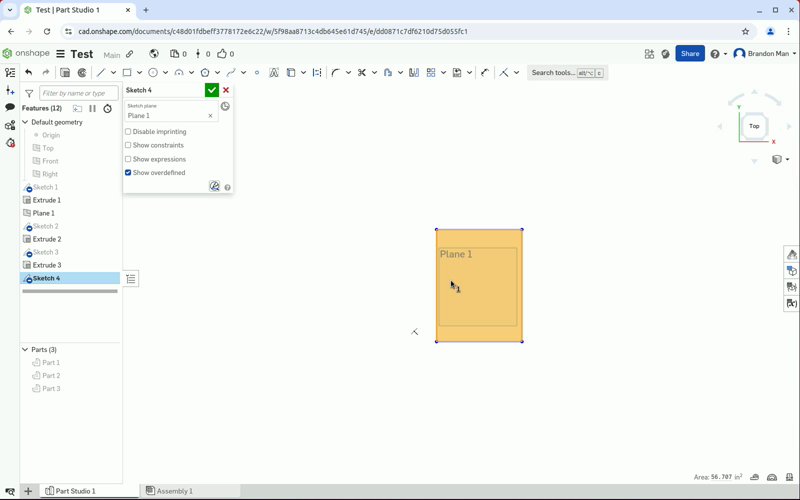
scroll(-6)
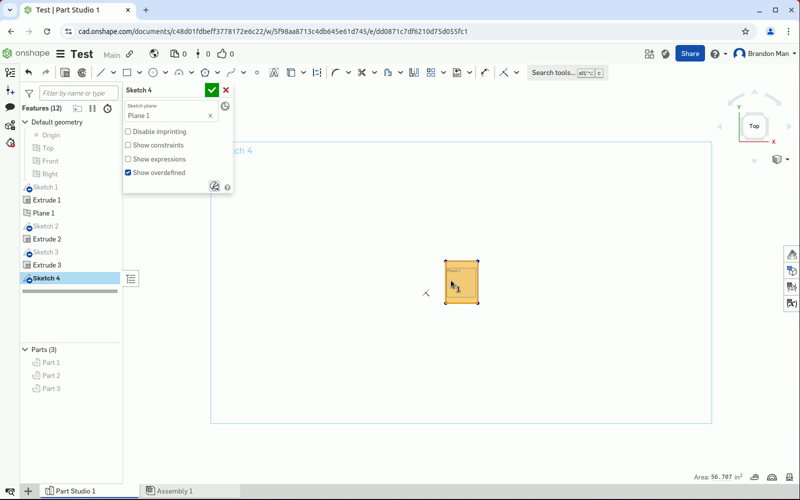
mouse_move(73, 352)
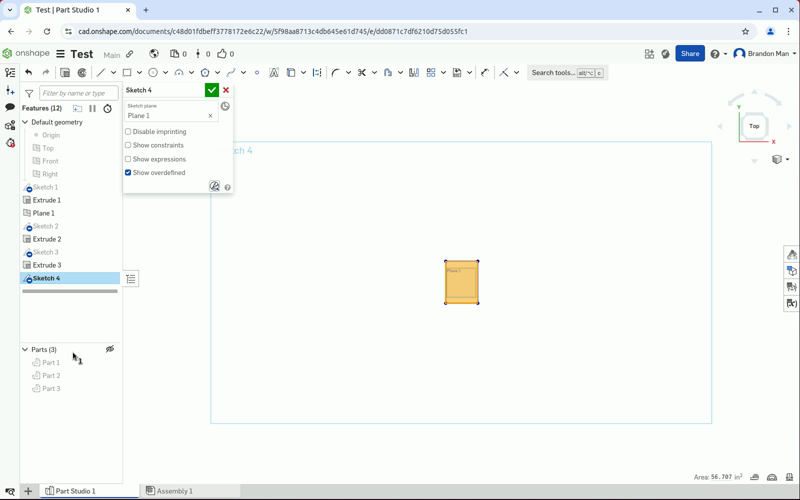
key(shift+y)
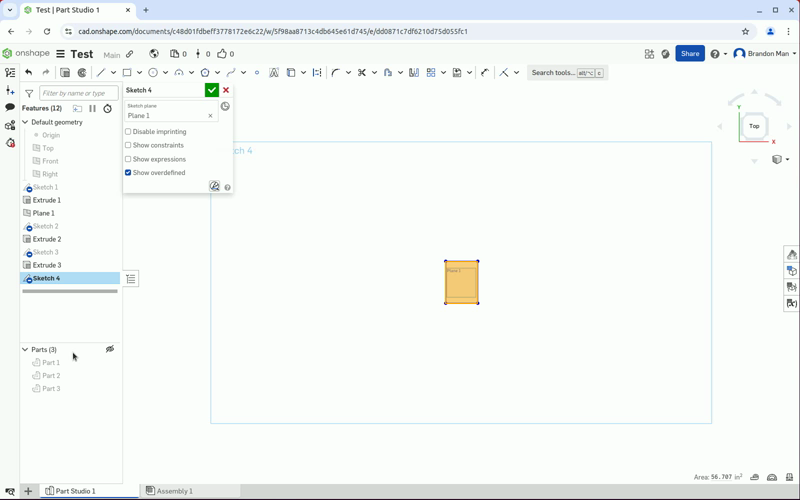
key(shift+e)
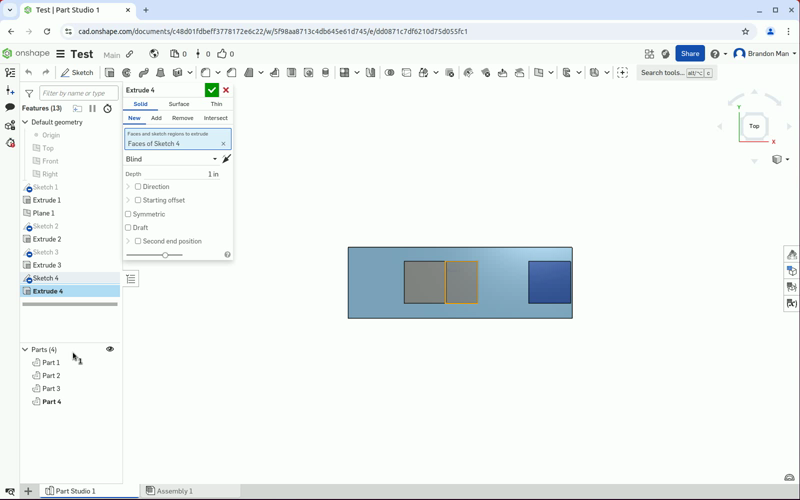
mouse_move(143, 106)
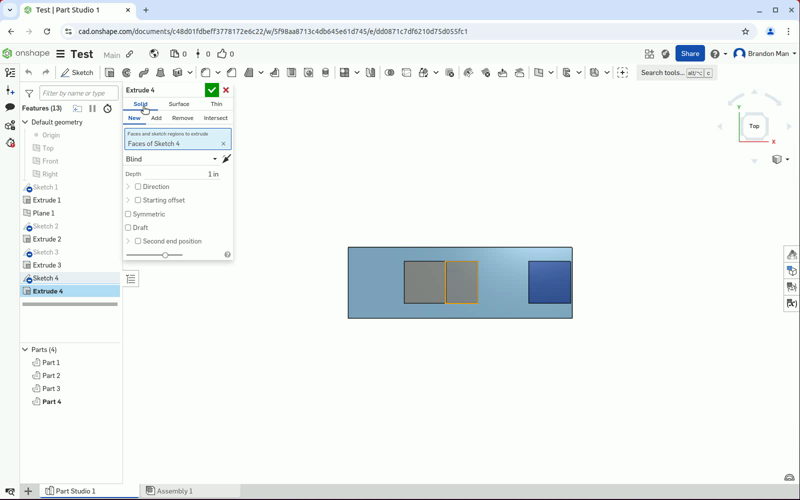
click(143, 106)
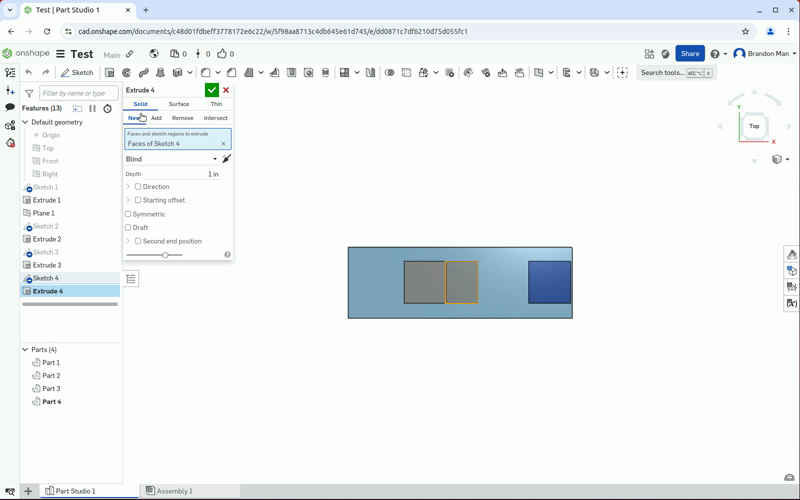
mouse_move(137, 120)
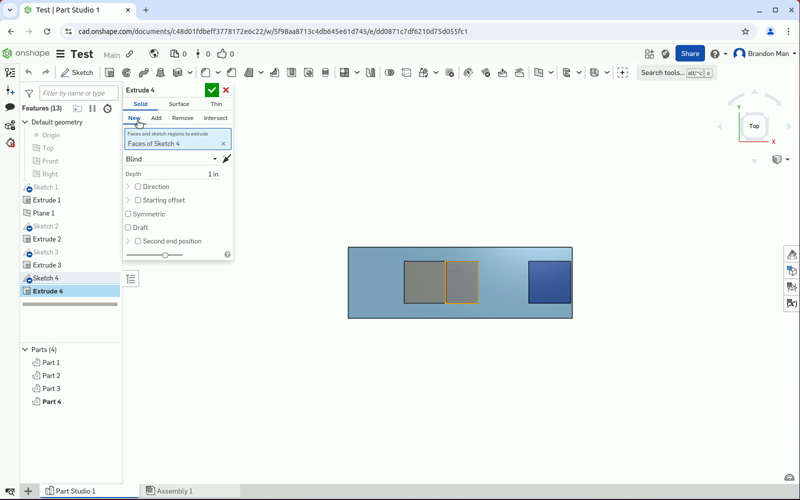
click(137, 120)
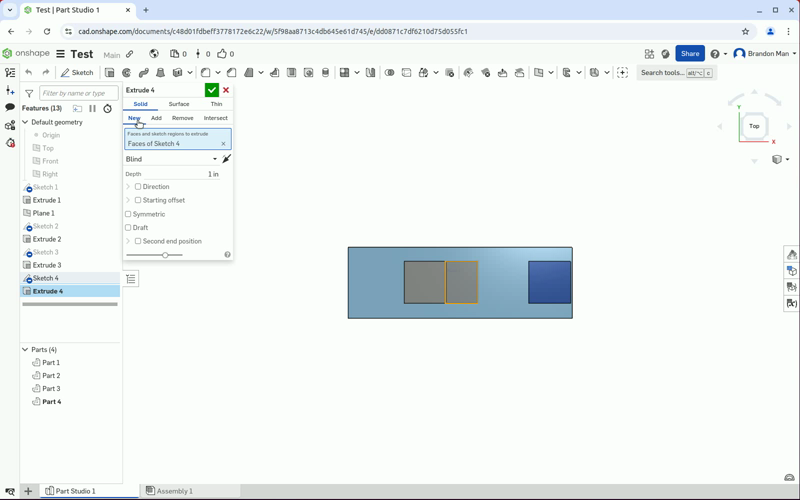
key(tab, 4)
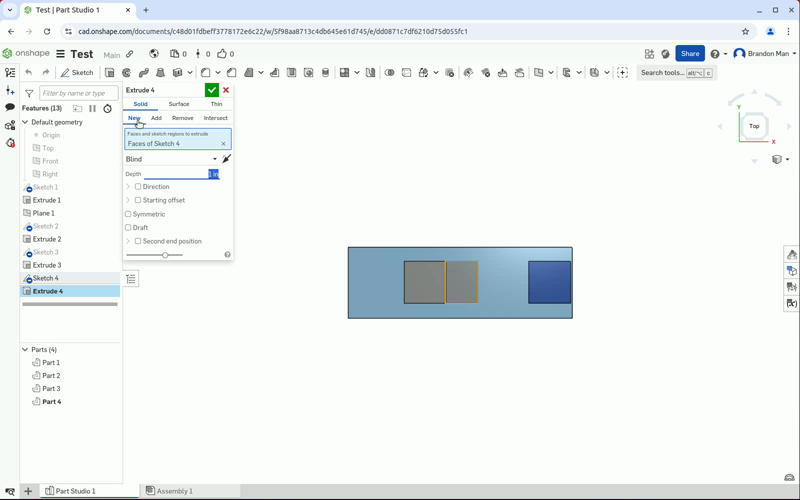
text(4.092)
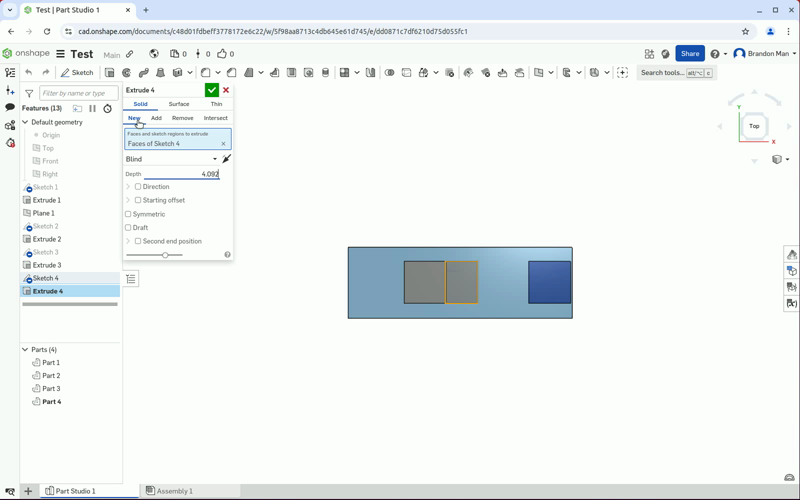
key(enter)
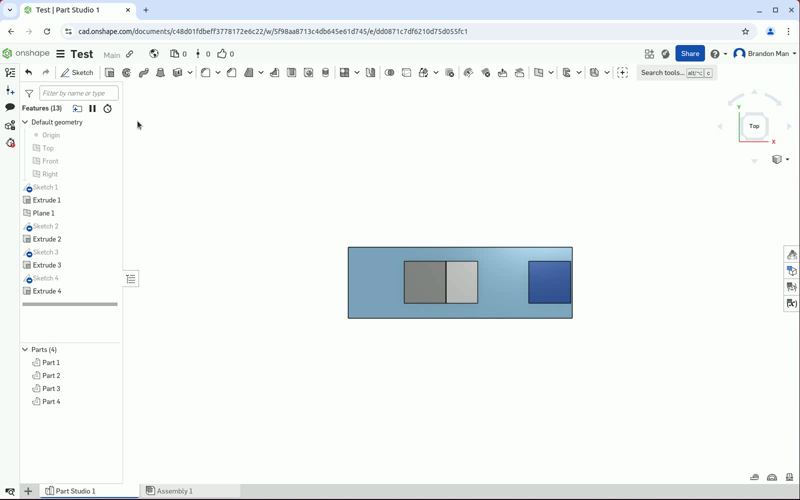
key(shift+h)
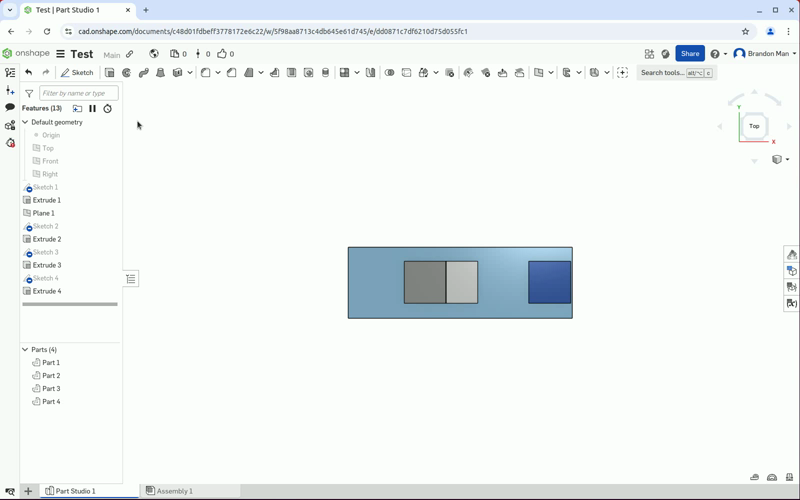
key(shift+h)
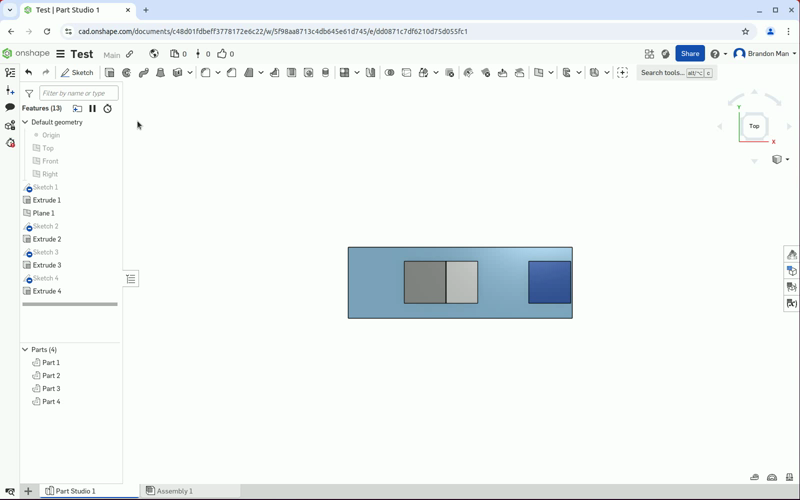
mouse_move(73, 189)
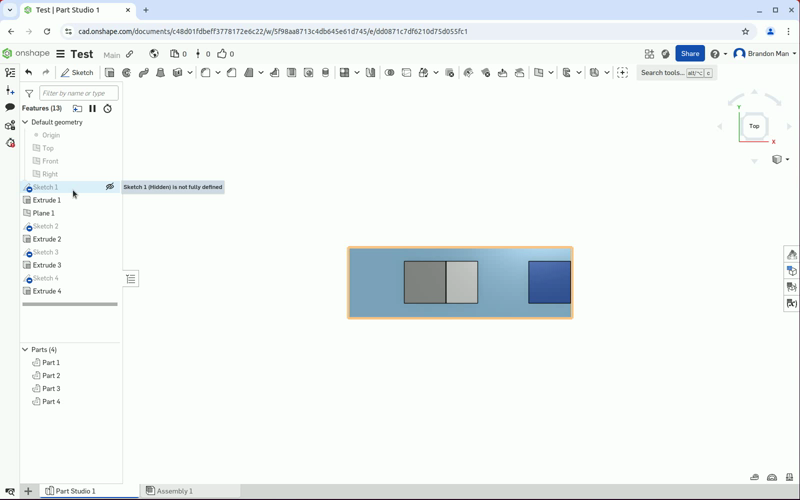
click(73, 189)
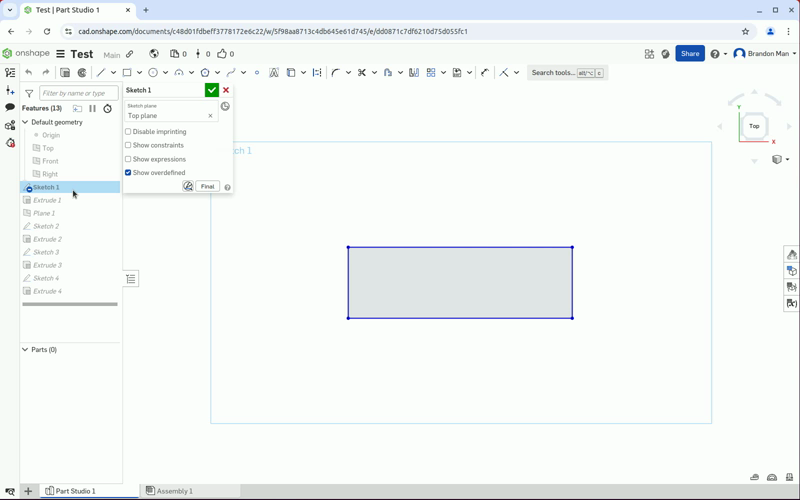
mouse_move(229, 92)
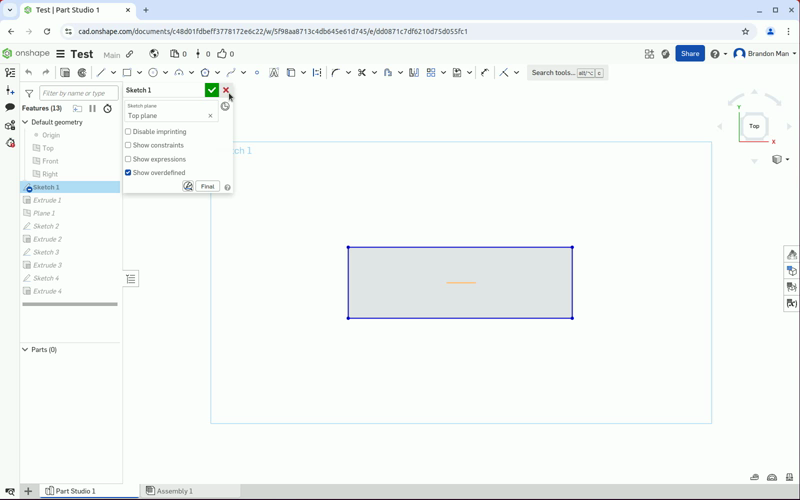
click(229, 92)
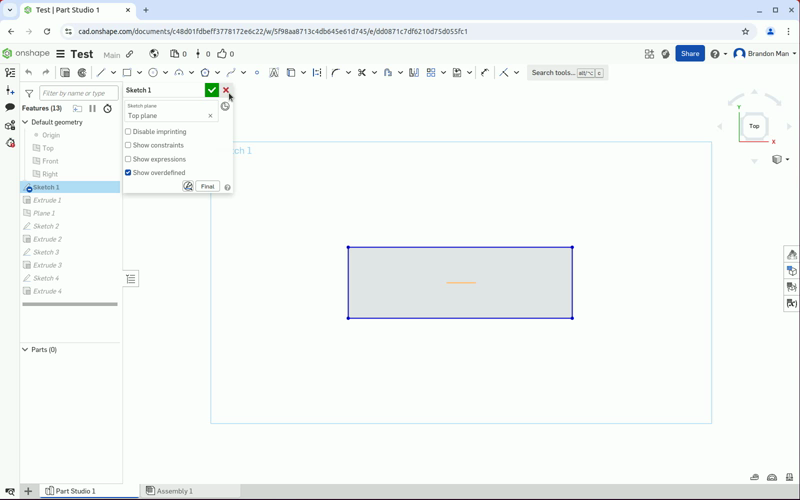
key(shift+s)
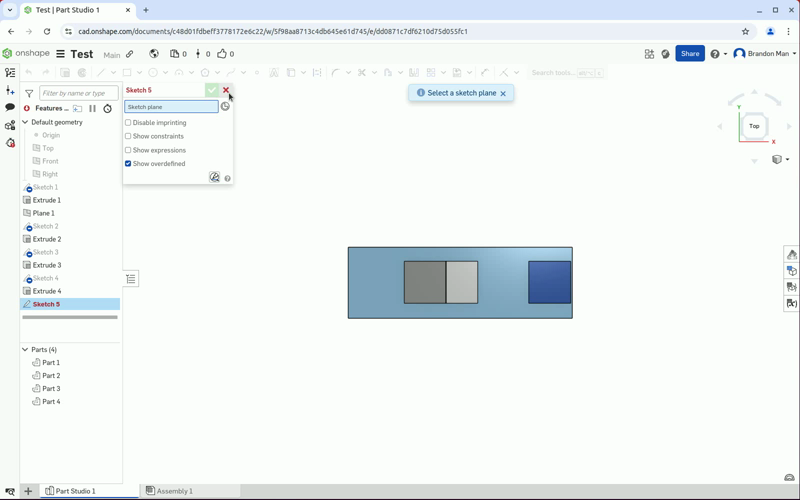
mouse_move(73, 215)
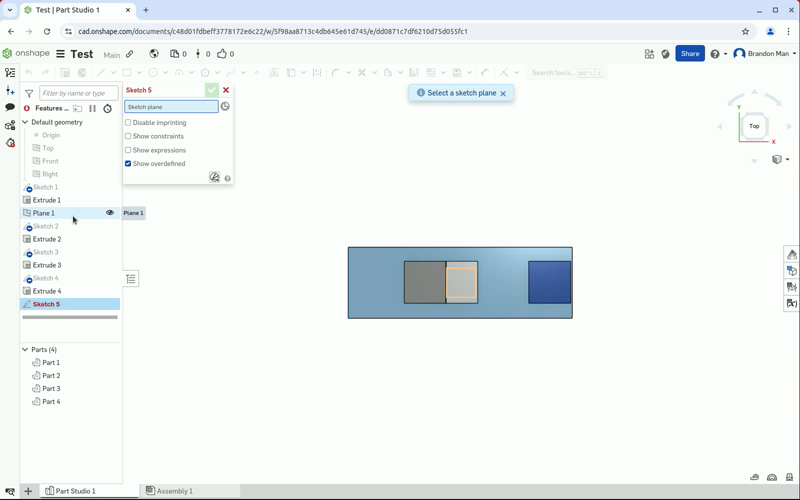
click(73, 215)
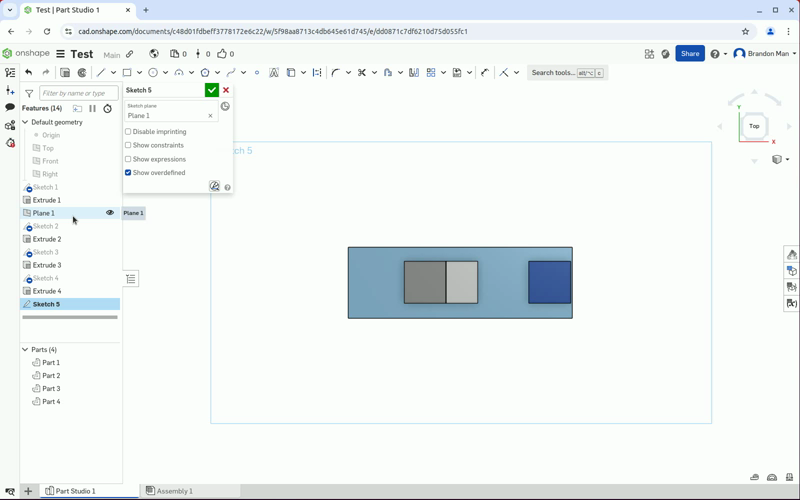
mouse_move(73, 352)
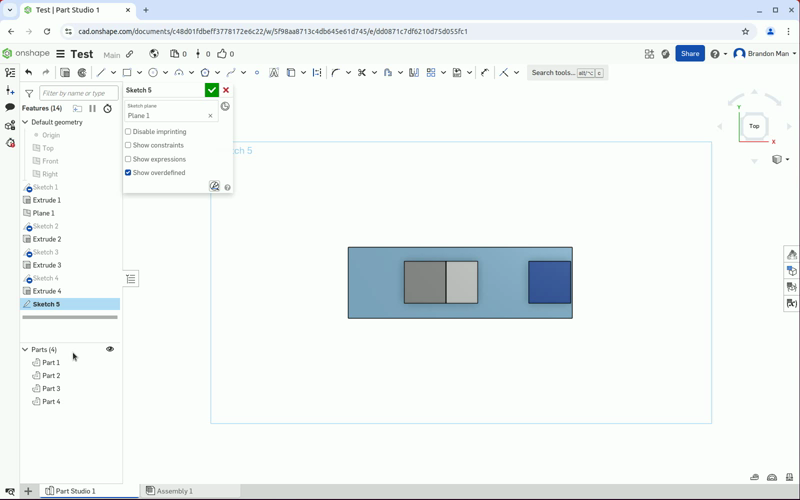
key(y)
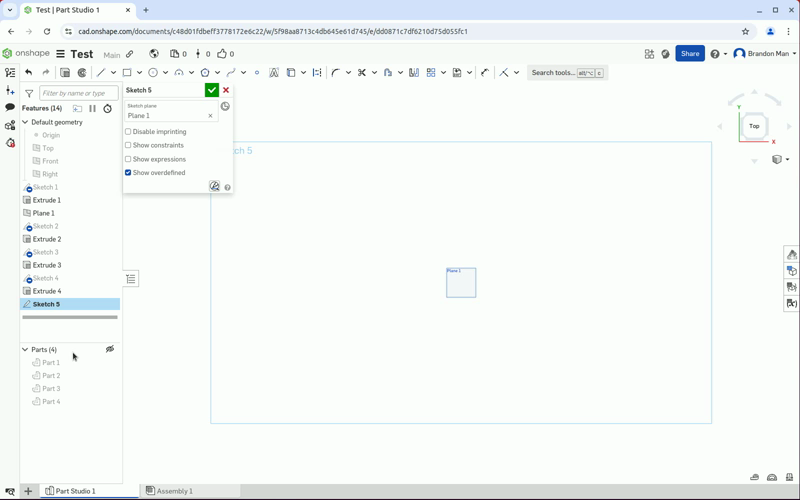
key(l)
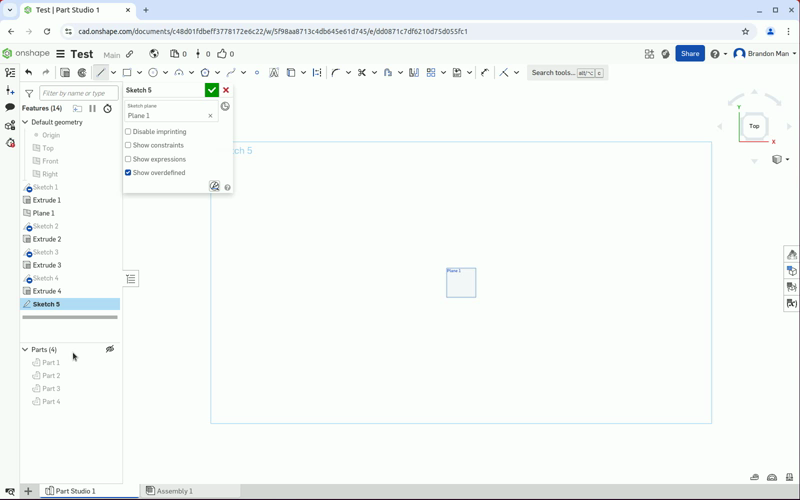
key_down(shift)
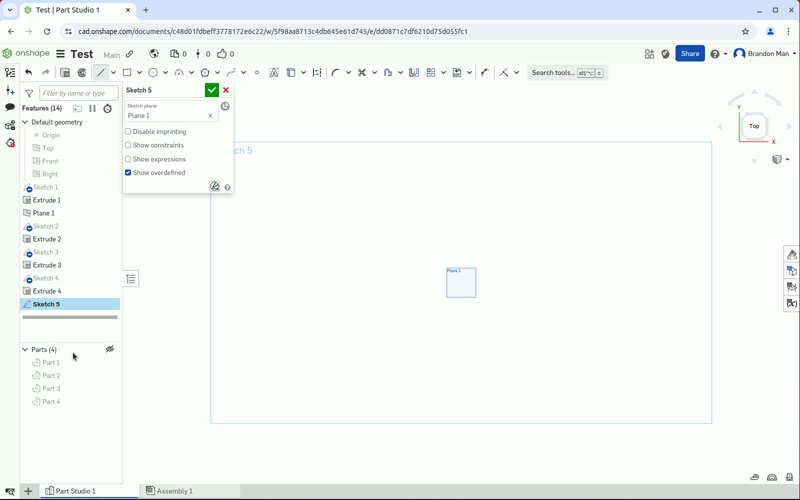
mouse_move(477, 303)
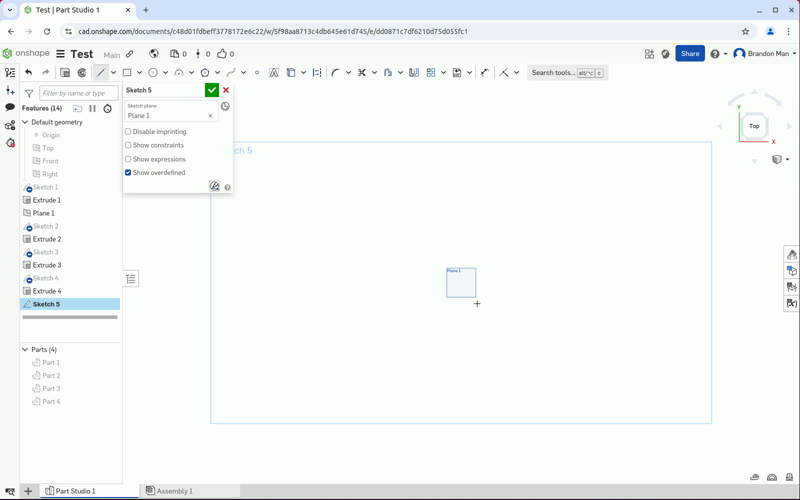
click(477, 303)
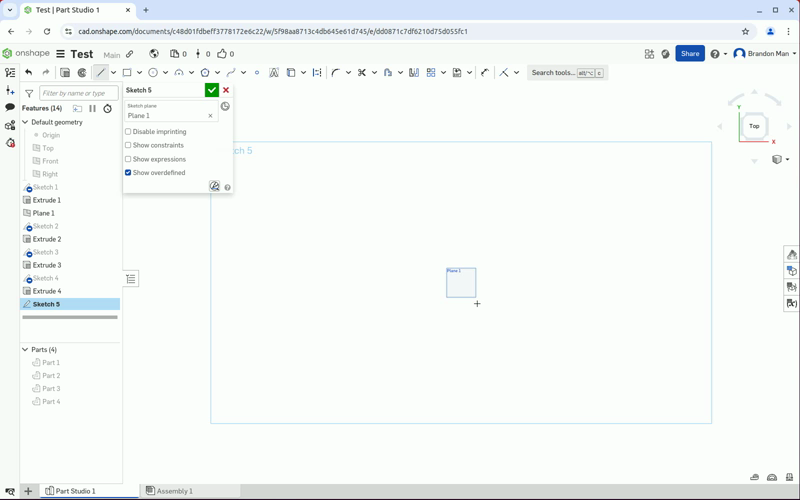
key_up(shift)
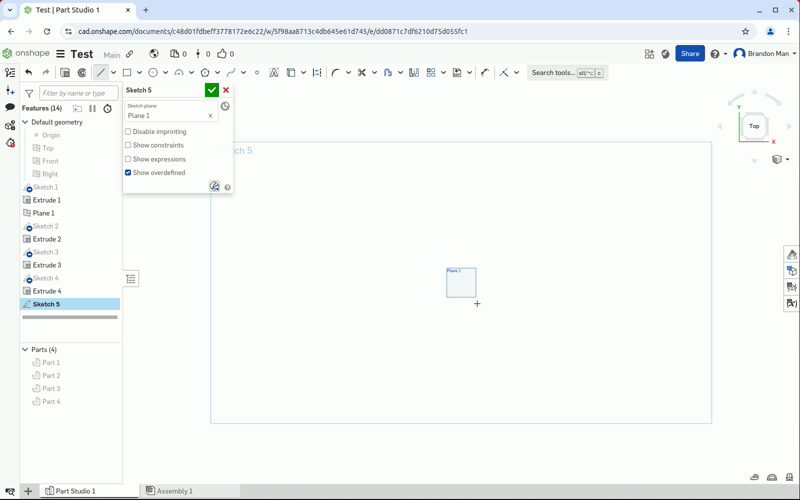
key_down(shift)
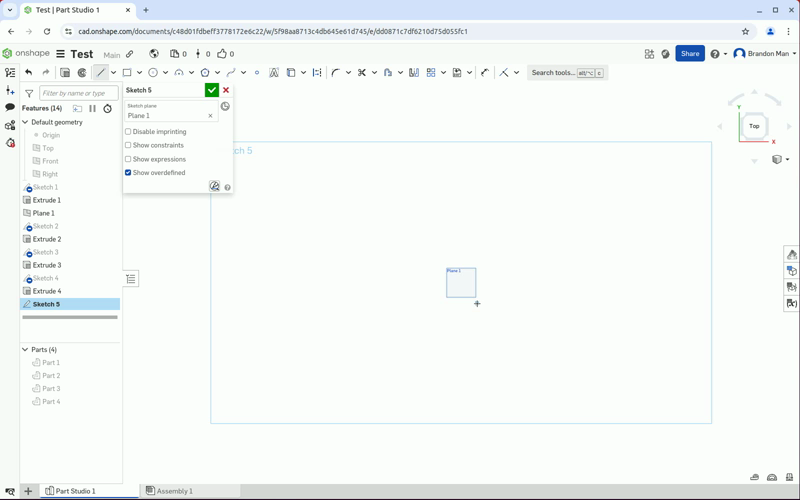
mouse_move(507, 303)
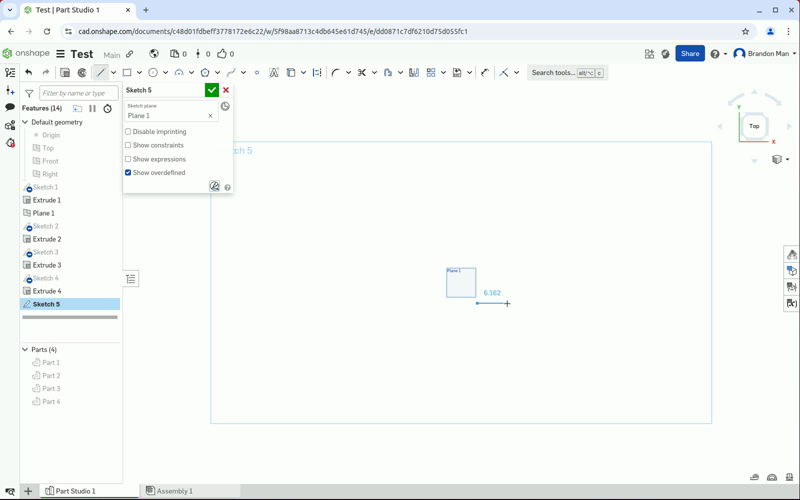
mouse_move(498, 303)
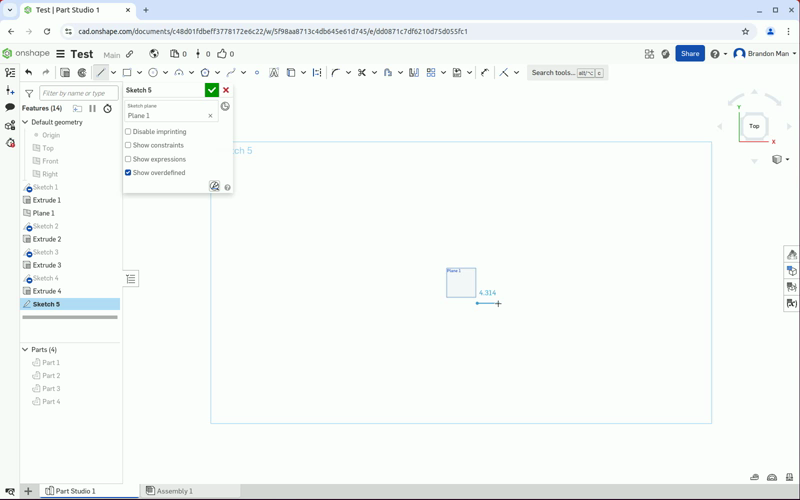
click(498, 303)
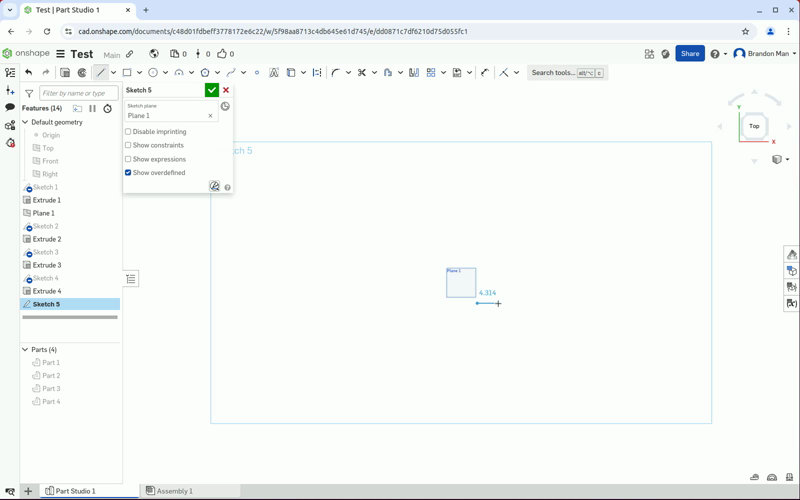
key_up(shift)
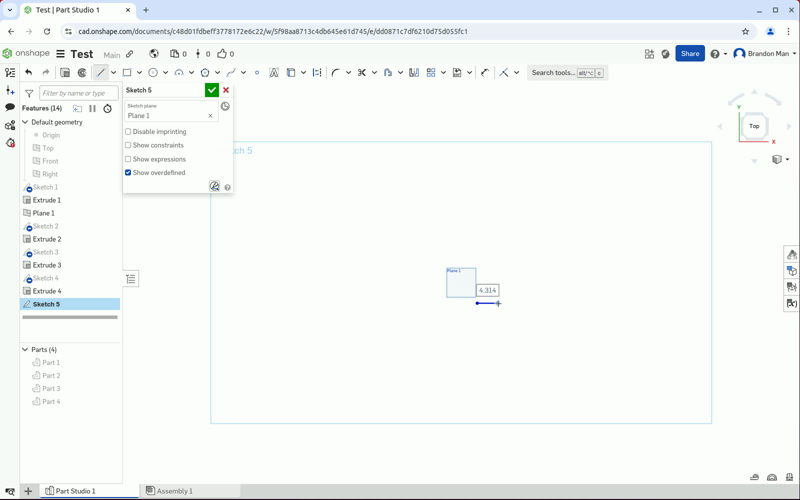
key_down(shift)
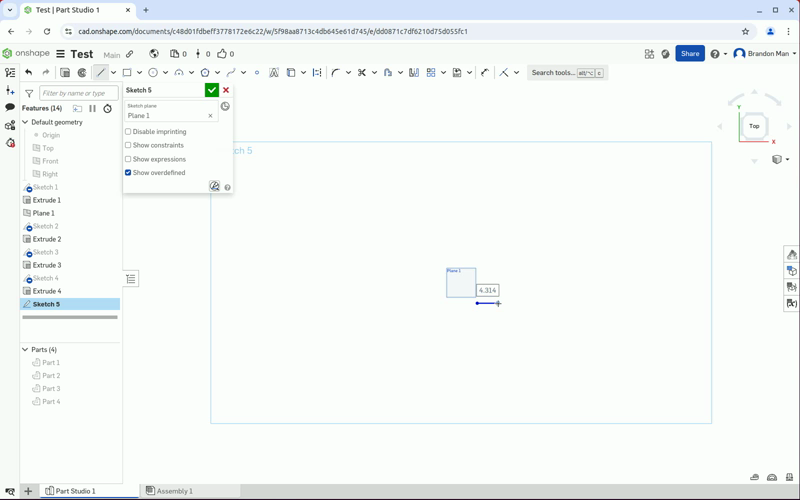
mouse_move(528, 303)
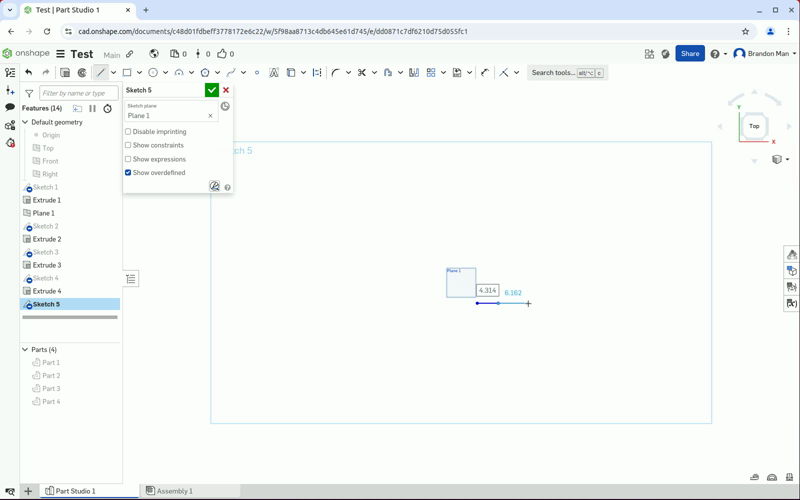
mouse_move(498, 261)
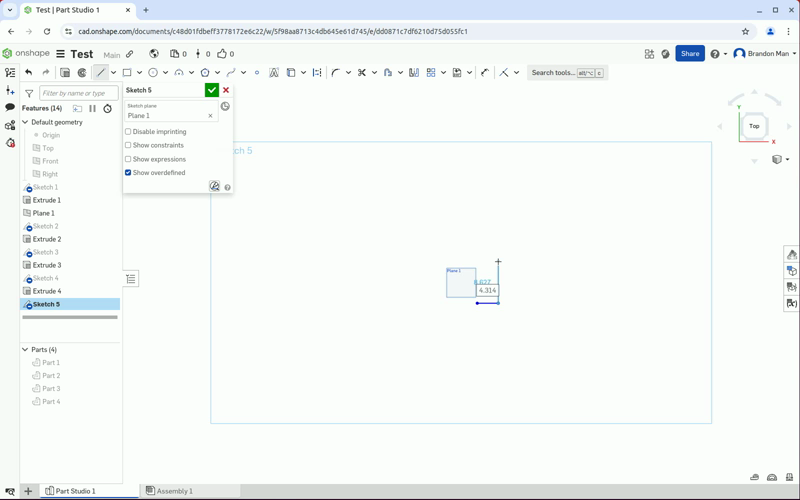
click(498, 261)
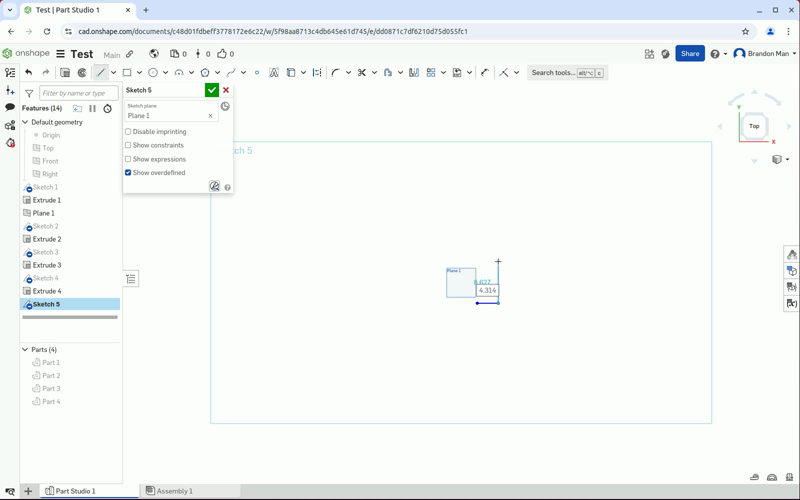
key_up(shift)
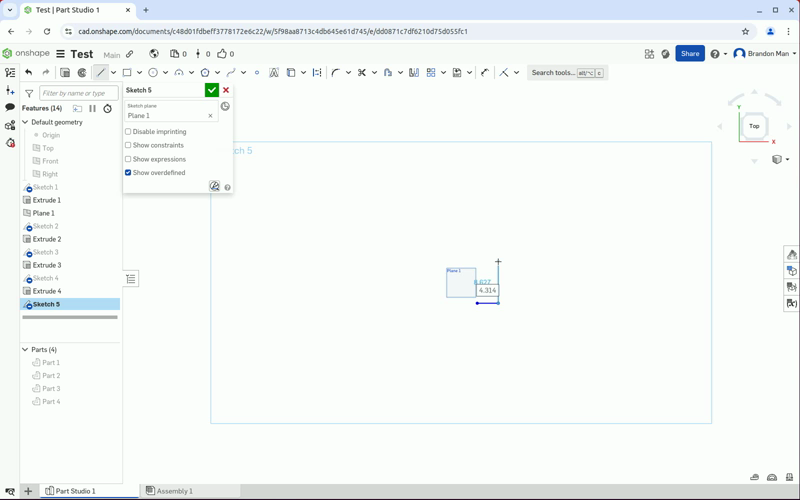
key_down(shift)
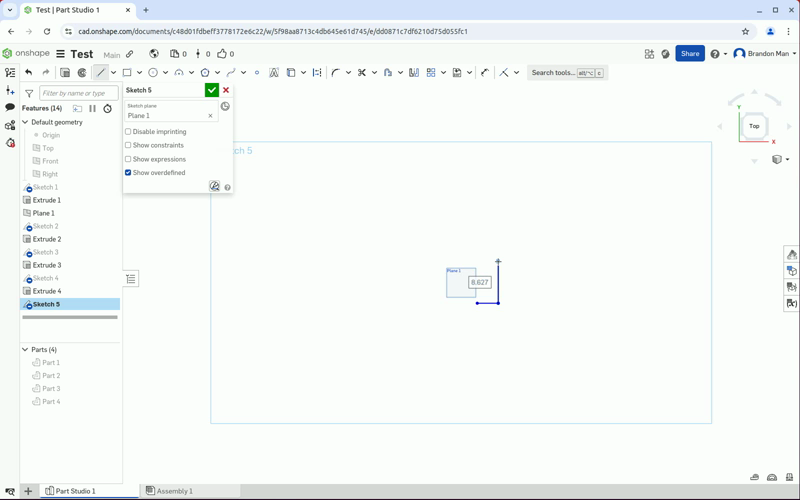
mouse_move(528, 261)
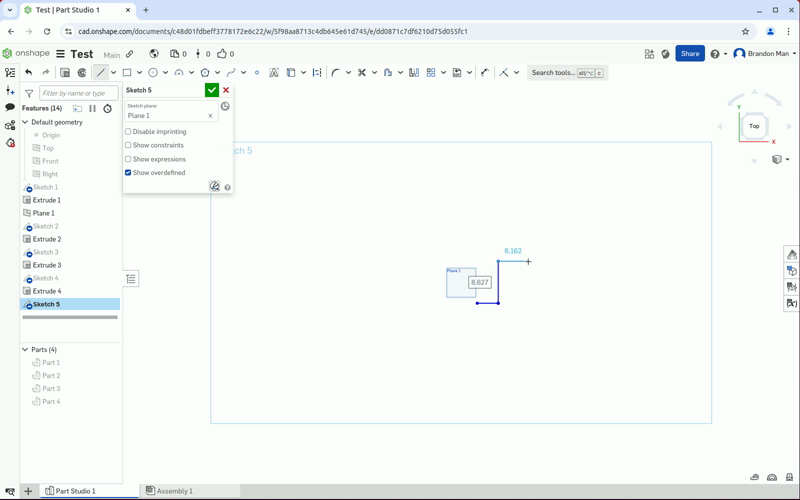
mouse_move(477, 261)
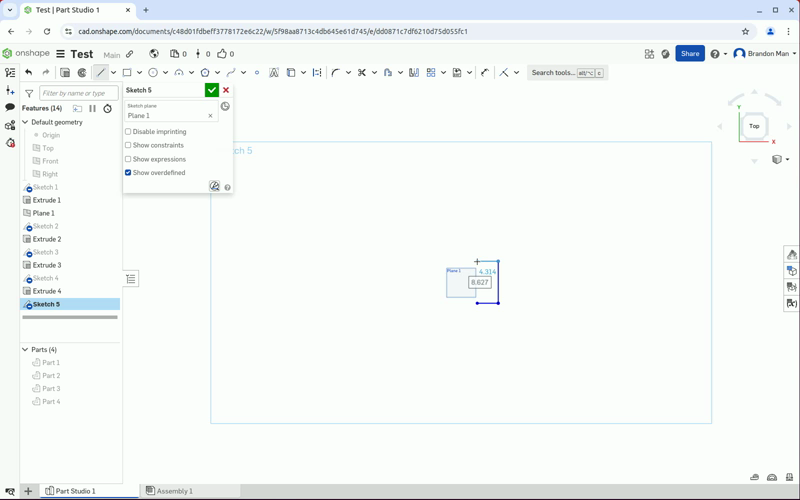
click(477, 261)
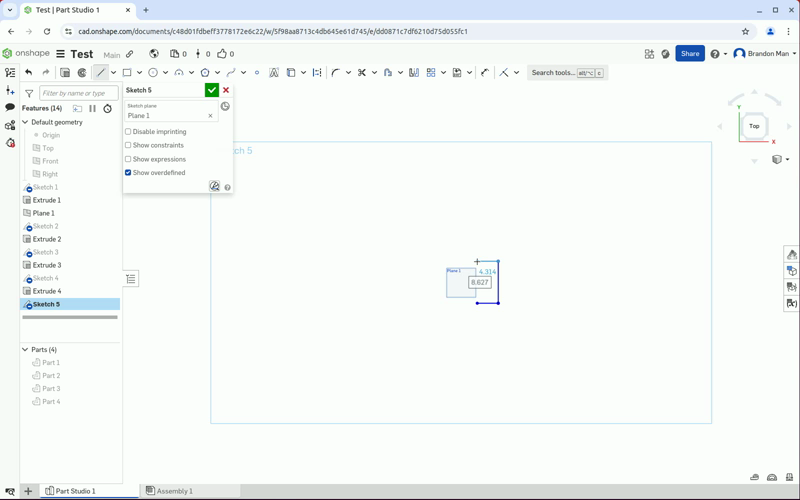
key_up(shift)
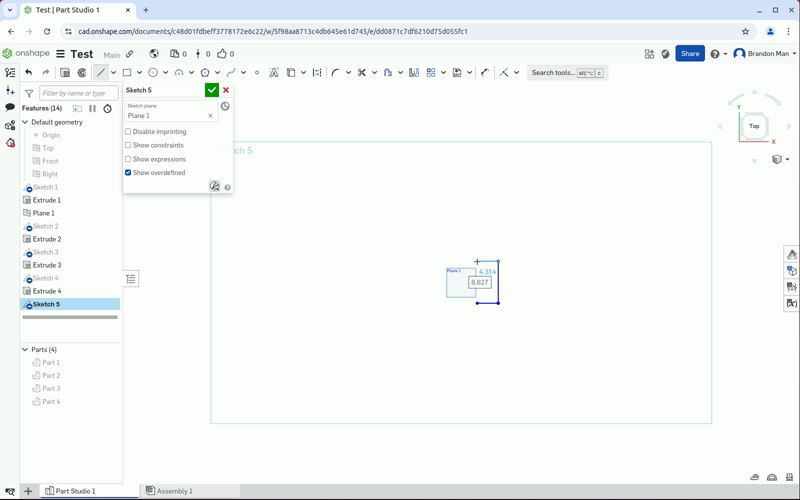
mouse_move(507, 261)
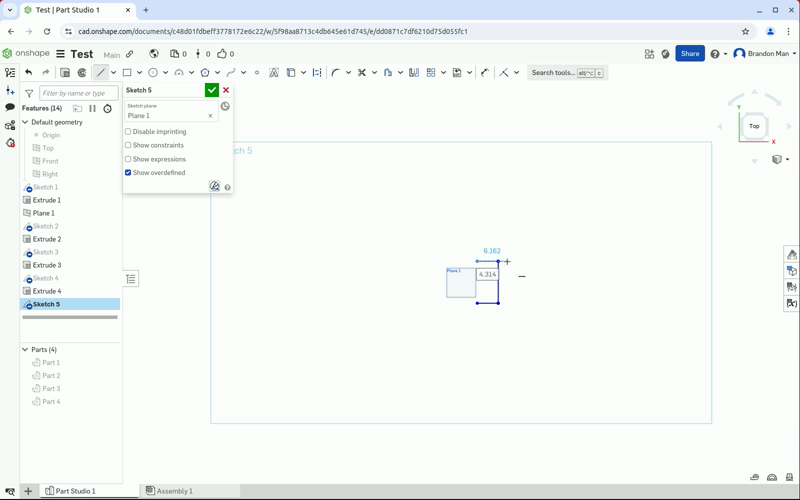
key_down(shift)
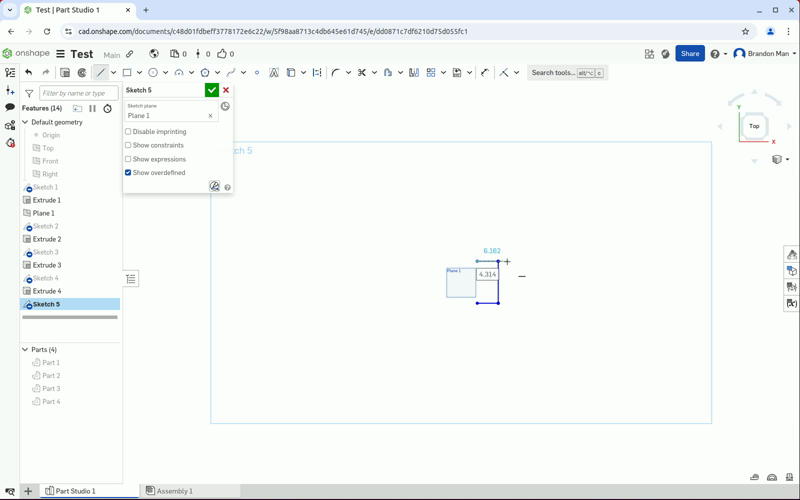
mouse_move(477, 303)
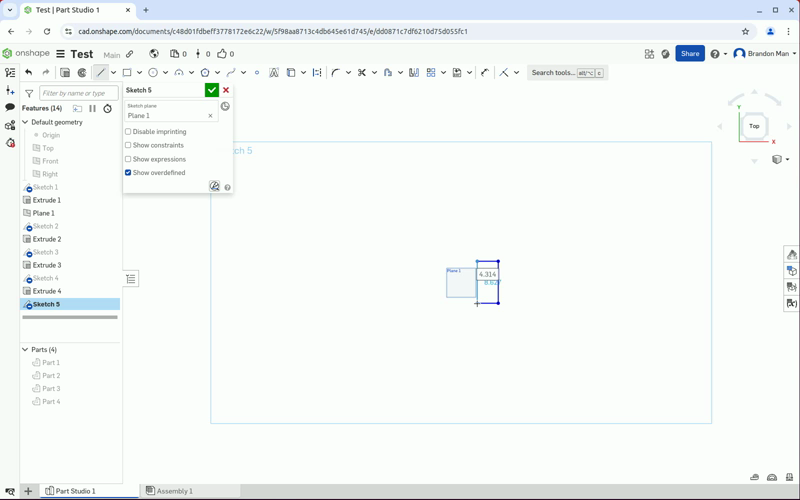
key_up(shift)
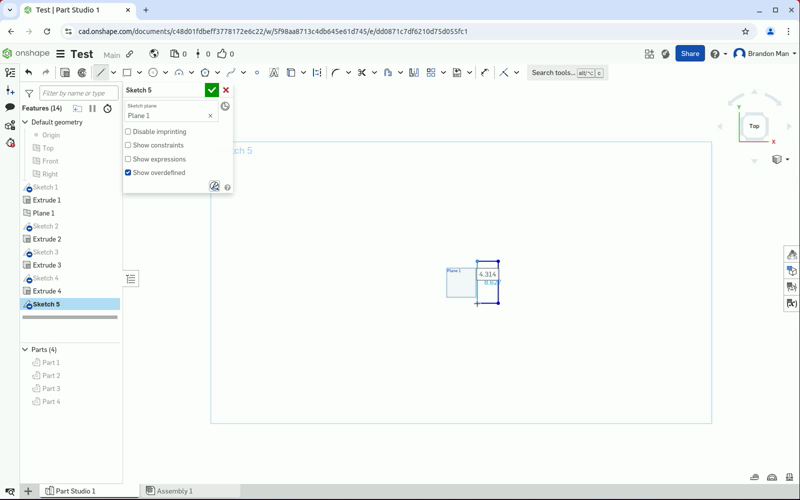
click(477, 303)
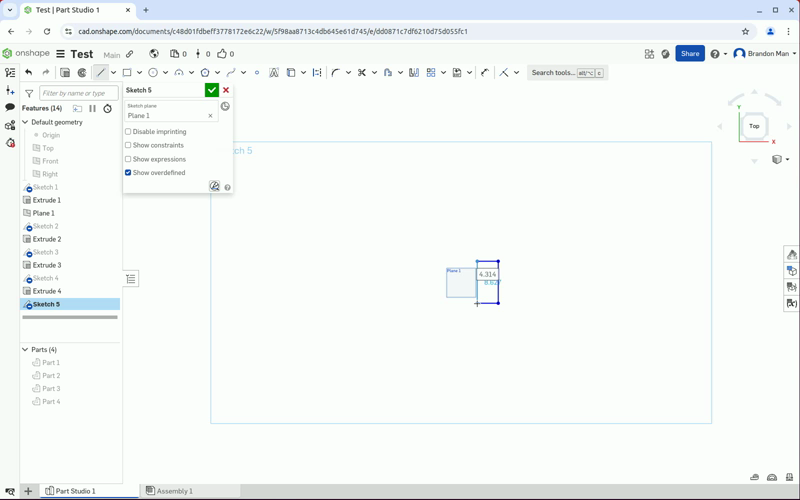
key(esc)
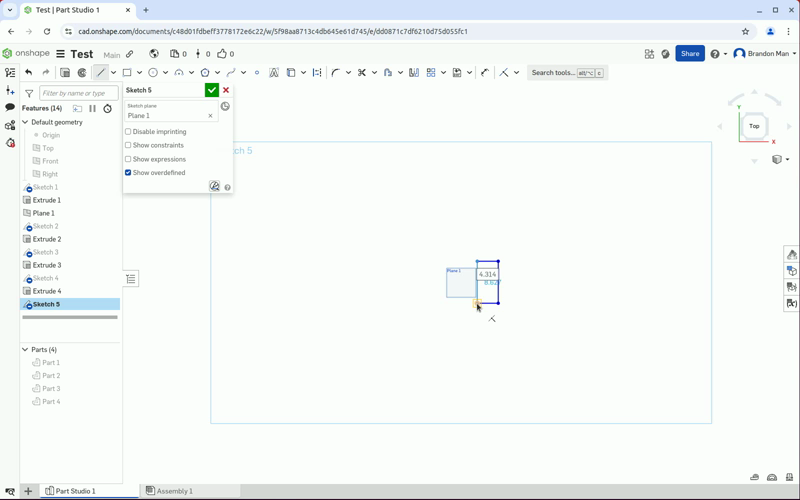
mouse_move(493, 283)
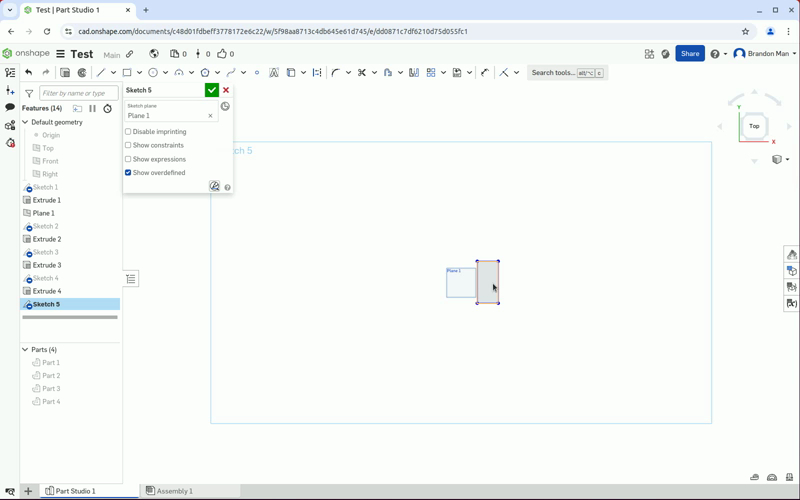
scroll(6)
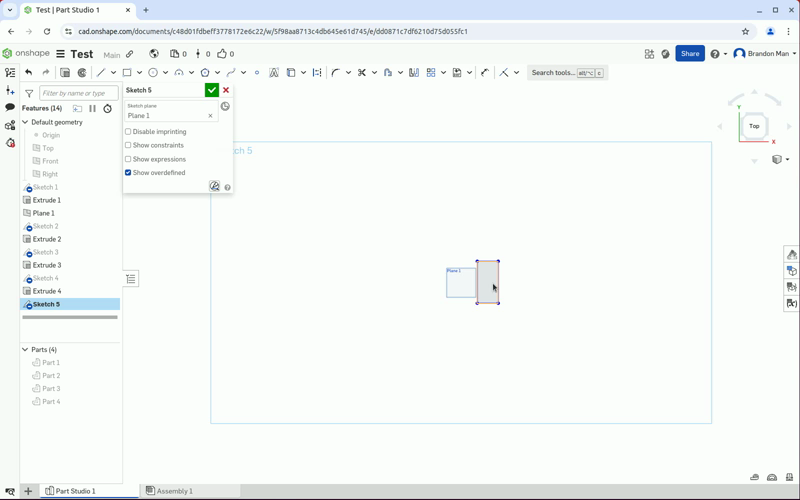
scroll(6)
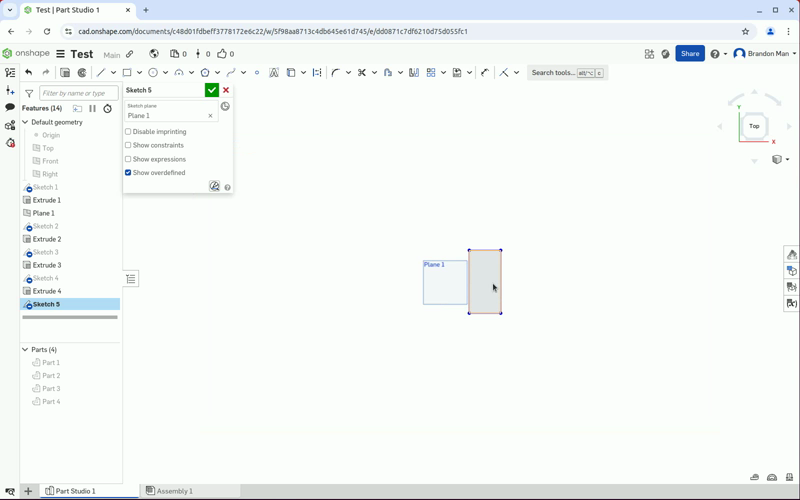
scroll(6)
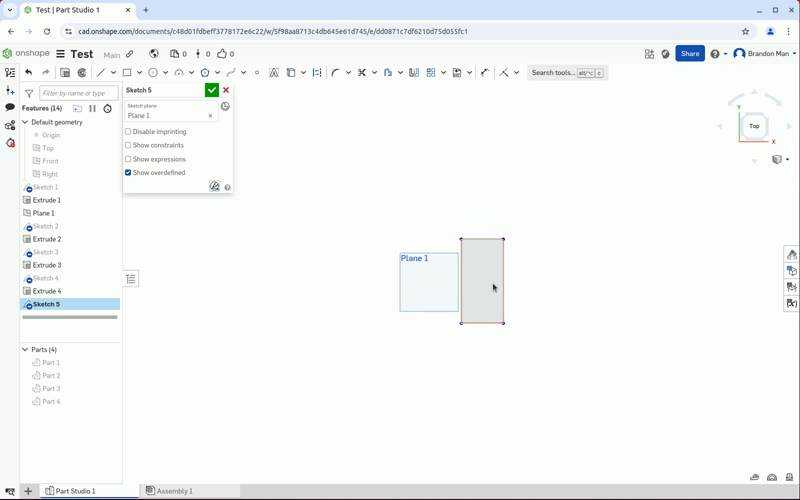
scroll(6)
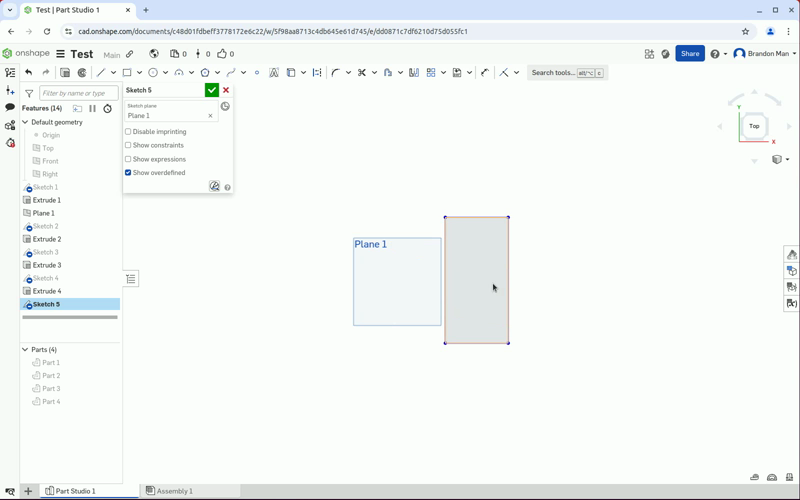
scroll(6)
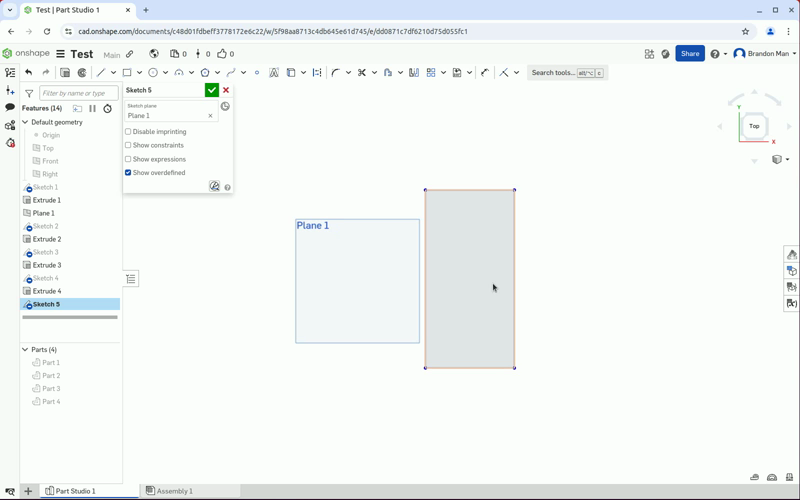
scroll(6)
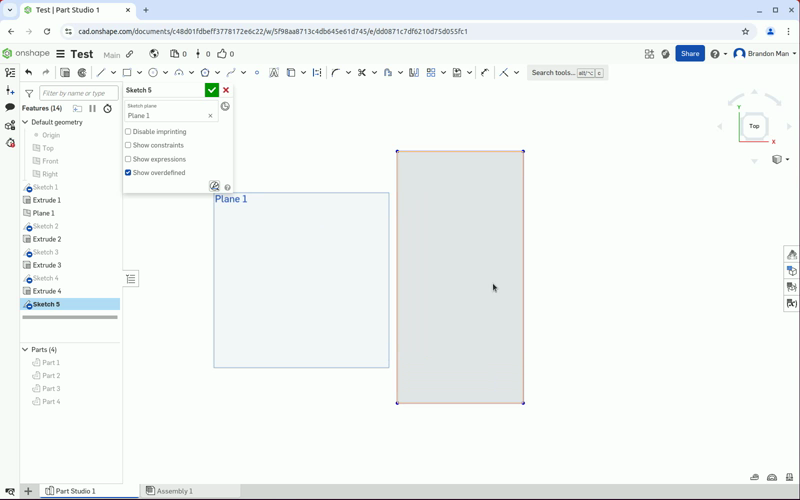
scroll(6)
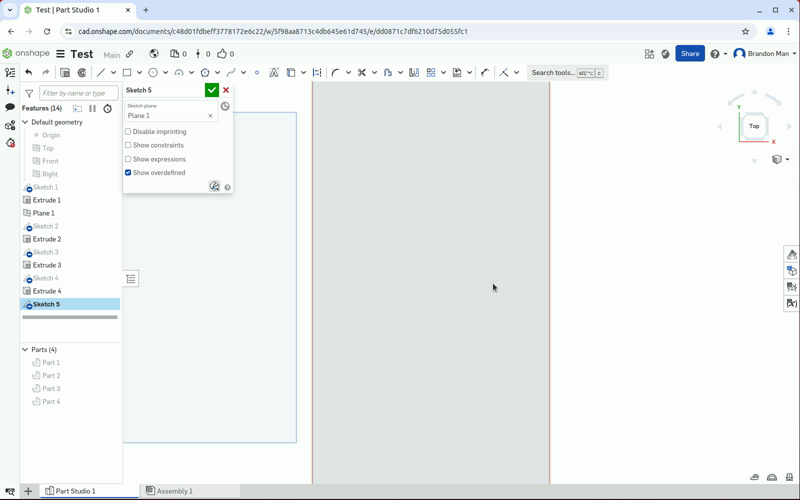
click(493, 283)
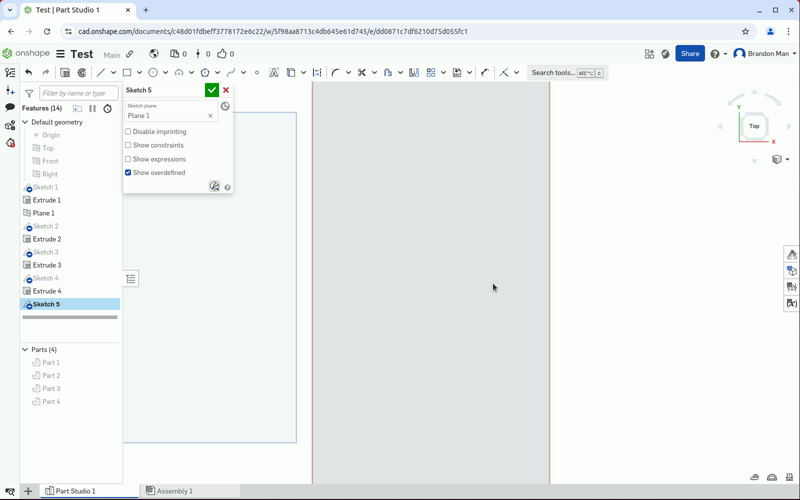
scroll(-6)
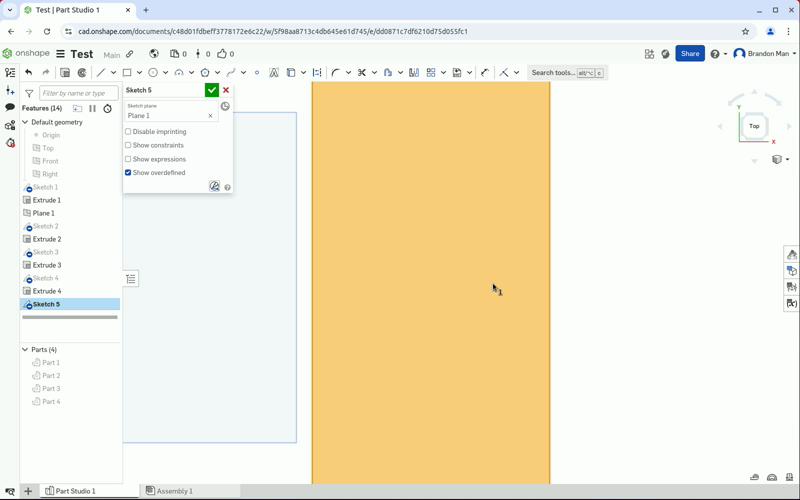
scroll(-6)
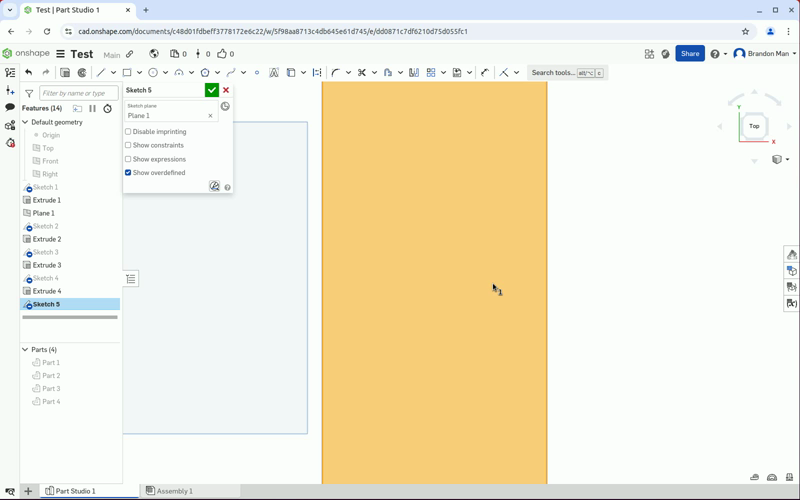
scroll(-6)
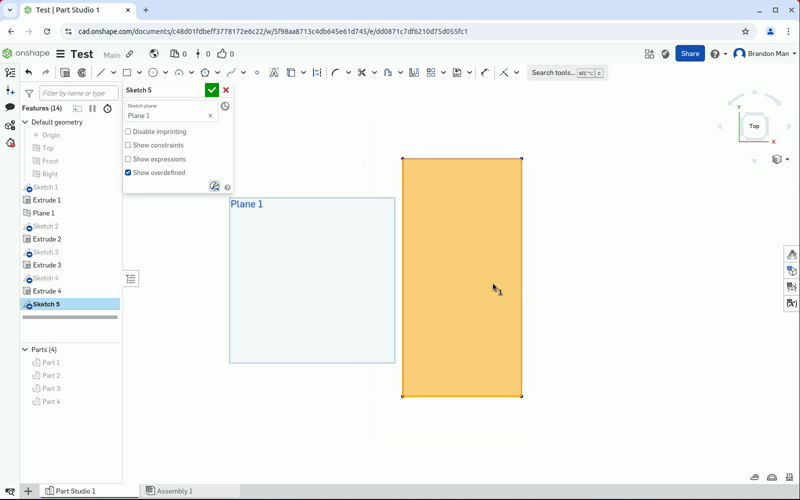
scroll(-6)
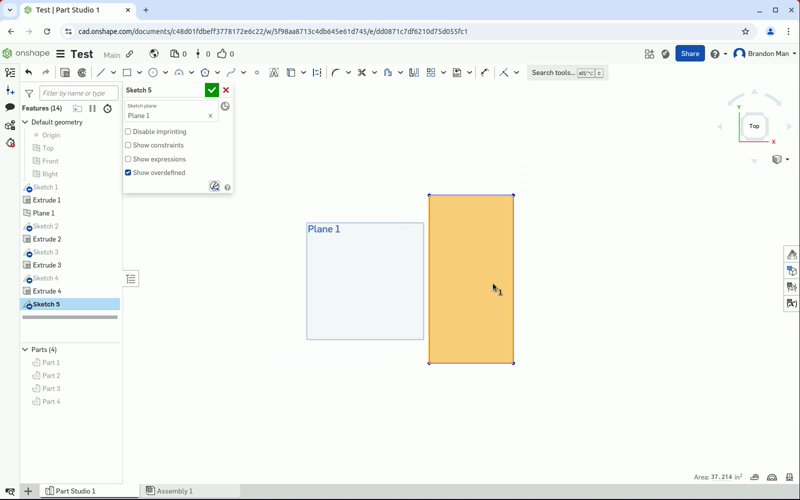
scroll(-6)
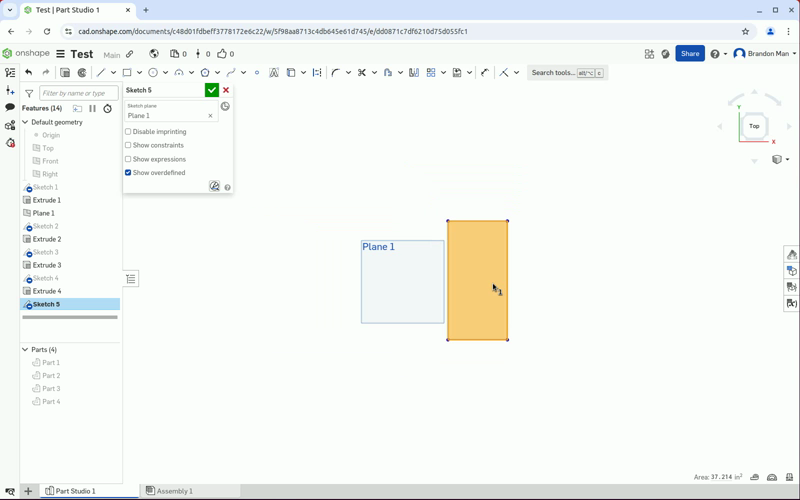
scroll(-6)
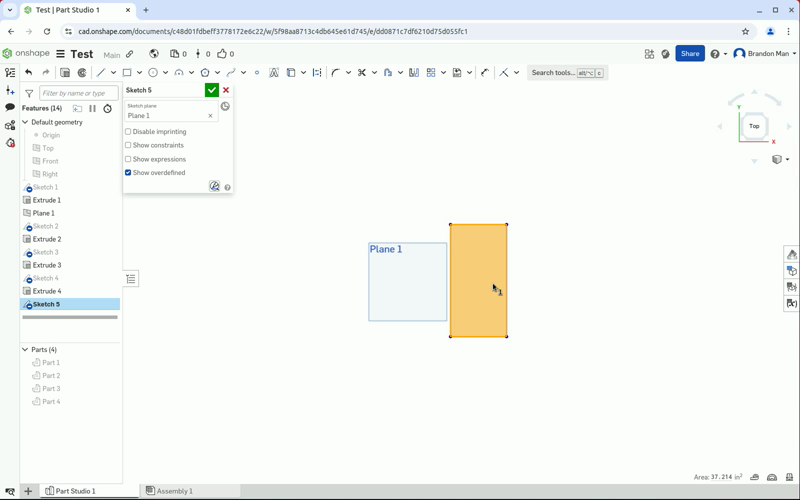
scroll(-6)
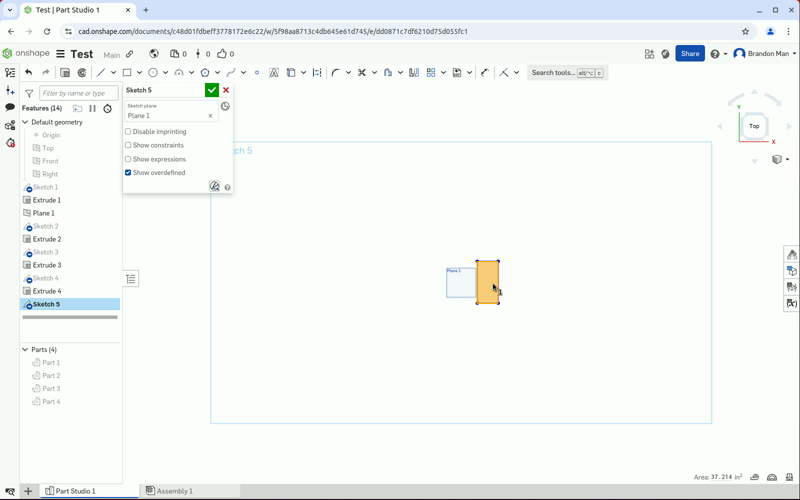
mouse_move(73, 352)
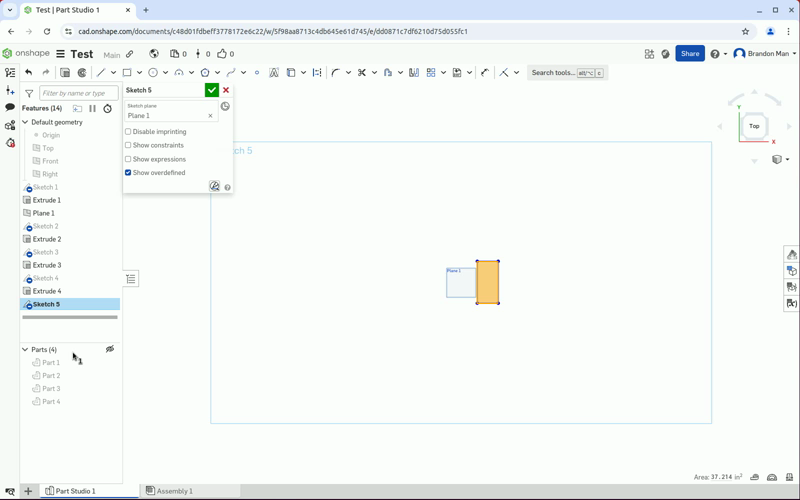
key(shift+y)
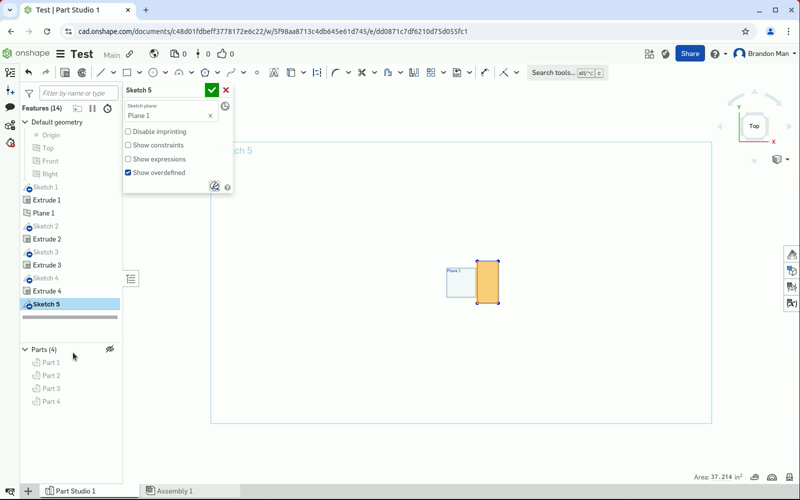
key(shift+e)
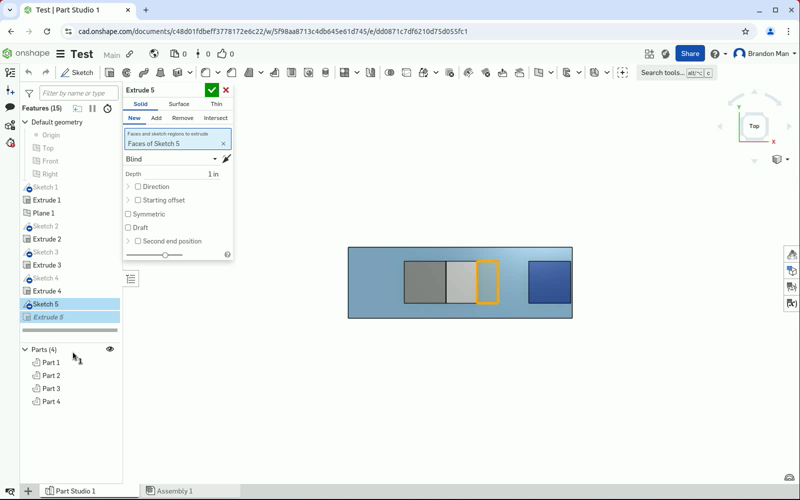
mouse_move(143, 106)
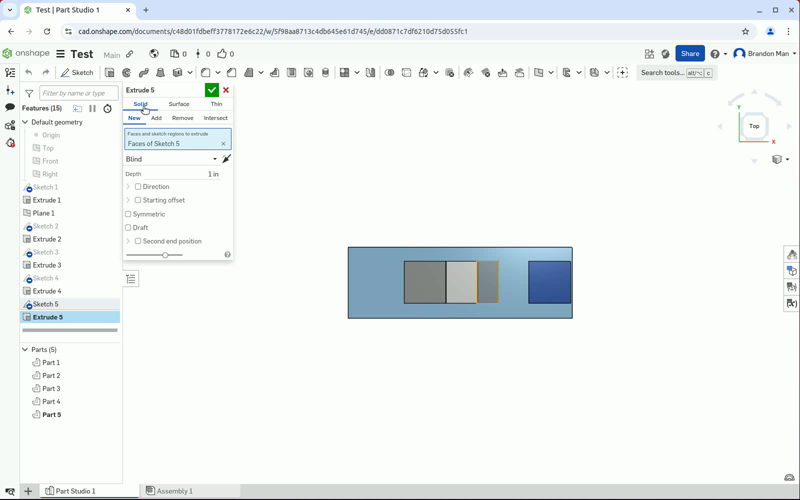
click(143, 106)
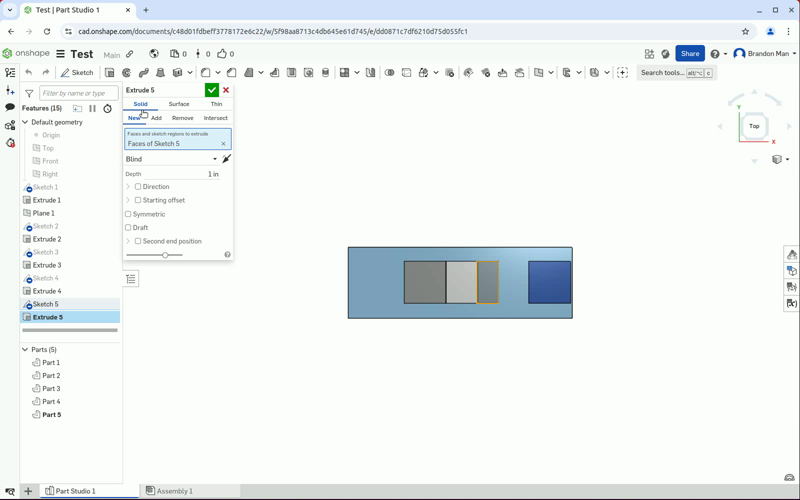
mouse_move(137, 120)
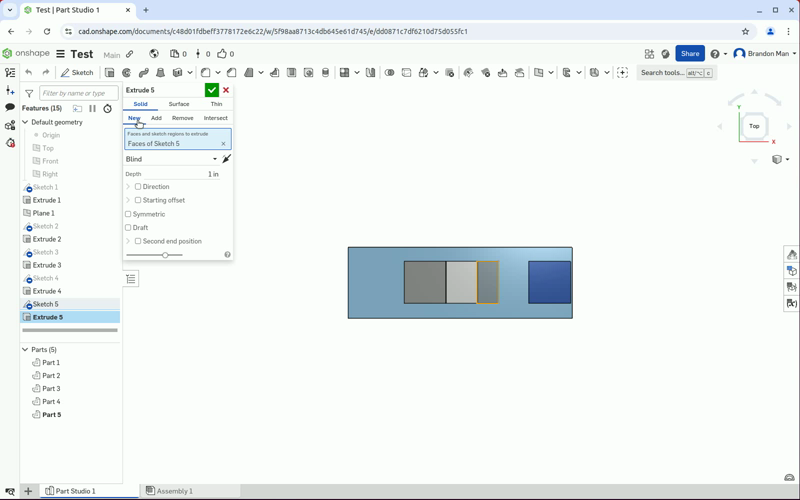
click(137, 120)
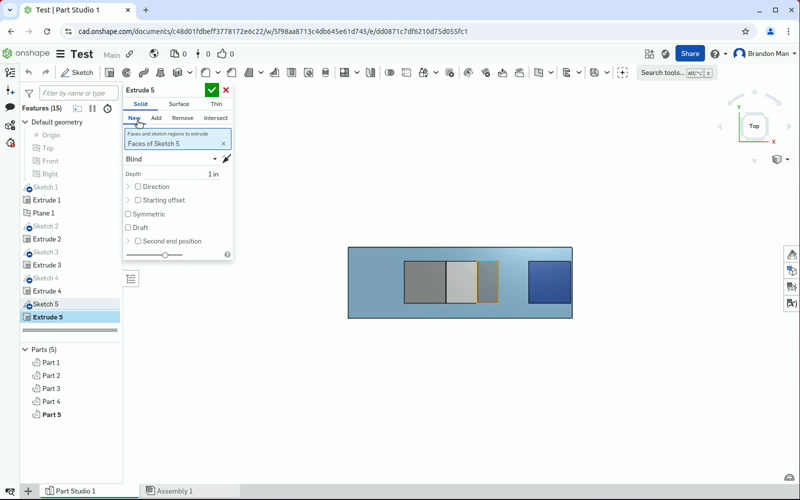
key(tab, 4)
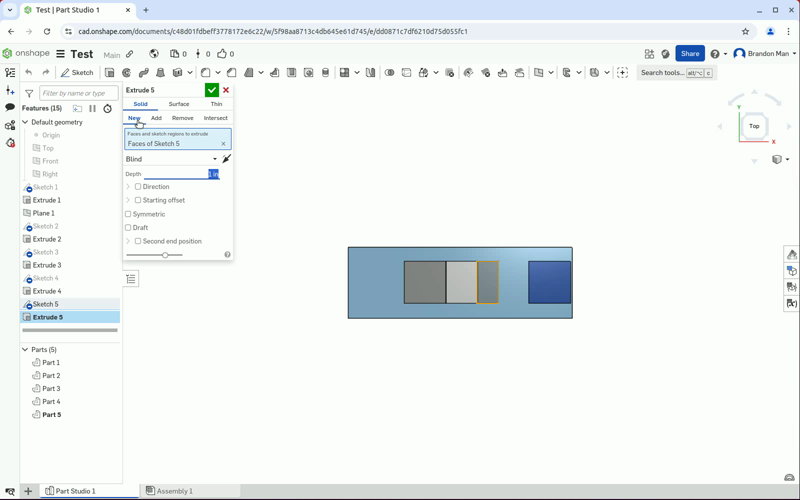
text(4.092)
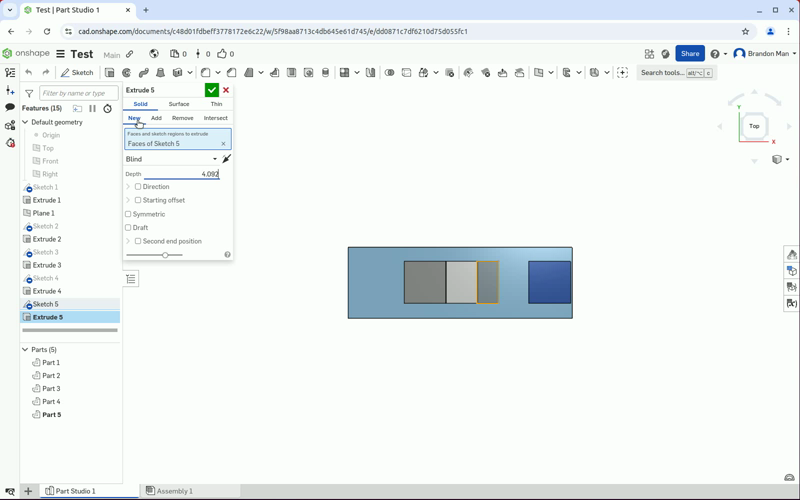
key(enter)
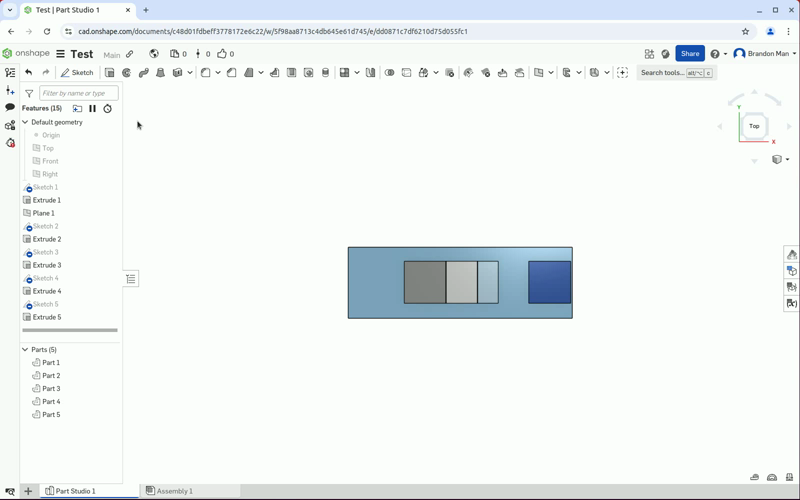
key(shift+h)
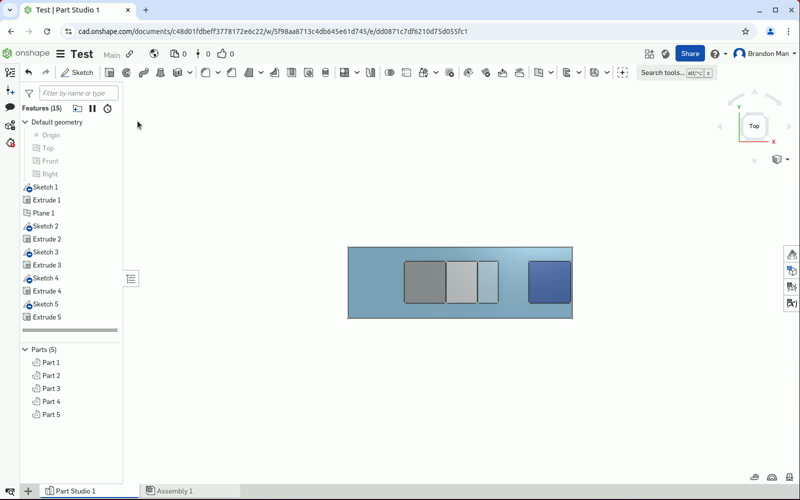
key(shift+h)
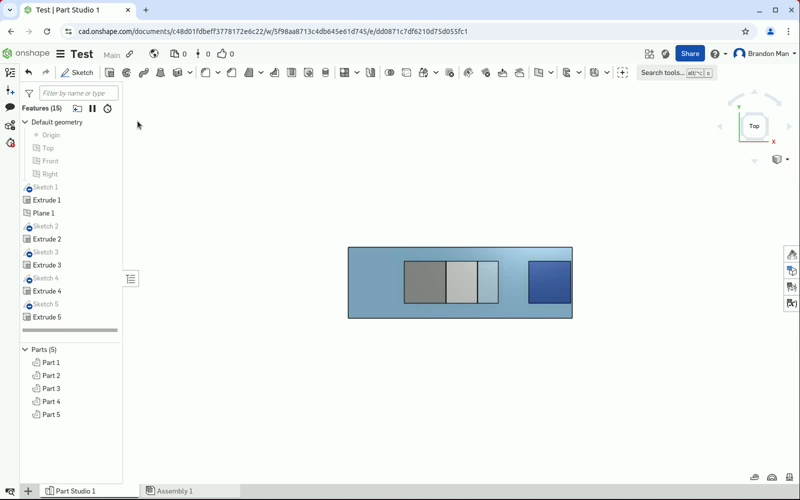
mouse_move(73, 189)
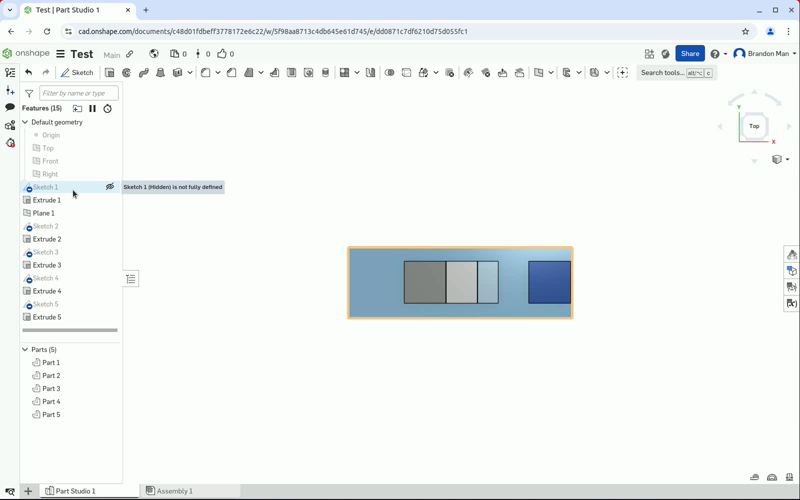
click(73, 189)
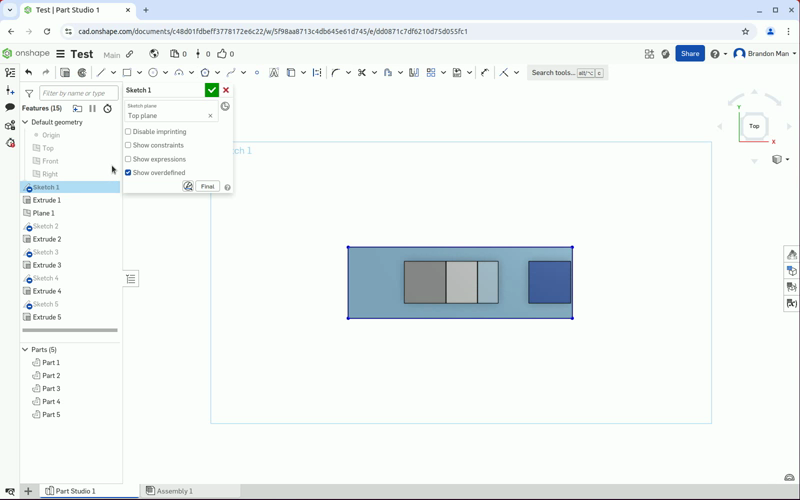
mouse_move(229, 92)
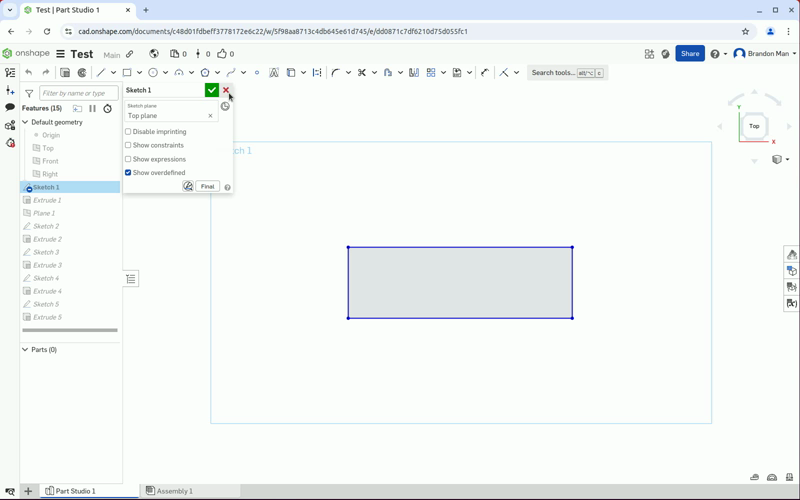
click(229, 92)
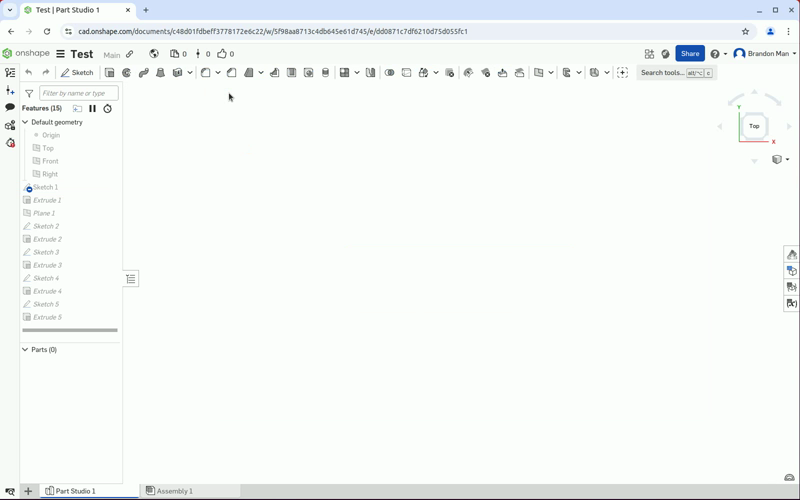
key(shift+s)
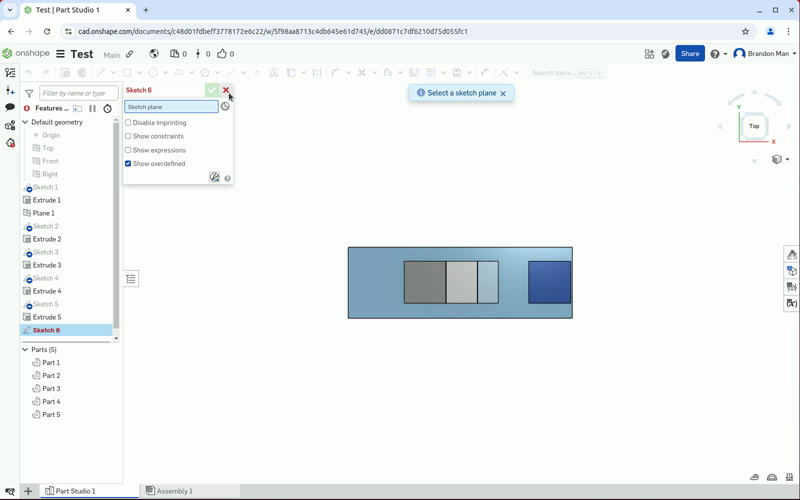
mouse_move(69, 215)
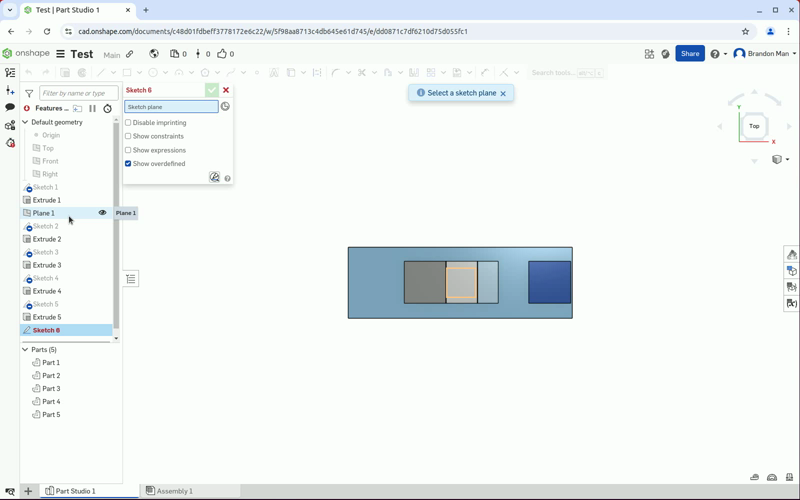
click(69, 215)
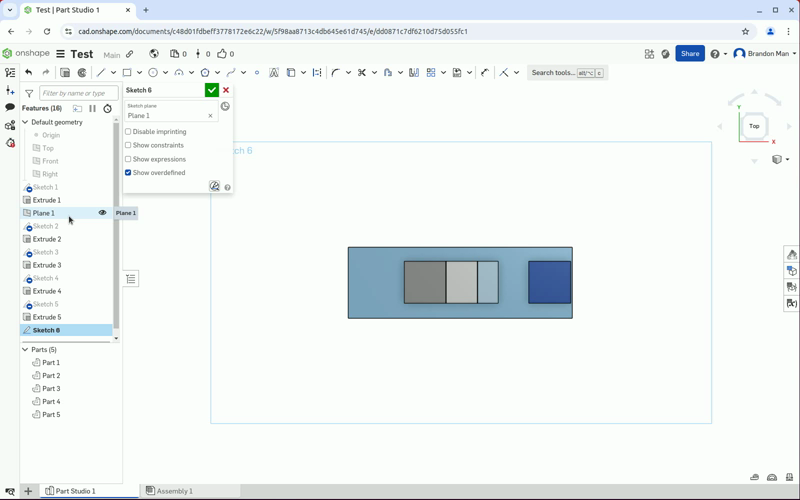
mouse_move(73, 352)
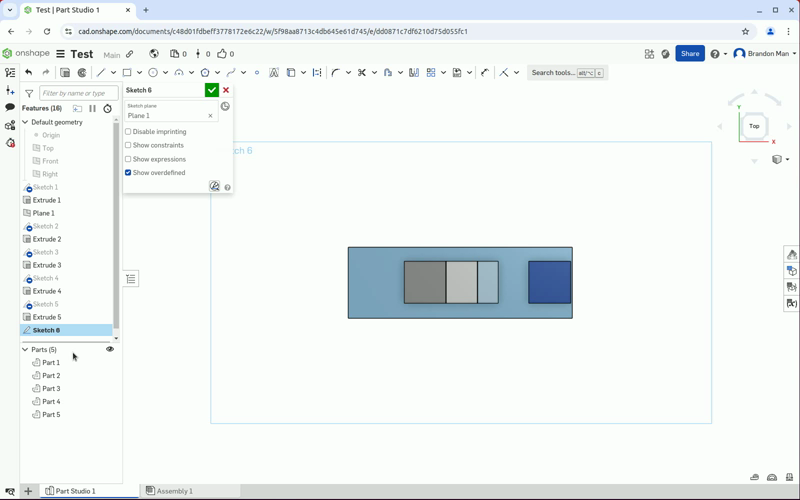
key(y)
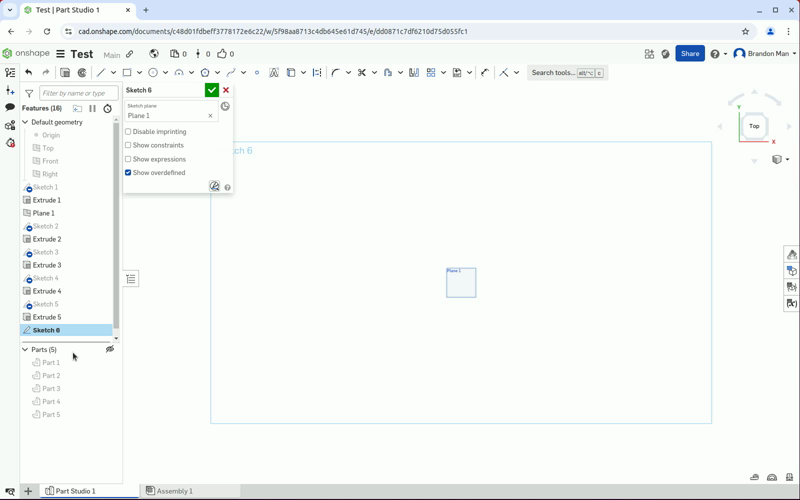
key(l)
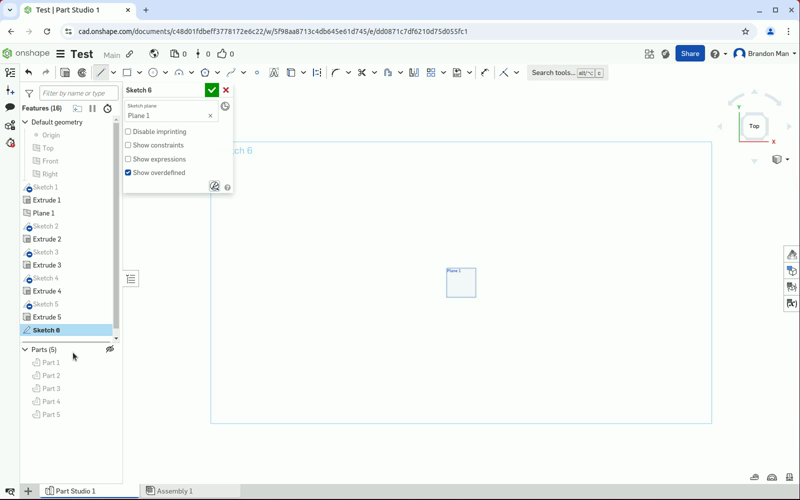
key_down(shift)
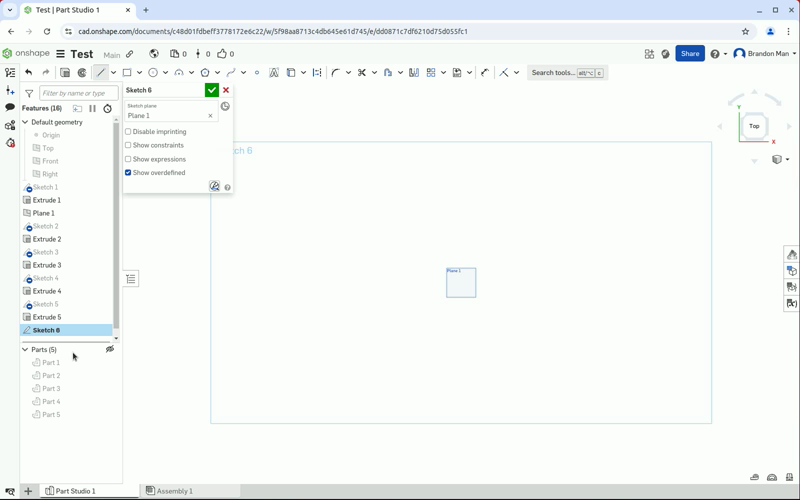
mouse_move(497, 303)
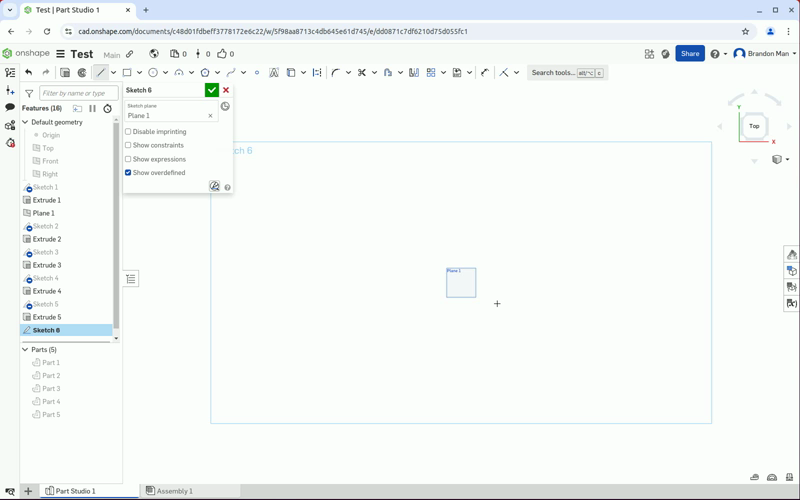
click(497, 303)
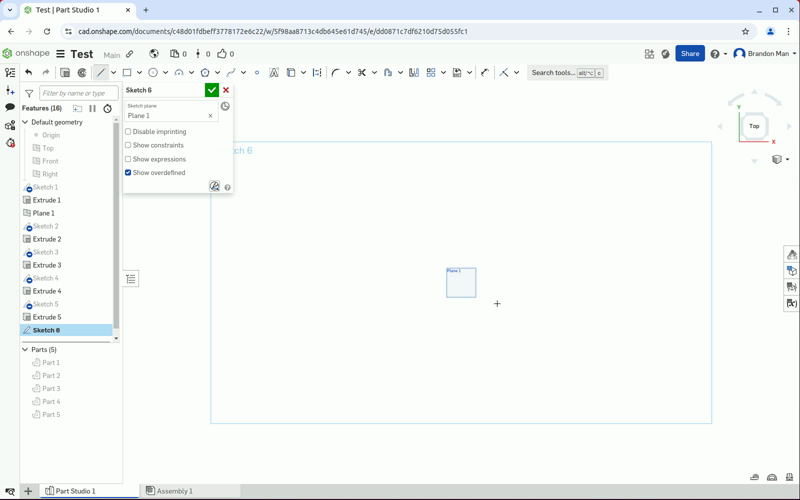
key_up(shift)
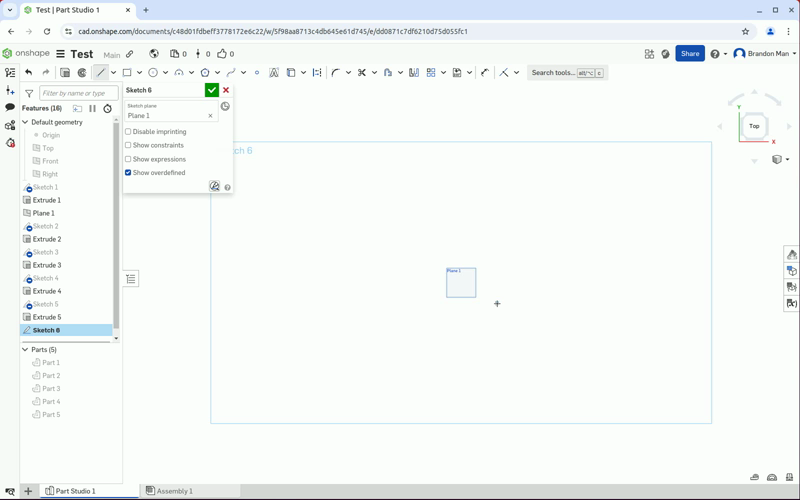
key_down(shift)
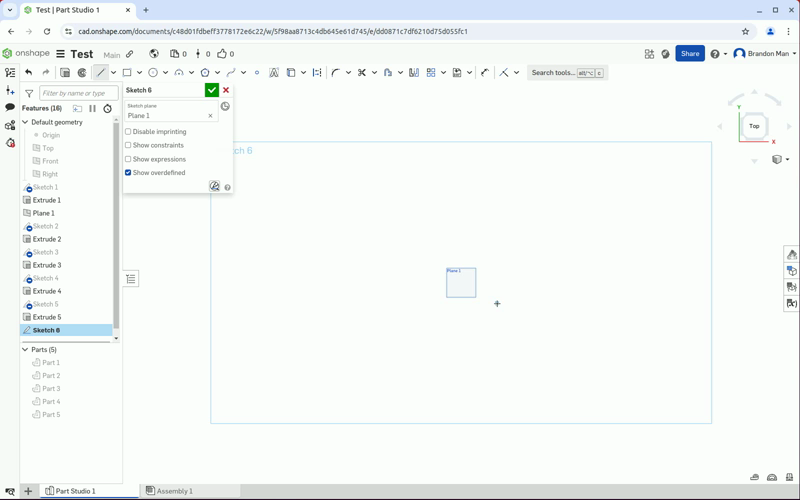
mouse_move(527, 303)
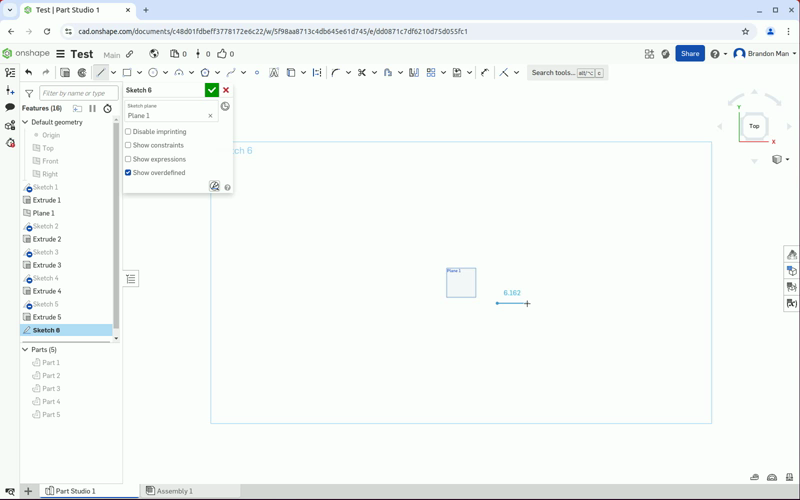
mouse_move(529, 303)
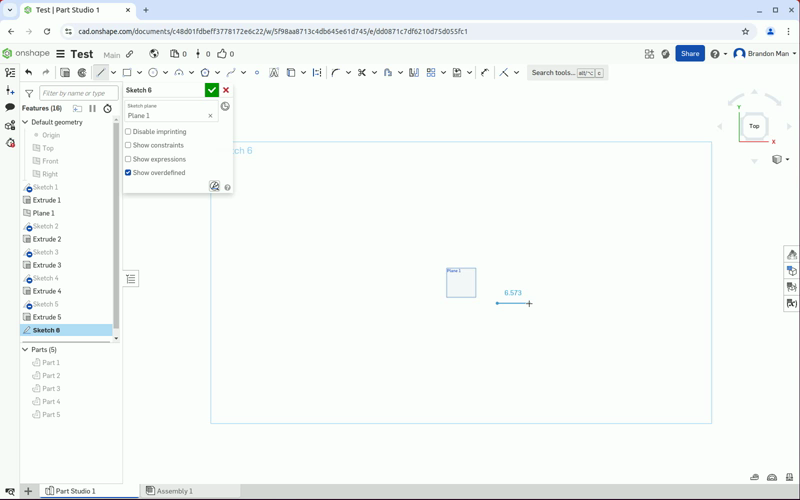
click(529, 303)
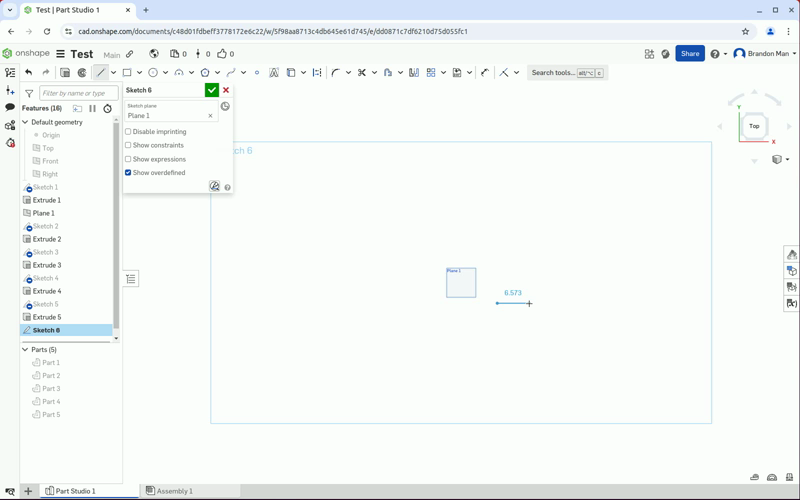
key_up(shift)
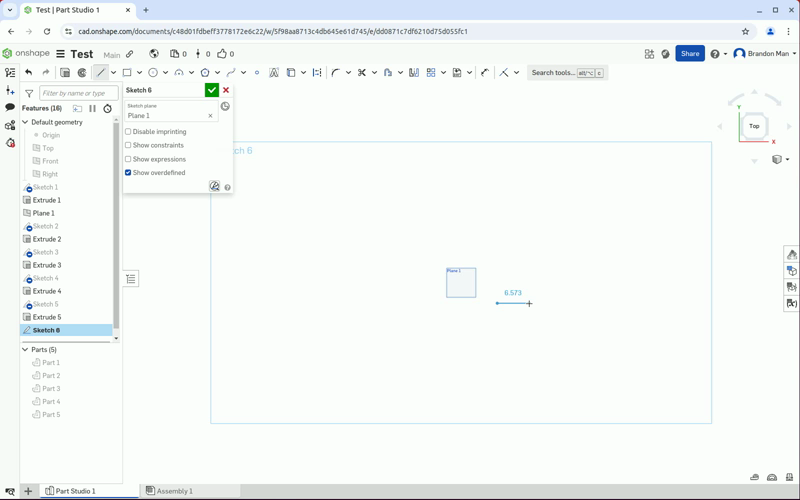
key_down(shift)
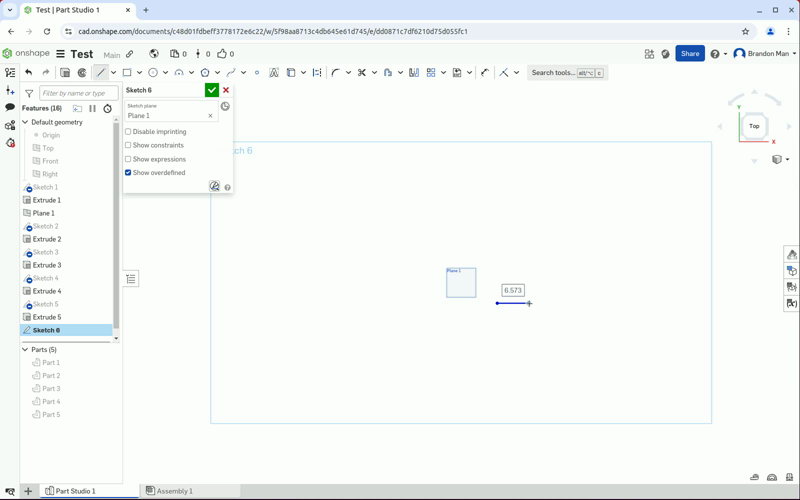
mouse_move(559, 303)
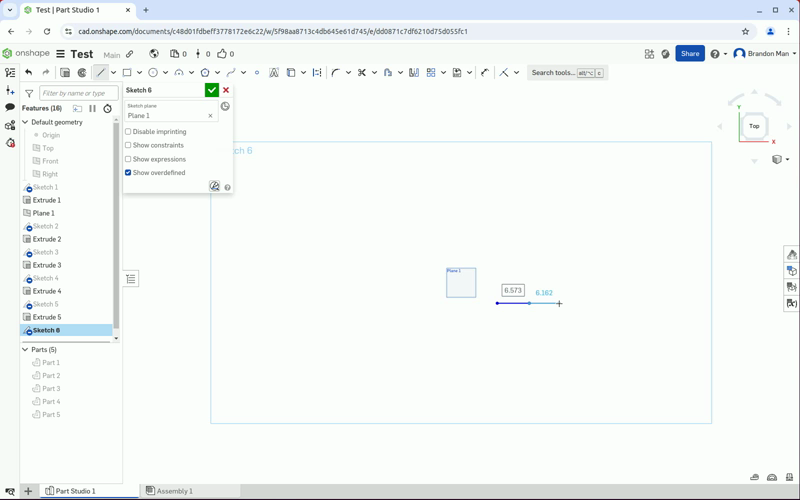
mouse_move(529, 261)
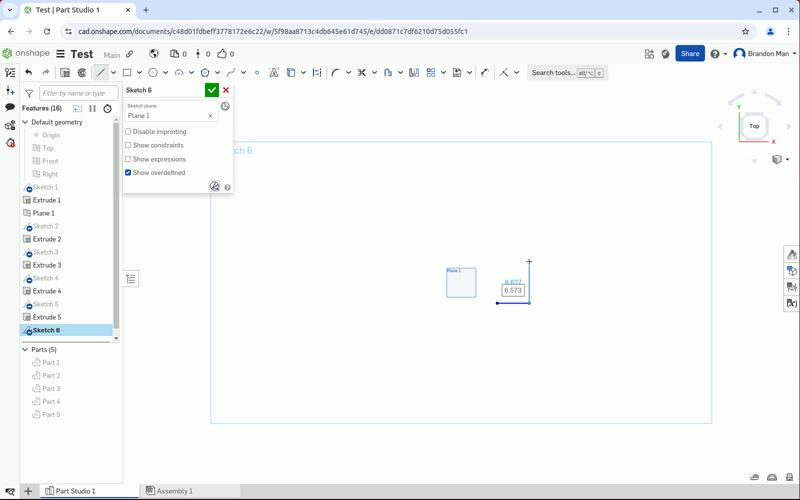
click(529, 261)
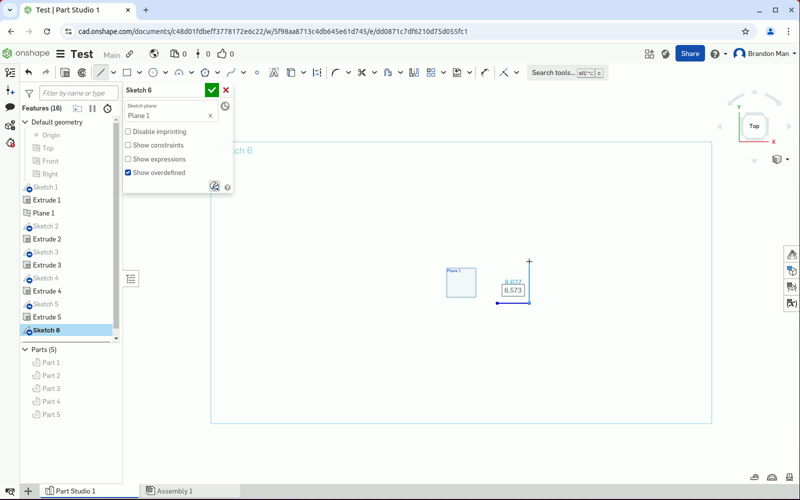
key_up(shift)
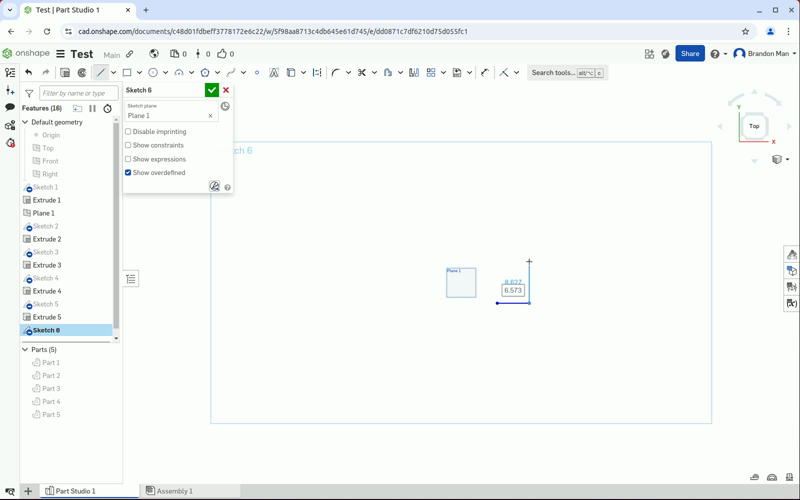
key_down(shift)
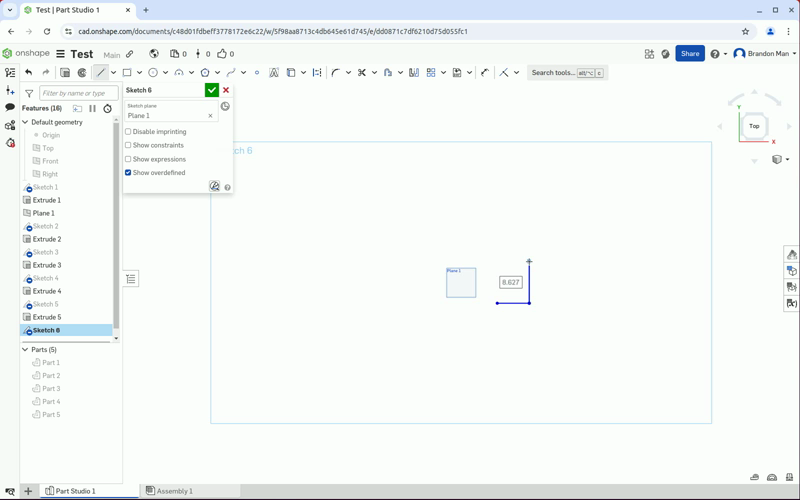
mouse_move(559, 261)
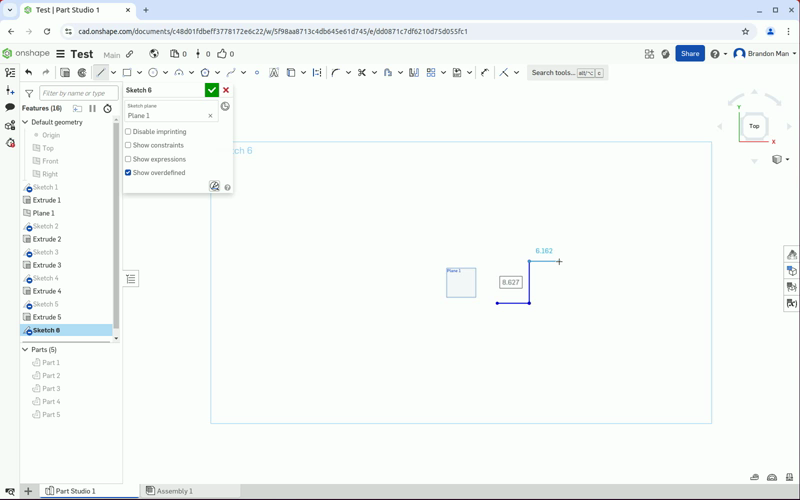
mouse_move(497, 261)
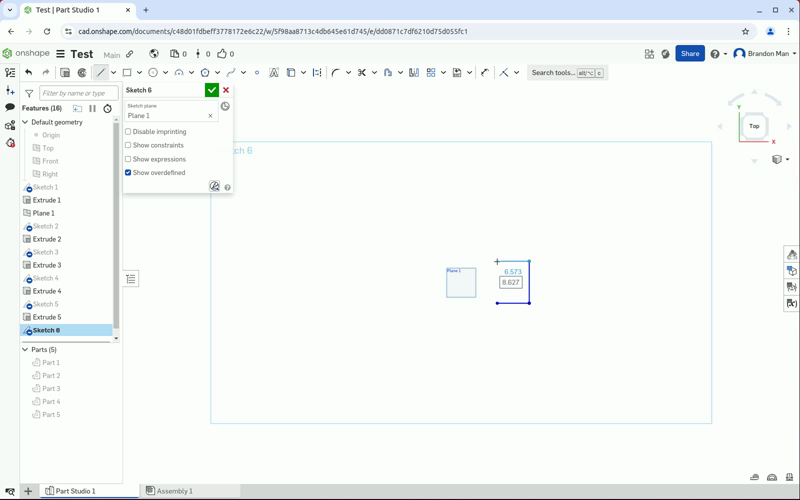
click(497, 261)
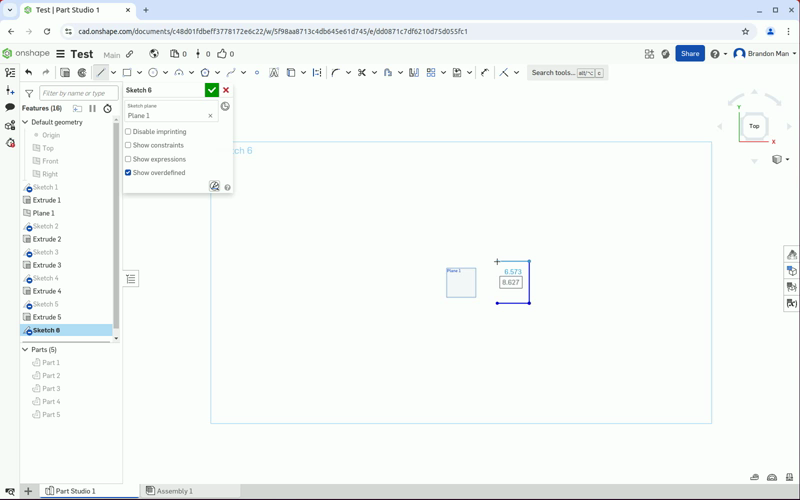
key_up(shift)
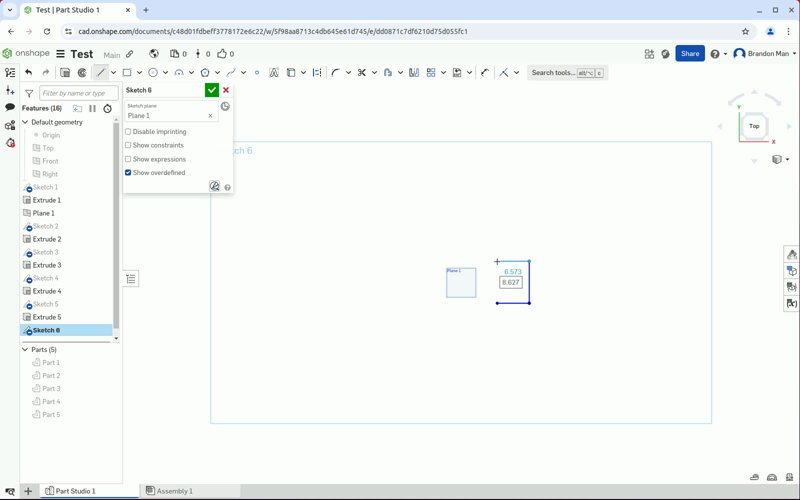
mouse_move(527, 261)
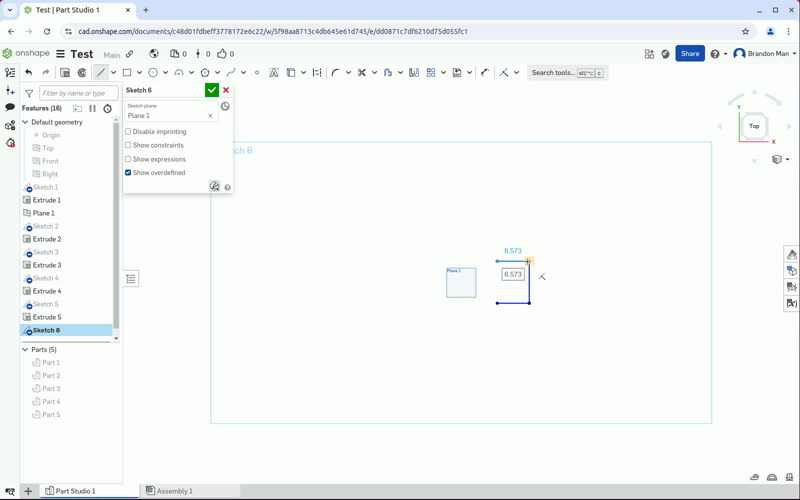
key_down(shift)
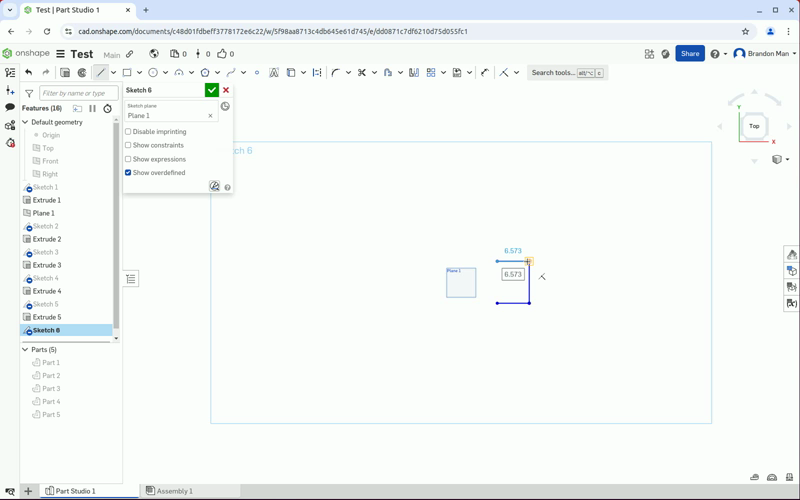
mouse_move(497, 303)
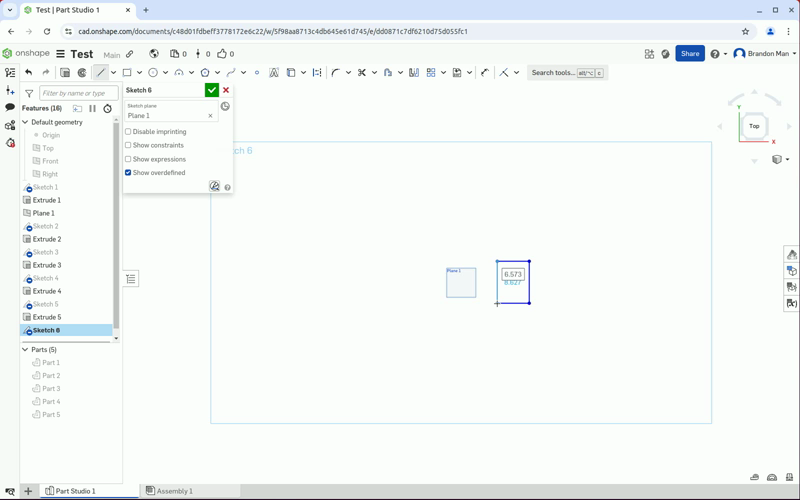
key_up(shift)
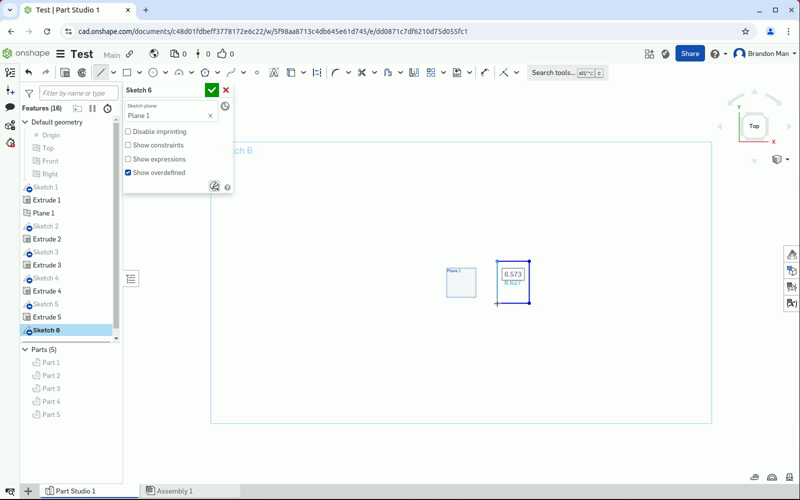
click(497, 303)
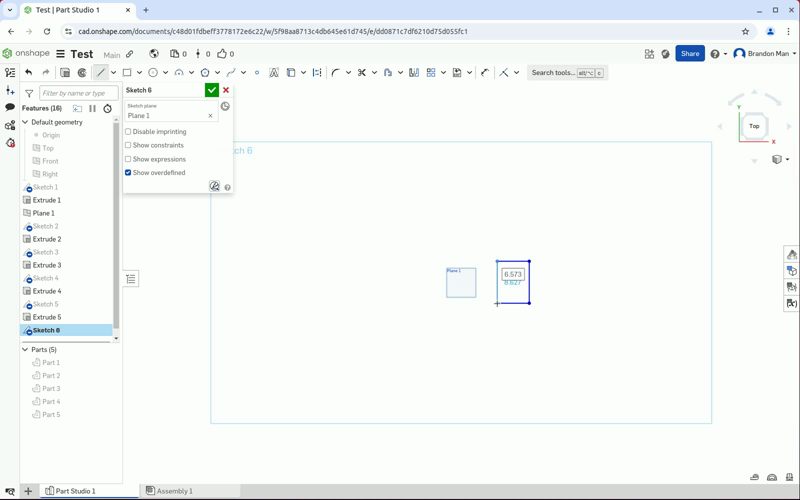
key(esc)
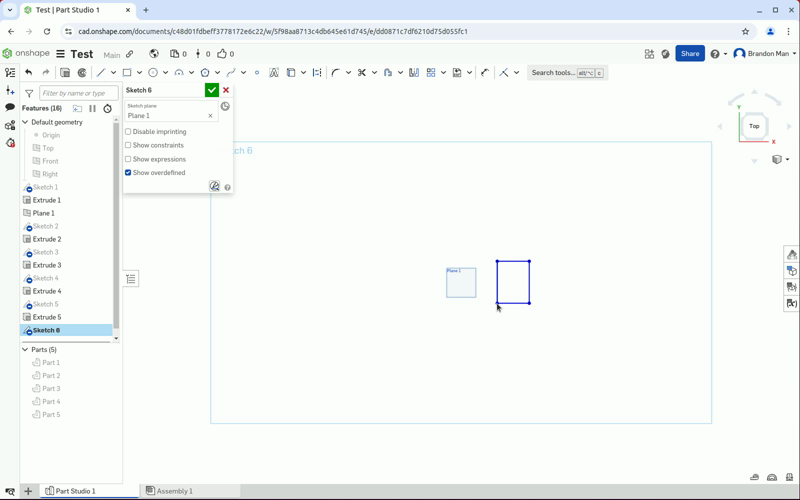
mouse_move(515, 262)
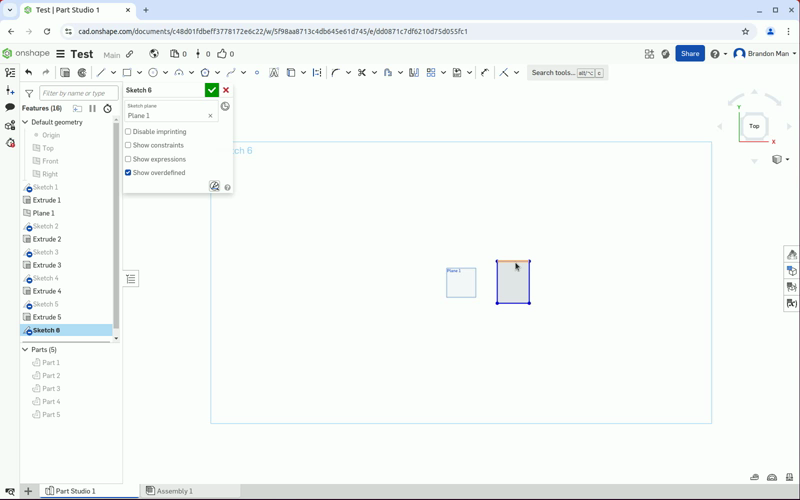
scroll(6)
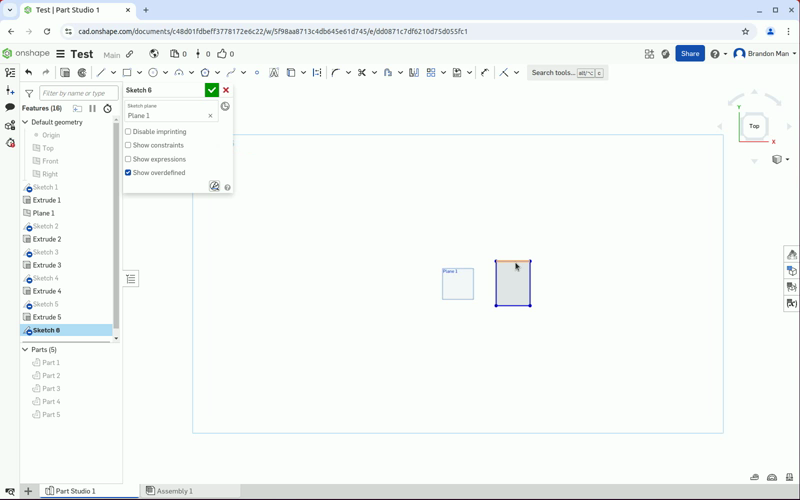
scroll(6)
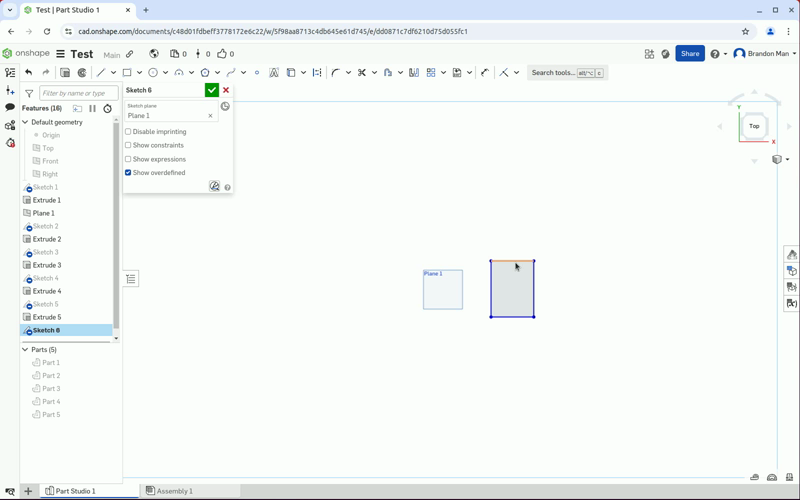
scroll(6)
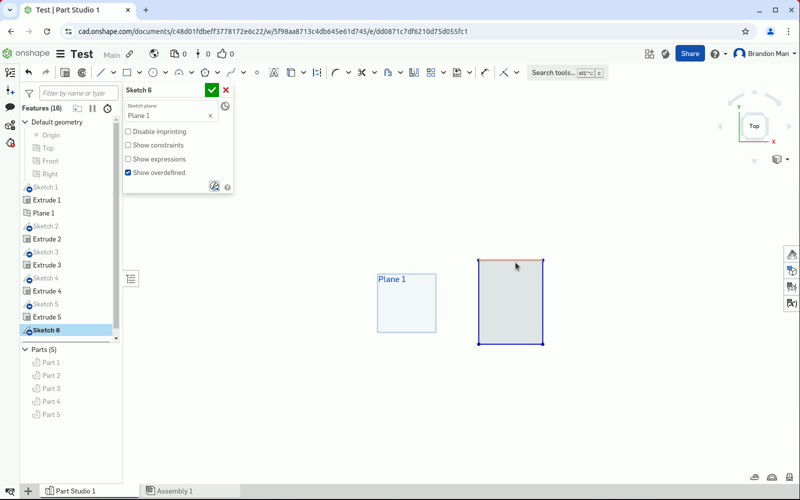
scroll(6)
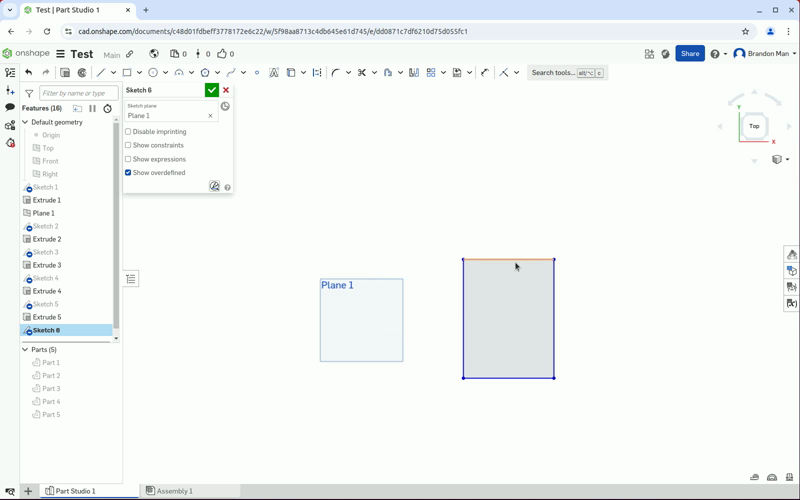
scroll(6)
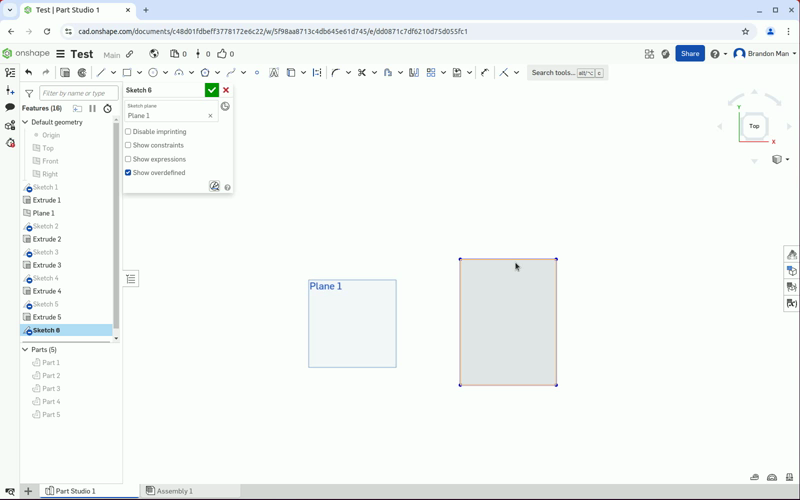
scroll(6)
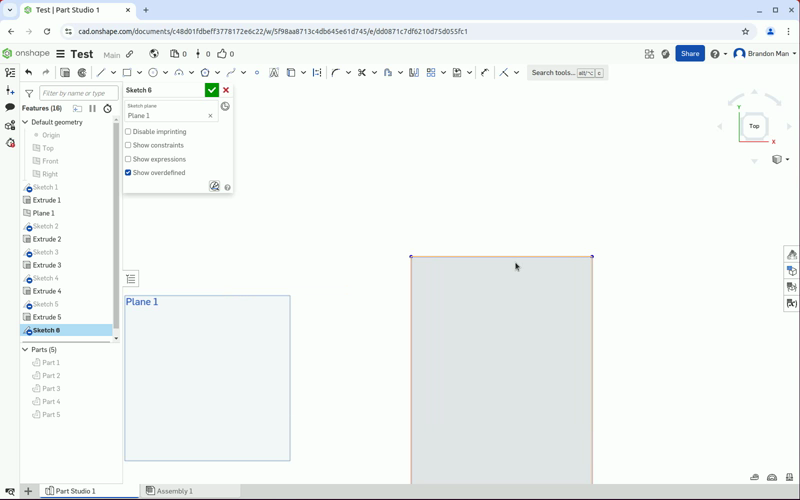
scroll(6)
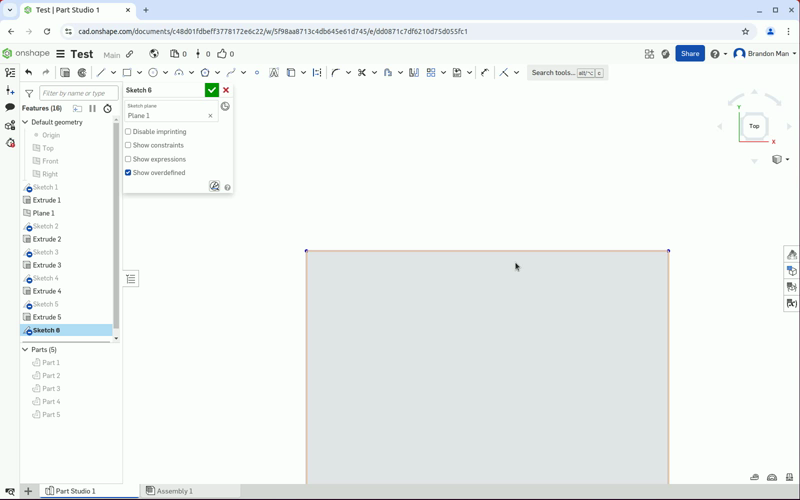
click(515, 262)
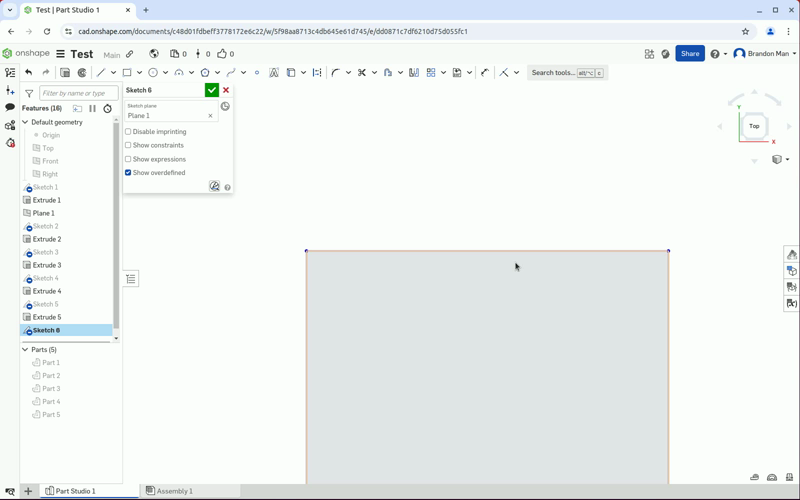
scroll(-6)
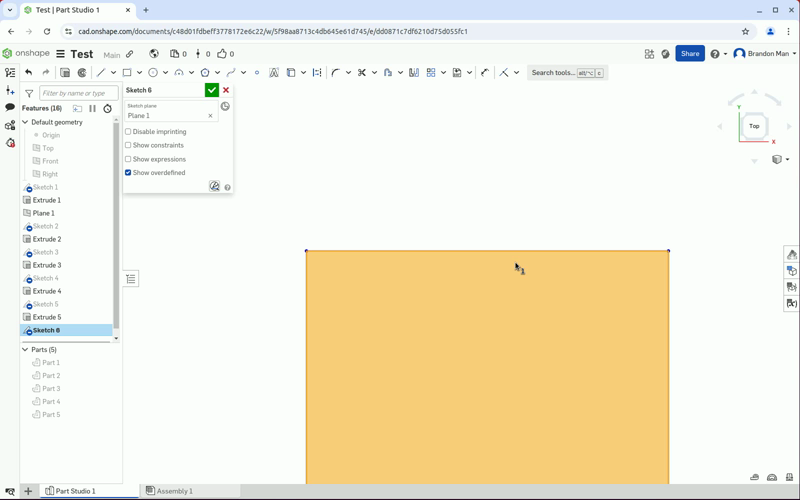
scroll(-6)
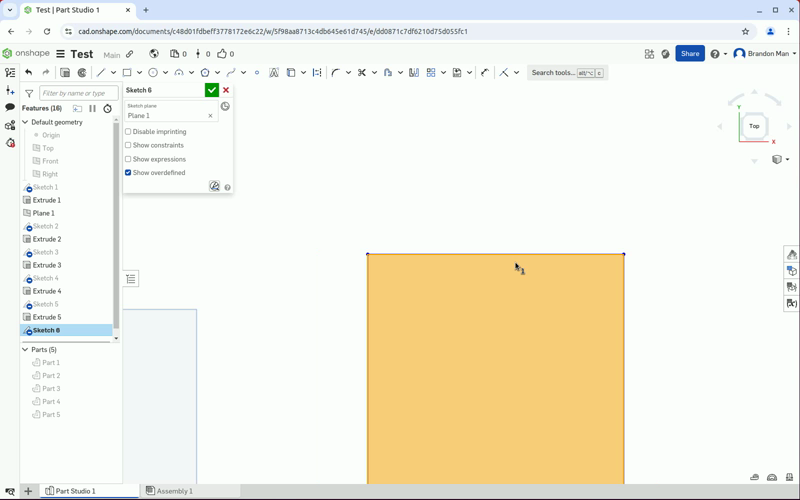
scroll(-6)
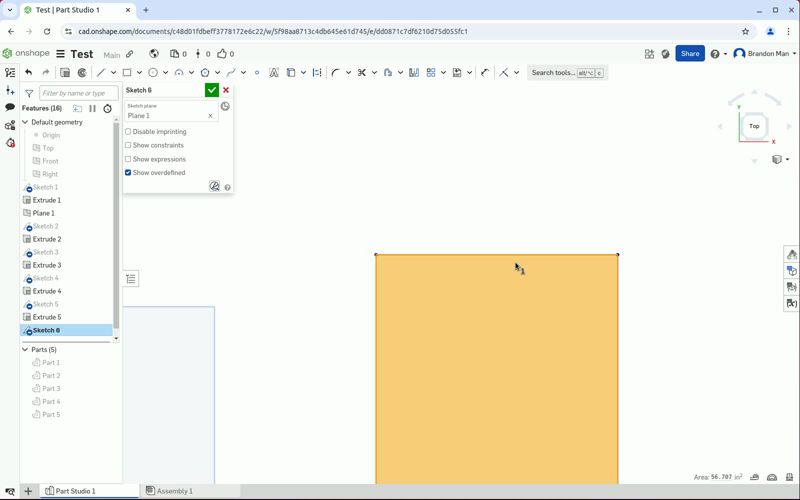
scroll(-6)
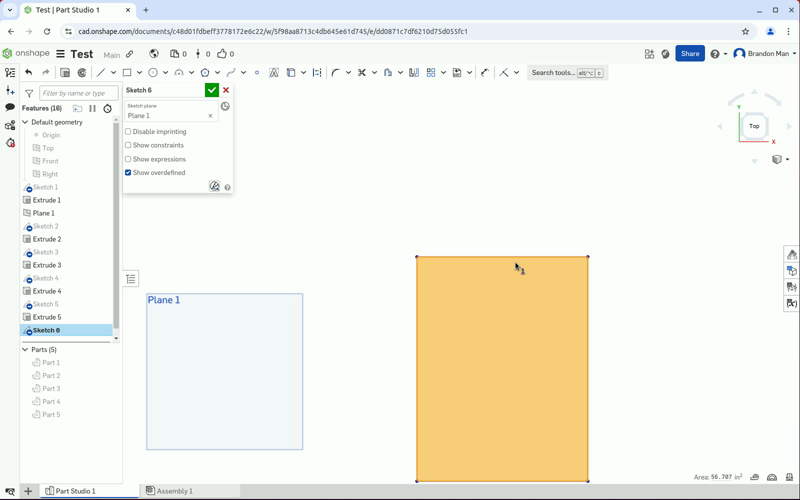
scroll(-6)
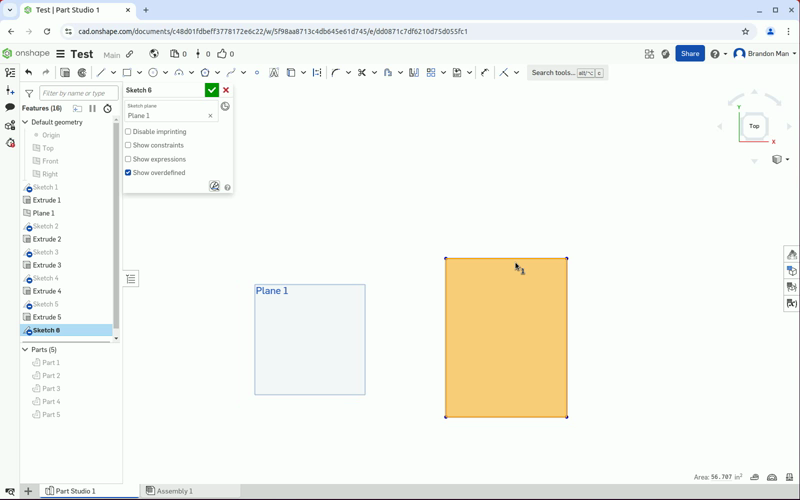
scroll(-6)
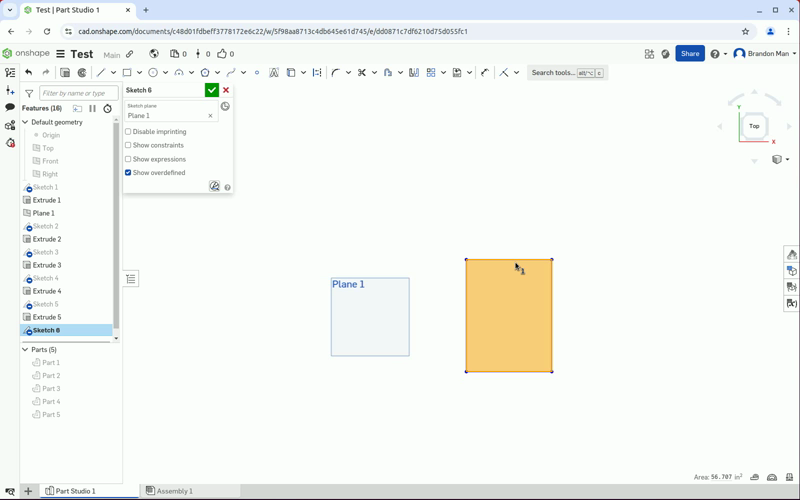
scroll(-6)
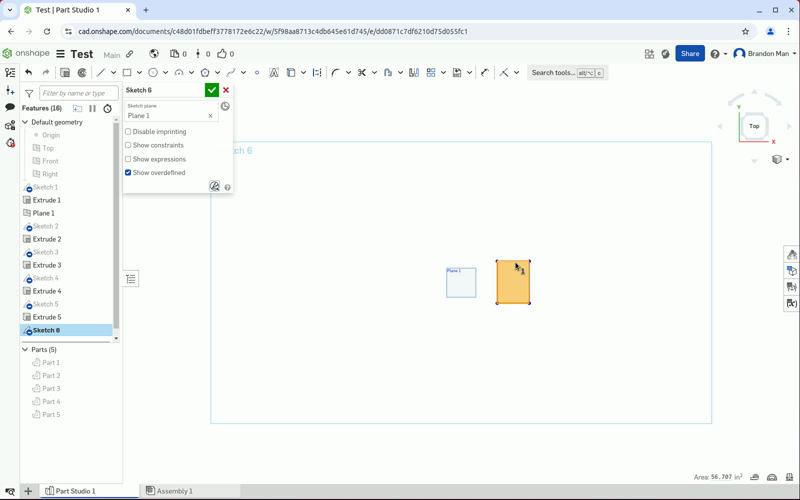
mouse_move(73, 352)
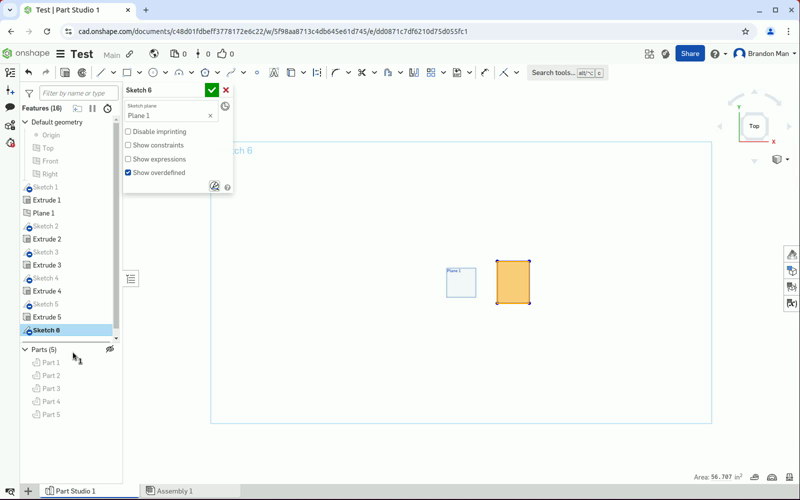
key(shift+y)
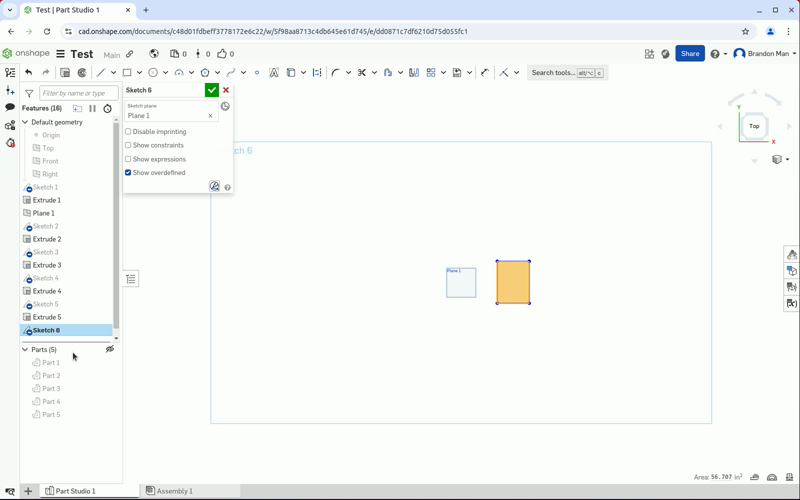
key(shift+e)
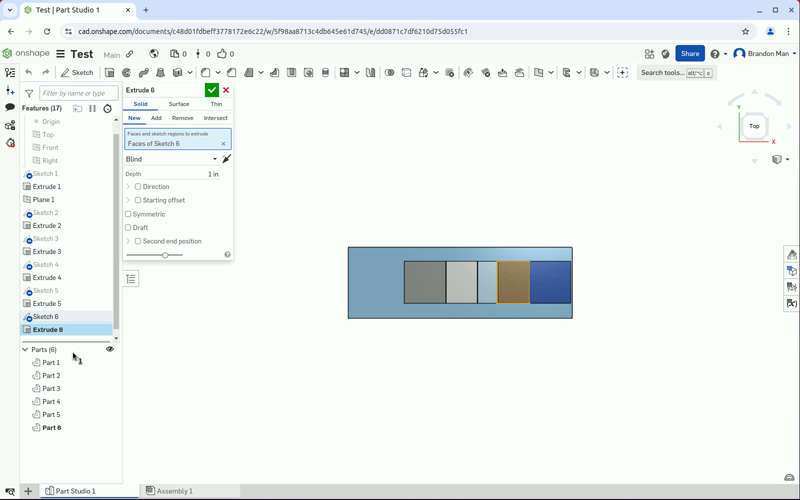
mouse_move(143, 106)
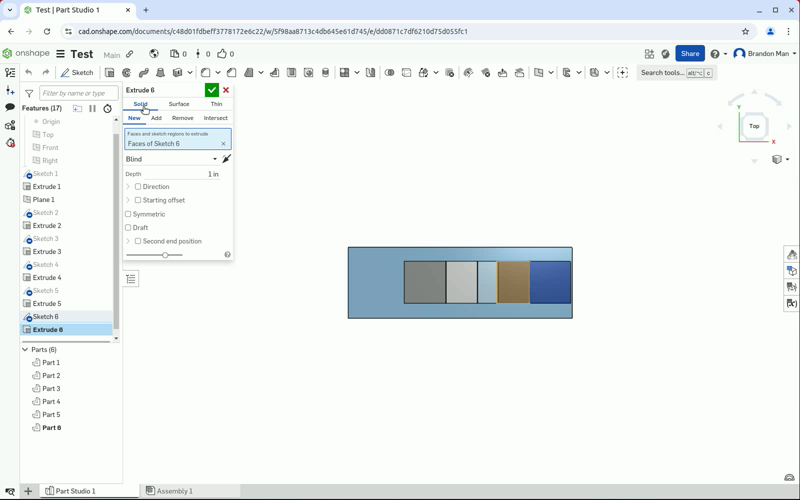
click(143, 106)
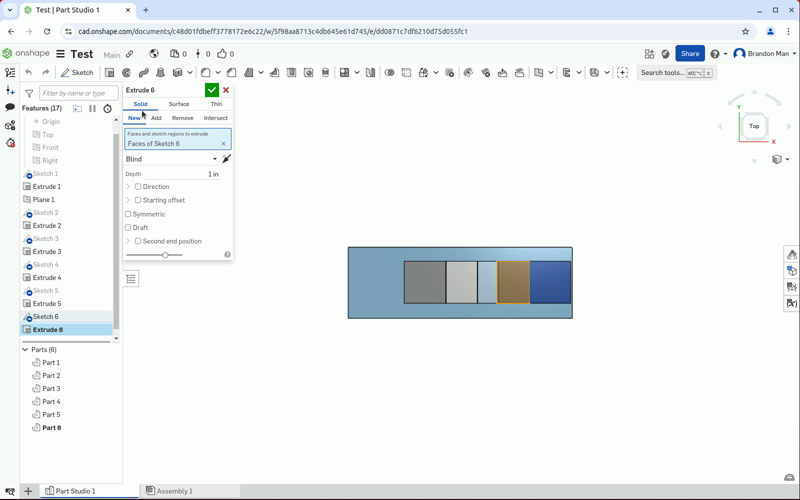
mouse_move(137, 120)
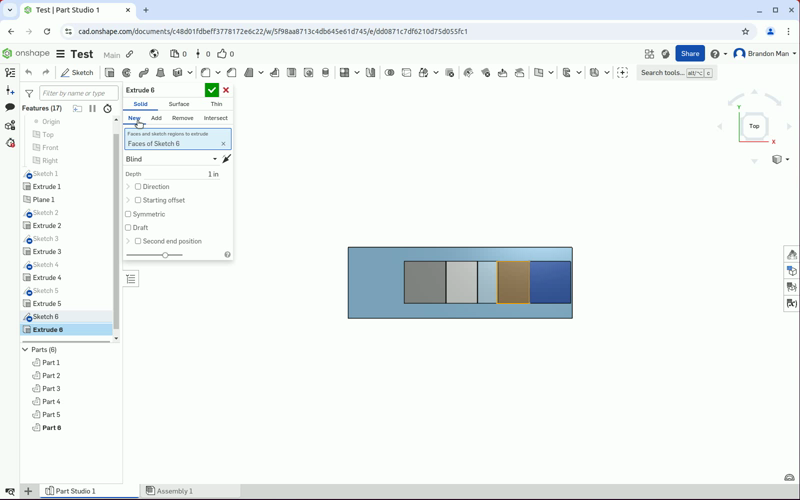
click(137, 120)
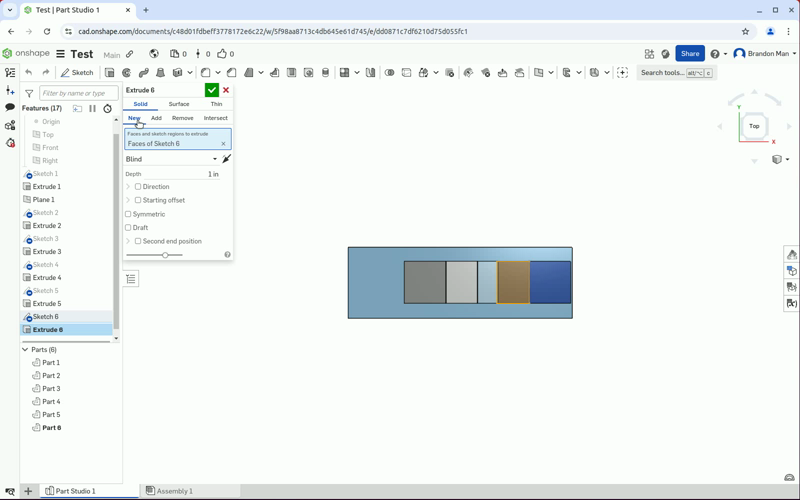
key(tab, 4)
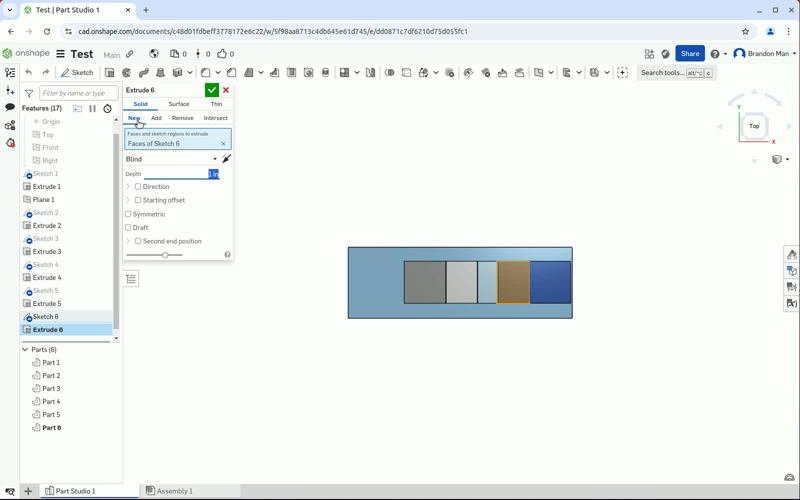
text(4.092)
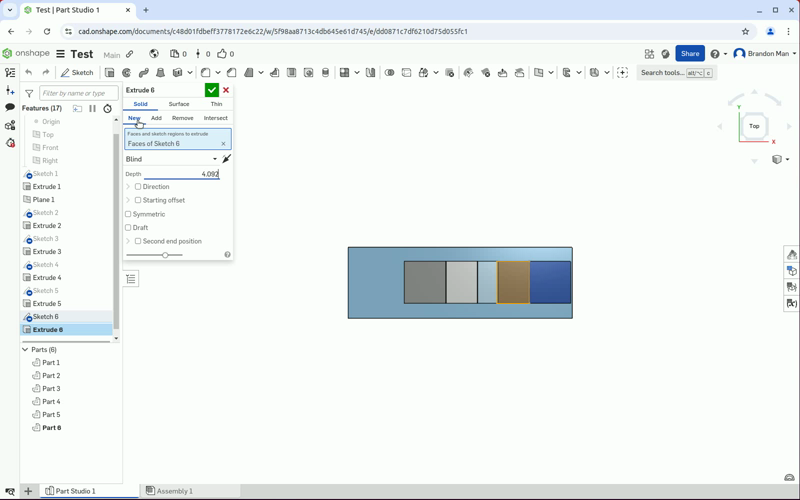
key(enter)
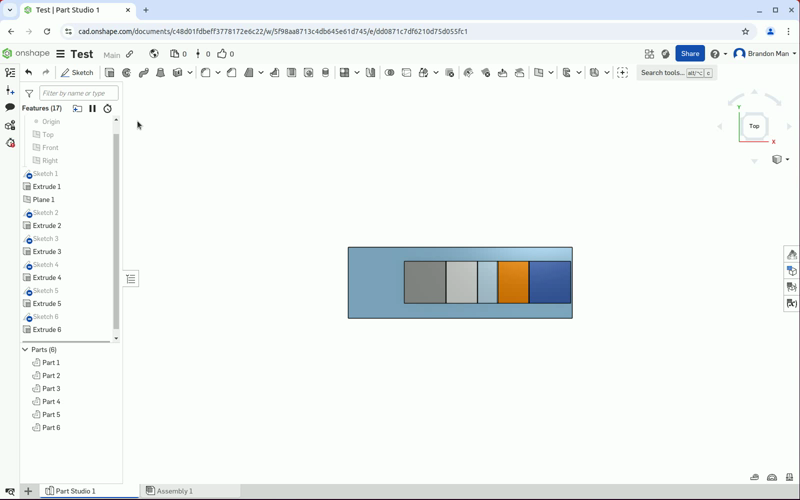
key(shift+h)
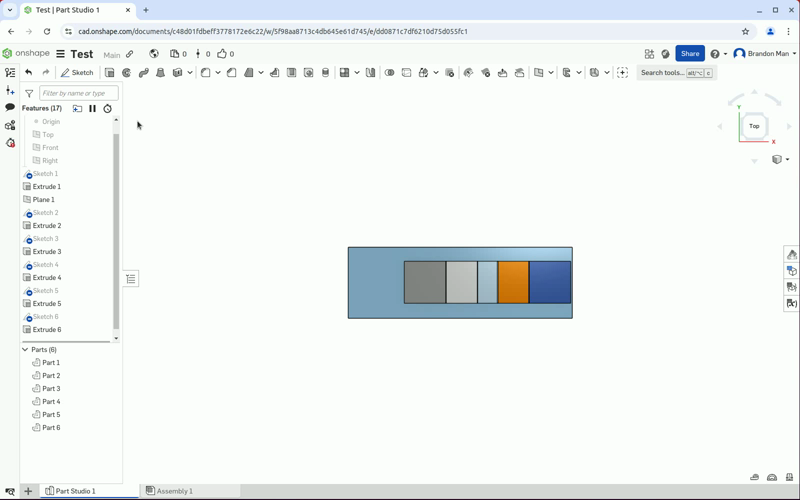
key(shift+h)
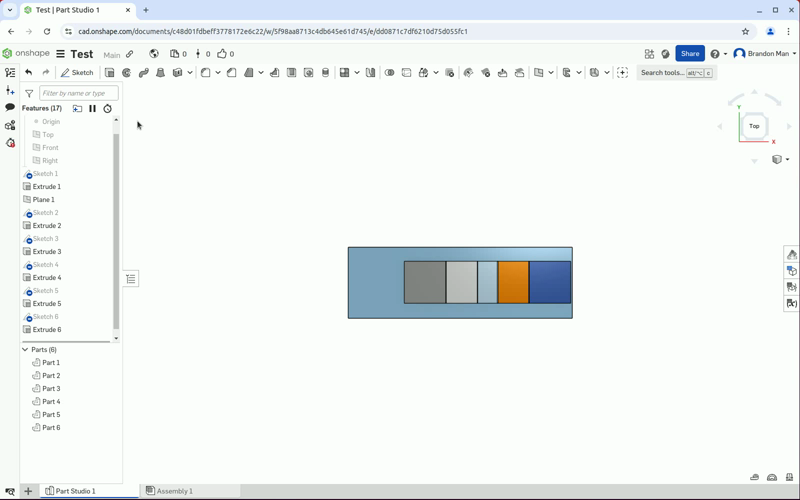
mouse_move(69, 176)
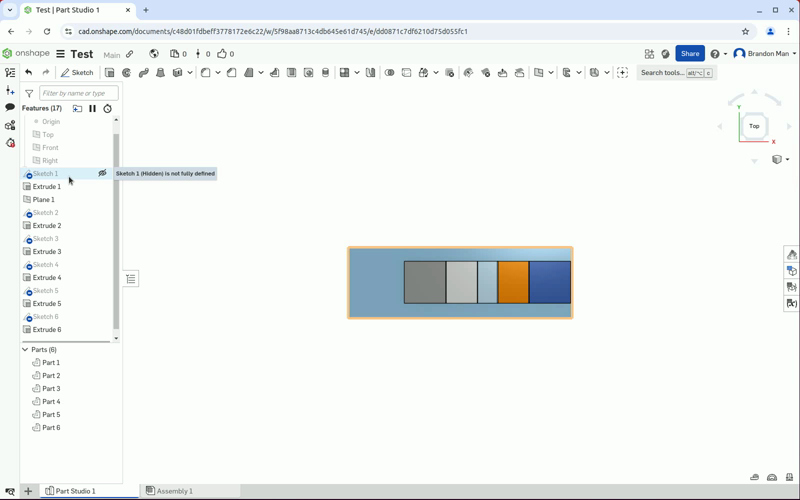
click(69, 176)
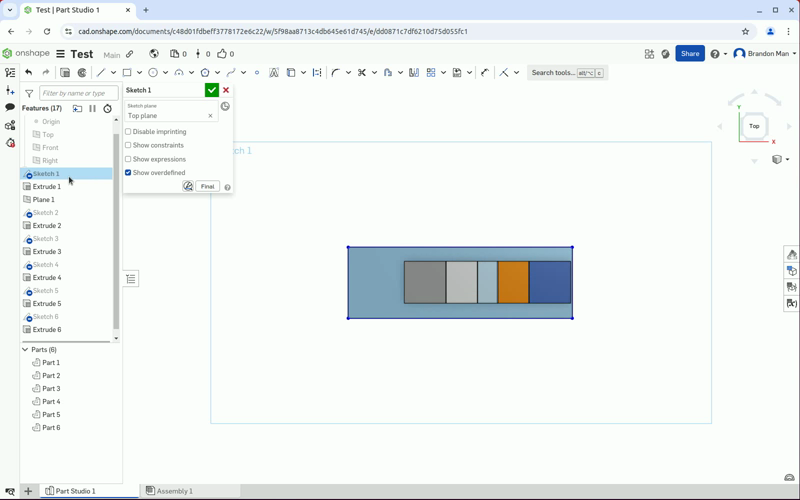
mouse_move(229, 92)
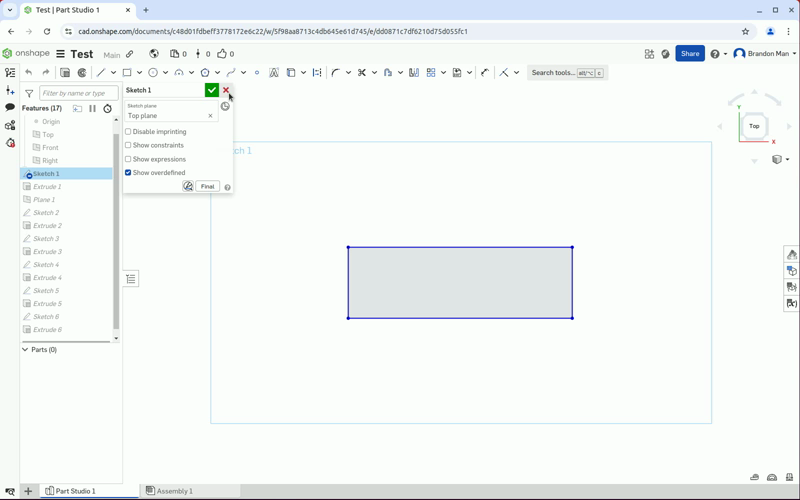
click(229, 92)
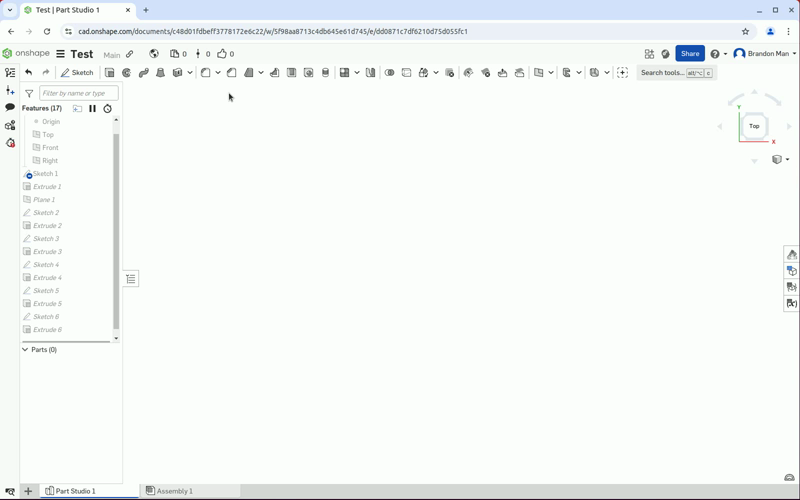
key(shift+s)
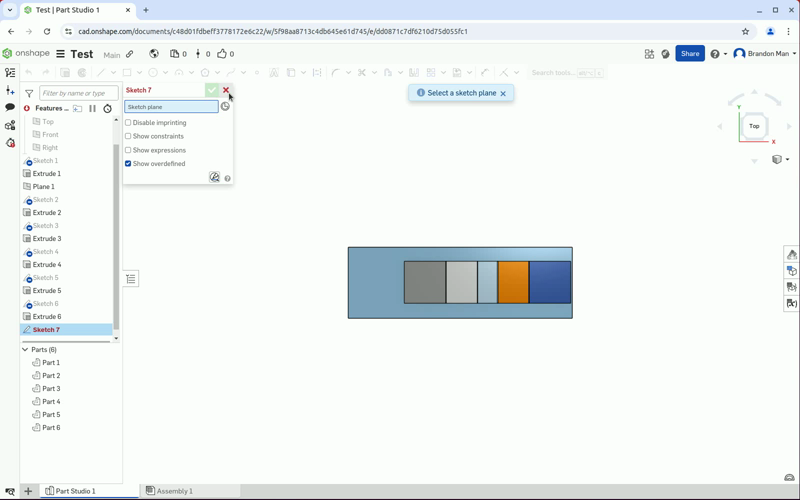
mouse_move(69, 189)
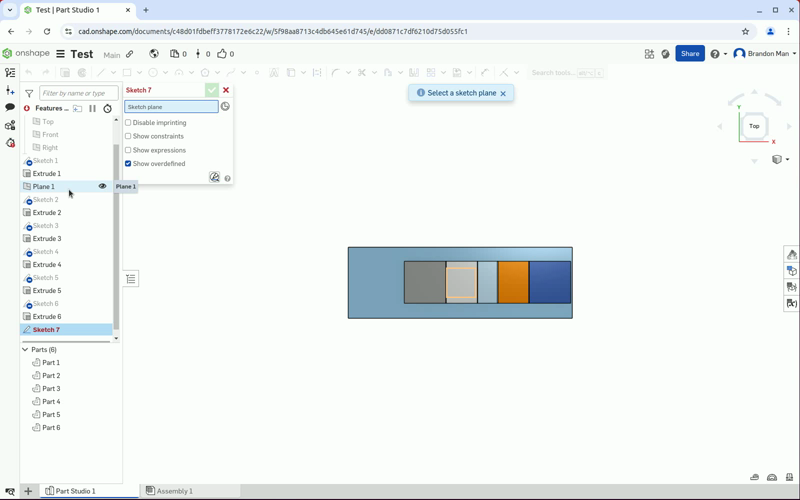
click(69, 189)
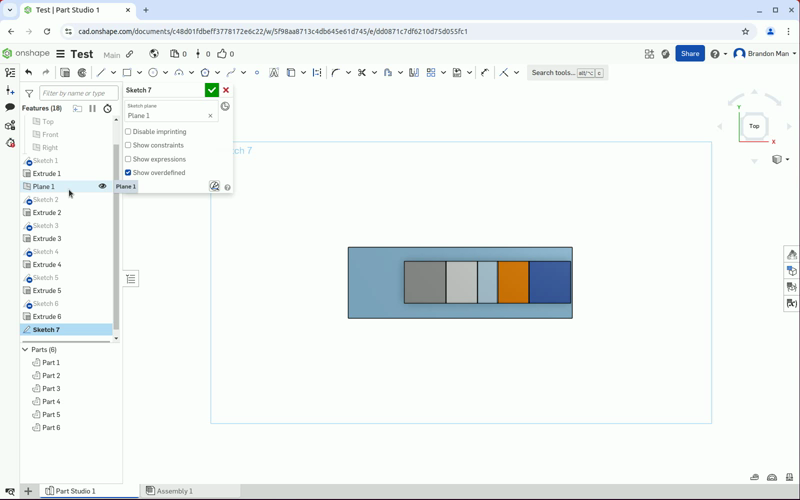
mouse_move(73, 352)
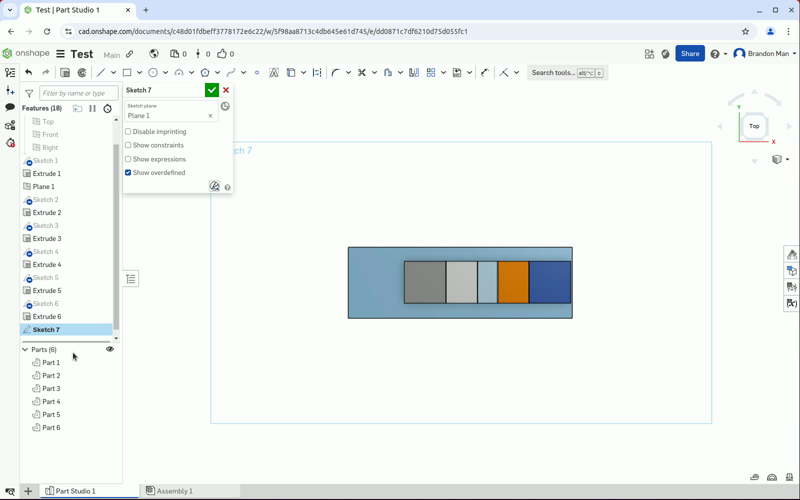
key(y)
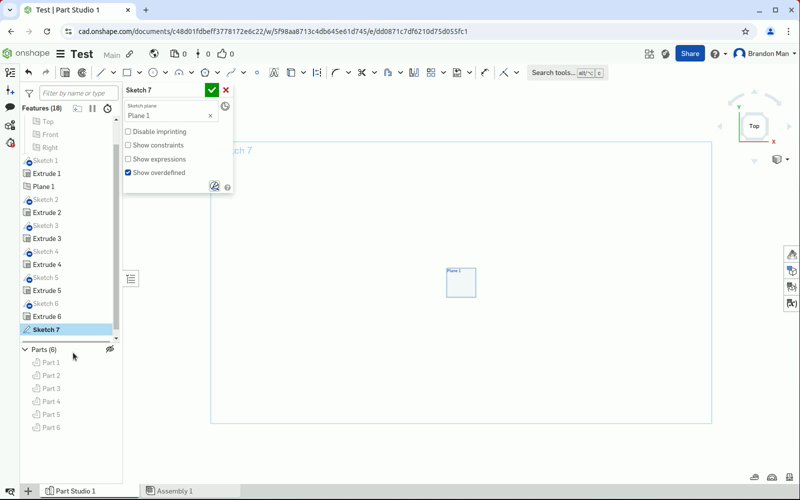
key(l)
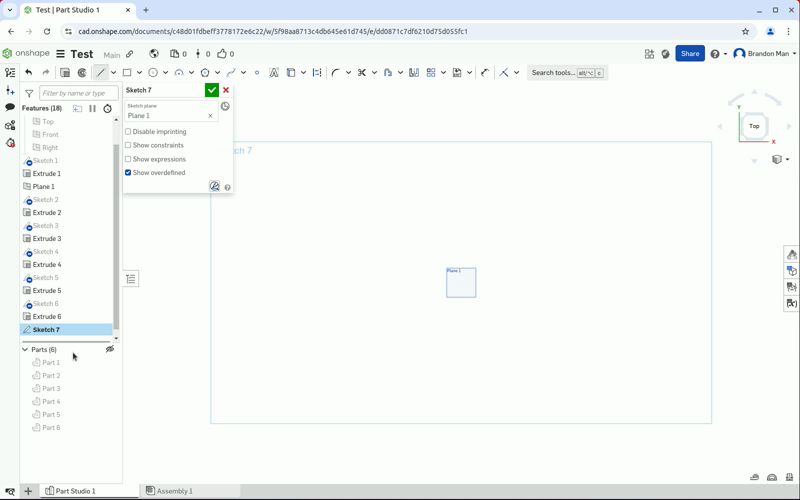
key_down(shift)
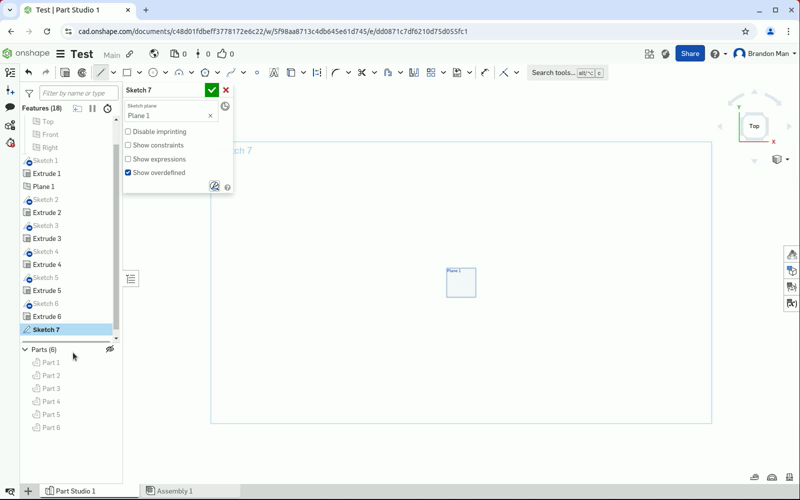
mouse_move(445, 303)
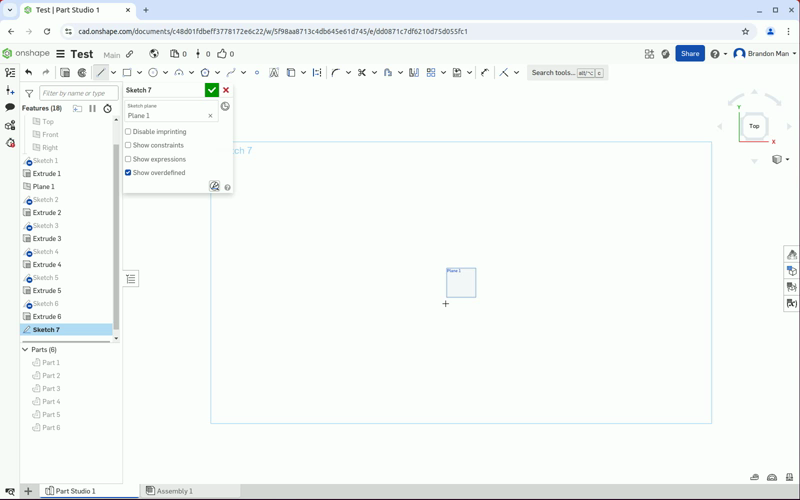
click(445, 303)
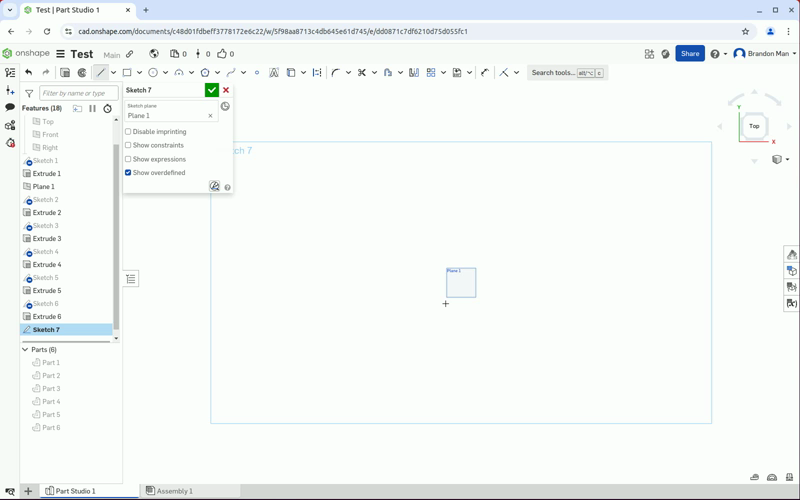
key_up(shift)
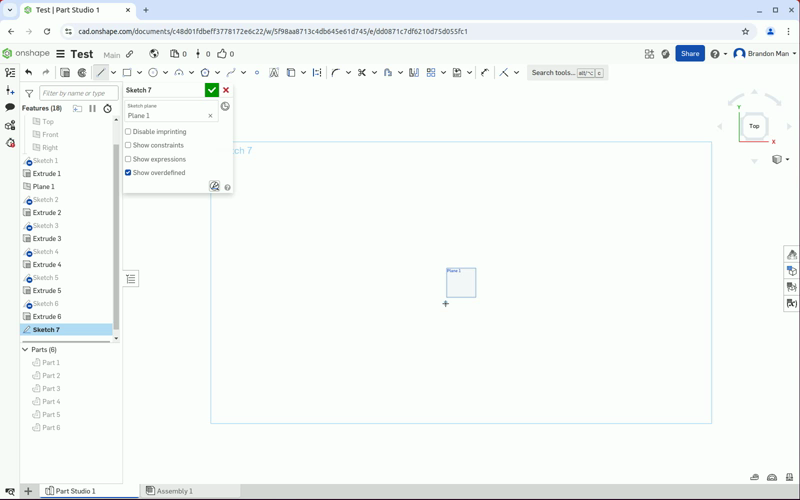
key_down(shift)
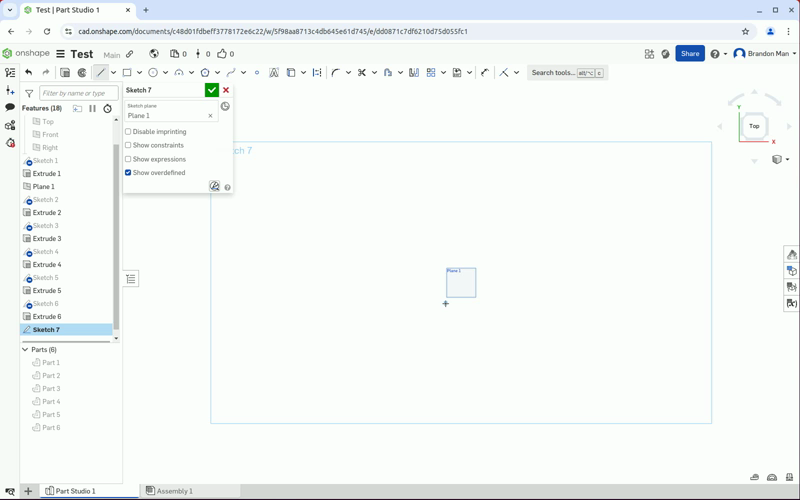
mouse_move(475, 303)
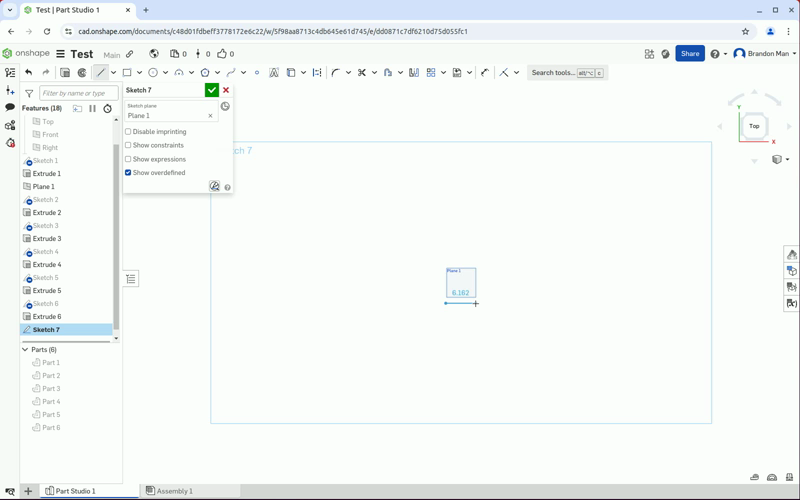
mouse_move(477, 303)
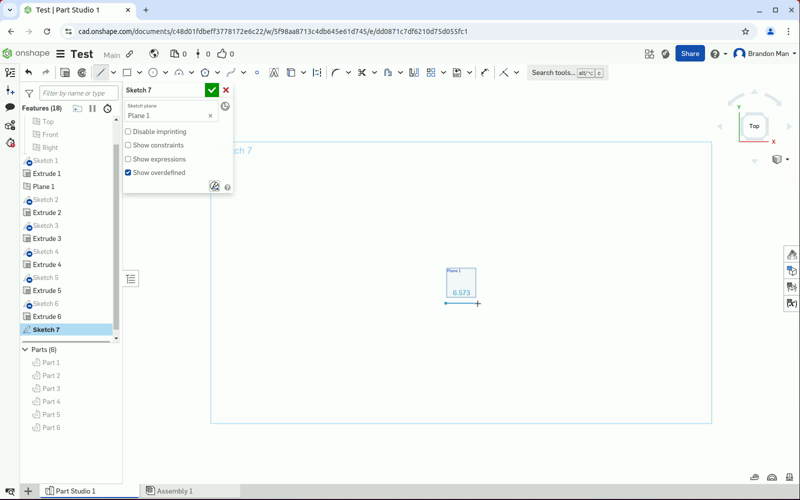
click(477, 303)
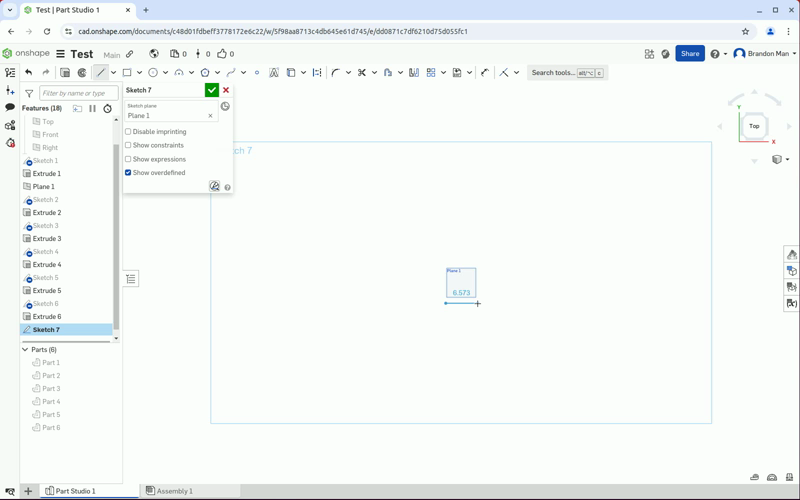
key_up(shift)
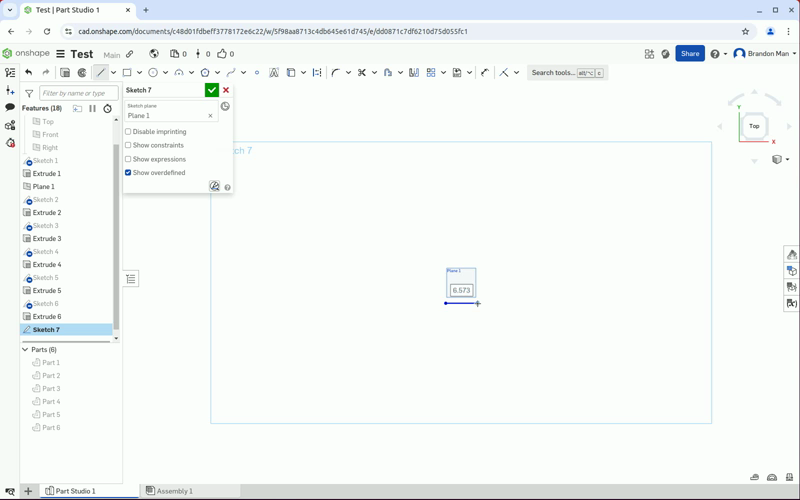
key_down(shift)
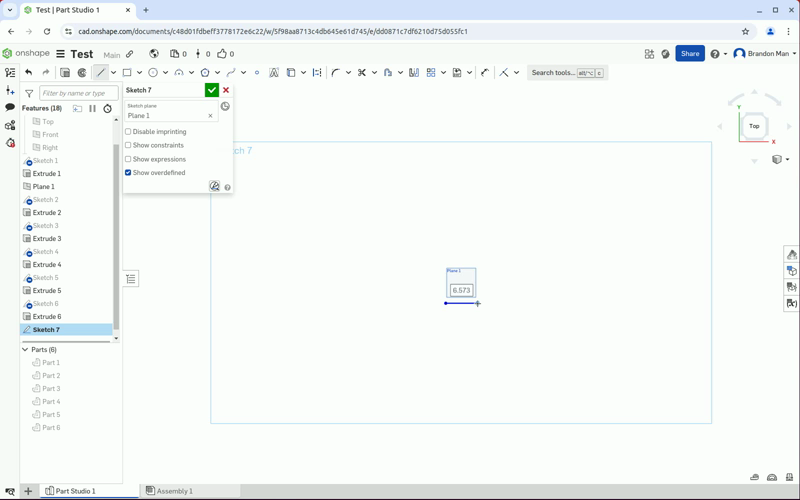
mouse_move(507, 303)
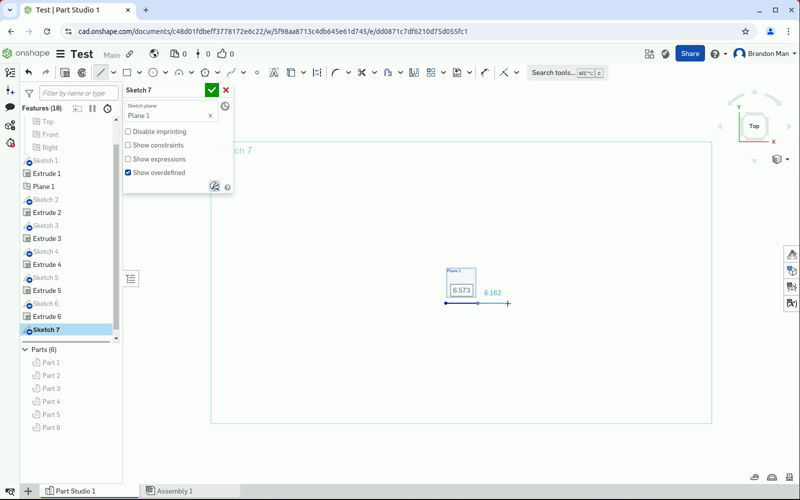
mouse_move(477, 261)
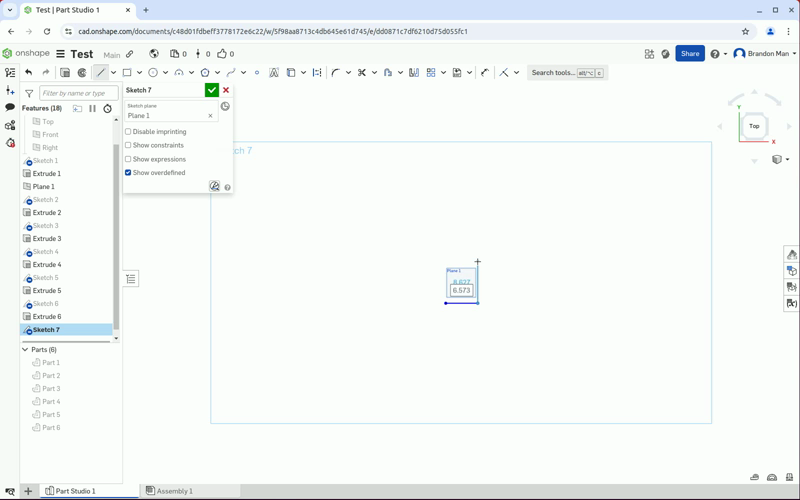
click(477, 261)
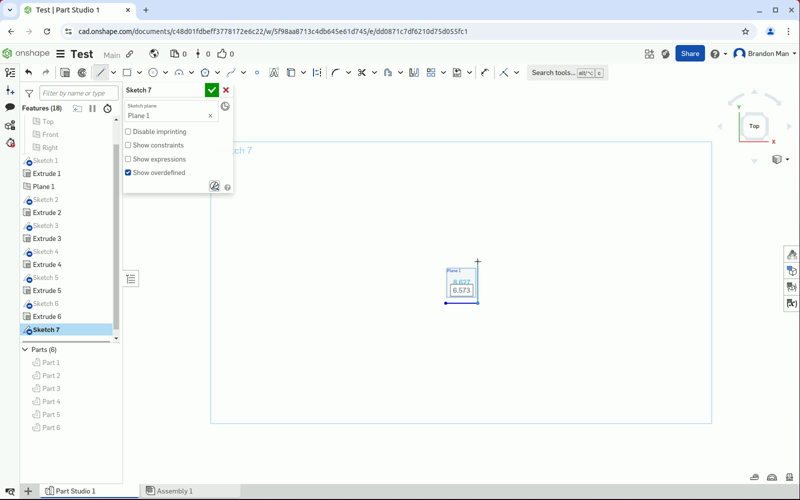
key_up(shift)
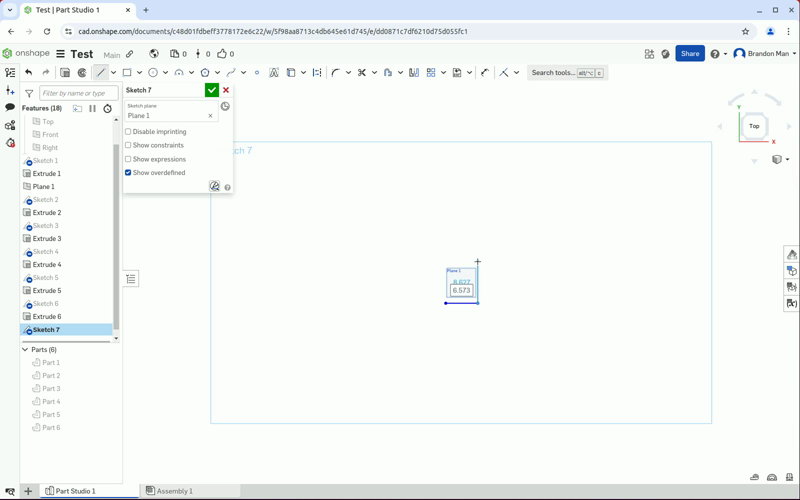
key_down(shift)
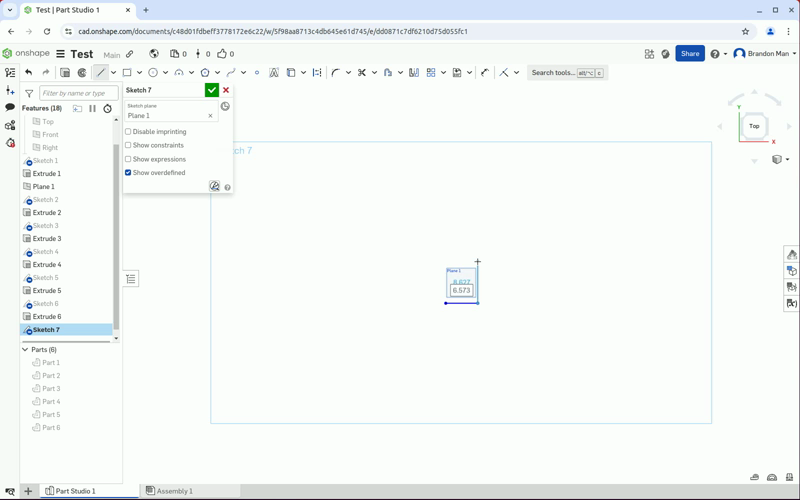
mouse_move(507, 261)
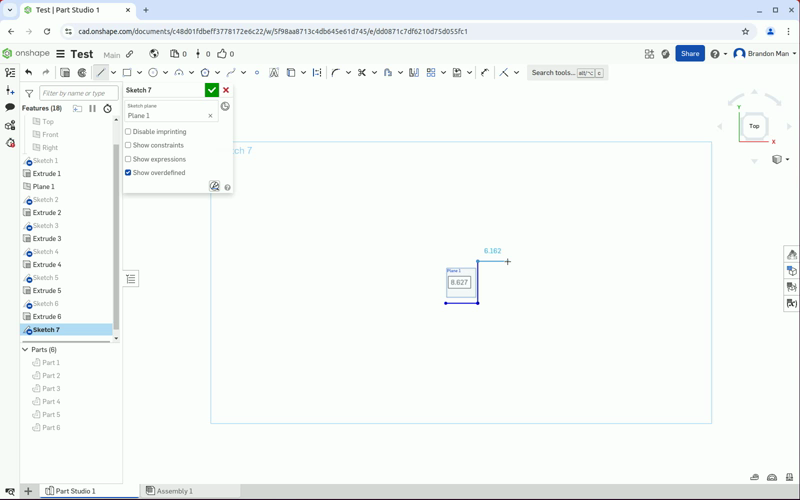
mouse_move(445, 261)
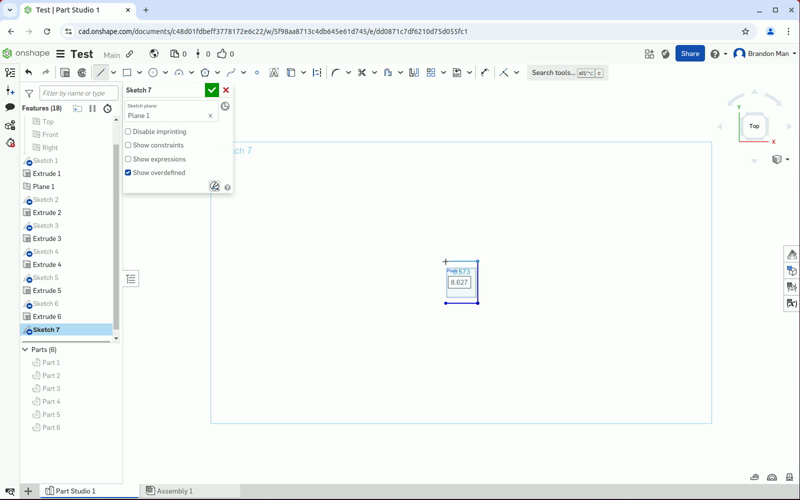
click(445, 261)
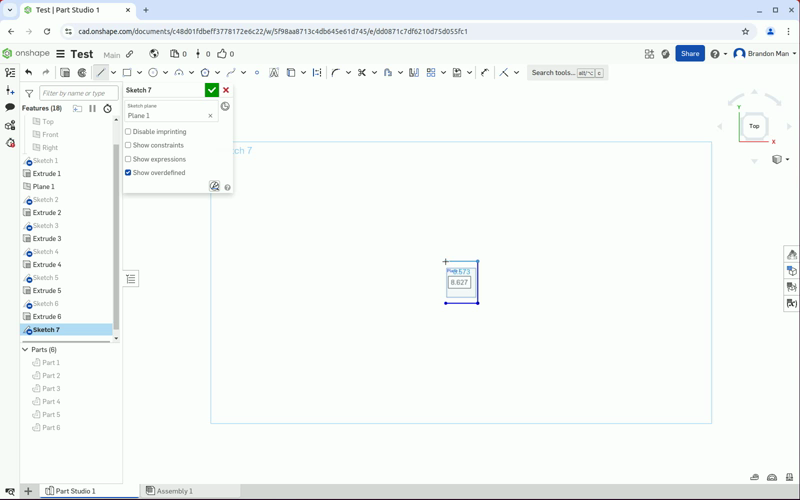
key_up(shift)
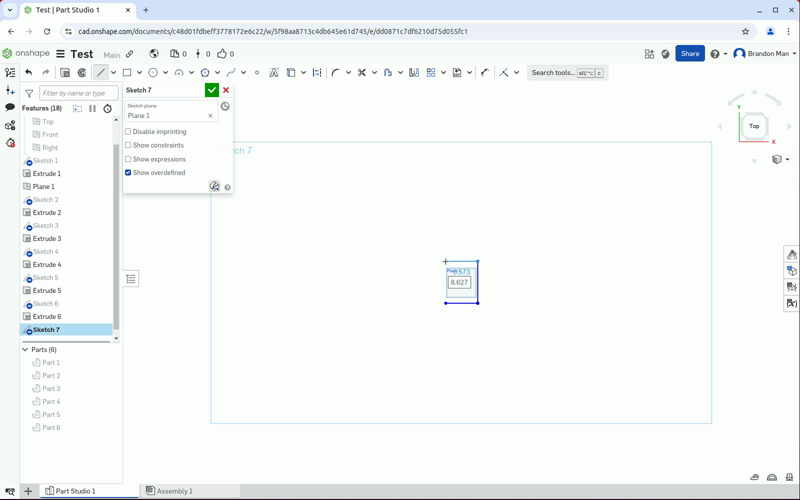
mouse_move(475, 261)
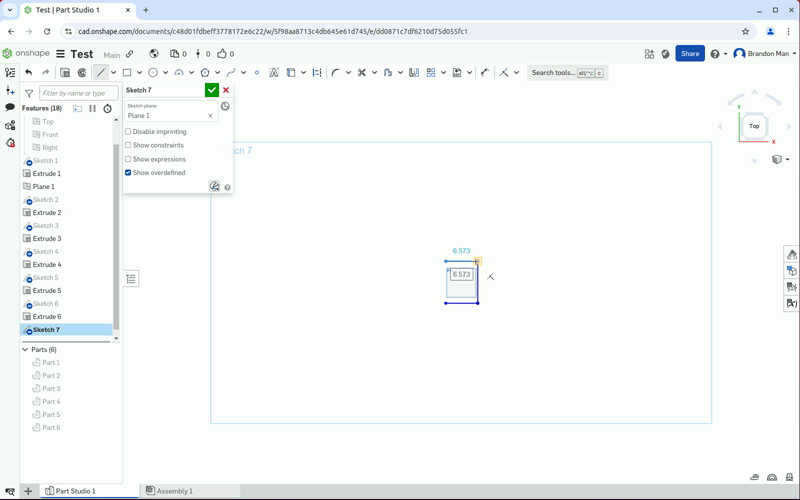
key_down(shift)
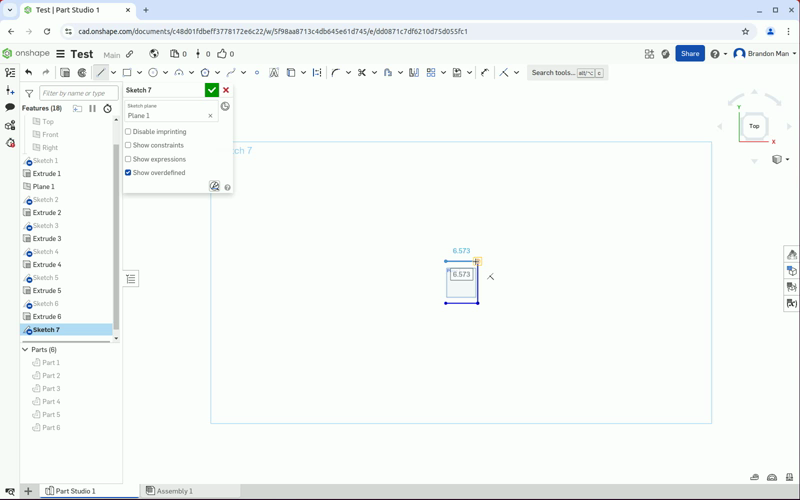
mouse_move(445, 303)
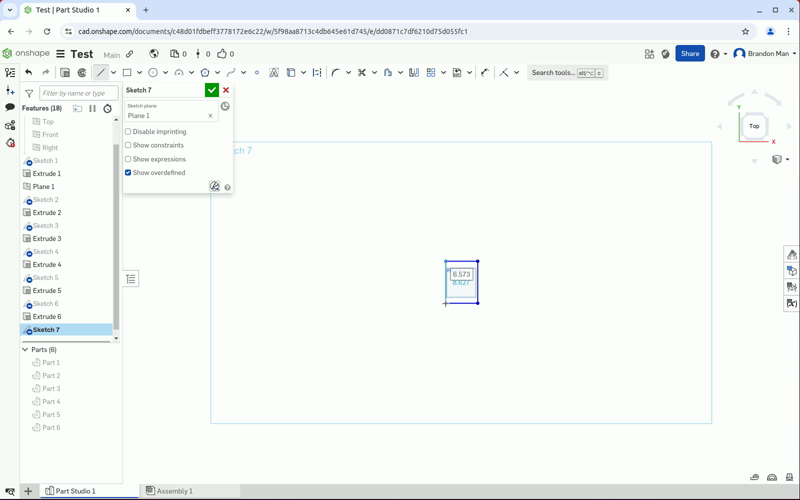
key_up(shift)
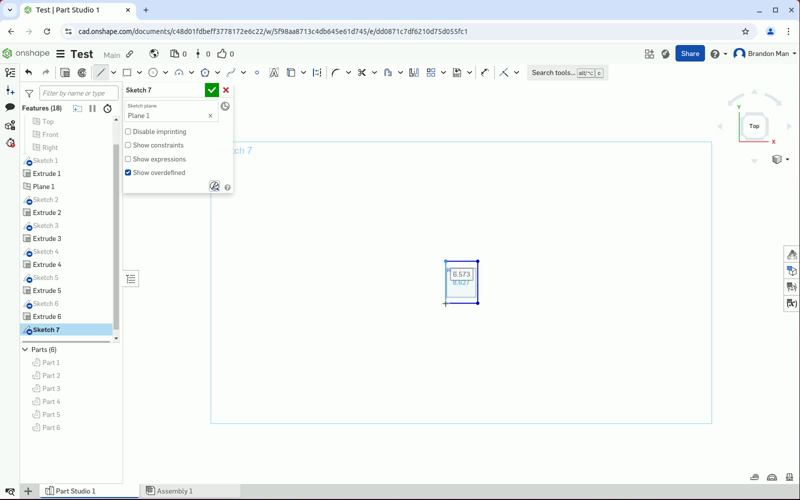
click(445, 303)
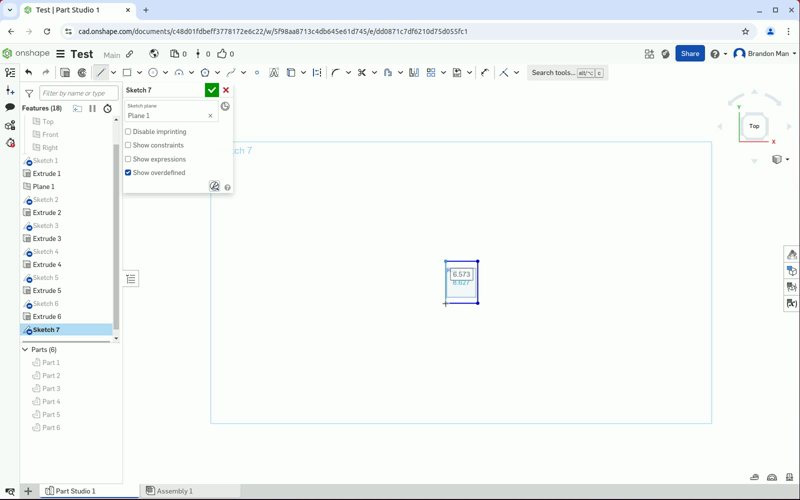
key(esc)
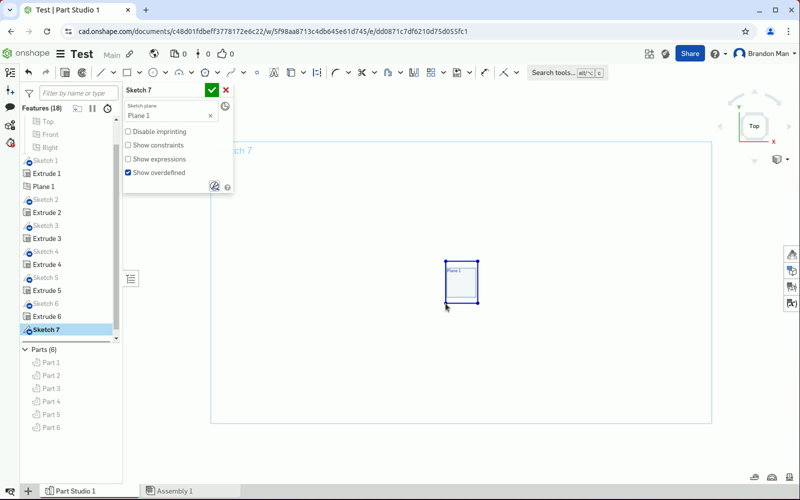
mouse_move(446, 283)
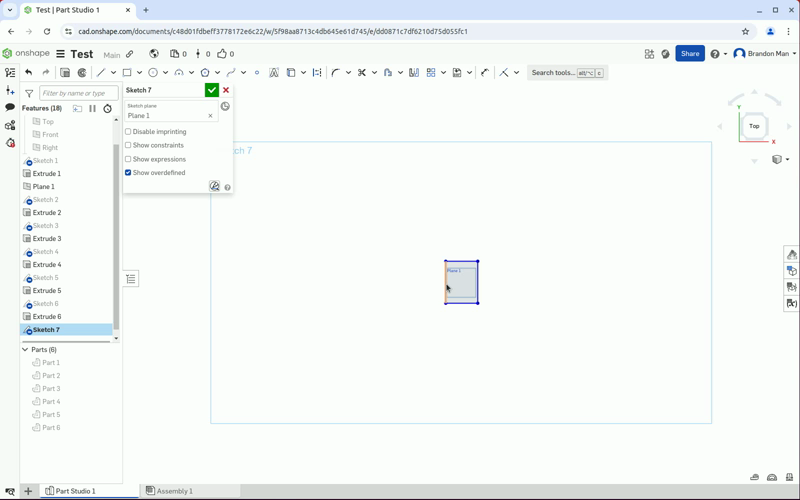
scroll(6)
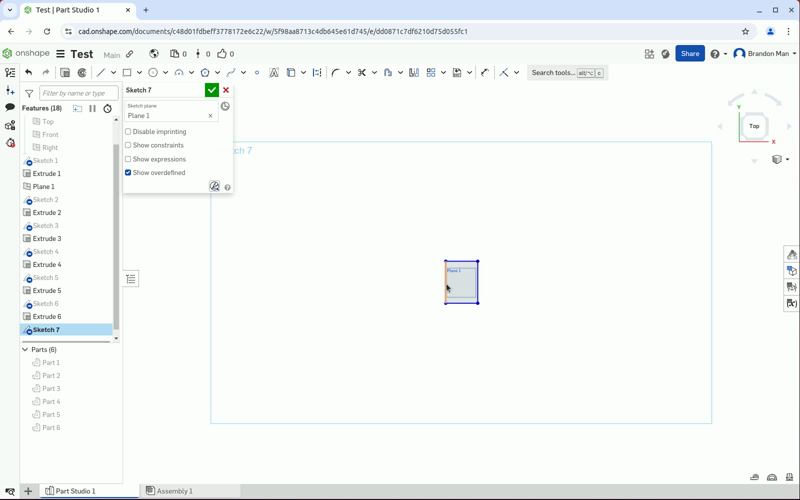
scroll(6)
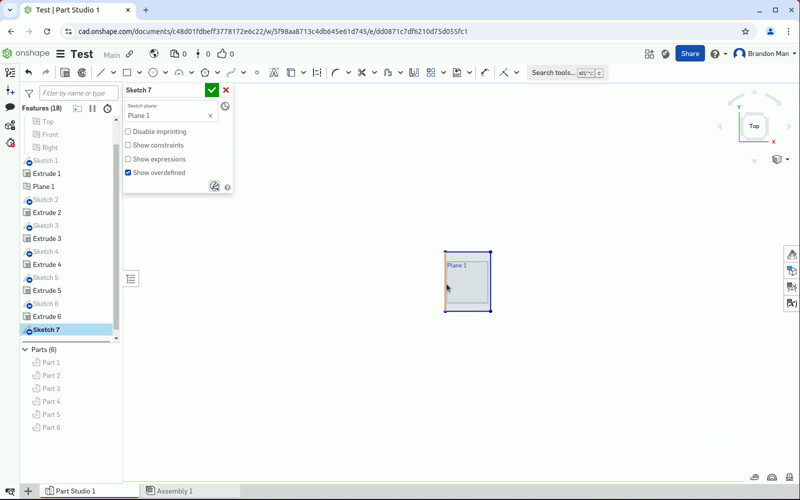
scroll(6)
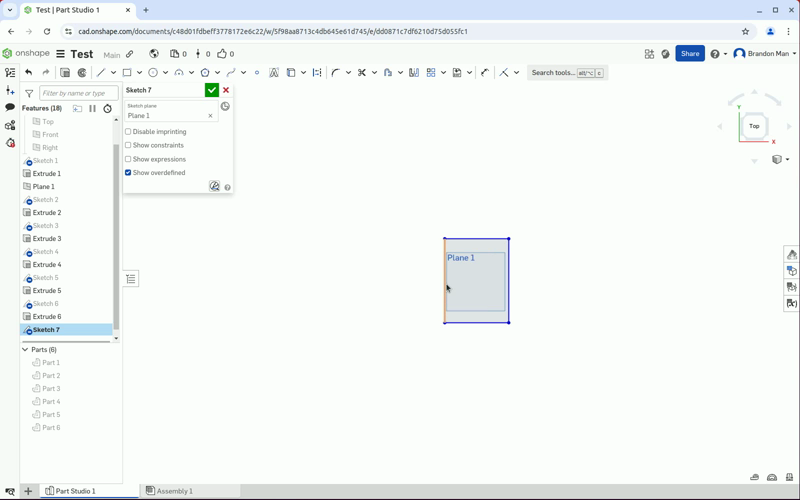
scroll(6)
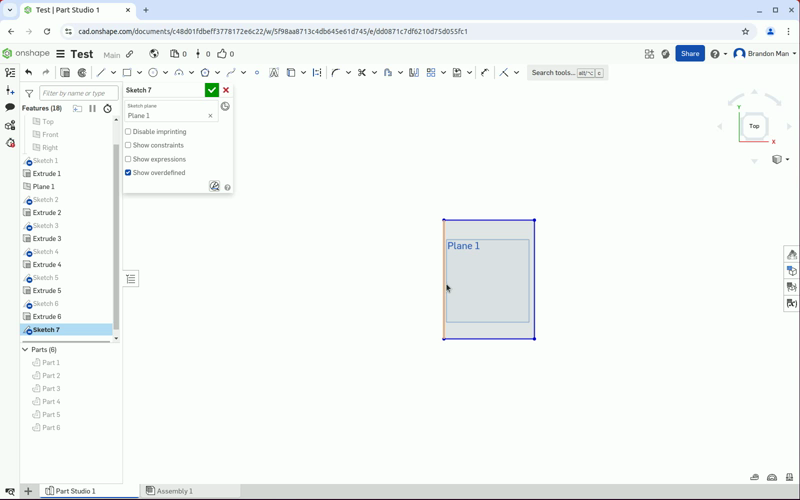
scroll(6)
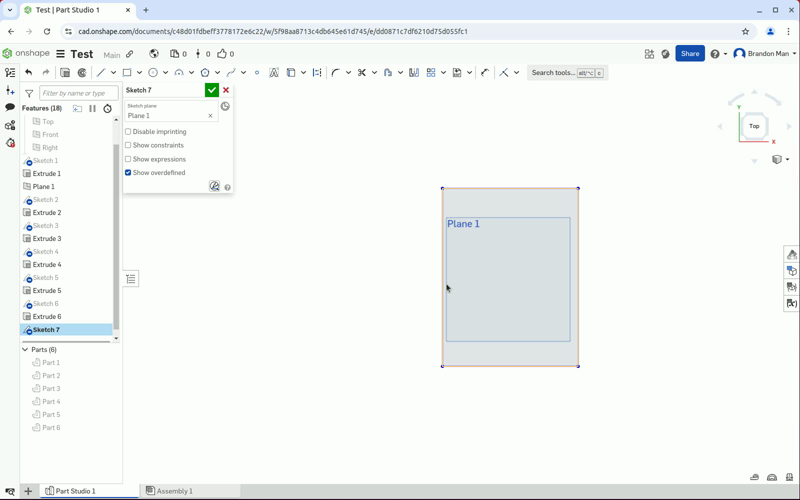
scroll(6)
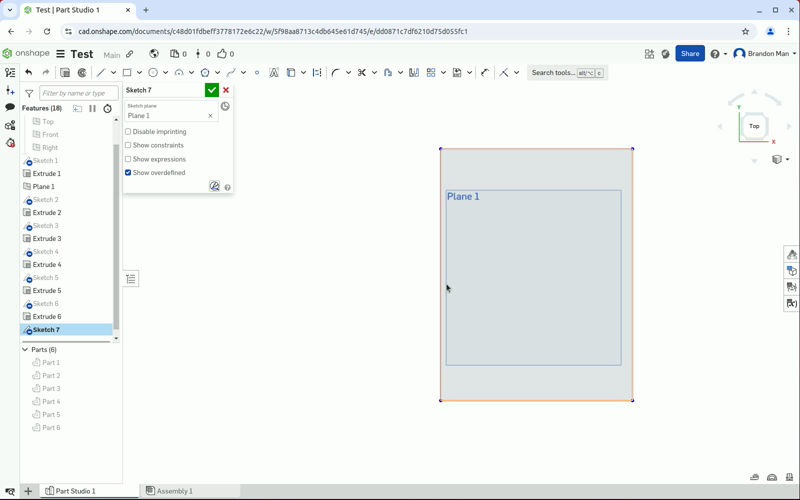
scroll(6)
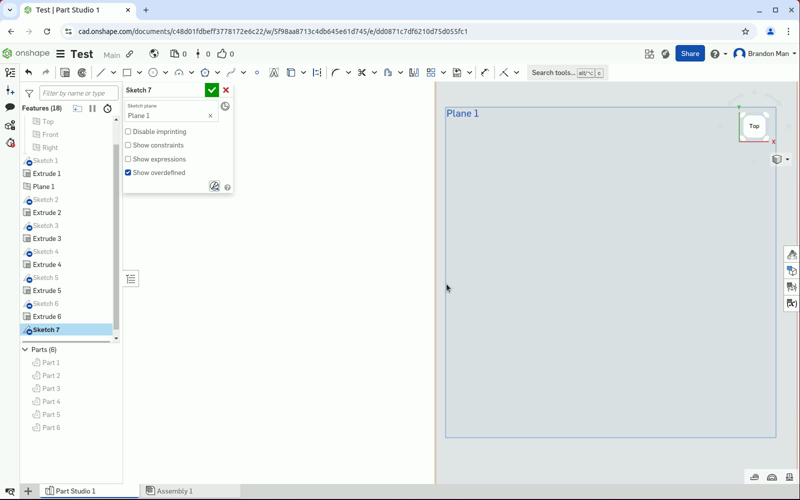
click(446, 283)
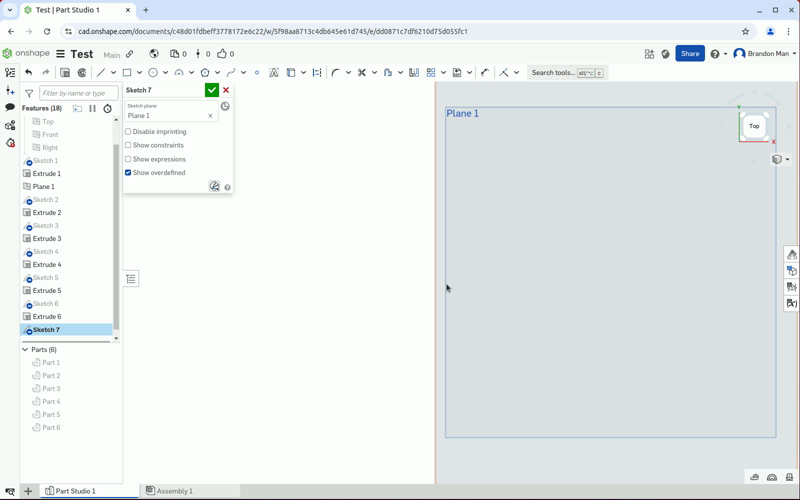
scroll(-6)
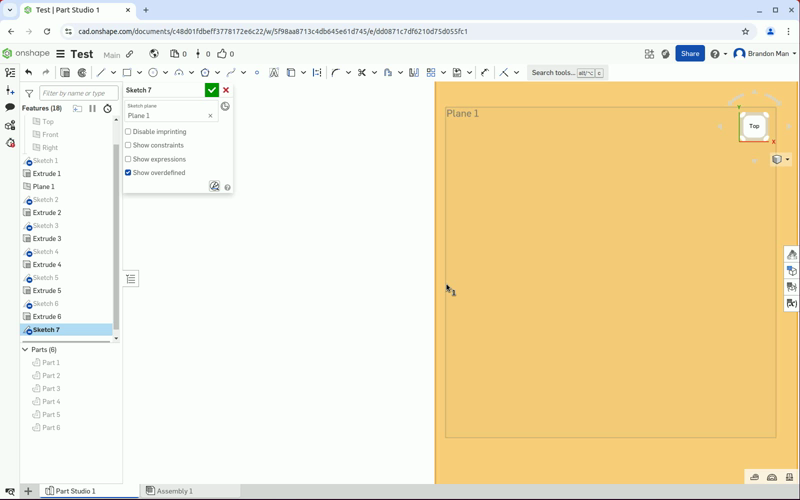
scroll(-6)
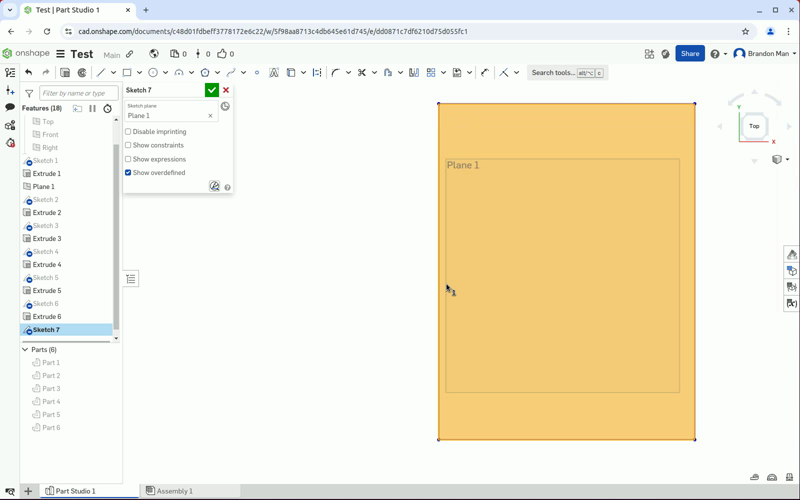
scroll(-6)
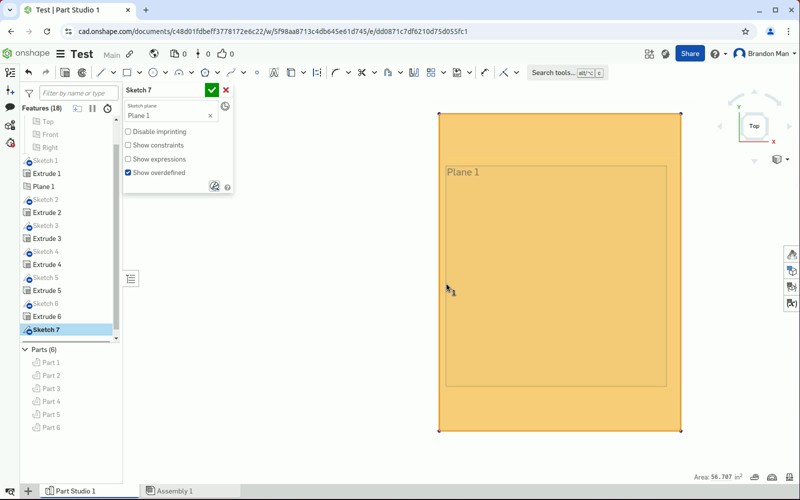
scroll(-6)
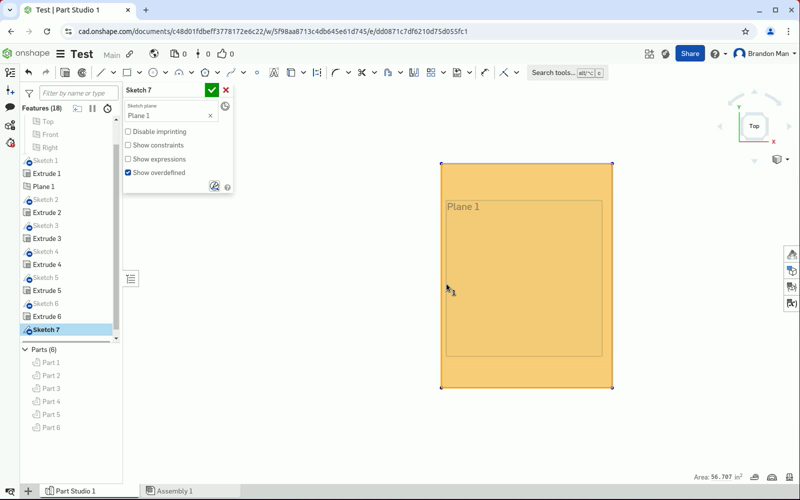
scroll(-6)
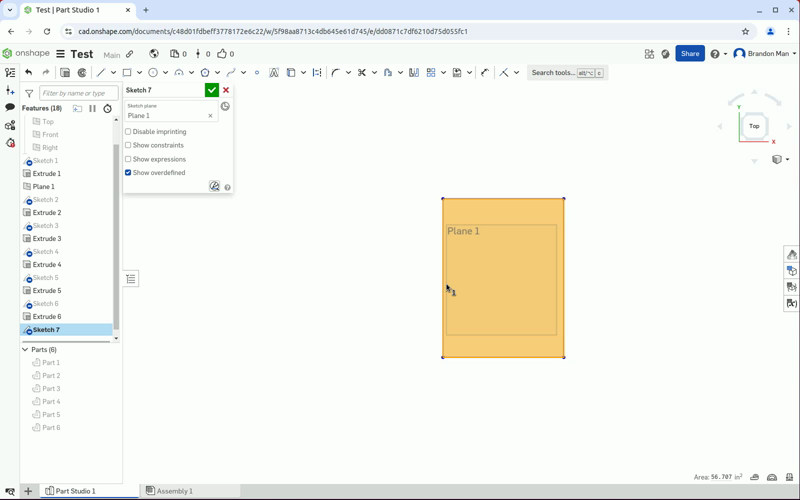
scroll(-6)
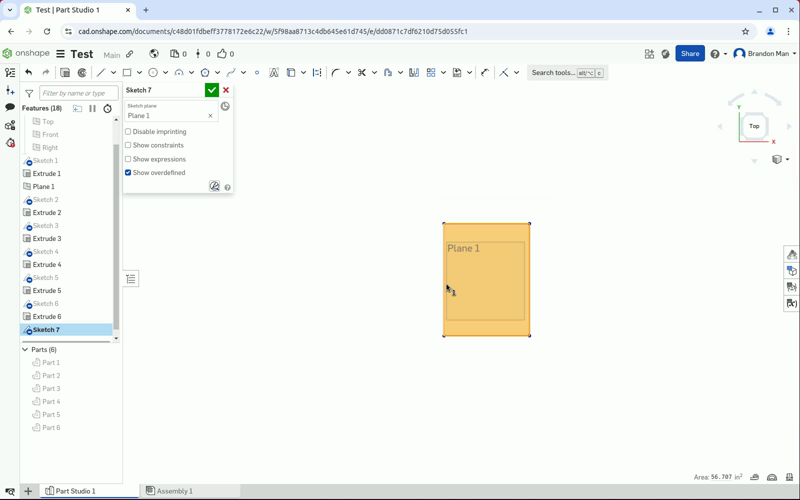
scroll(-6)
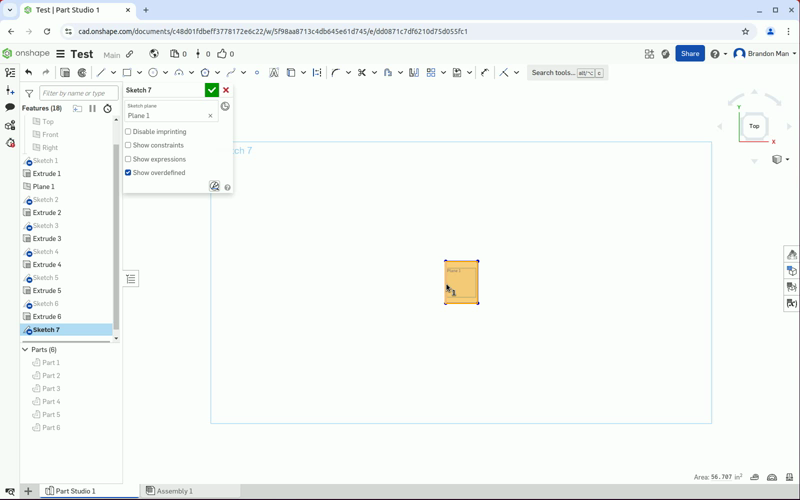
mouse_move(73, 352)
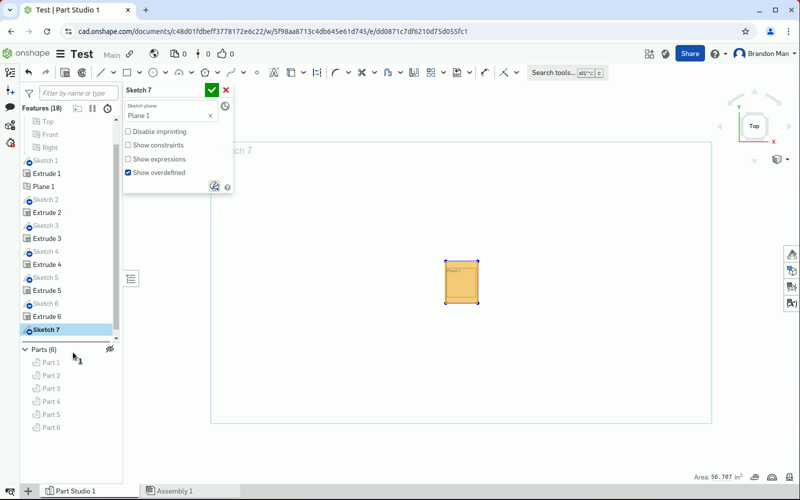
key(shift+y)
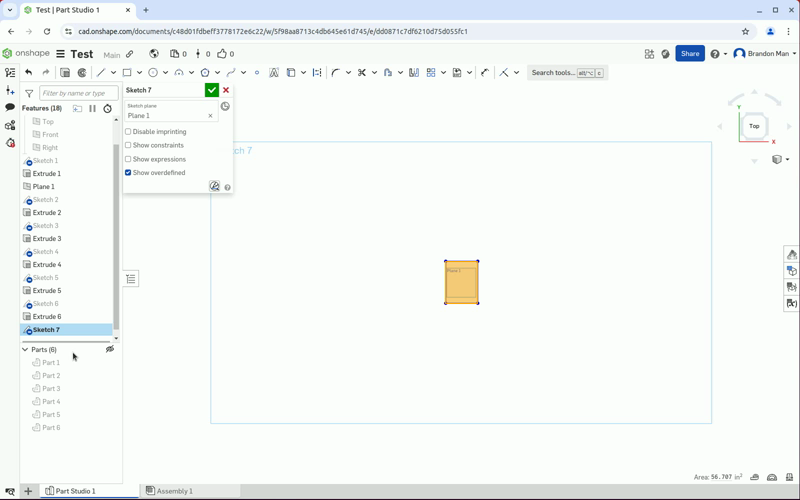
key(shift+e)
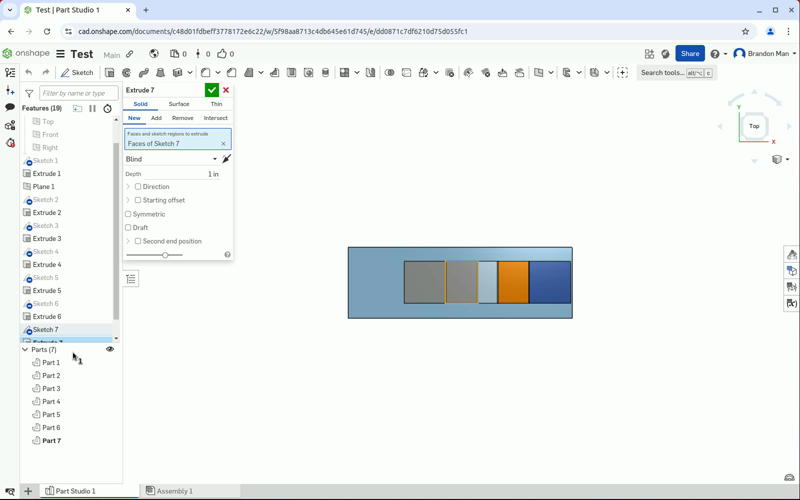
mouse_move(143, 106)
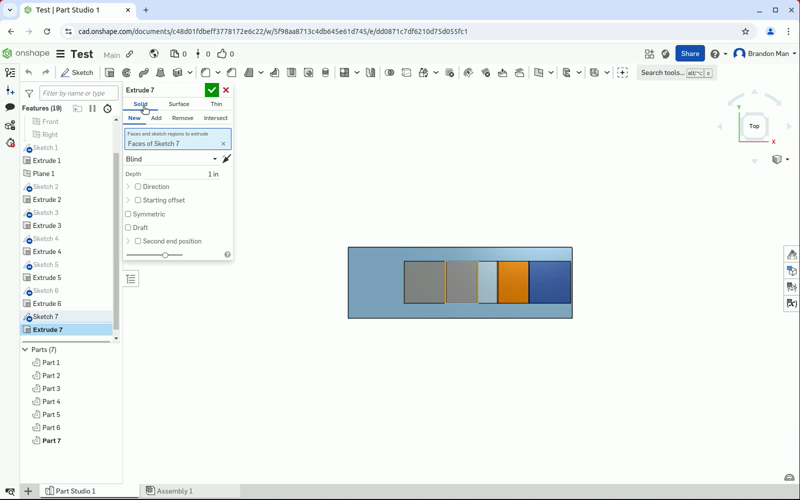
click(143, 106)
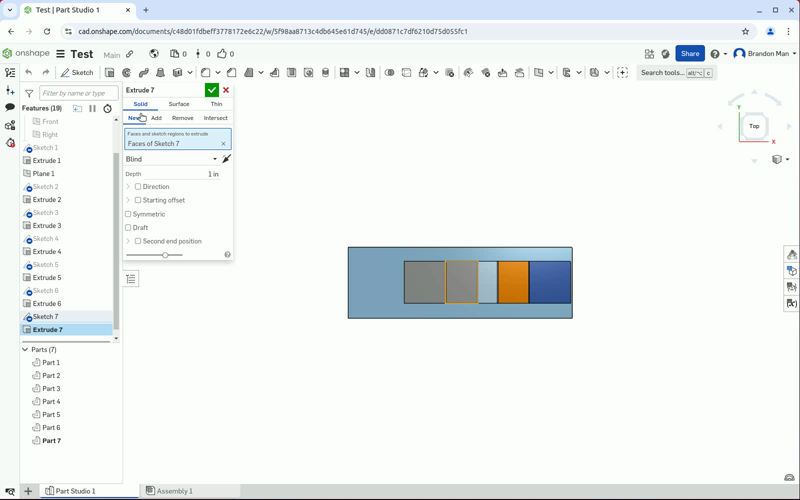
mouse_move(137, 120)
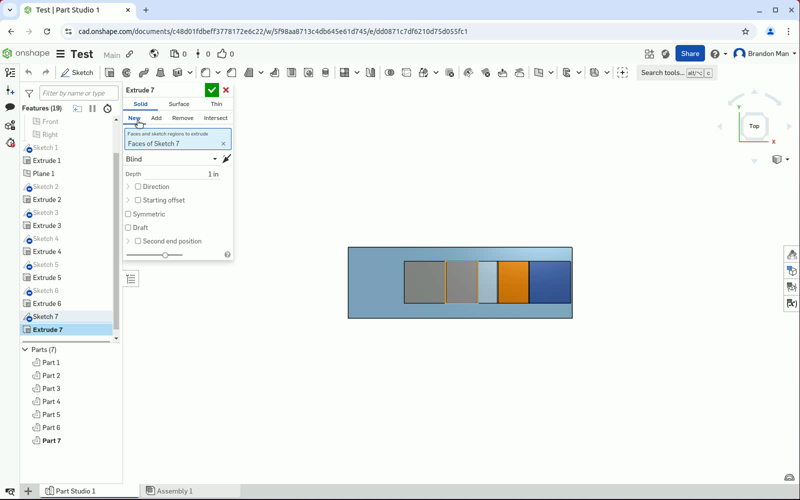
click(137, 120)
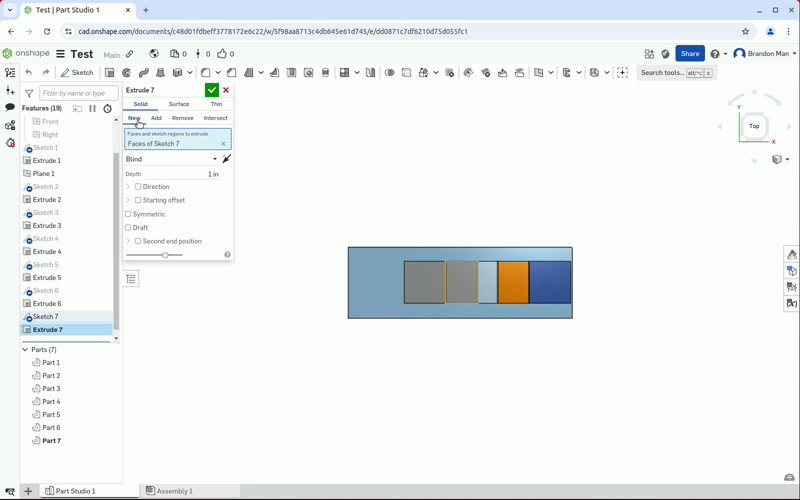
key(tab, 4)
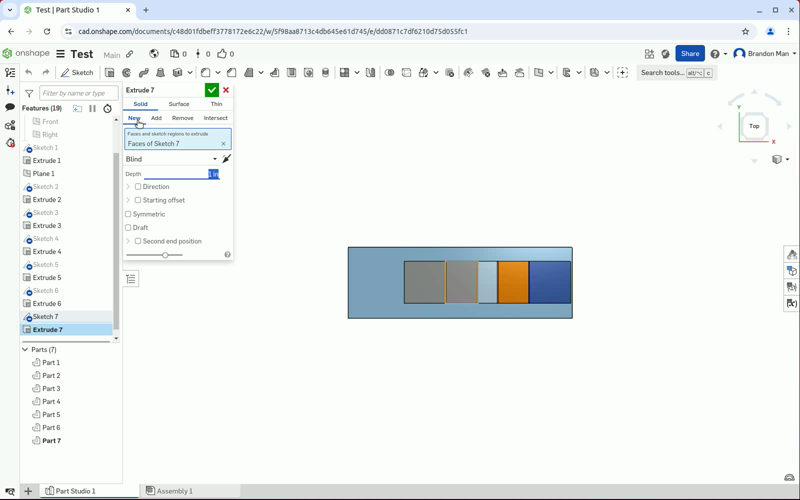
text(14.443)
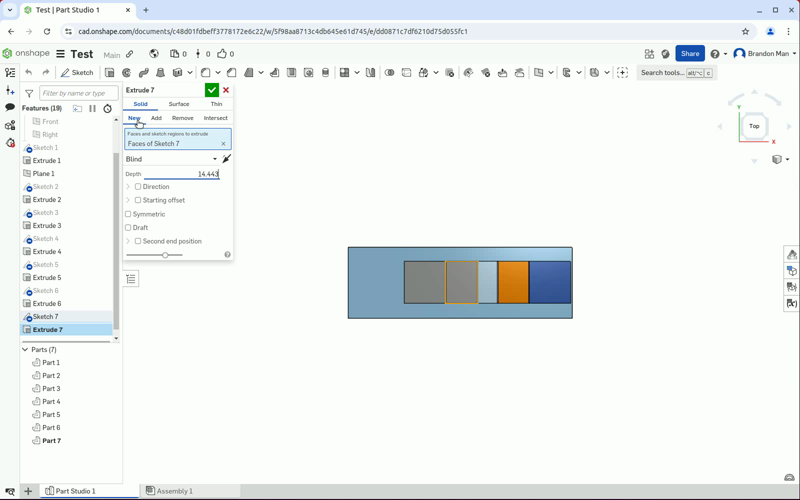
key(enter)
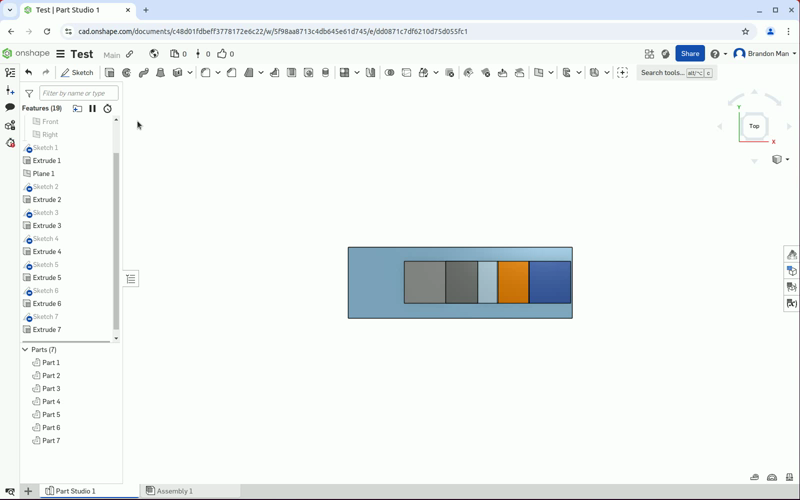
key(shift+h)
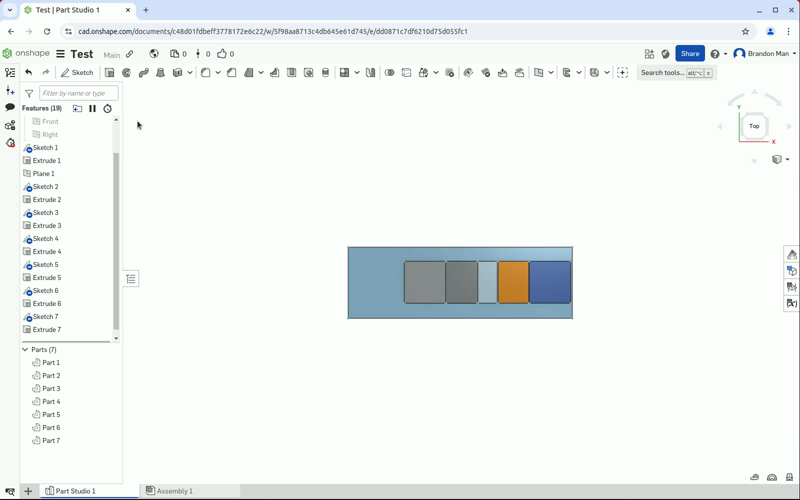
key(shift+h)
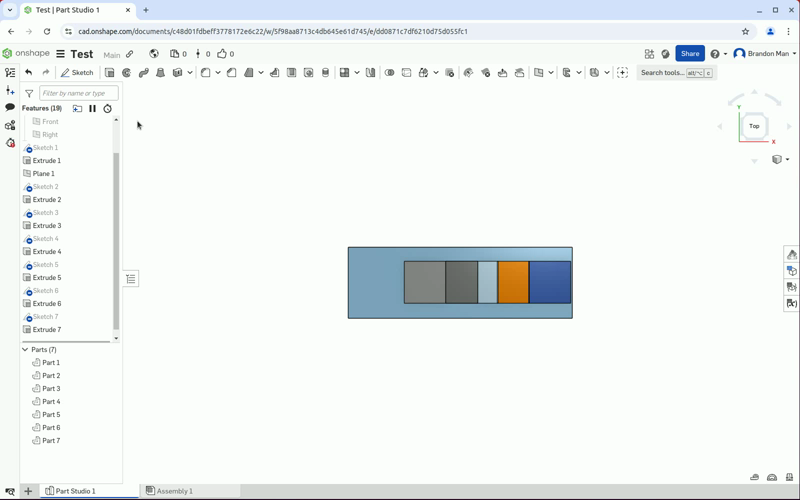
mouse_move(69, 150)
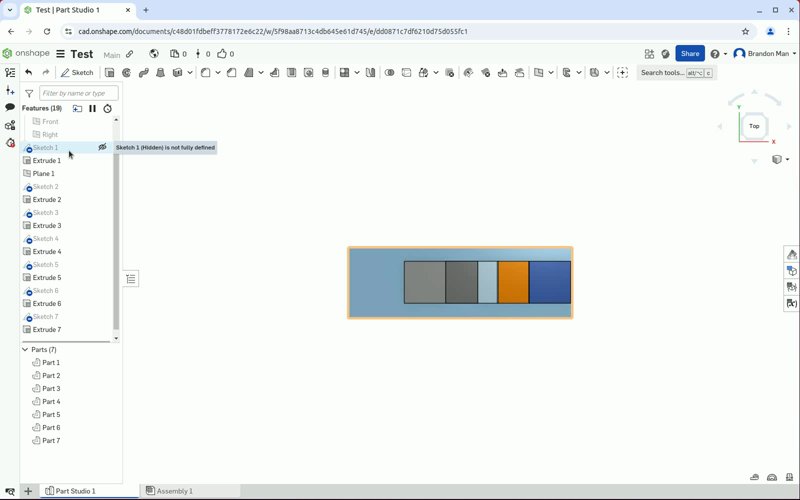
click(69, 150)
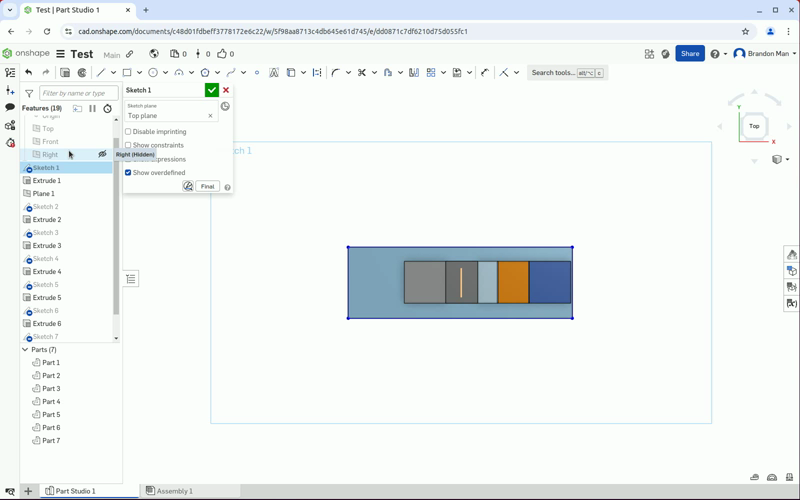
mouse_move(229, 92)
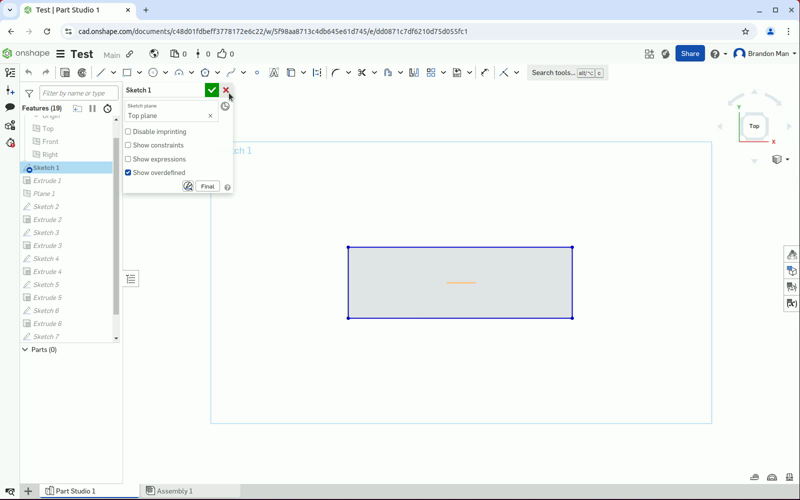
click(229, 92)
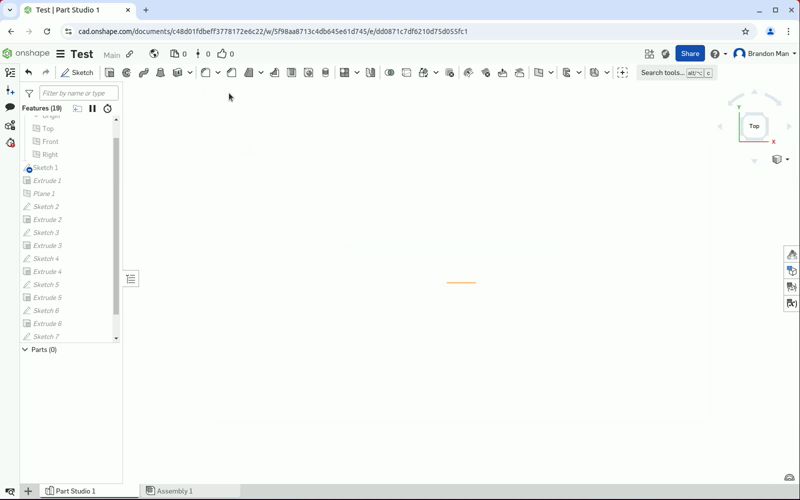
key(shift+s)
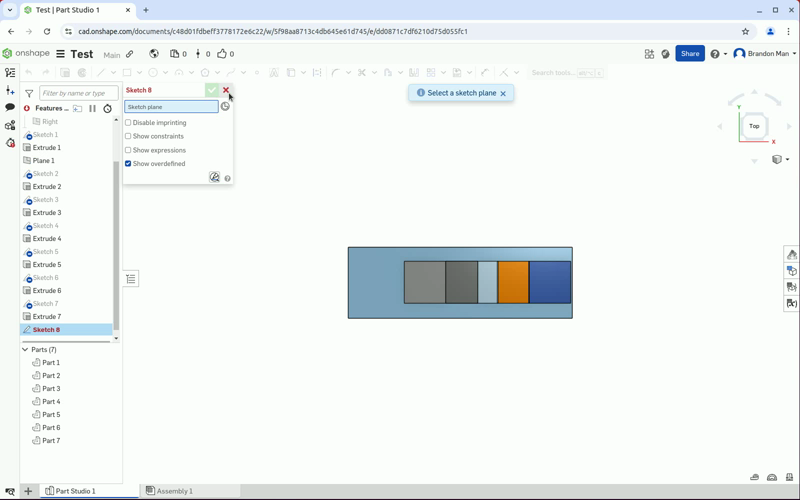
mouse_move(69, 163)
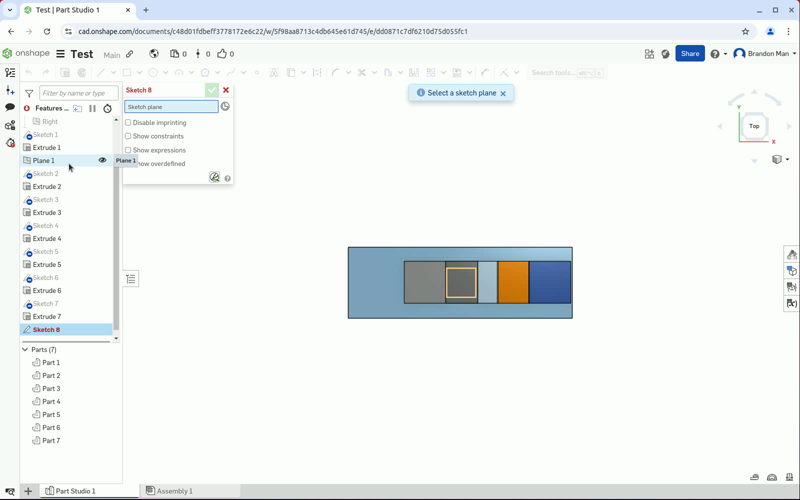
click(69, 163)
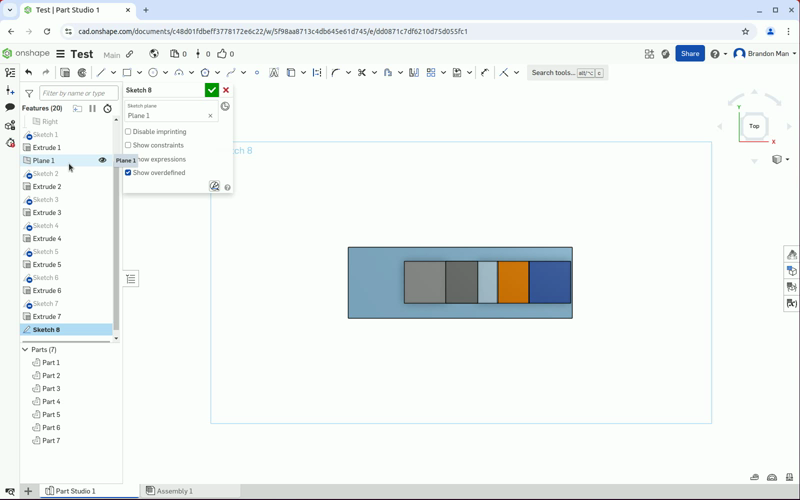
mouse_move(73, 352)
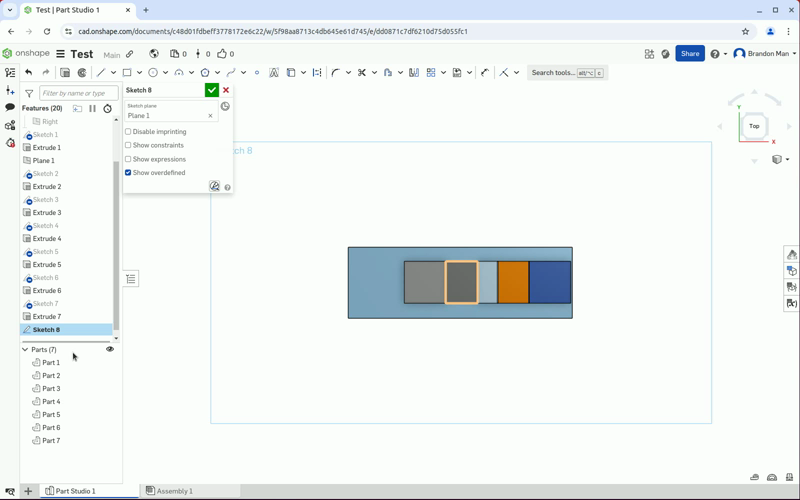
key(y)
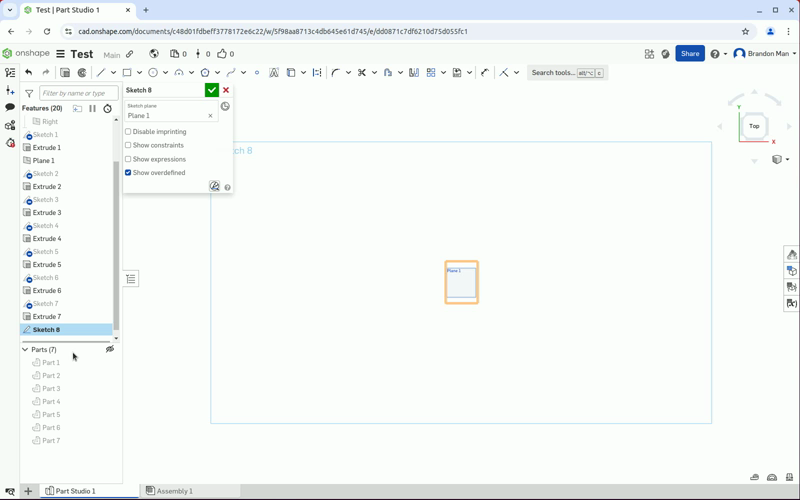
key(l)
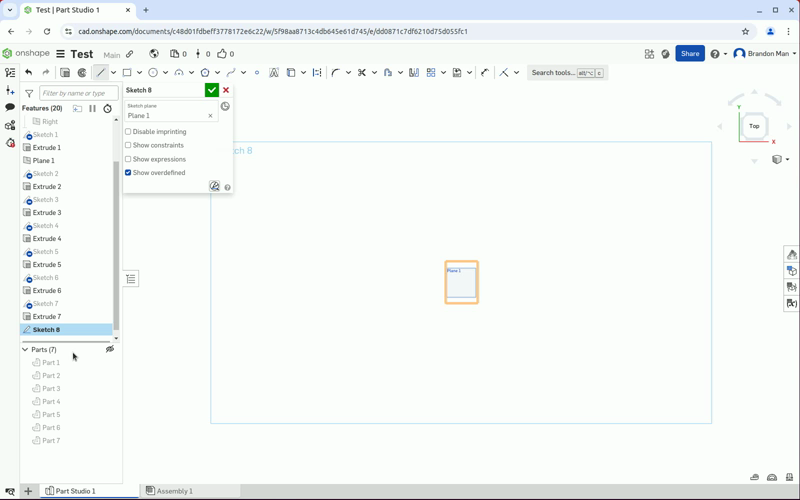
key_down(shift)
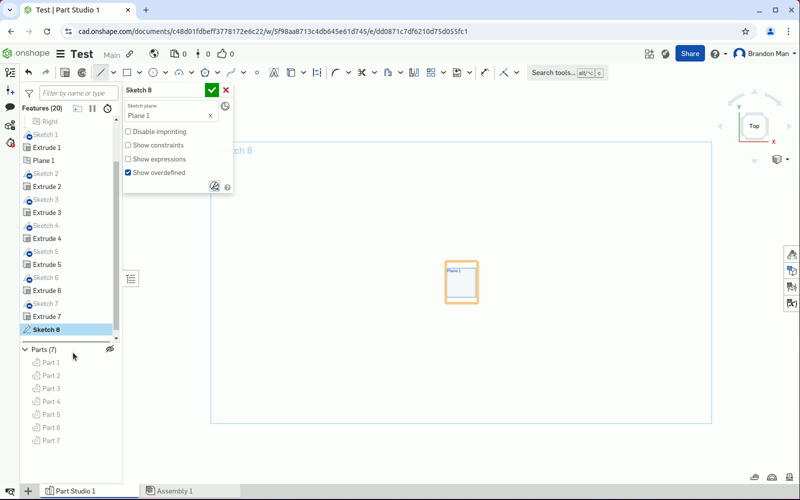
mouse_move(497, 303)
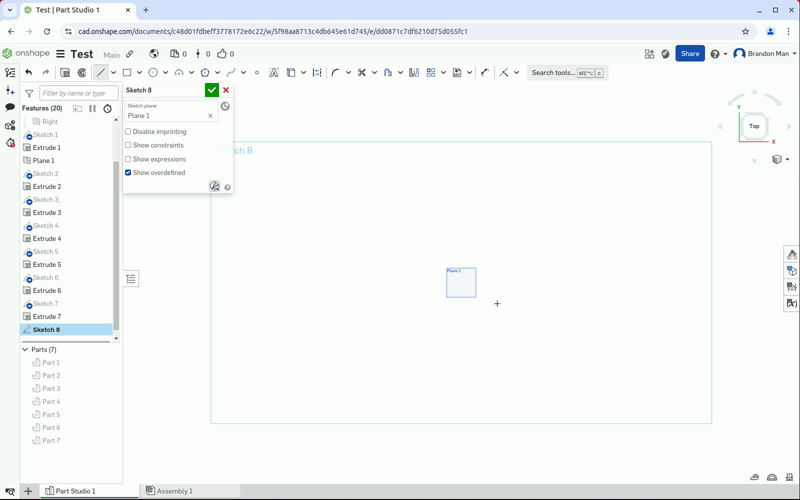
click(497, 303)
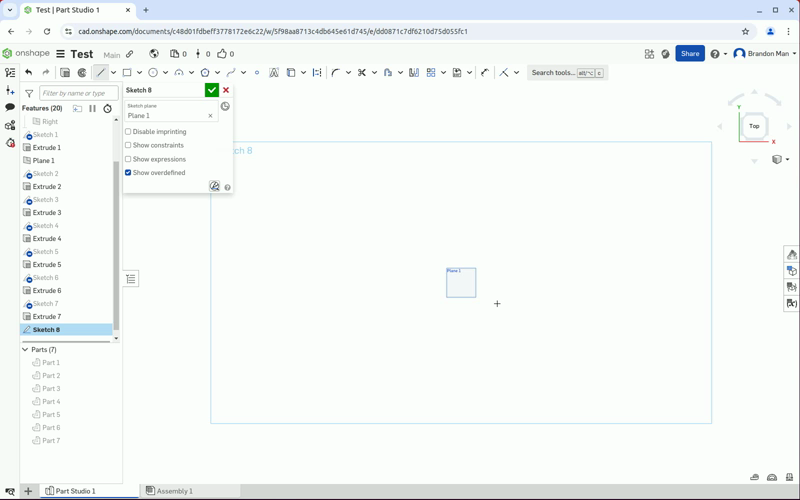
key_up(shift)
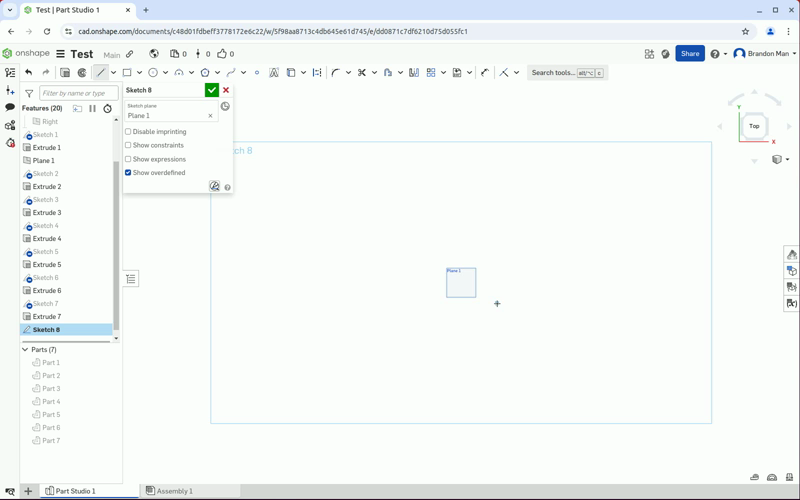
key_down(shift)
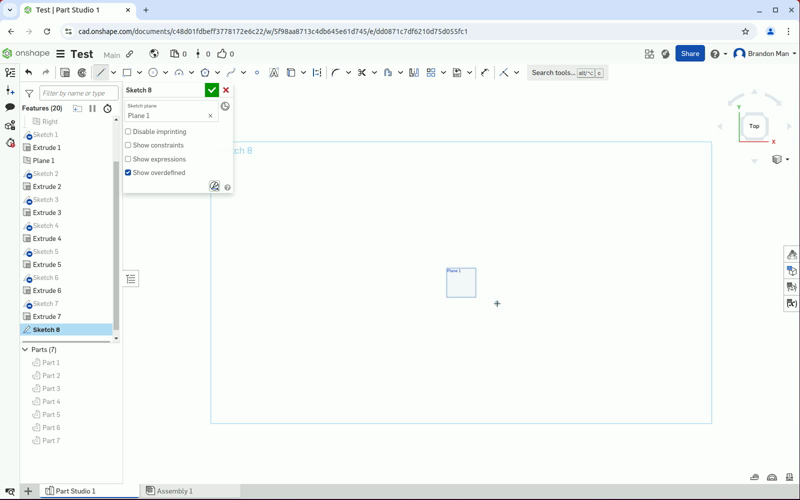
mouse_move(527, 303)
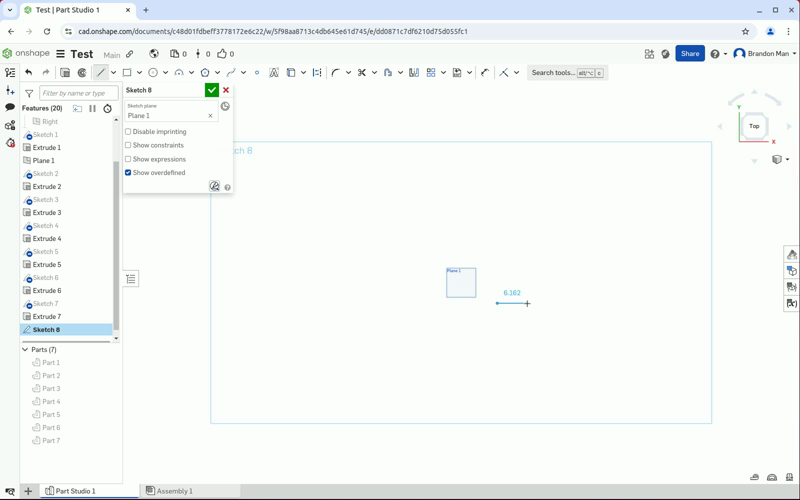
mouse_move(529, 303)
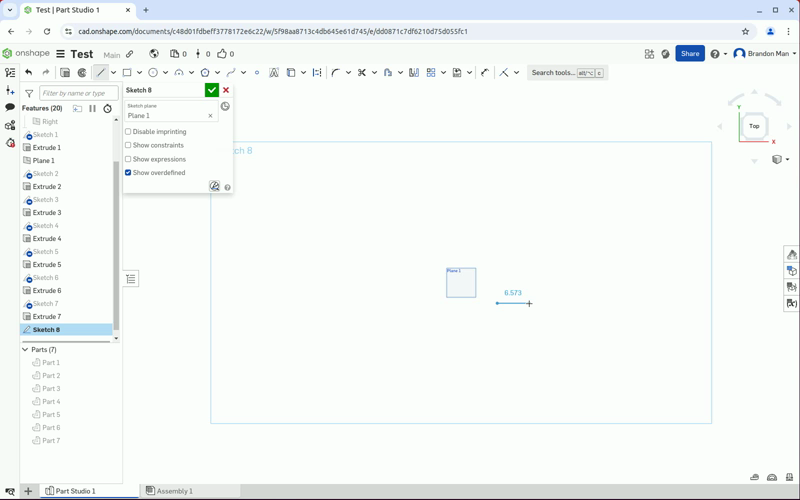
click(529, 303)
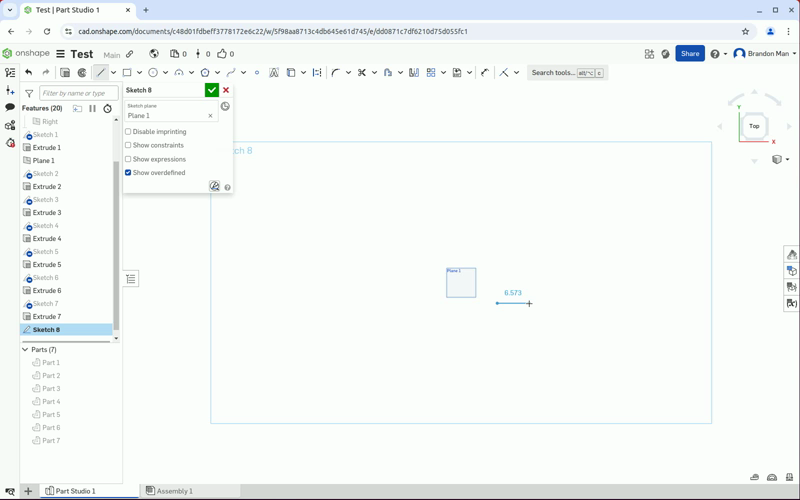
key_up(shift)
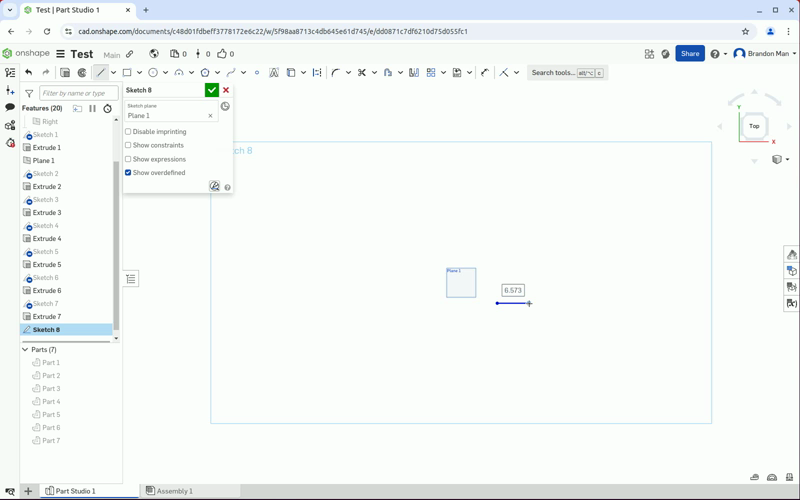
key_down(shift)
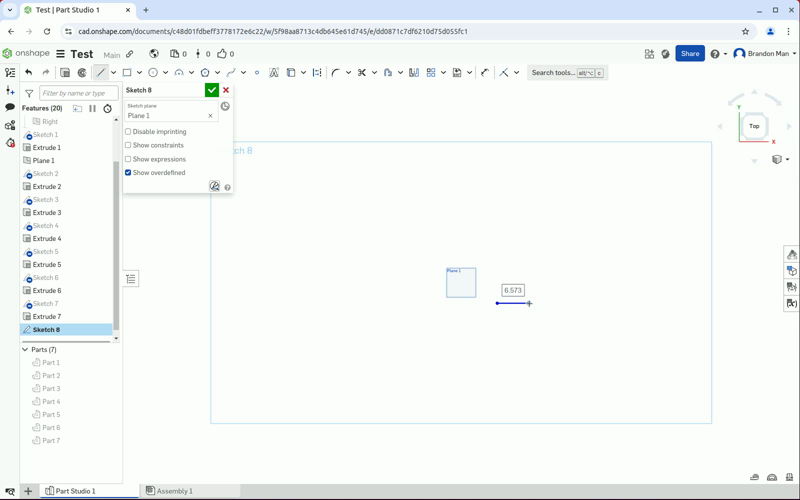
mouse_move(559, 303)
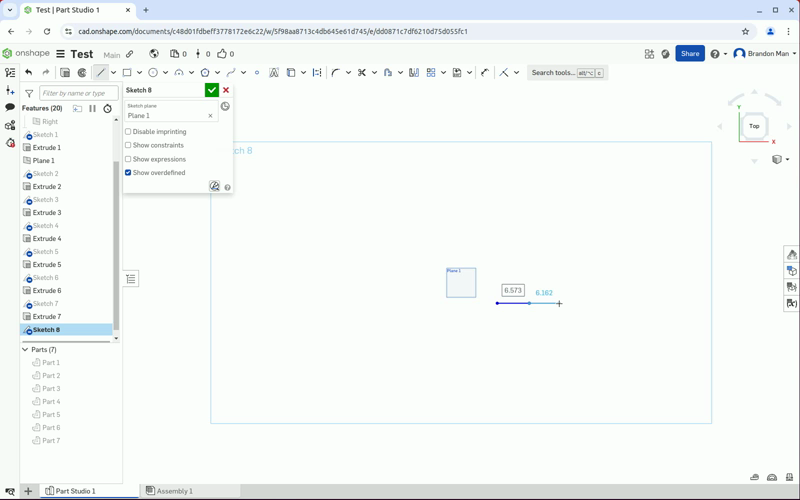
mouse_move(529, 261)
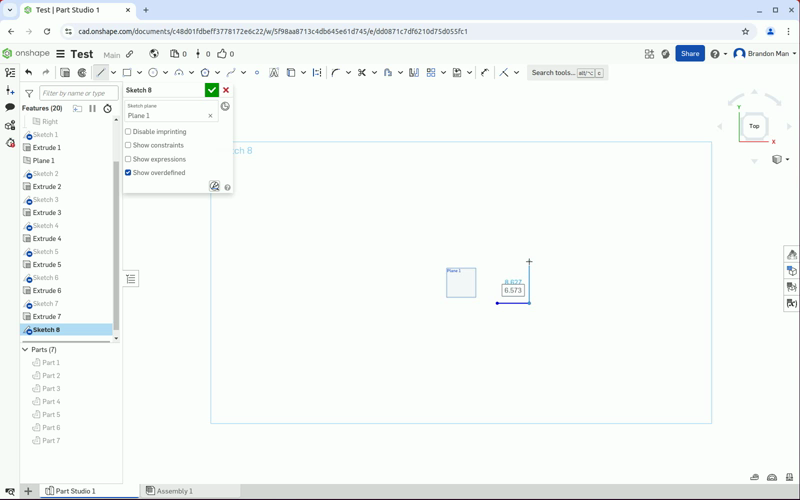
click(529, 261)
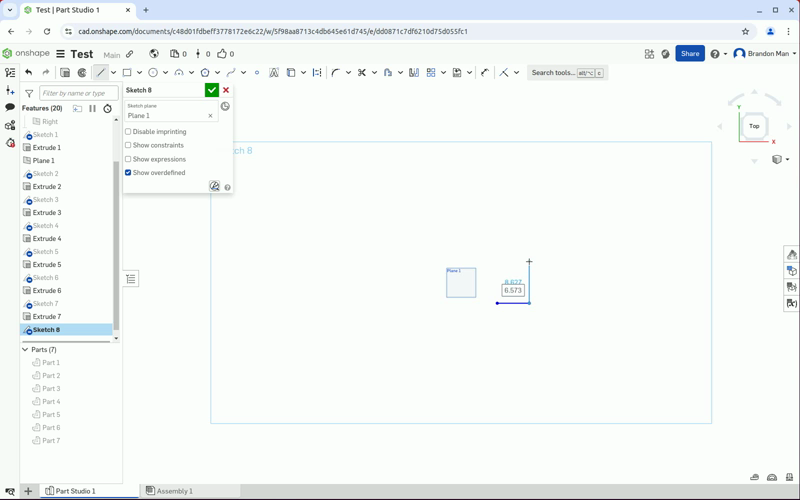
key_up(shift)
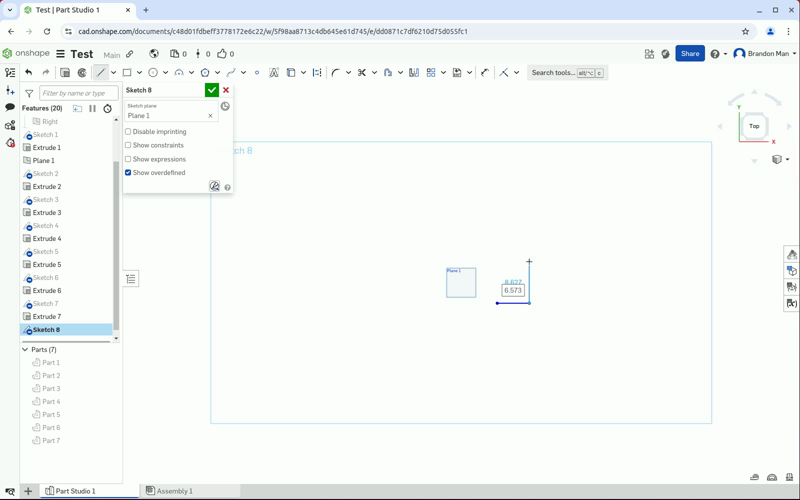
key_down(shift)
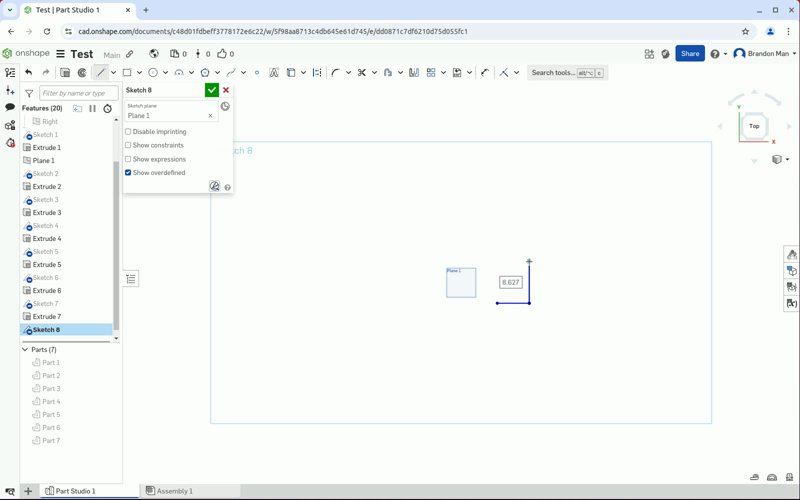
mouse_move(559, 261)
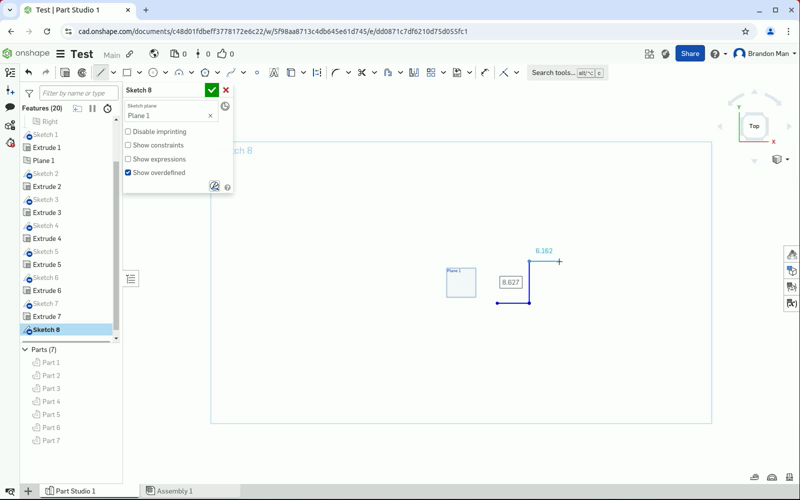
mouse_move(497, 261)
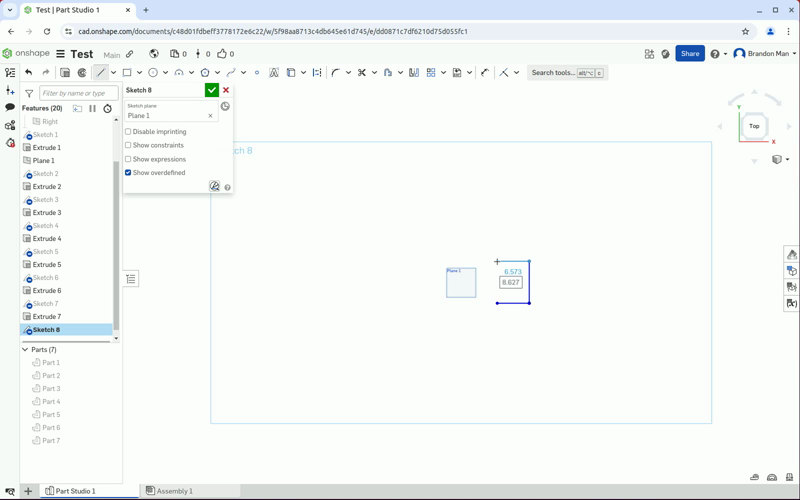
click(497, 261)
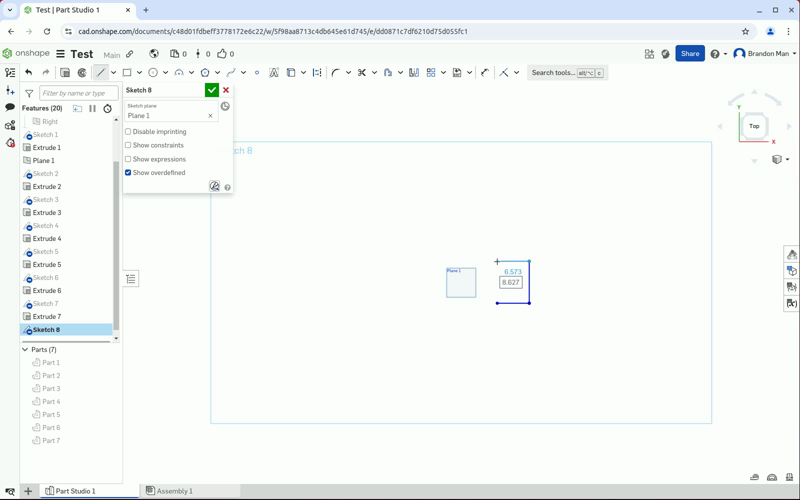
key_up(shift)
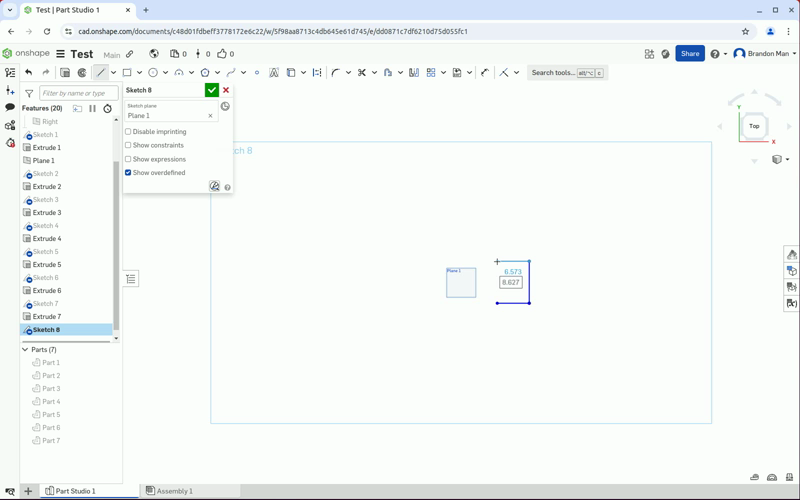
mouse_move(527, 261)
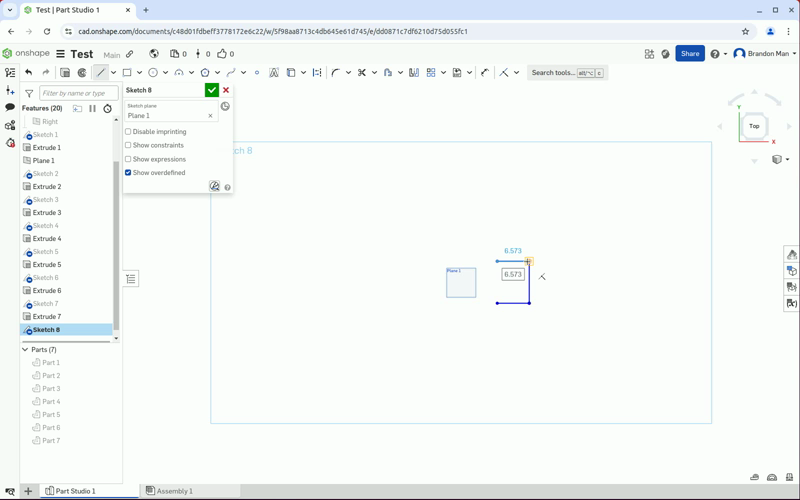
key_down(shift)
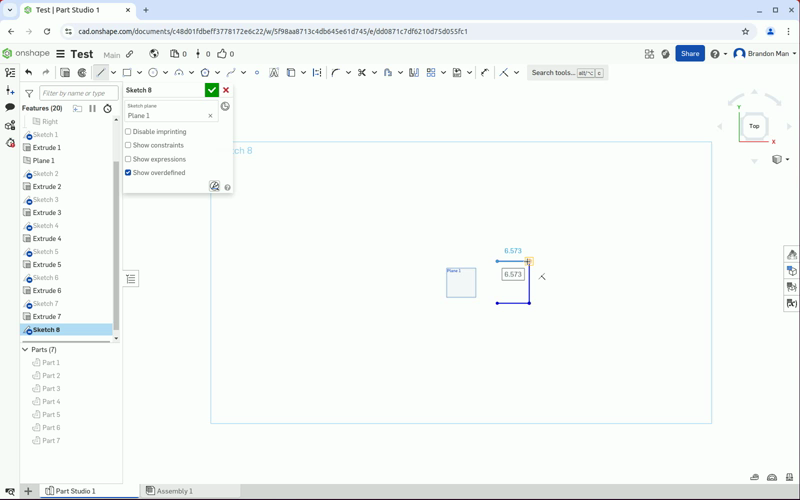
mouse_move(497, 303)
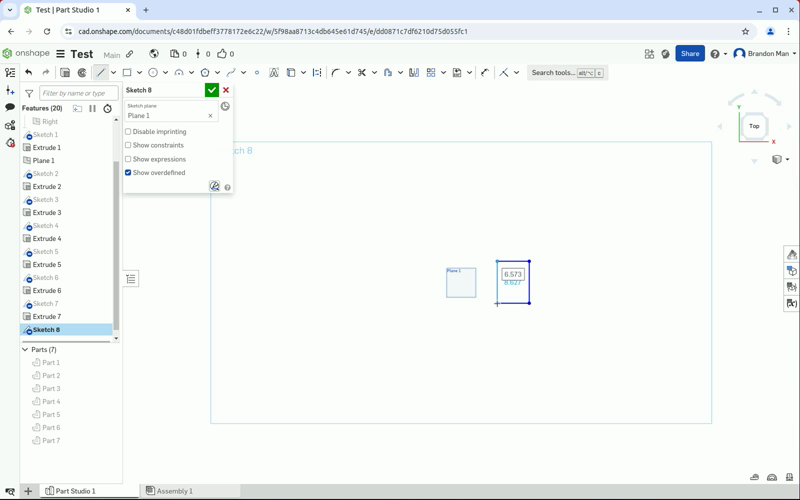
key_up(shift)
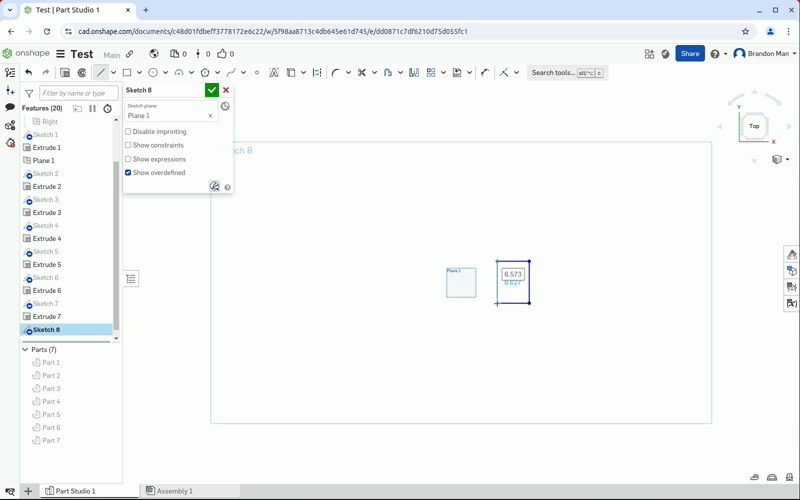
click(497, 303)
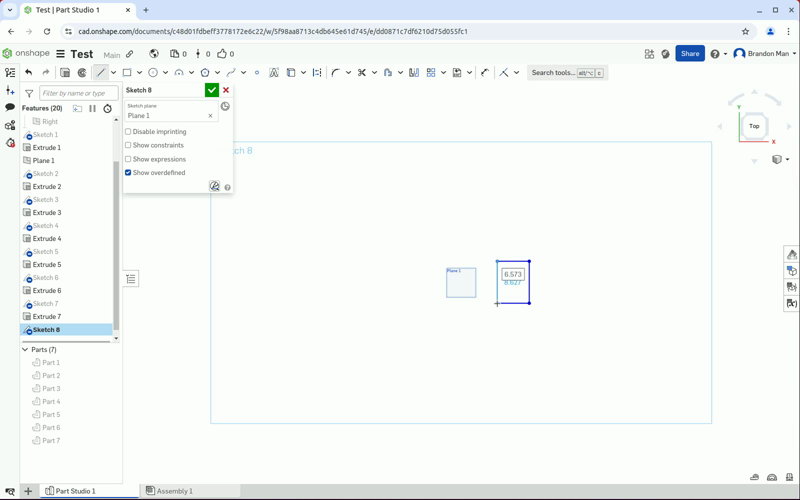
key(esc)
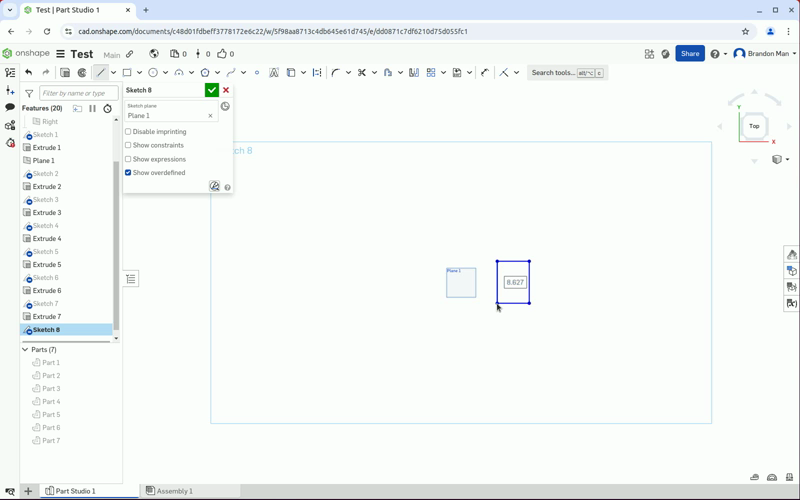
mouse_move(516, 275)
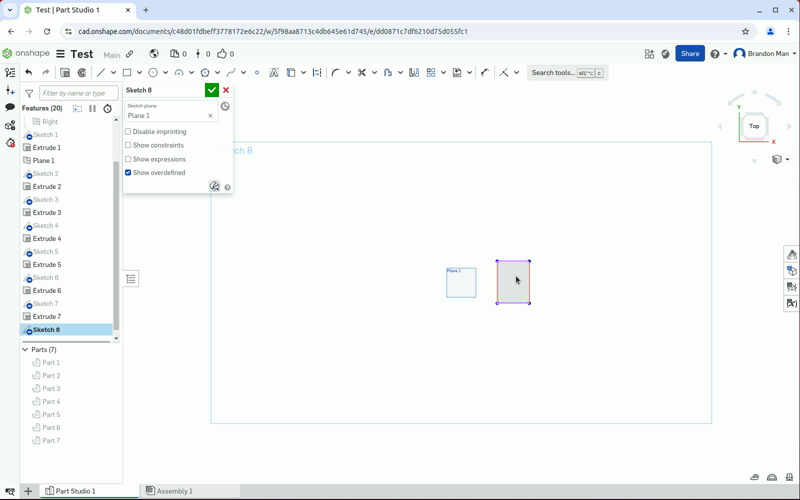
scroll(6)
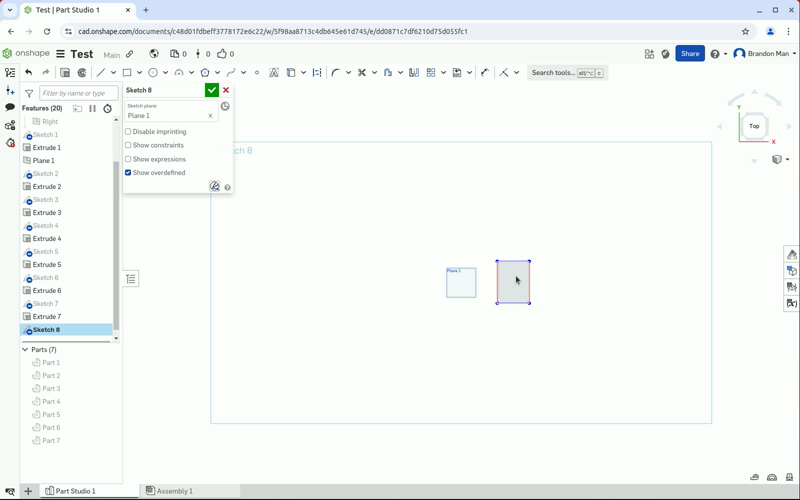
scroll(6)
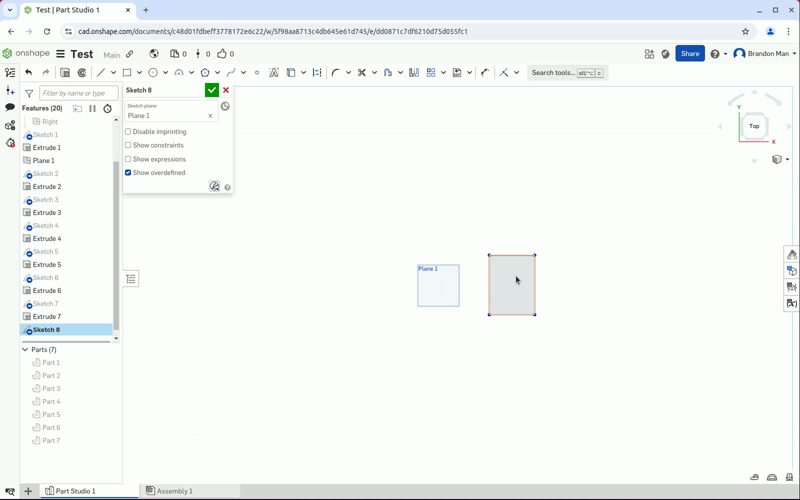
scroll(6)
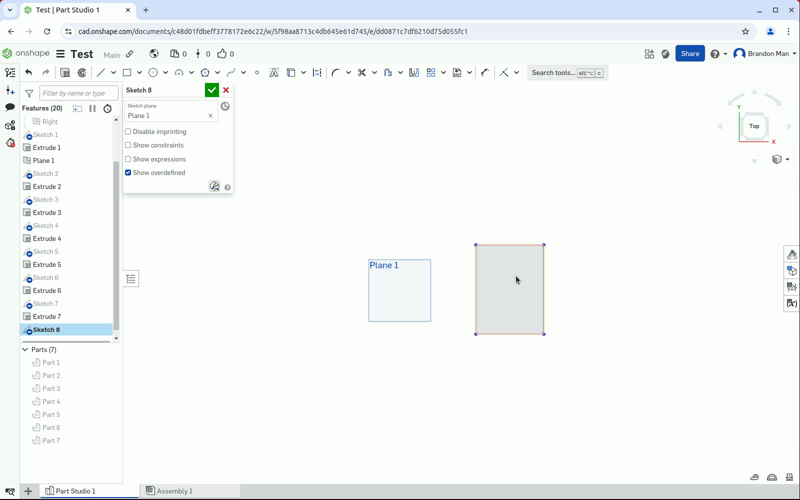
scroll(6)
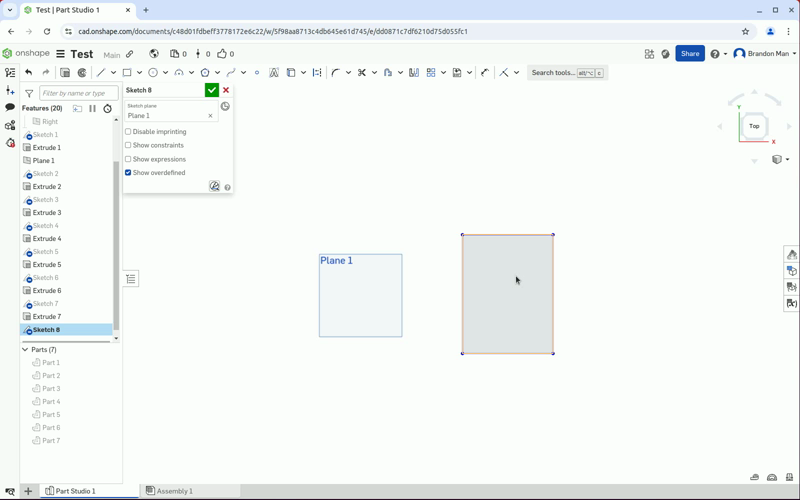
scroll(6)
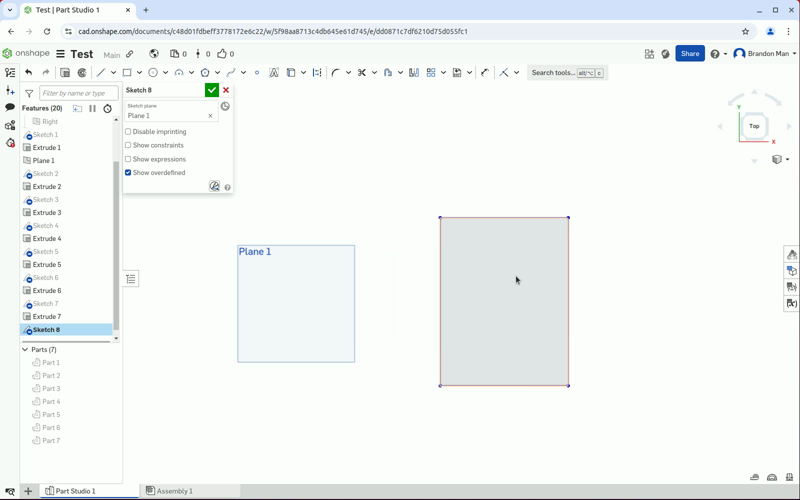
scroll(6)
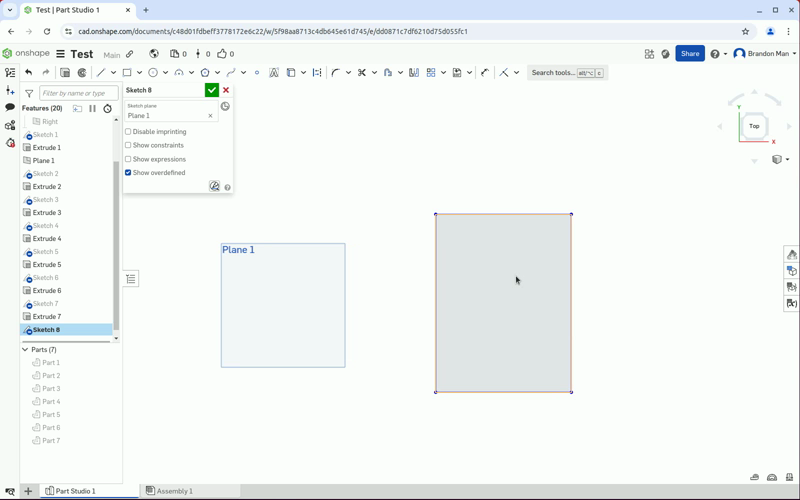
scroll(6)
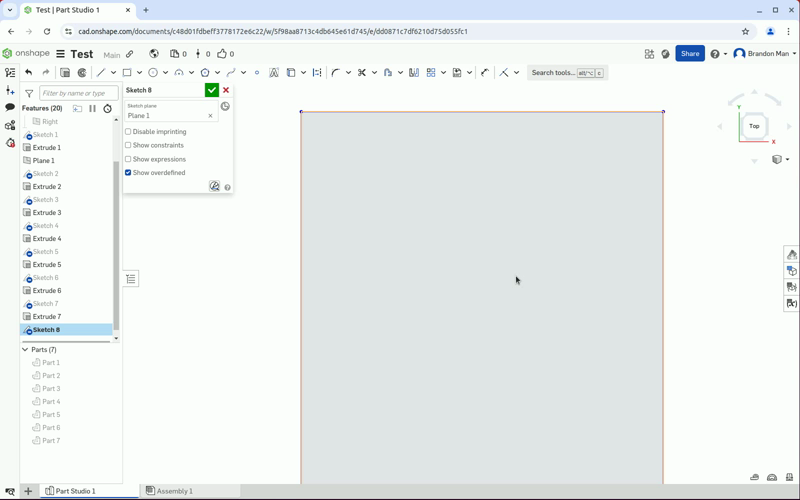
click(516, 275)
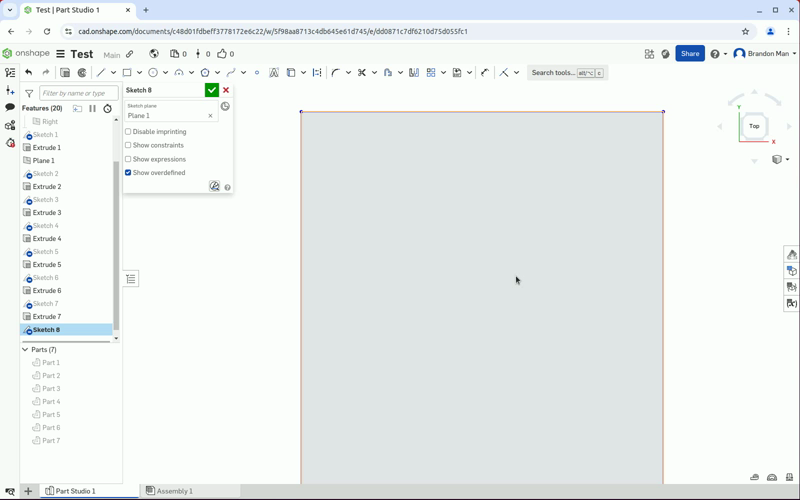
scroll(-6)
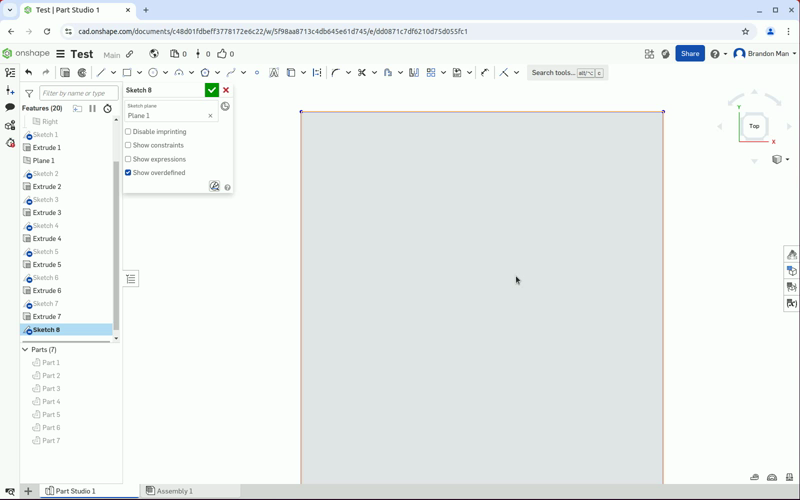
scroll(-6)
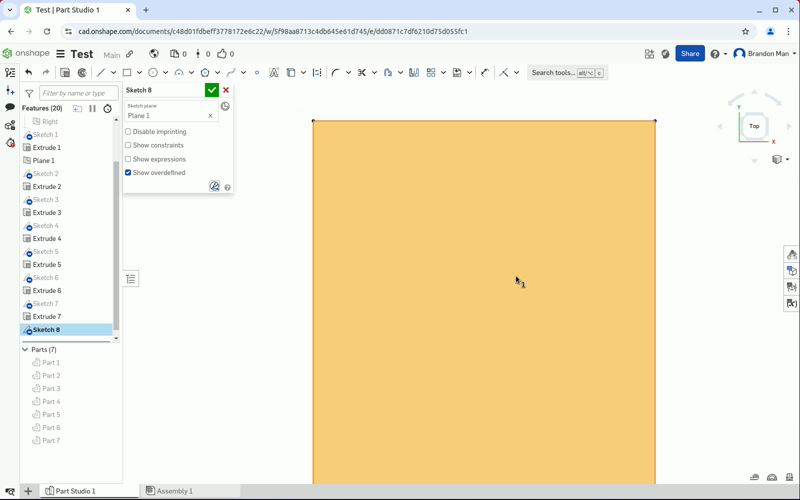
scroll(-6)
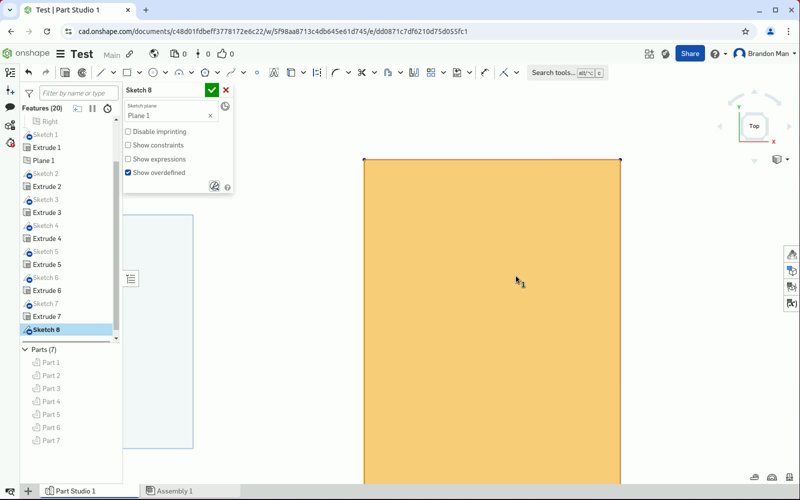
scroll(-6)
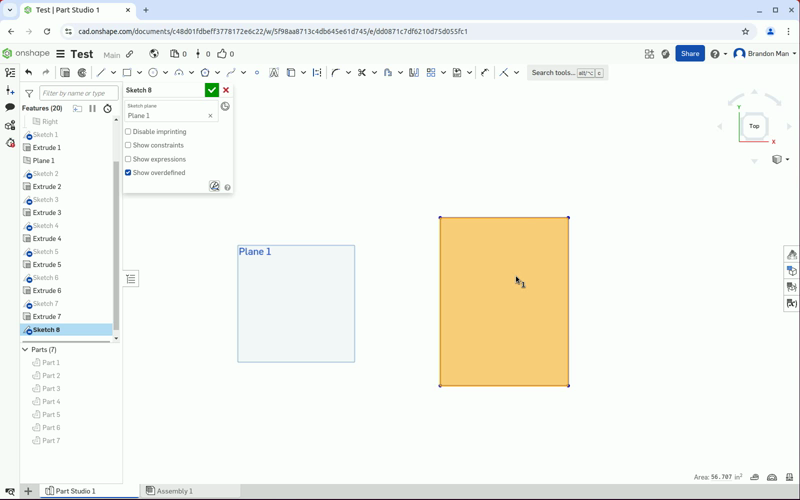
scroll(-6)
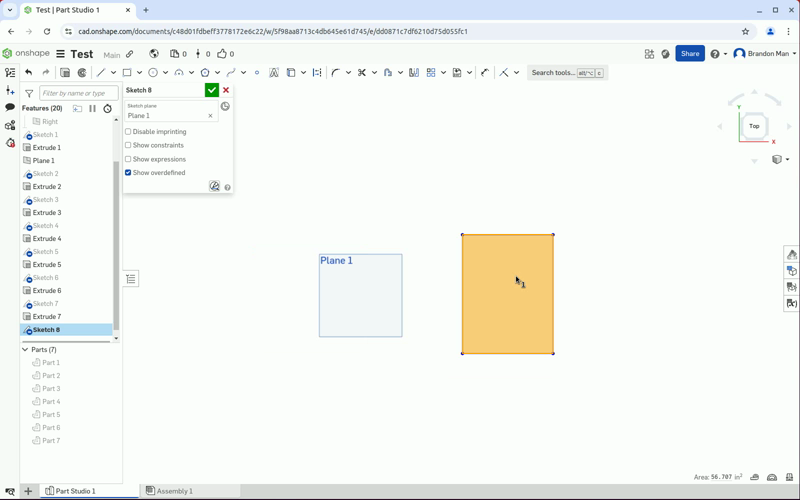
scroll(-6)
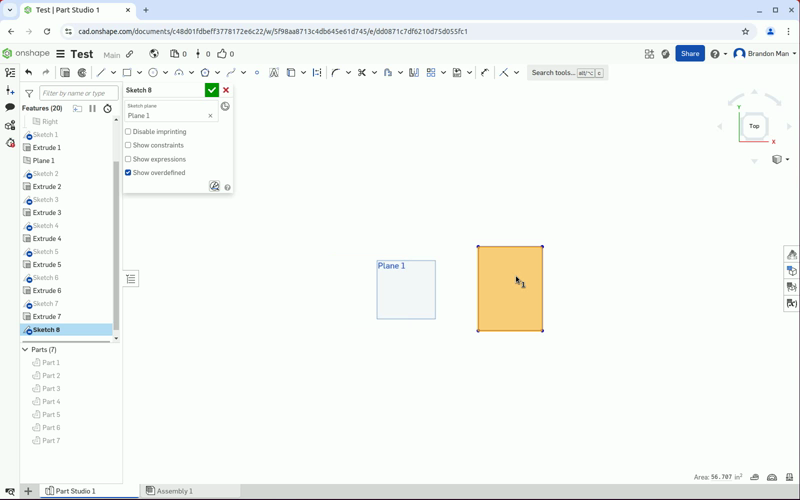
scroll(-6)
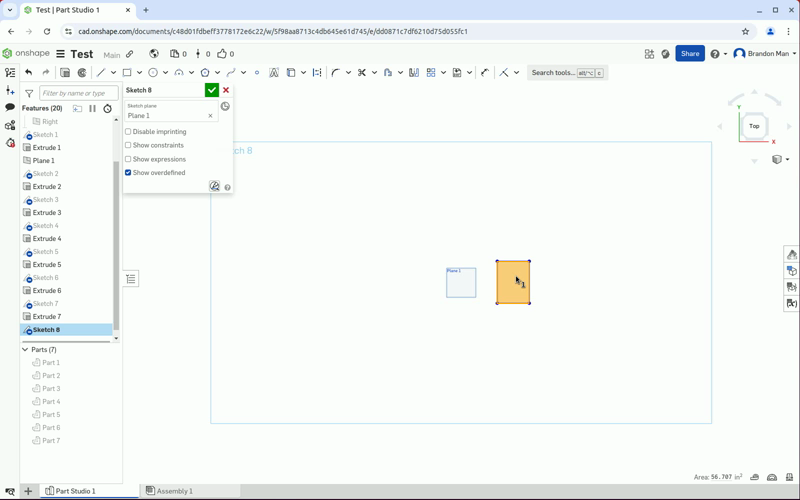
mouse_move(73, 352)
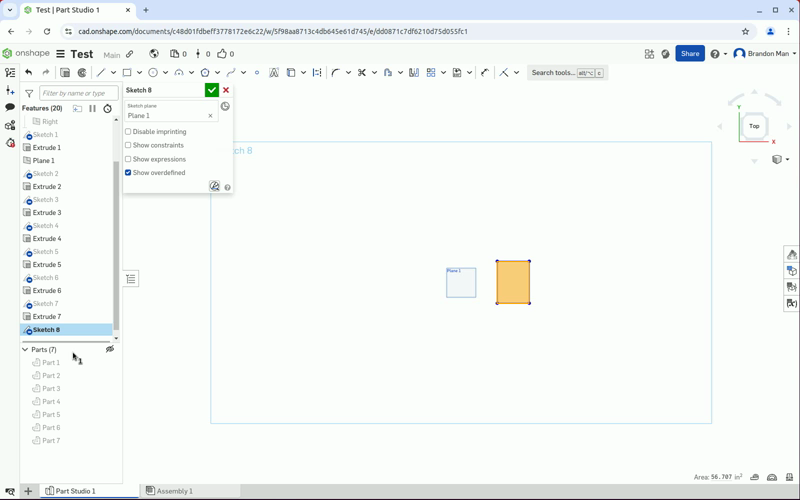
key(shift+y)
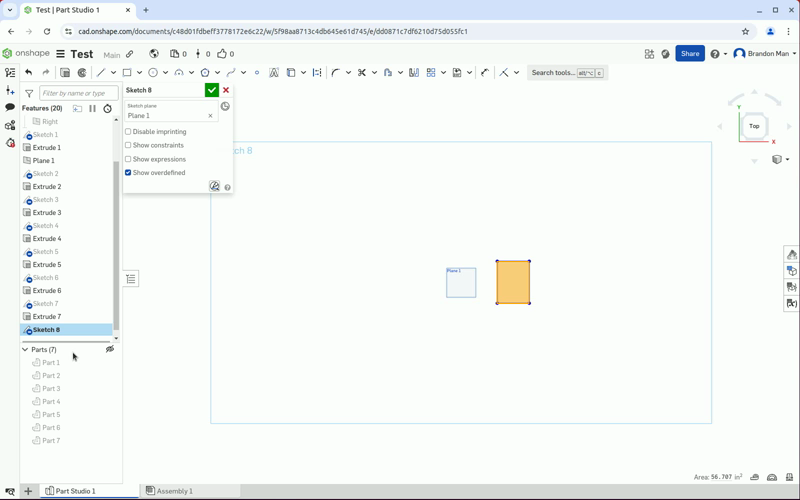
key(shift+e)
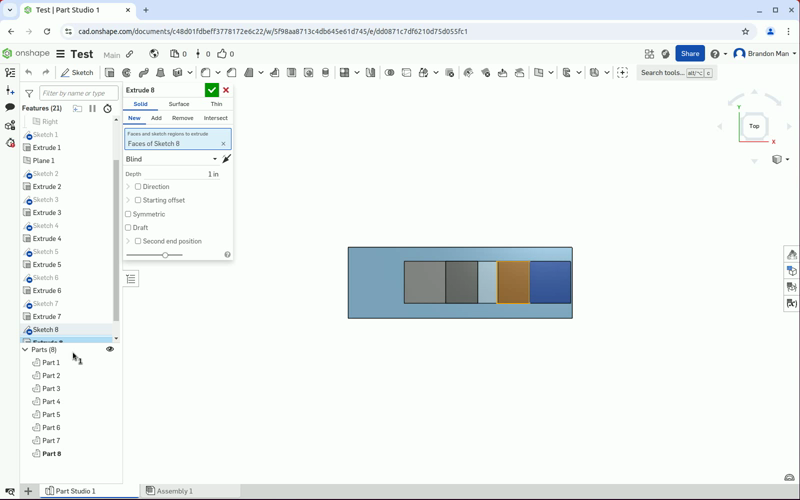
mouse_move(143, 106)
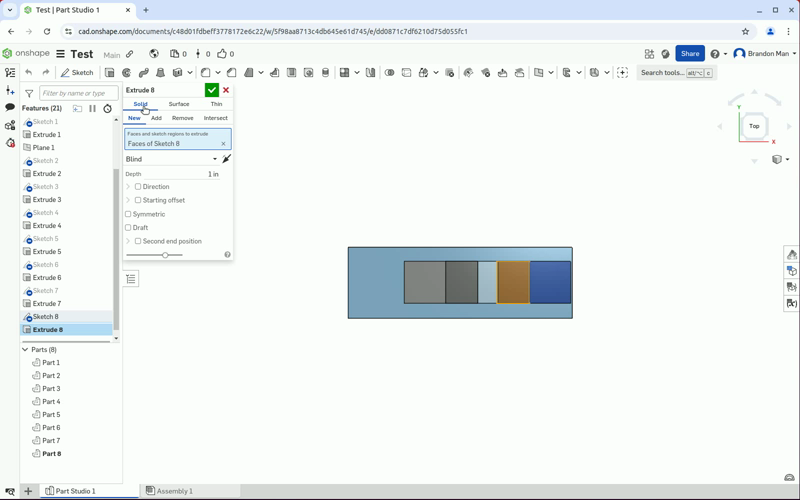
click(143, 106)
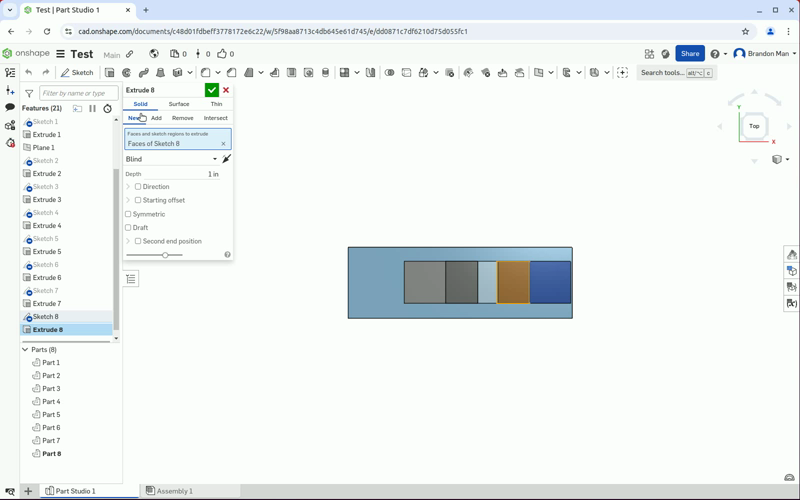
mouse_move(137, 120)
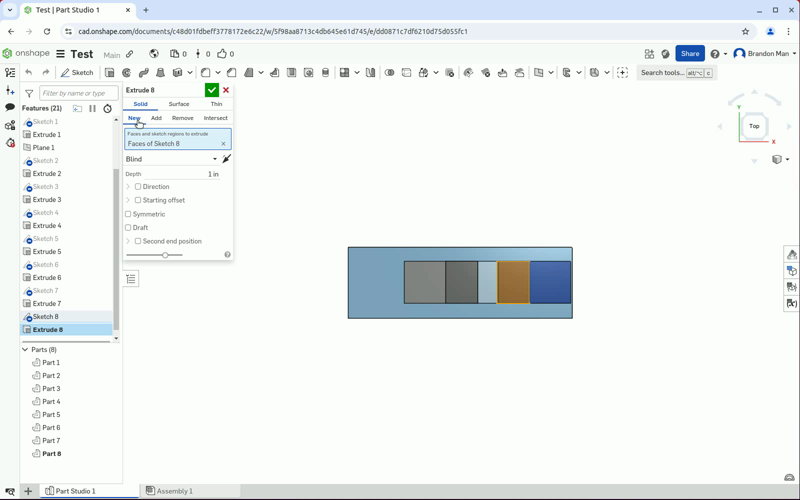
click(137, 120)
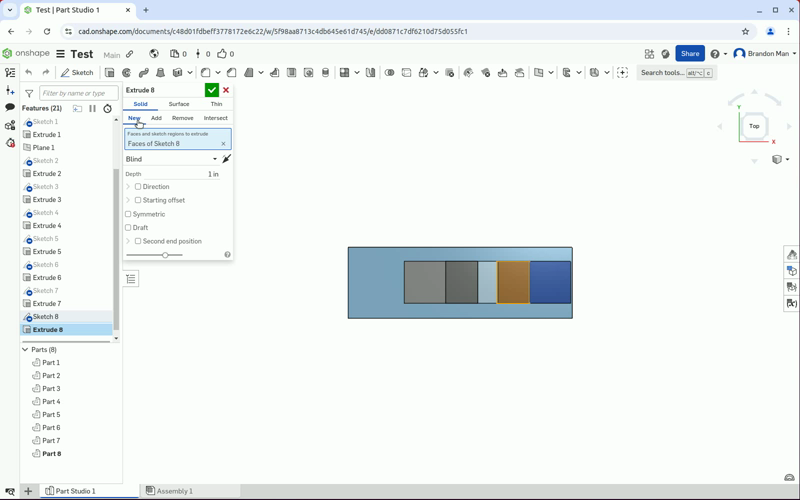
key(tab, 4)
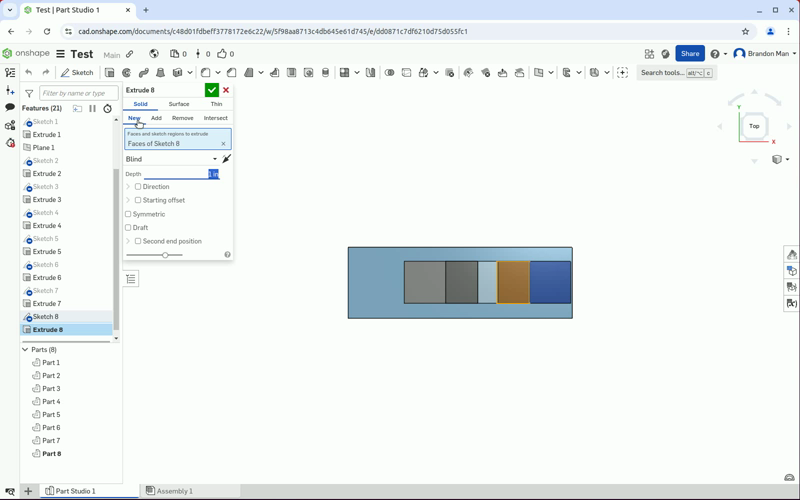
text(14.443)
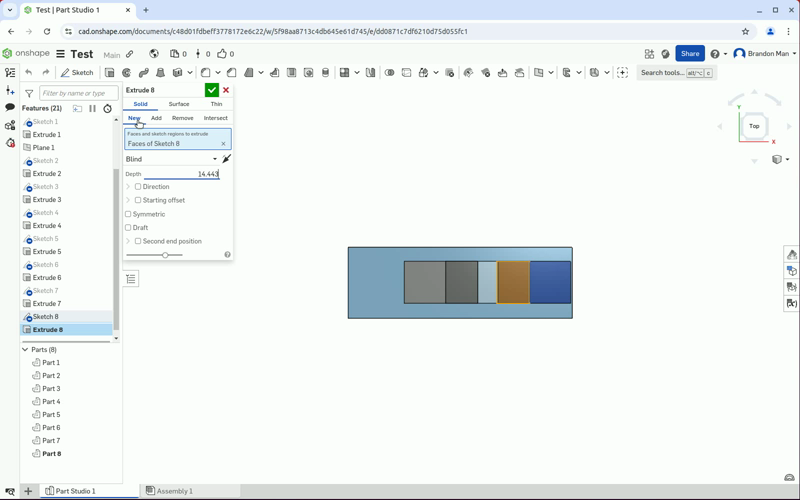
key(enter)
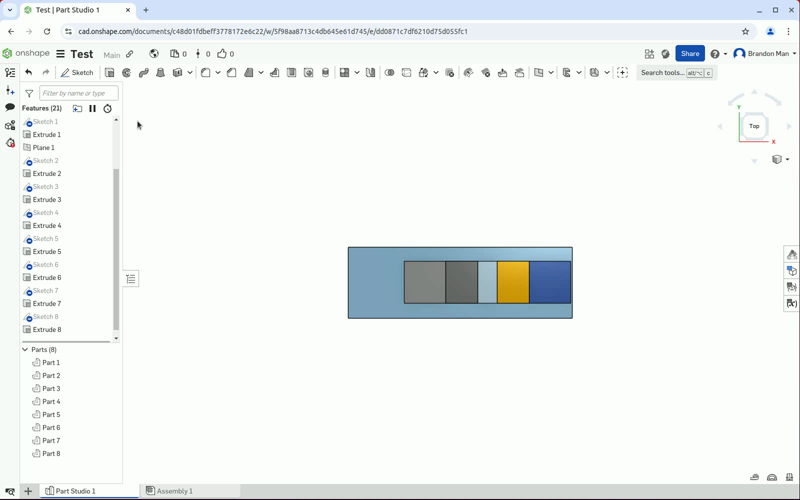
key(shift+h)
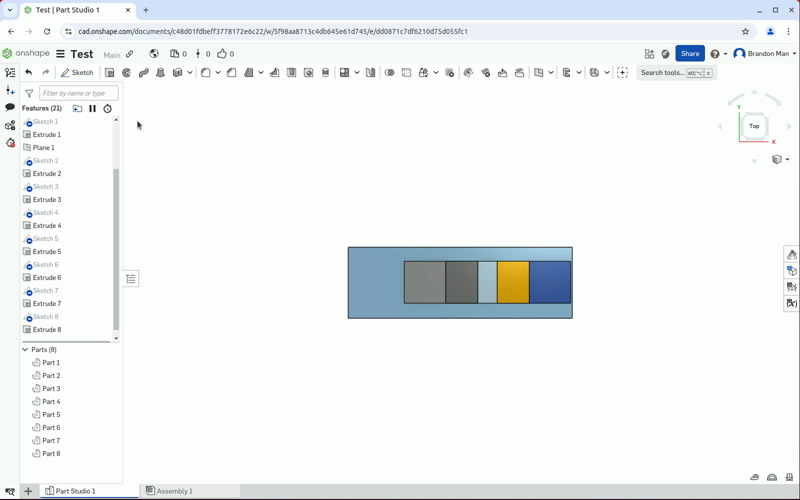
key(shift+h)
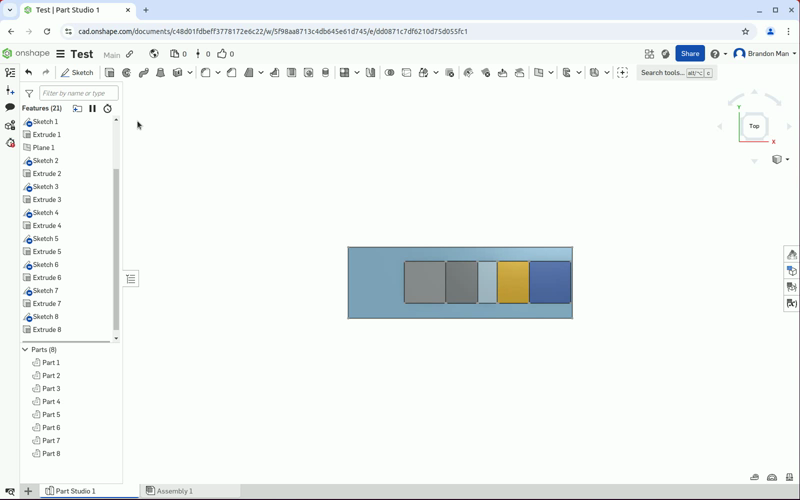
key(shift+7)
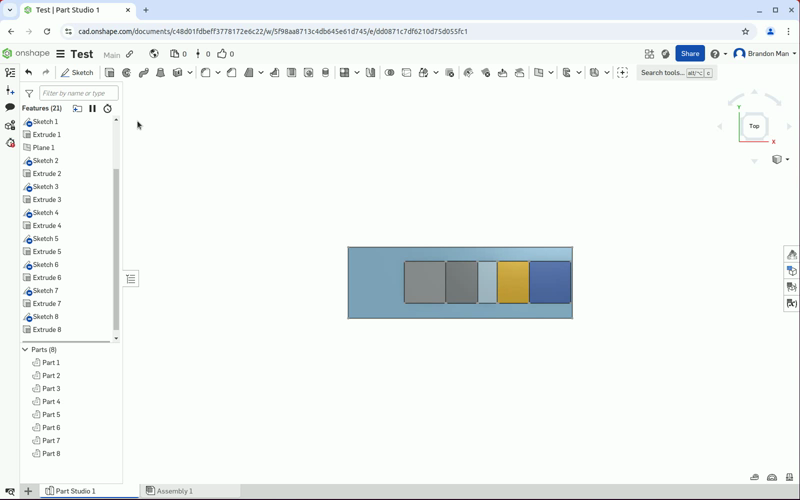
key(up, 3)
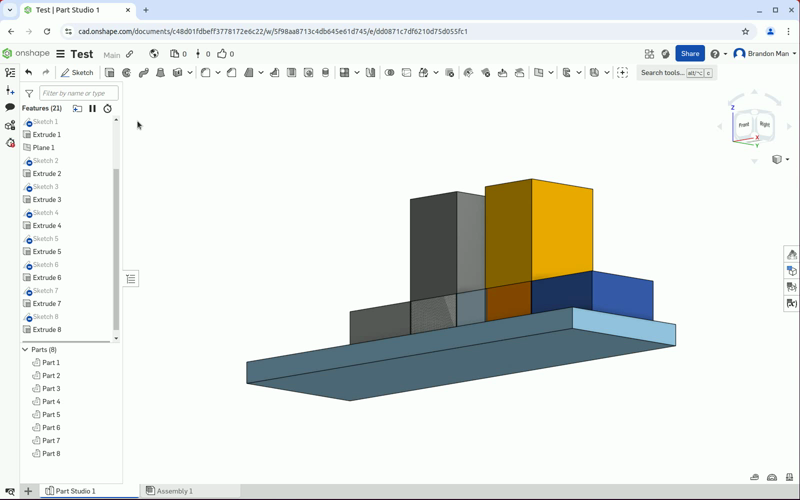
key(left, 3)
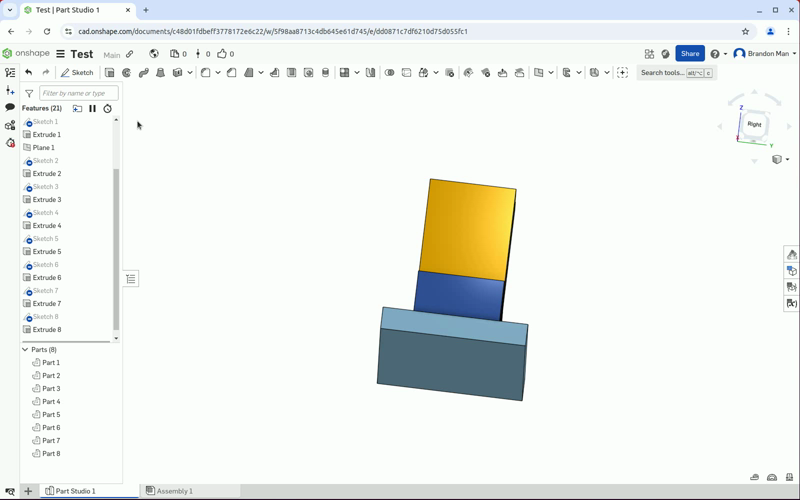
key(right, 3)
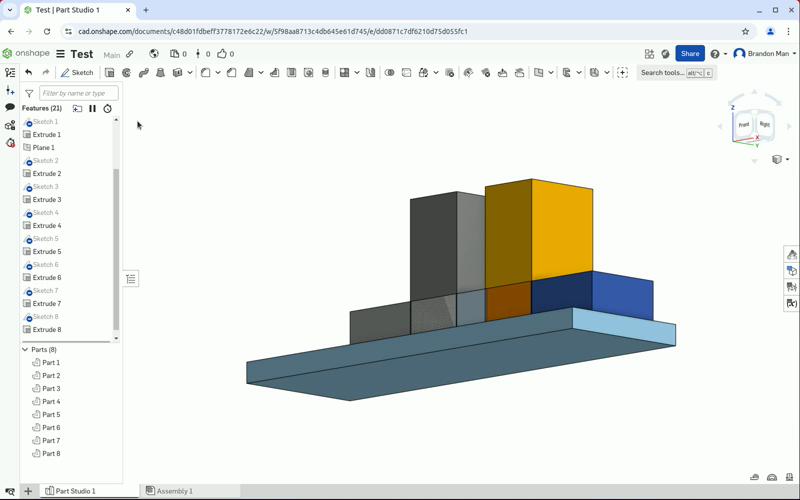
key(down, 3)
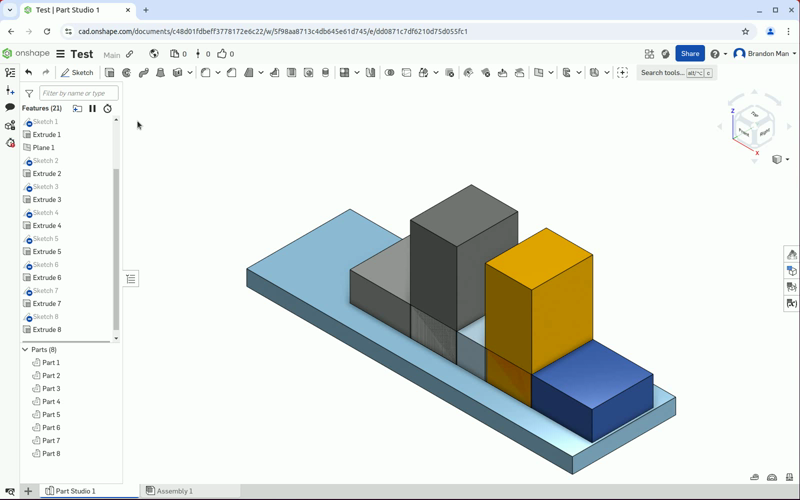
mouse_move(69, 124)
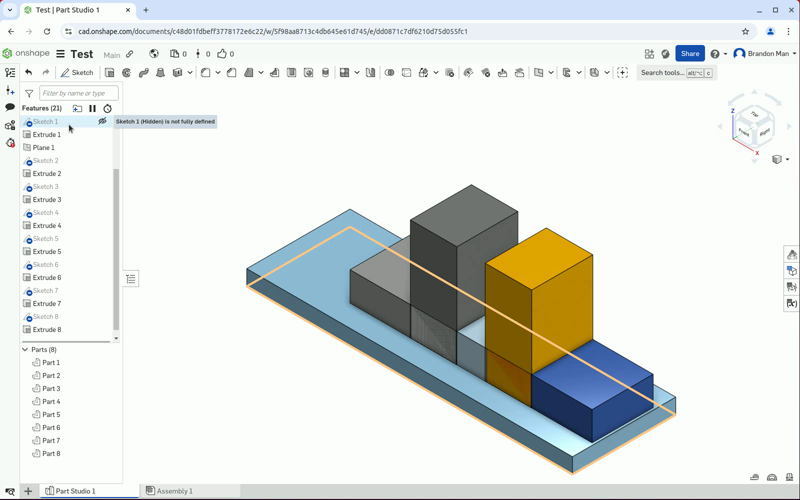
click(69, 124)